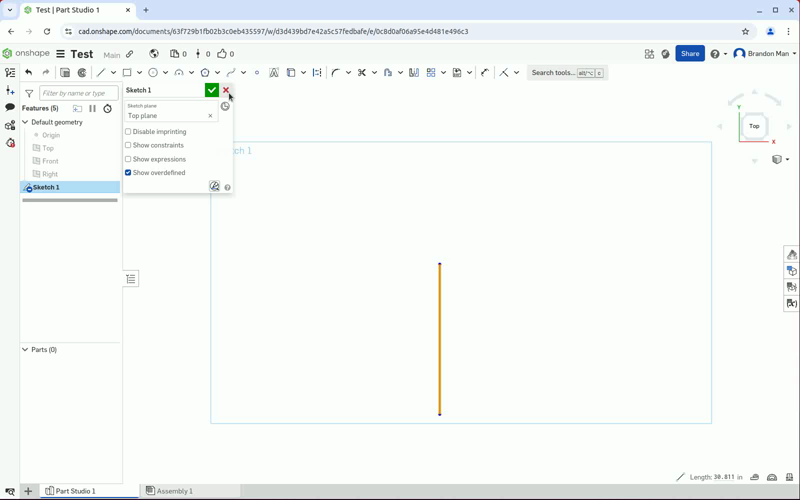
key(shift+h)
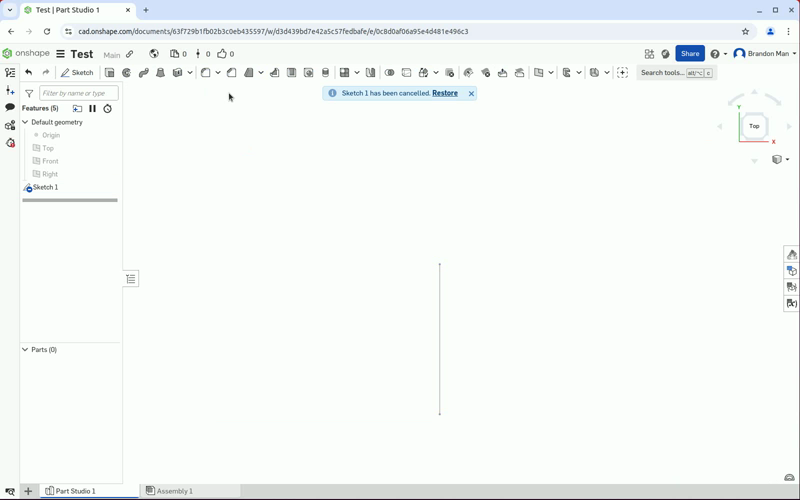
key(shift+s)
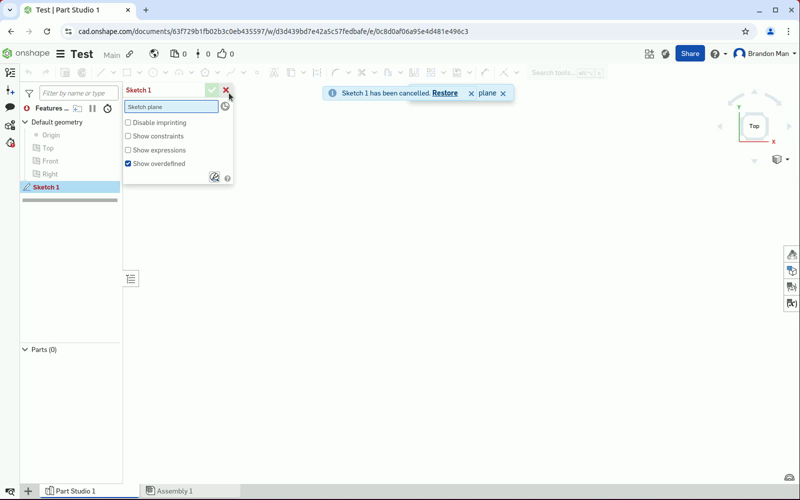
mouse_move(73, 150)
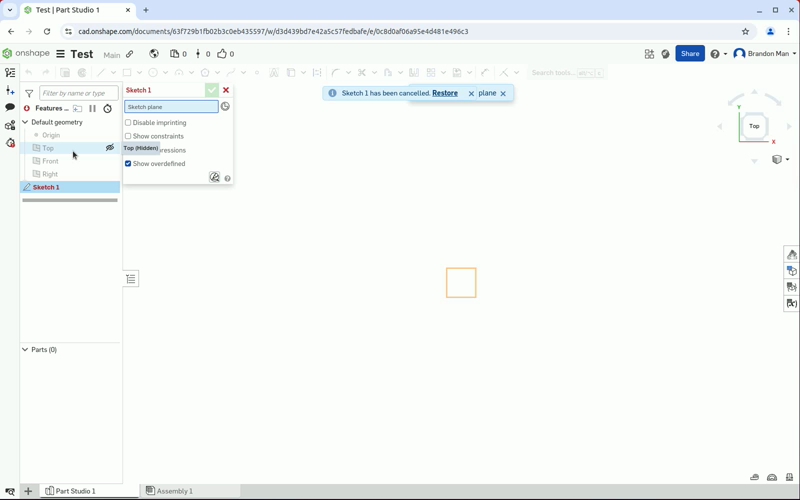
click(73, 150)
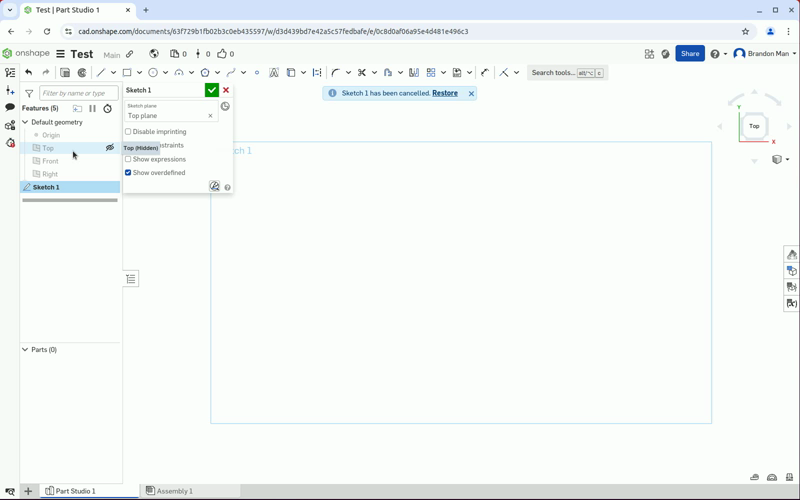
mouse_move(73, 352)
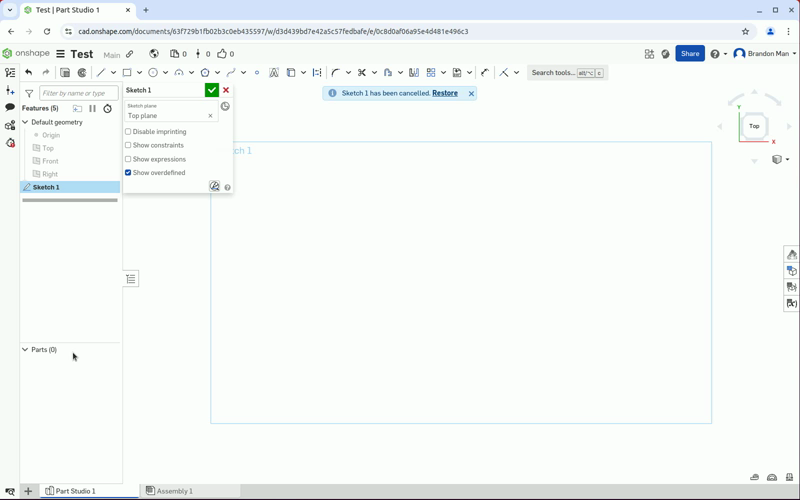
key(y)
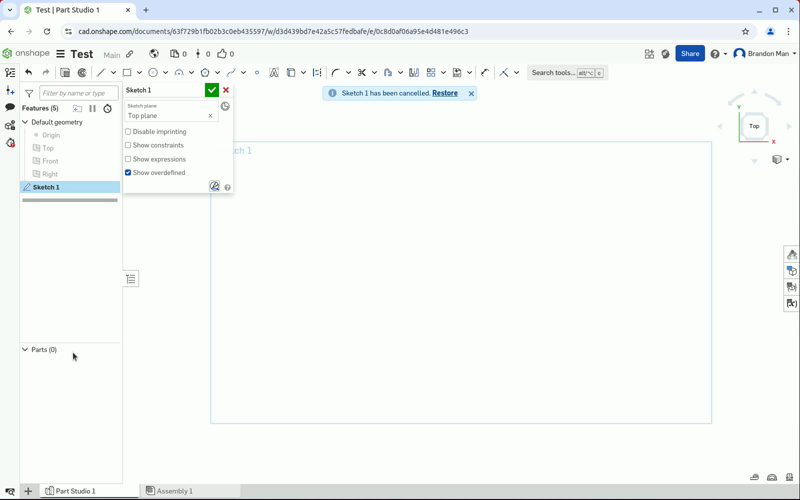
key(l)
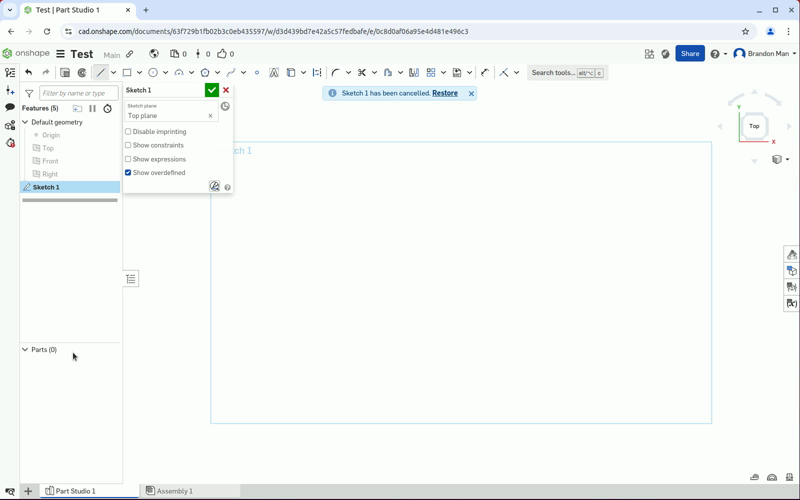
key_down(shift)
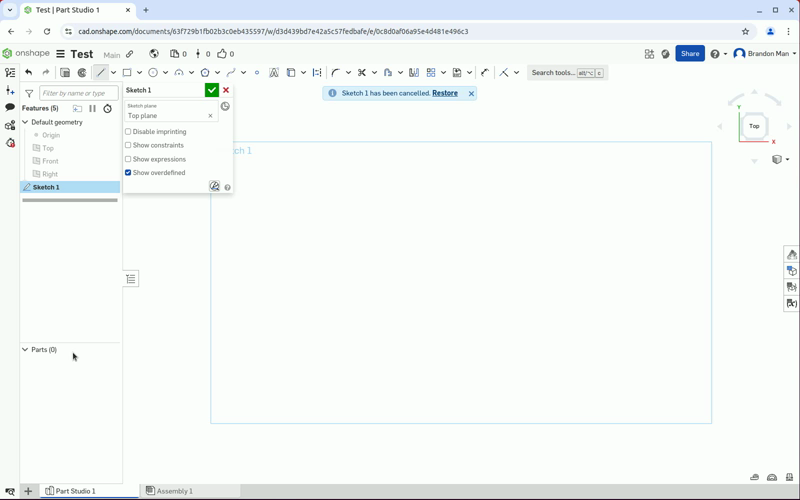
mouse_move(351, 335)
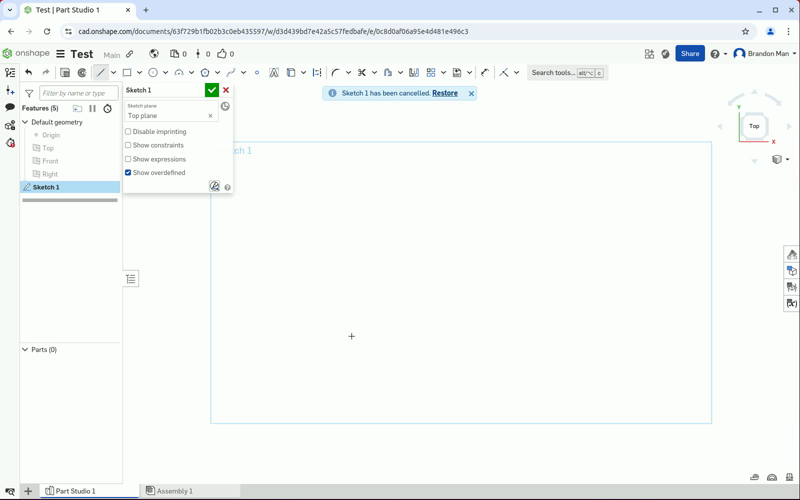
click(351, 335)
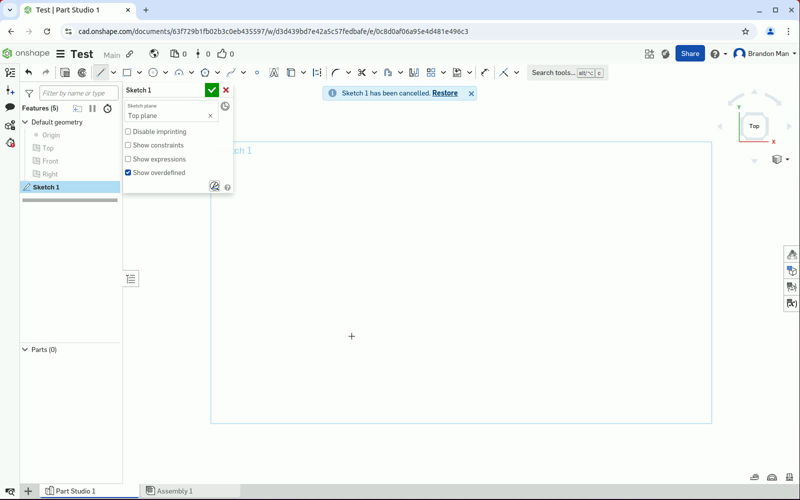
key_up(shift)
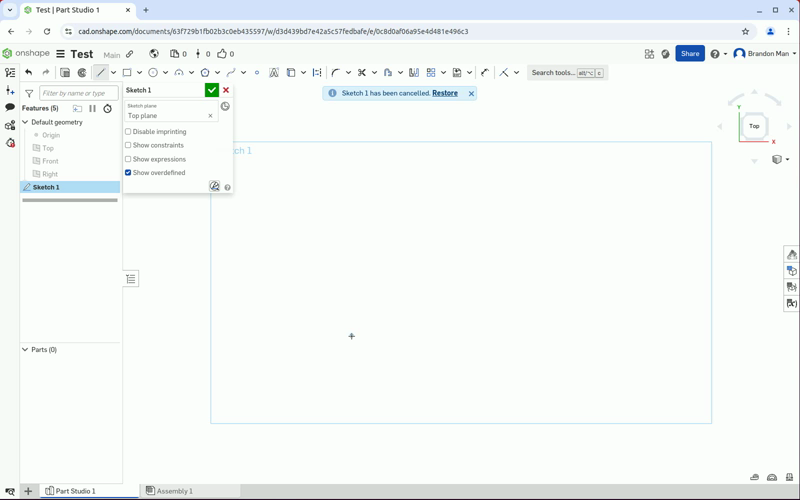
key_down(shift)
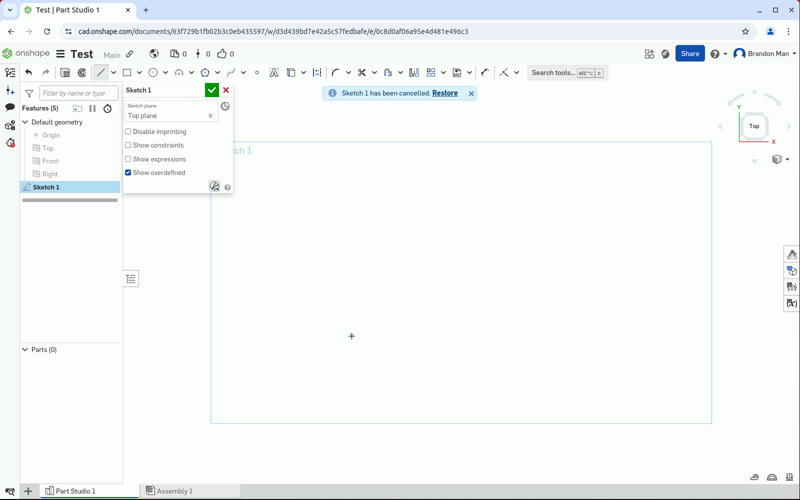
mouse_move(569, 335)
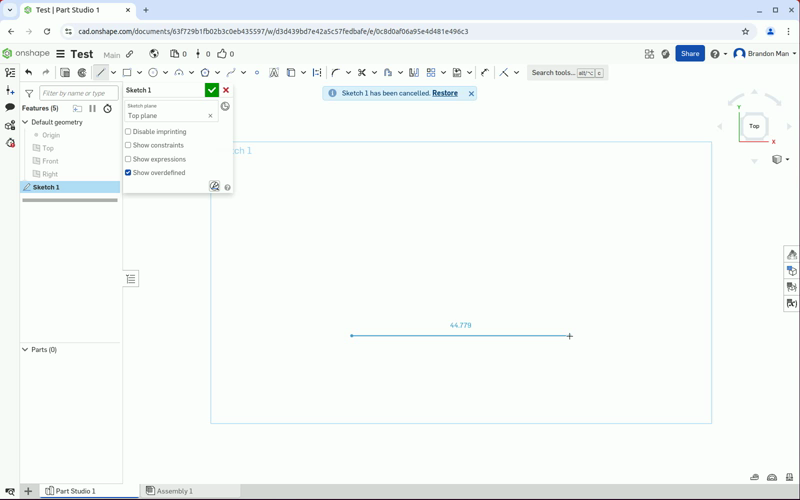
click(569, 335)
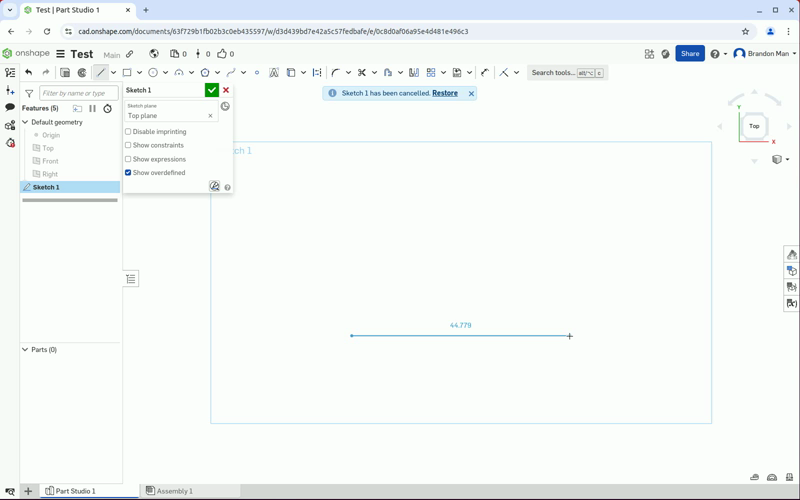
key_up(shift)
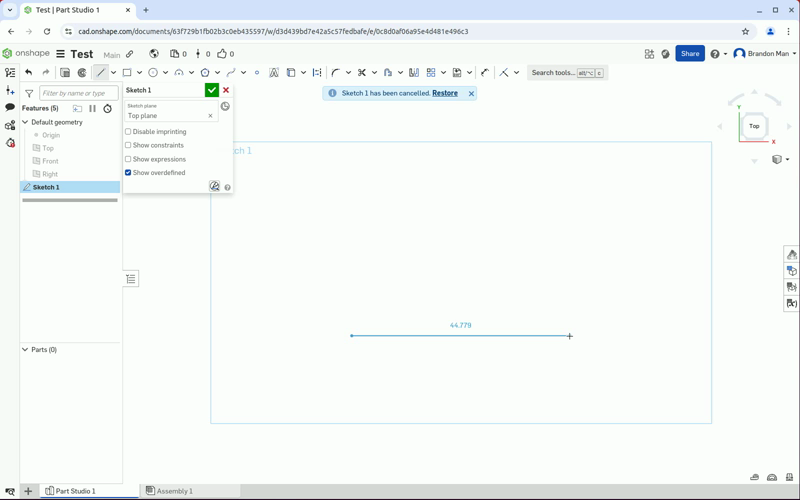
key_down(shift)
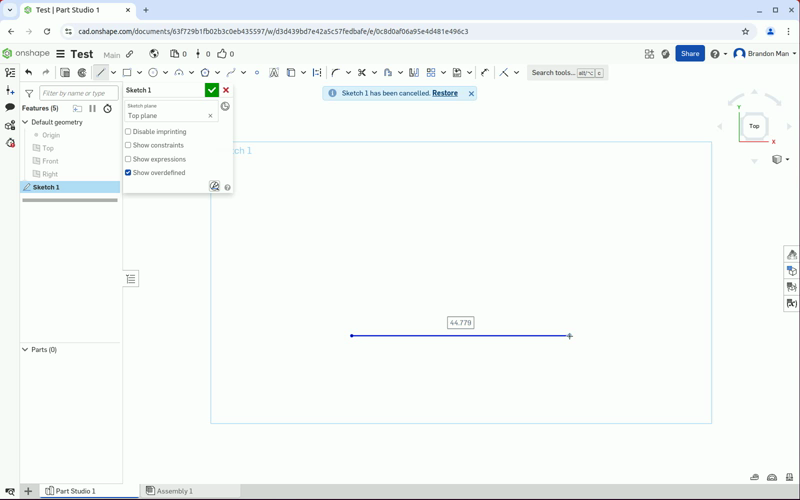
mouse_move(569, 230)
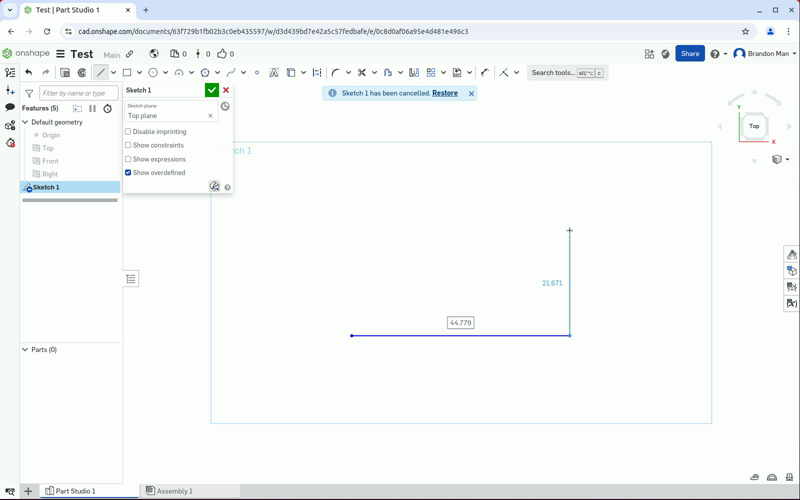
click(569, 230)
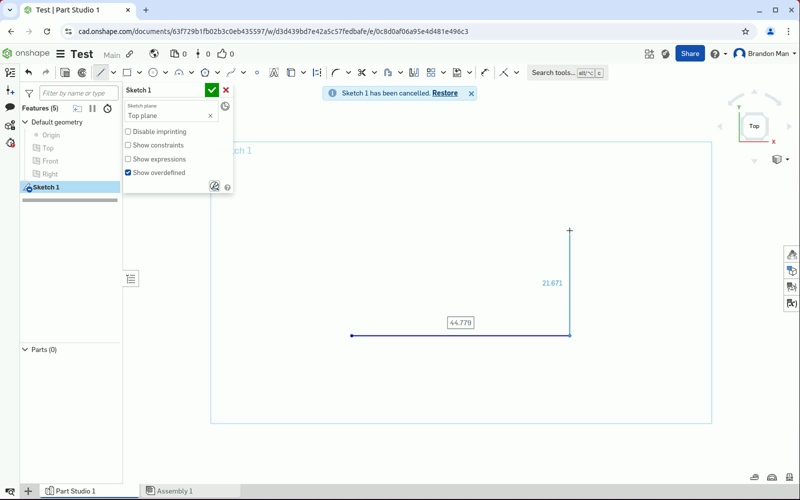
key_up(shift)
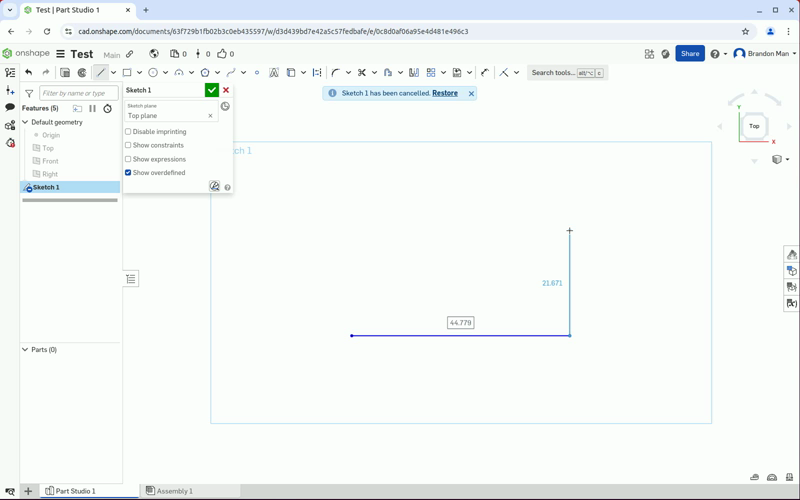
key_down(shift)
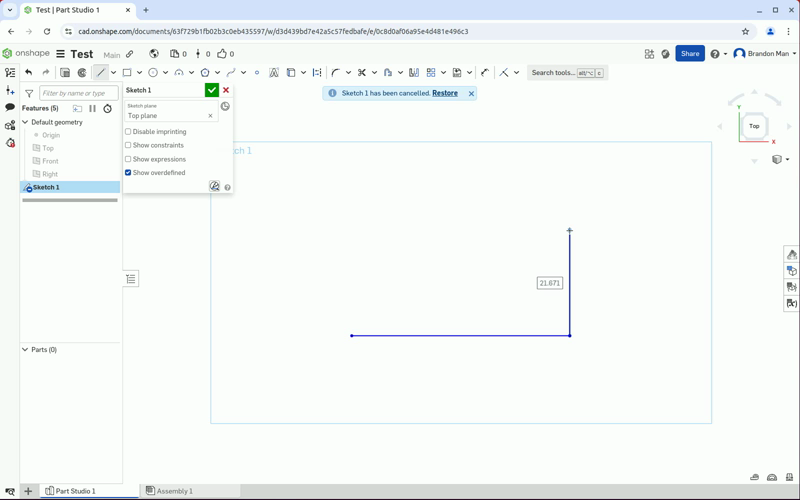
mouse_move(351, 230)
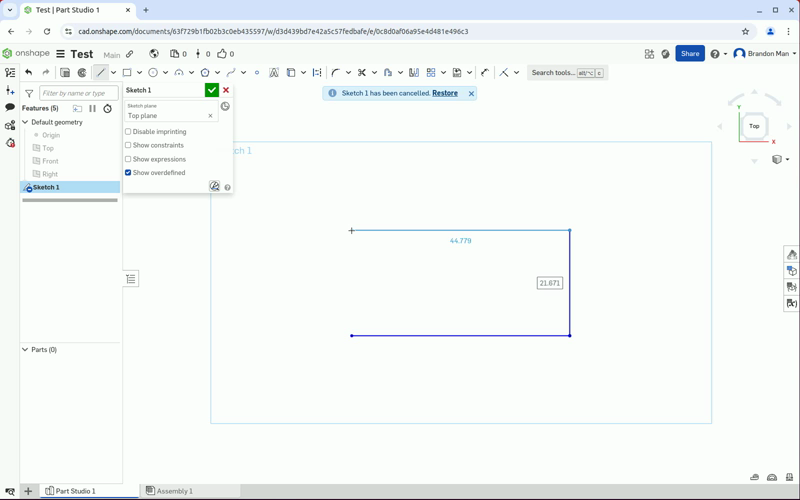
click(351, 230)
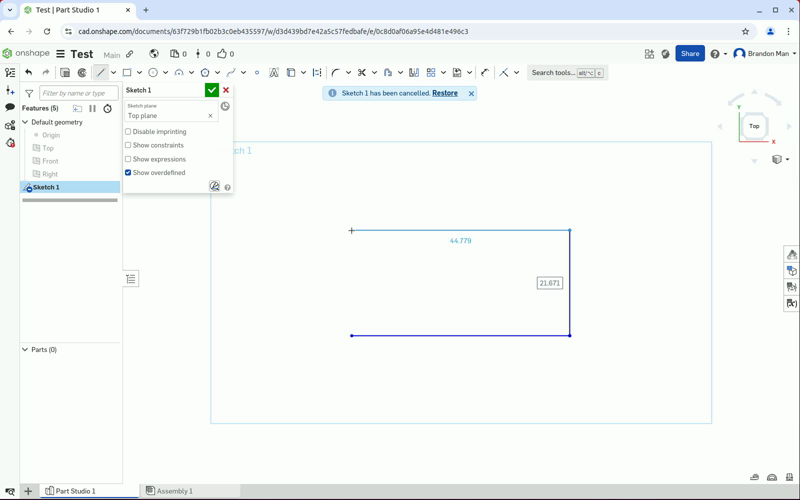
key_up(shift)
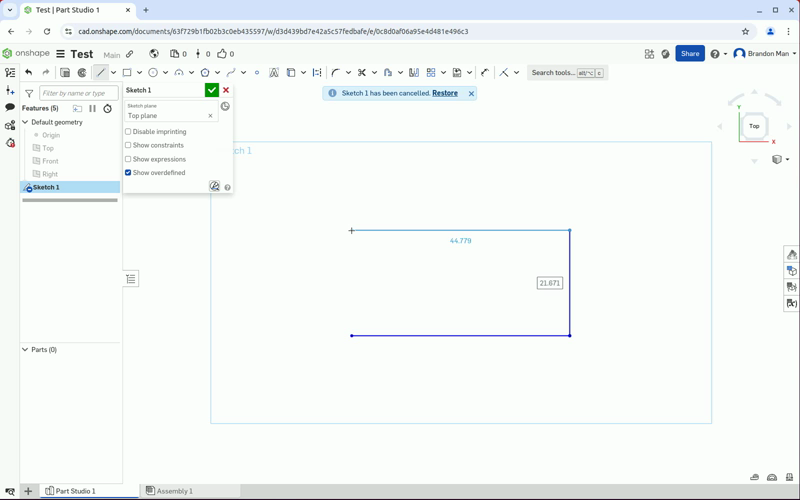
key_down(shift)
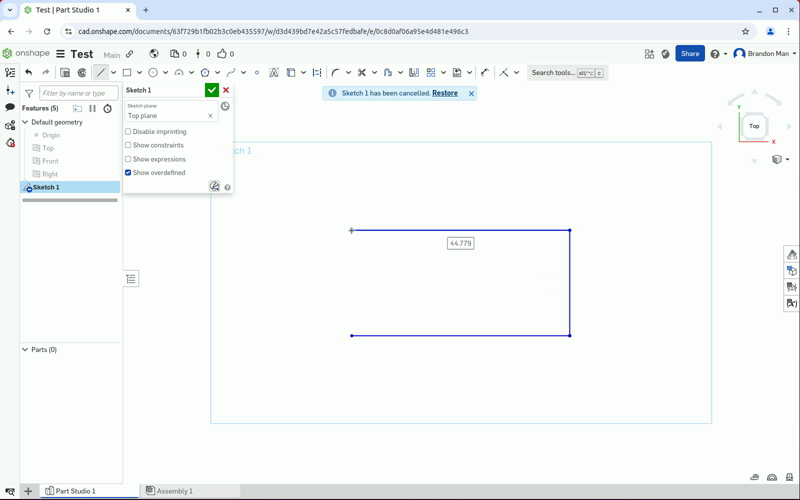
mouse_move(351, 335)
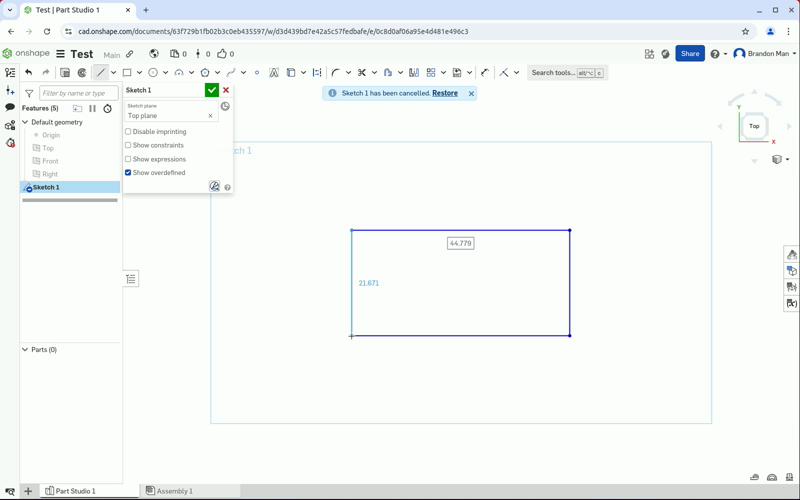
key_up(shift)
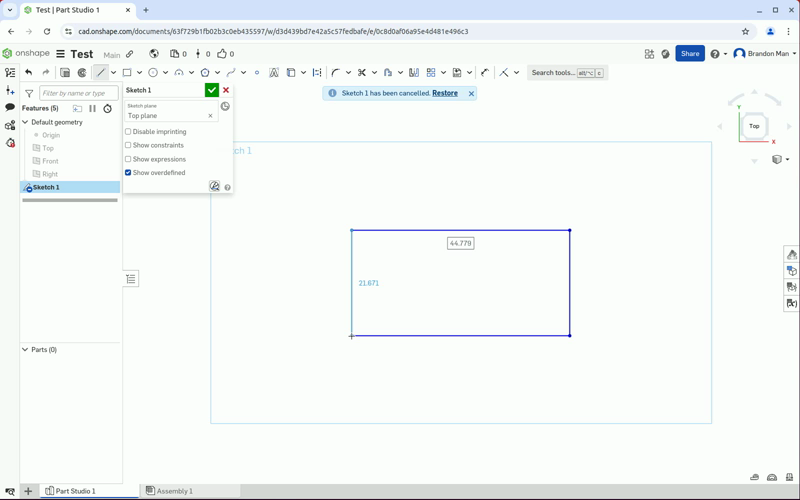
click(351, 335)
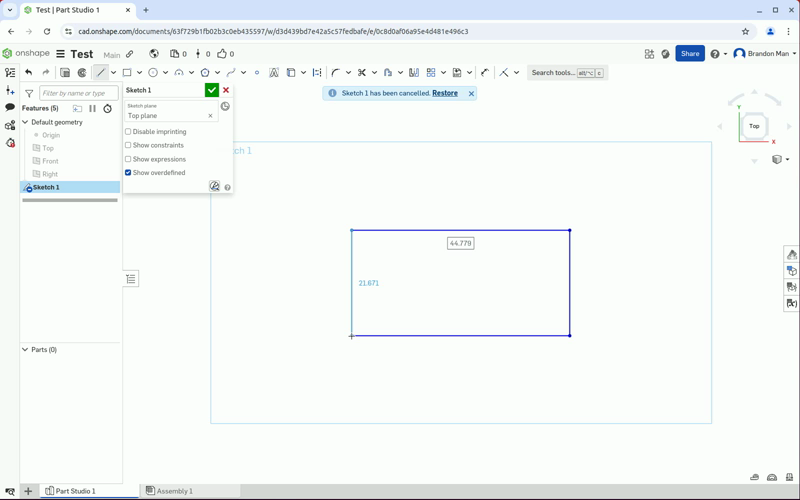
key(esc)
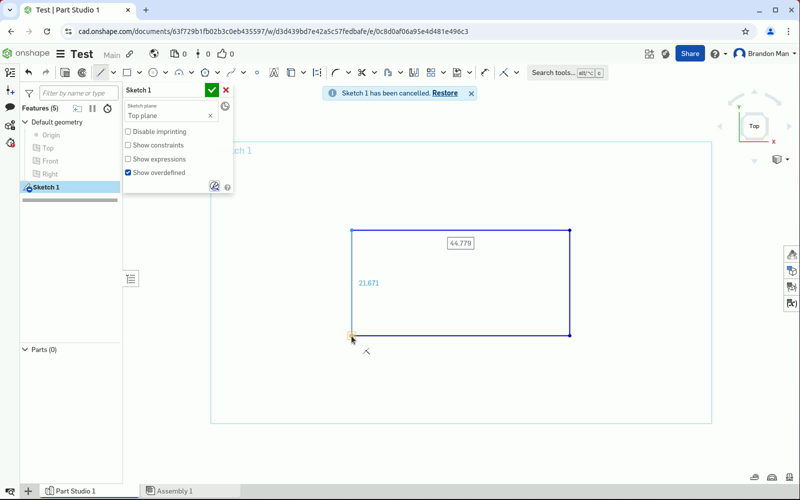
mouse_move(461, 259)
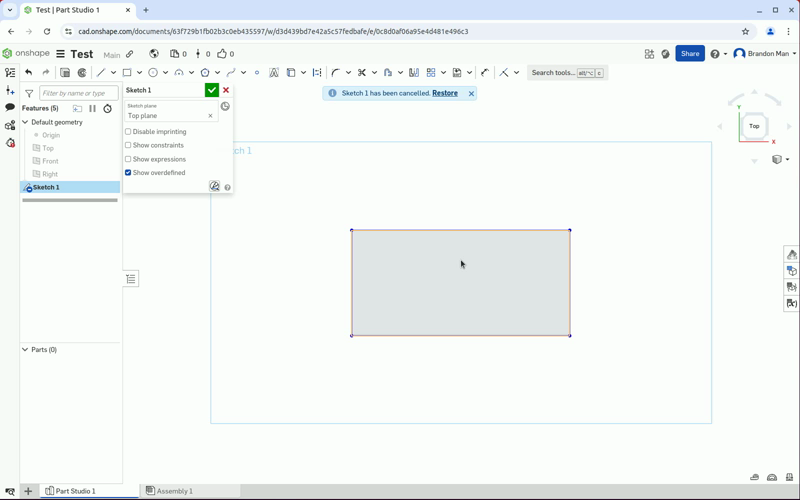
click(461, 259)
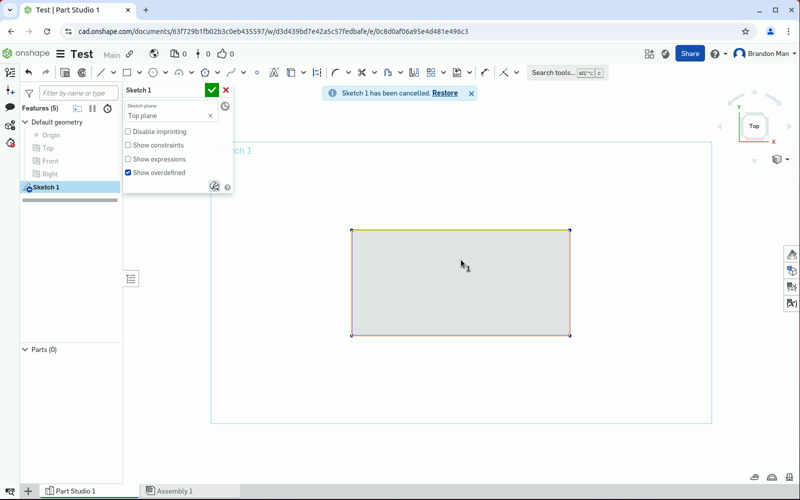
mouse_move(73, 352)
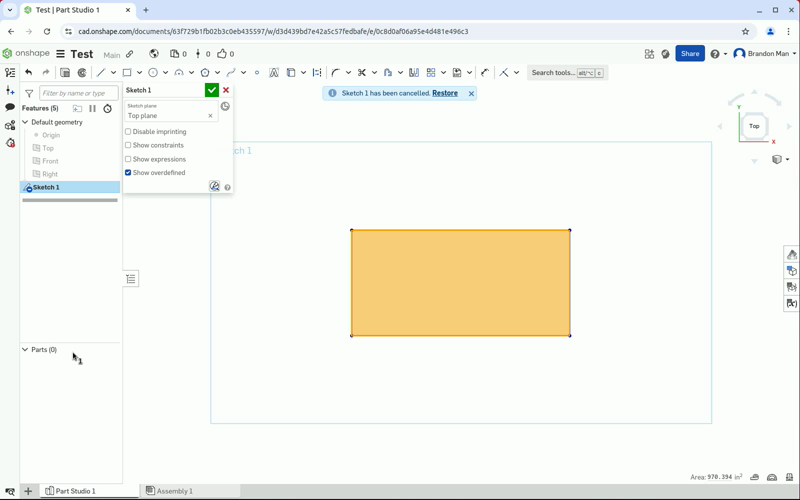
key(shift+y)
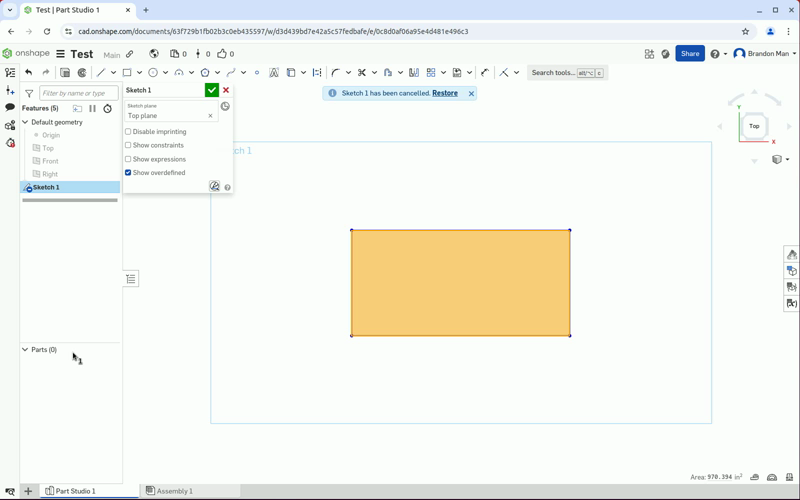
key(shift+e)
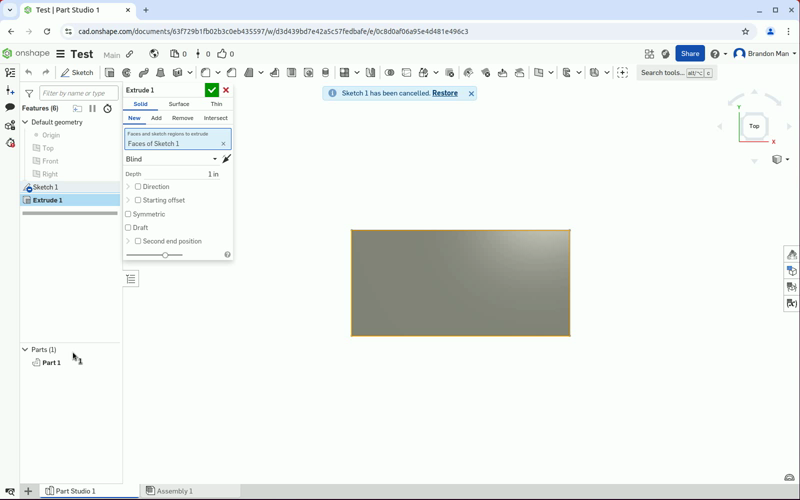
mouse_move(143, 106)
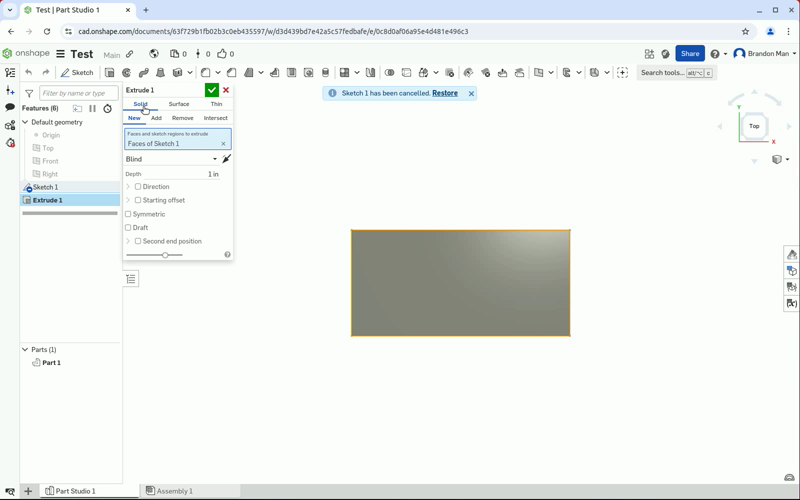
click(143, 106)
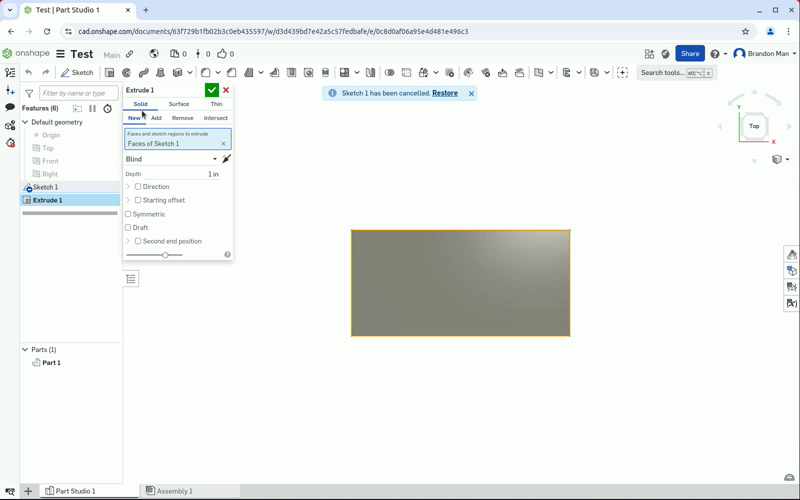
mouse_move(137, 120)
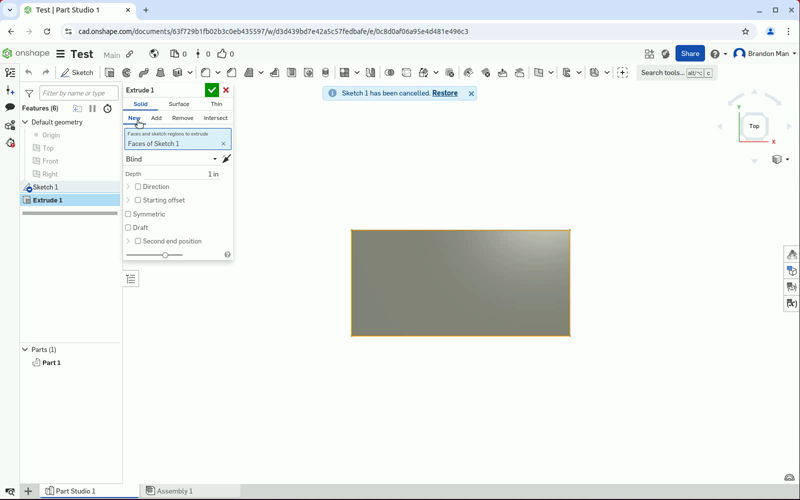
click(137, 120)
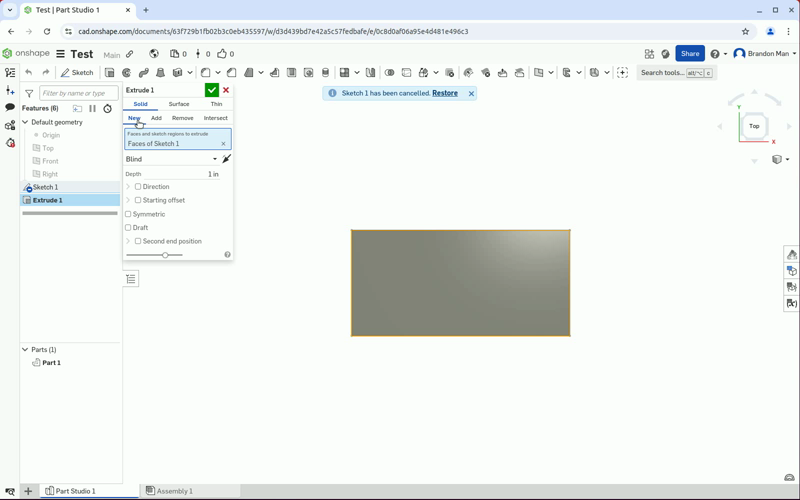
key(tab, 4)
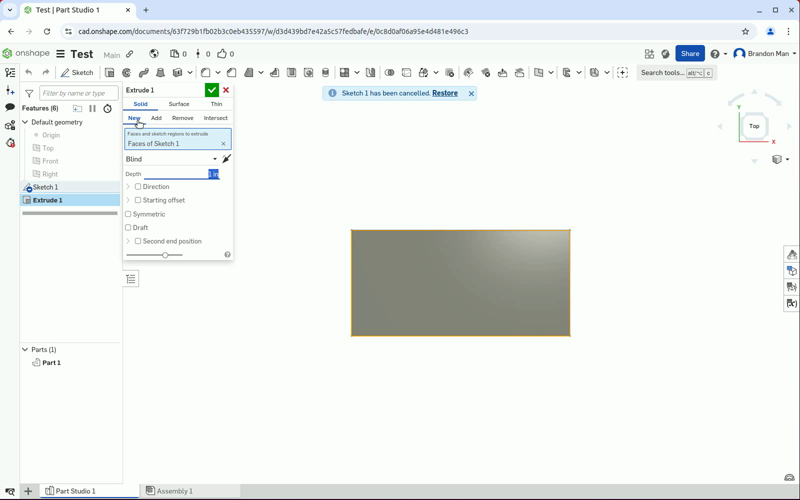
text(4.574)
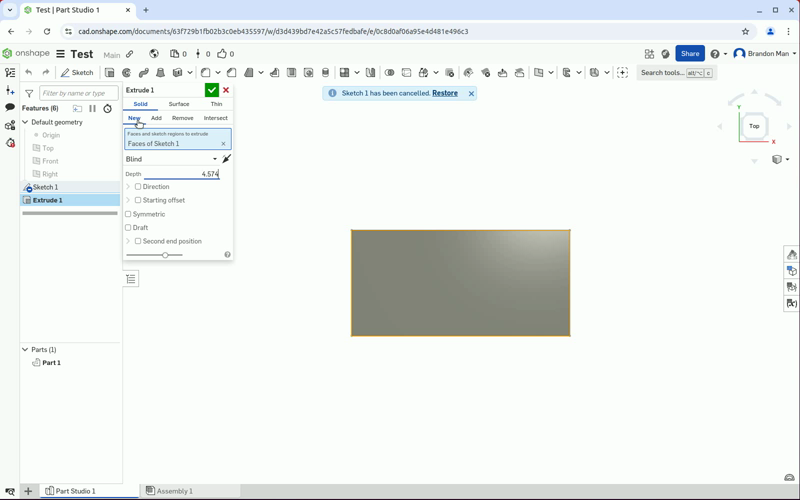
key(enter)
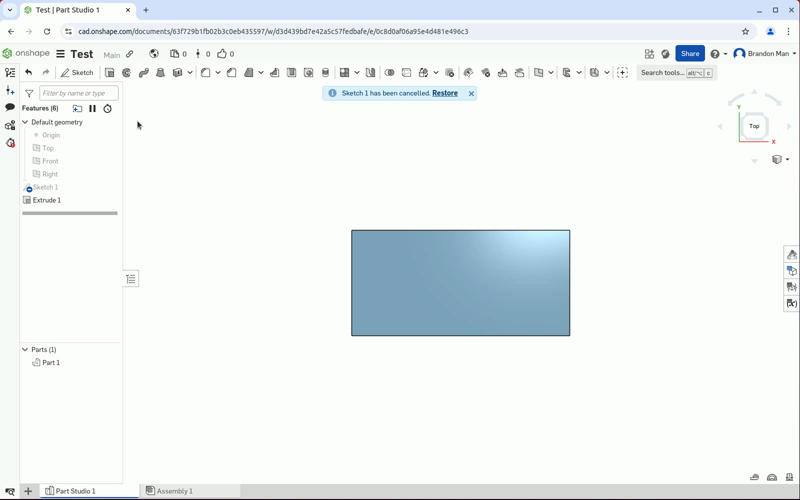
key(shift+h)
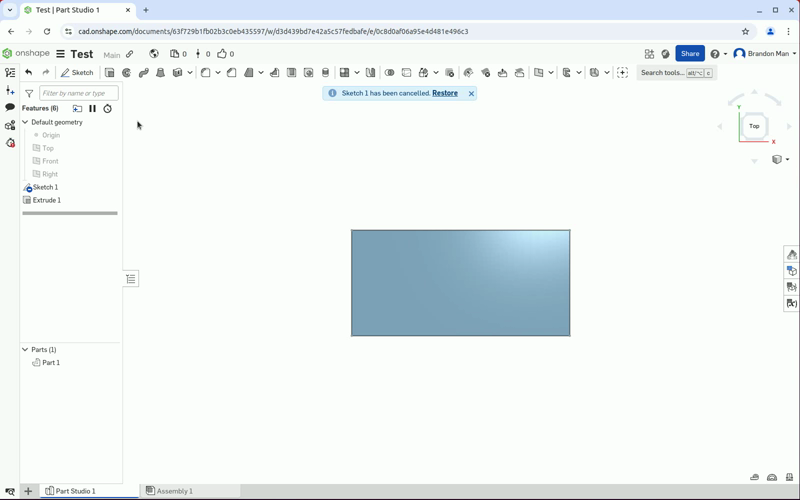
key(shift+h)
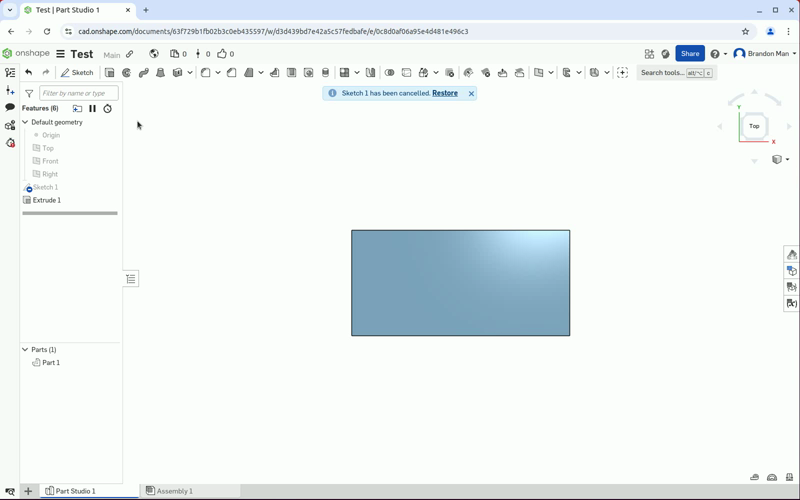
mouse_move(73, 189)
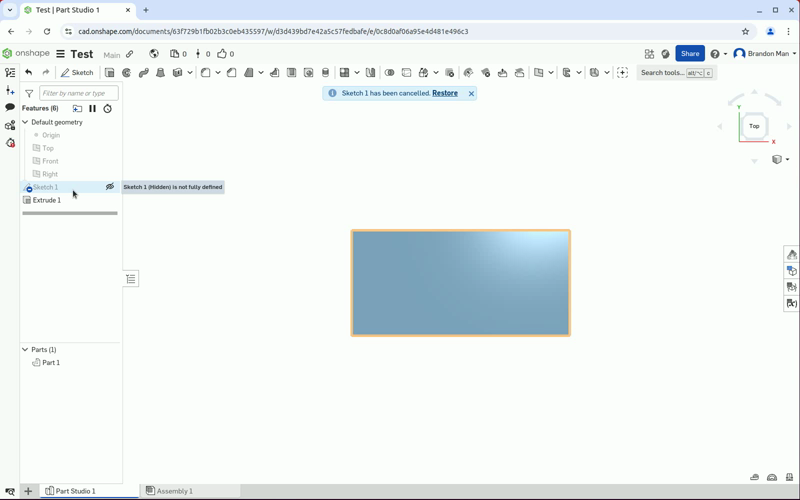
click(73, 189)
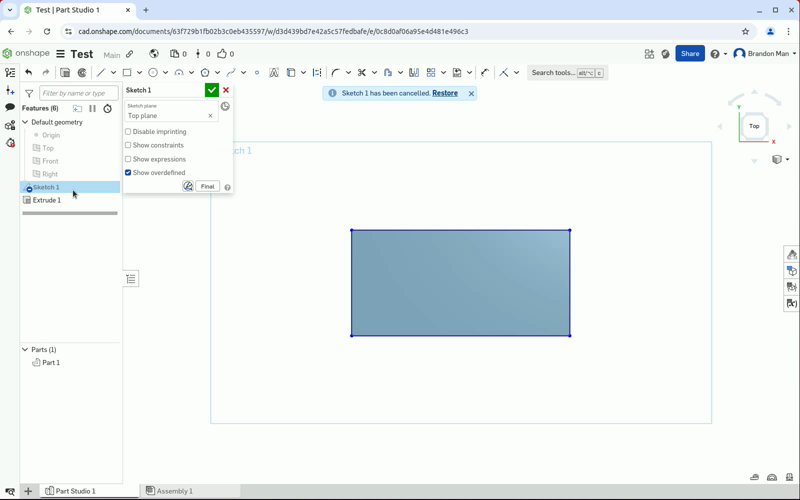
mouse_move(229, 92)
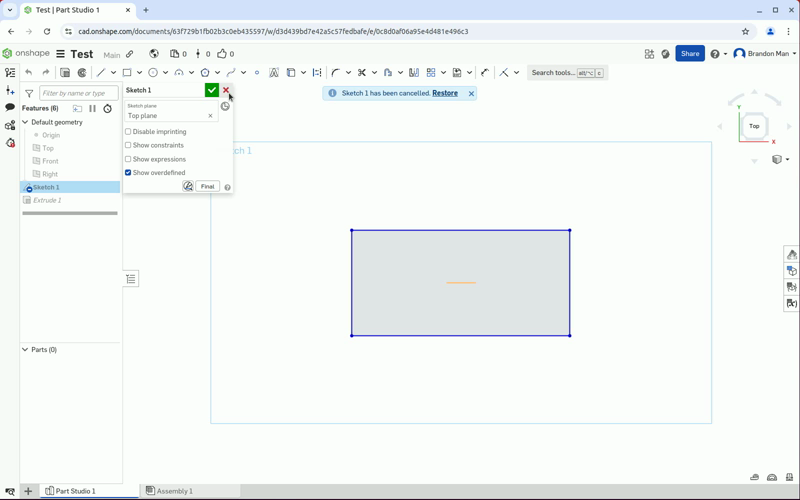
click(229, 92)
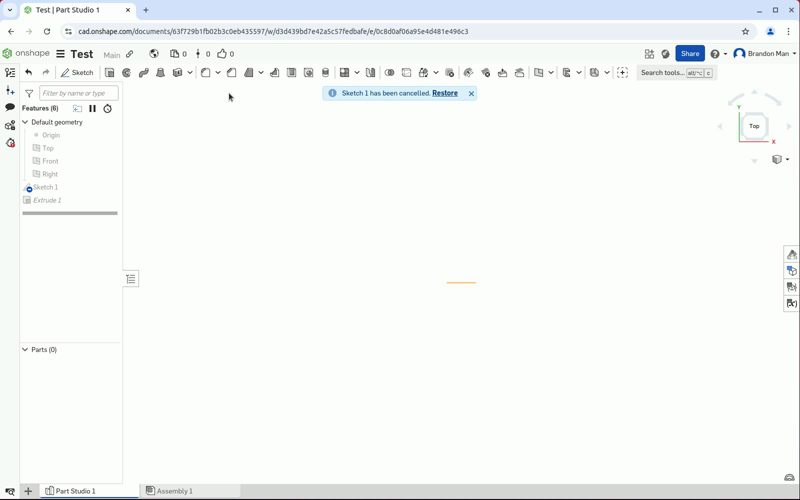
mouse_move(73, 352)
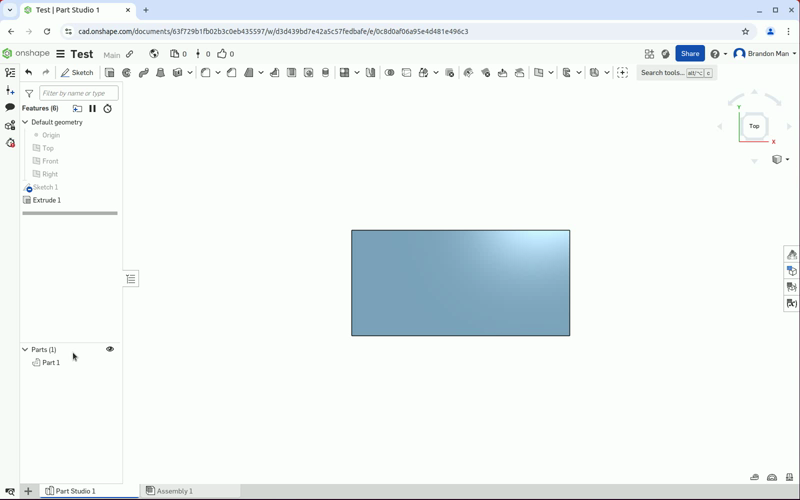
key(y)
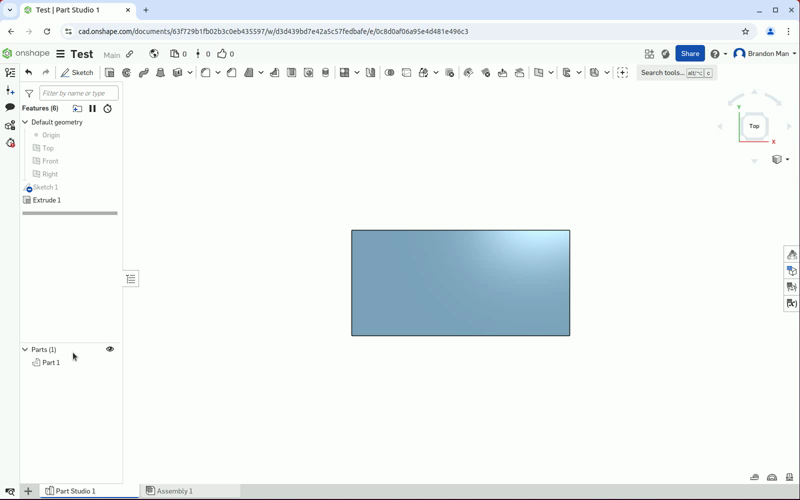
key(shift+p)
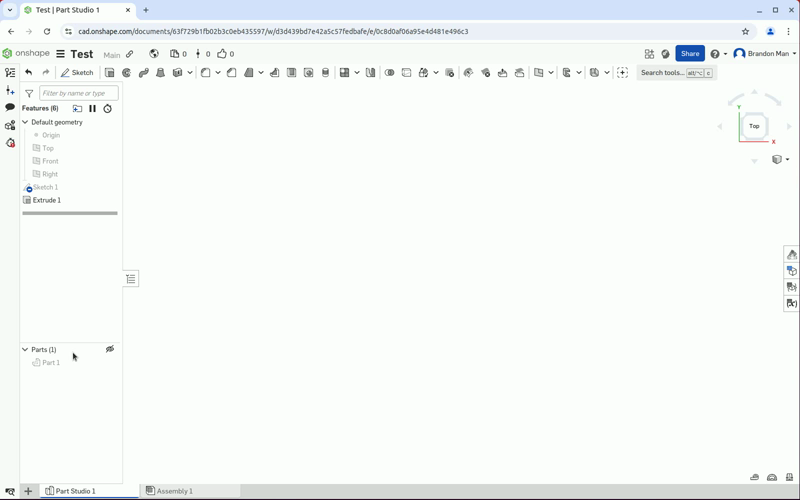
key(space)
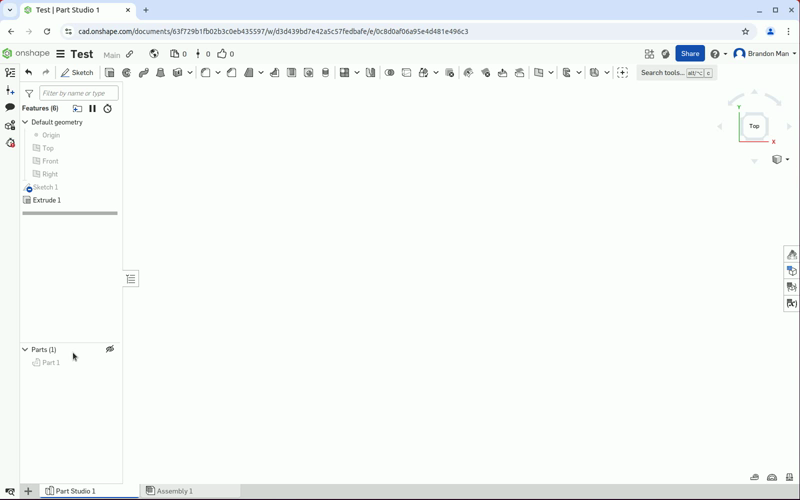
key_down(shift)
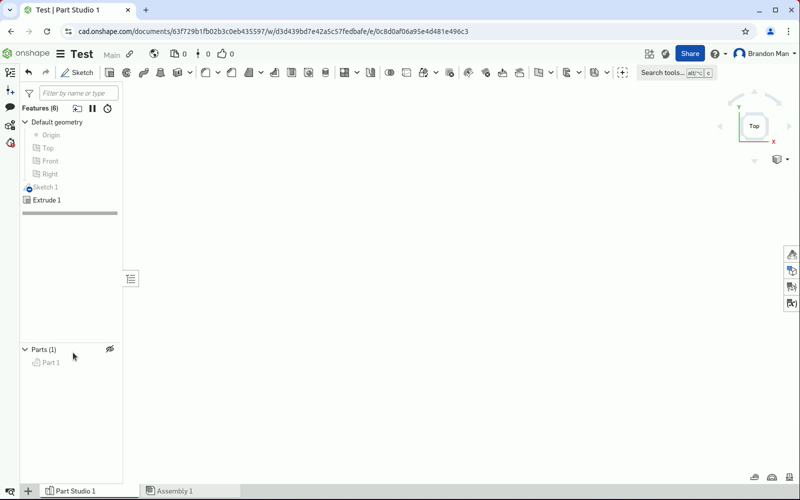
key(up)
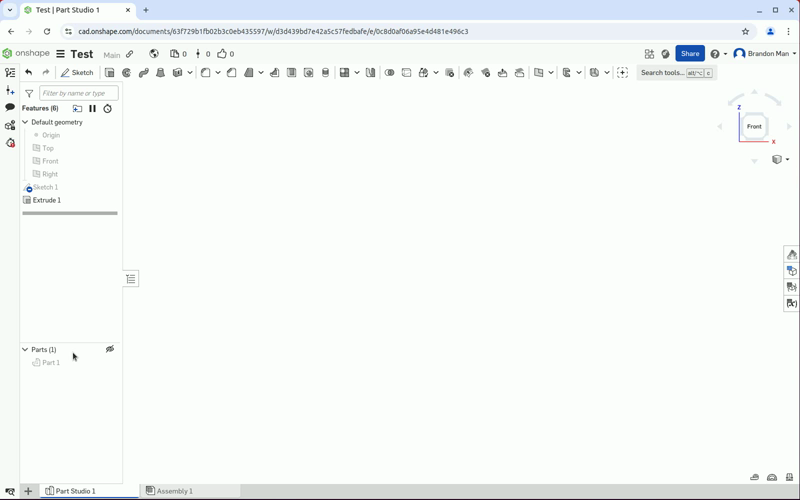
key_up(shift)
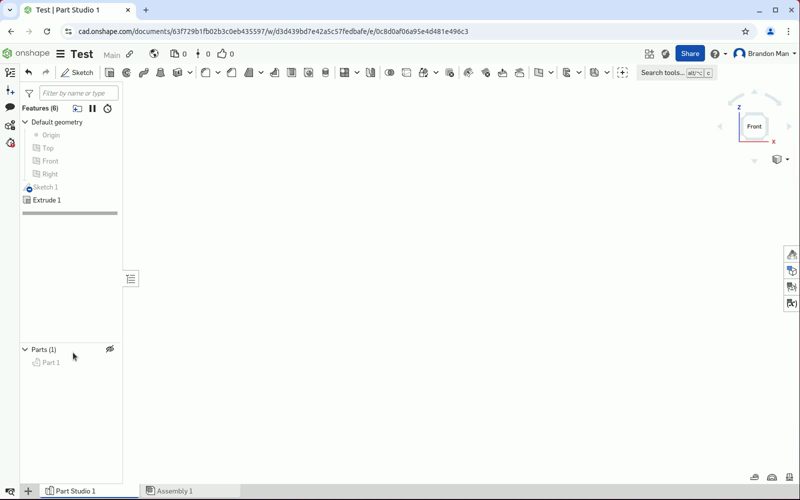
key(space)
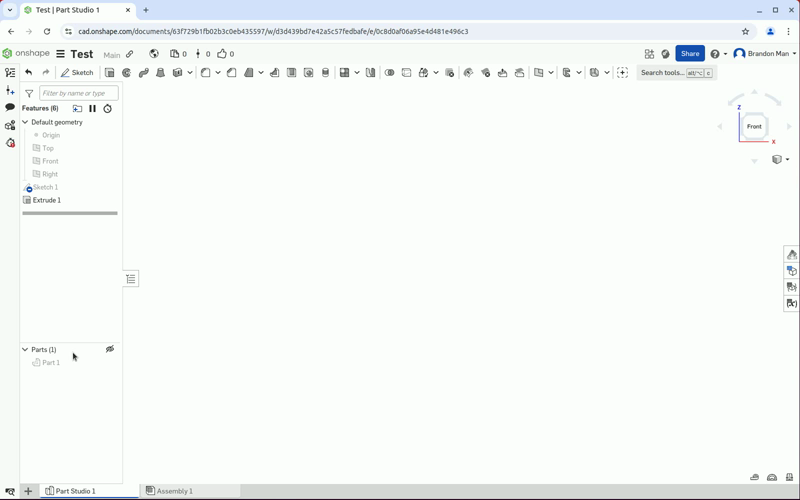
key_down(shift)
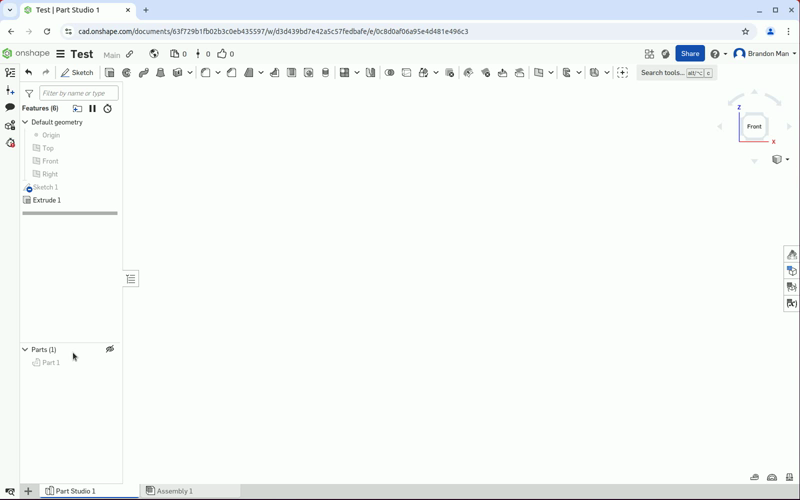
key(left)
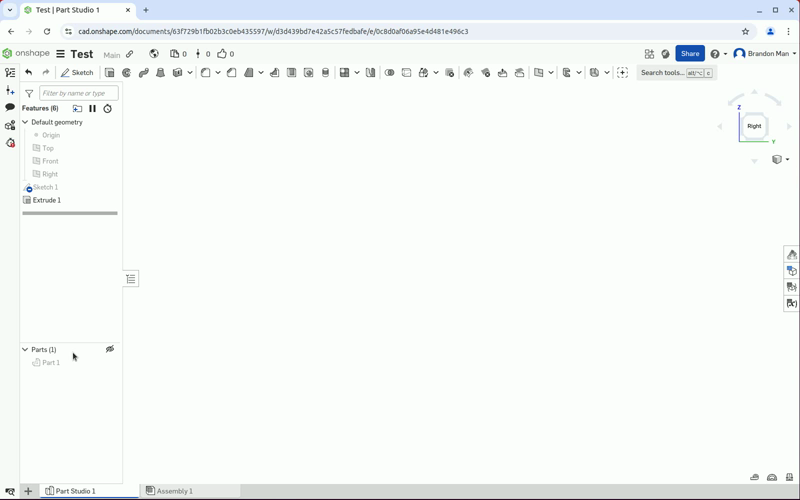
key_up(shift)
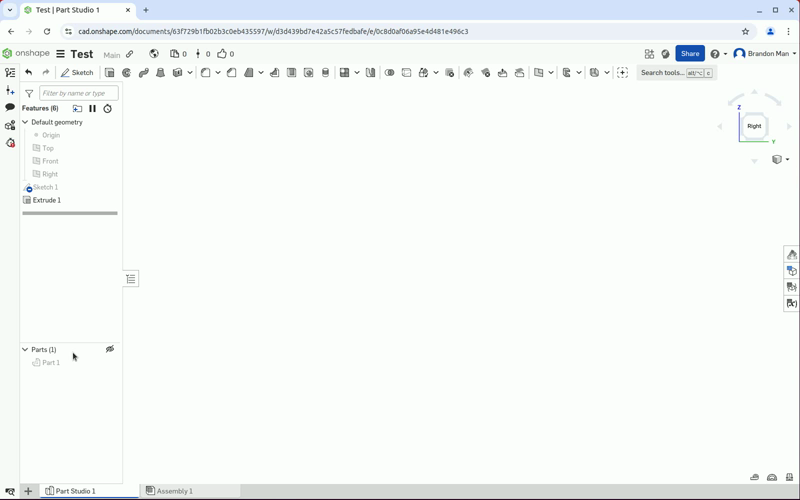
mouse_move(73, 352)
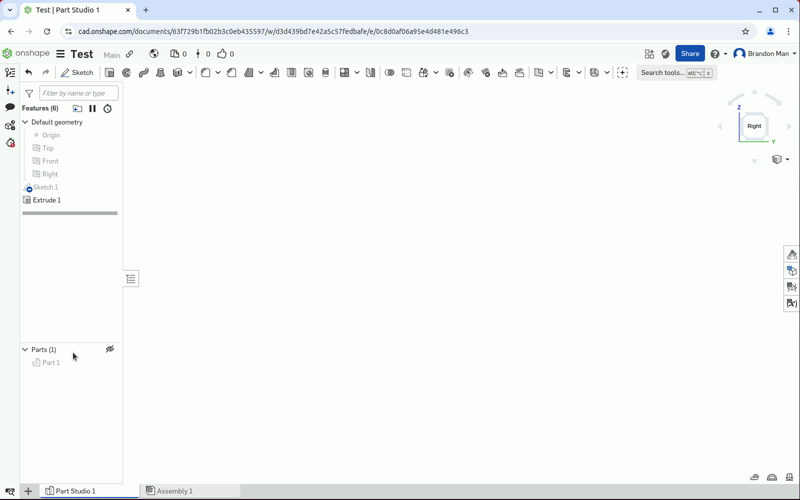
key(shift+y)
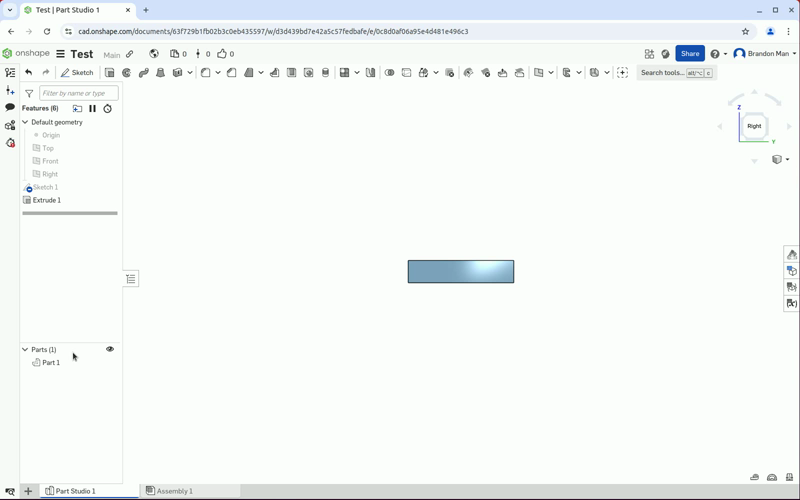
mouse_move(541, 75)
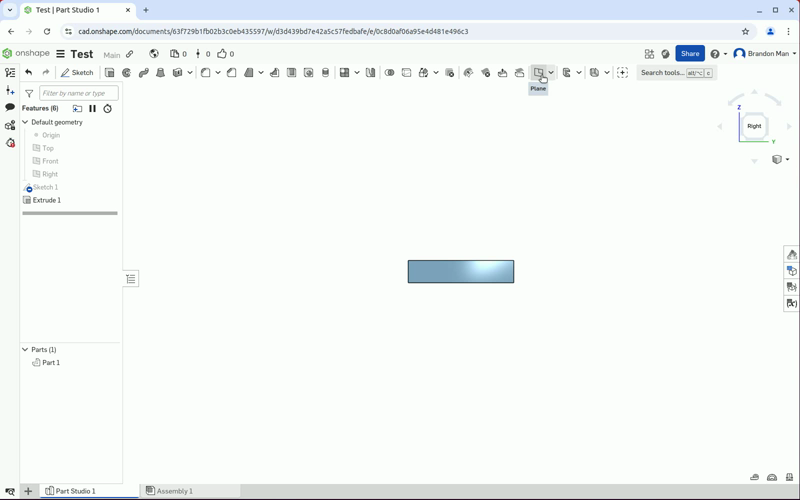
click(541, 75)
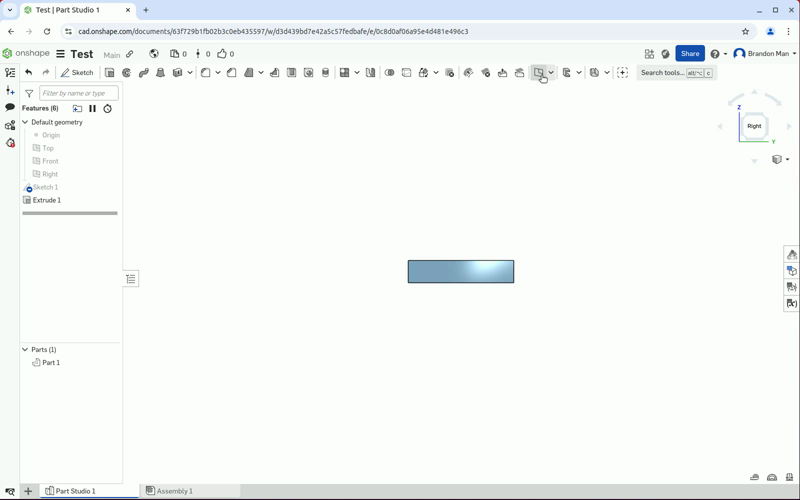
mouse_move(73, 176)
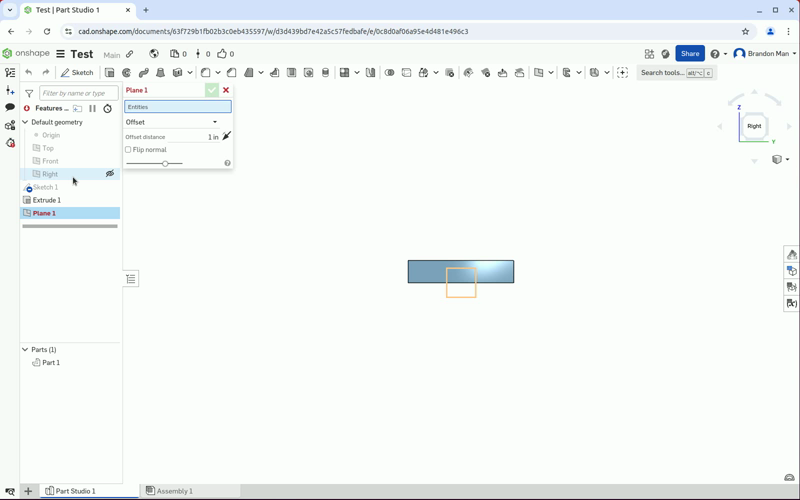
click(73, 176)
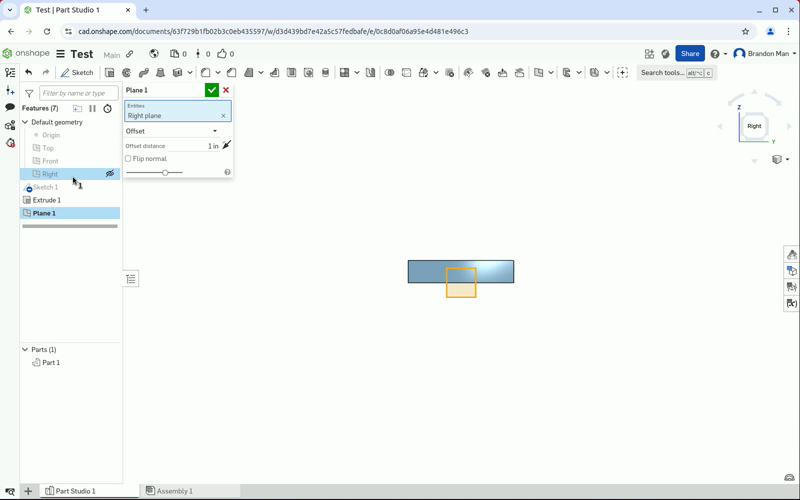
key(tab, 2)
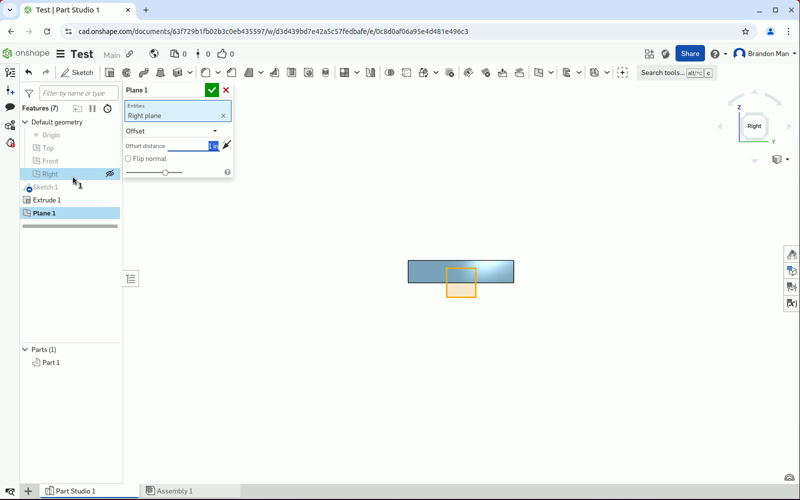
text(22.4)
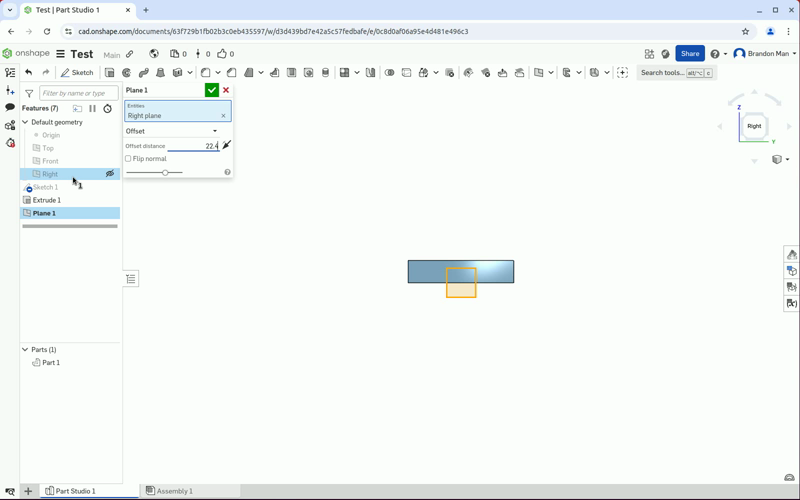
key(enter, 2)
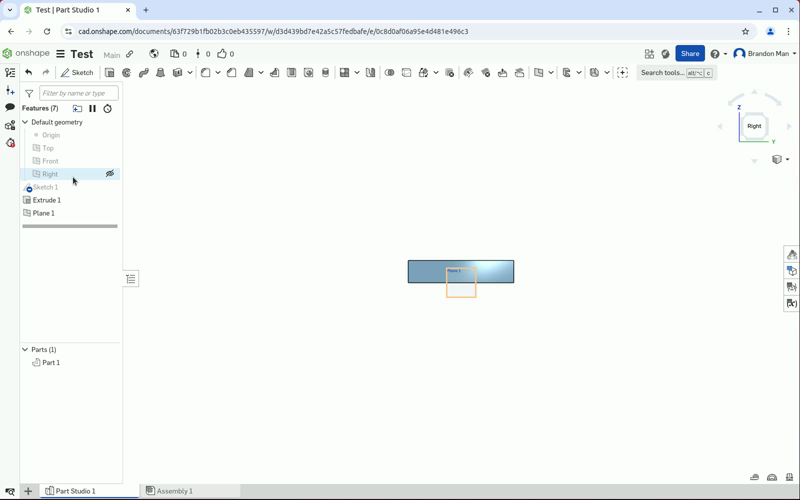
key(shift+s)
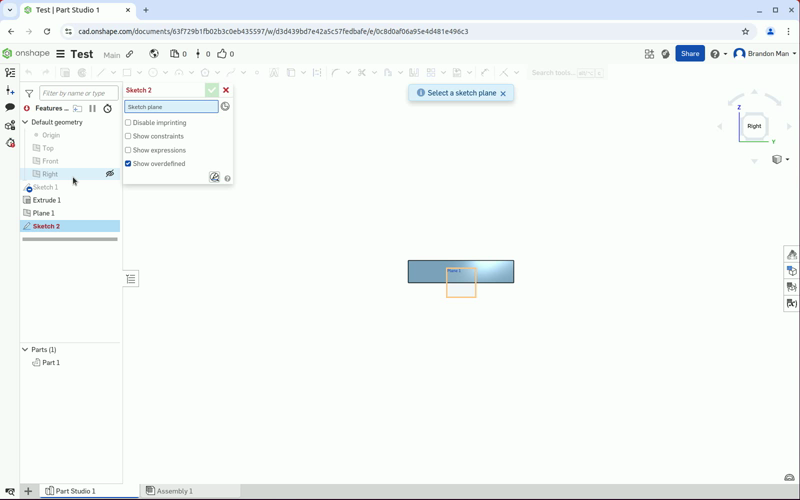
mouse_move(73, 215)
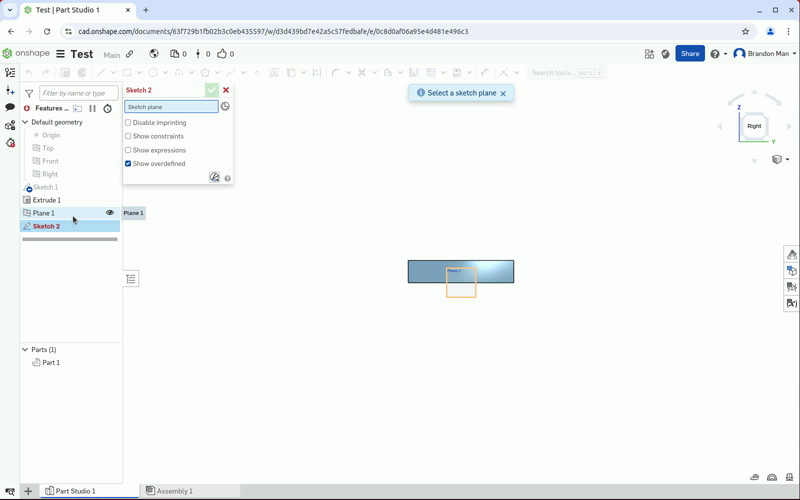
click(73, 215)
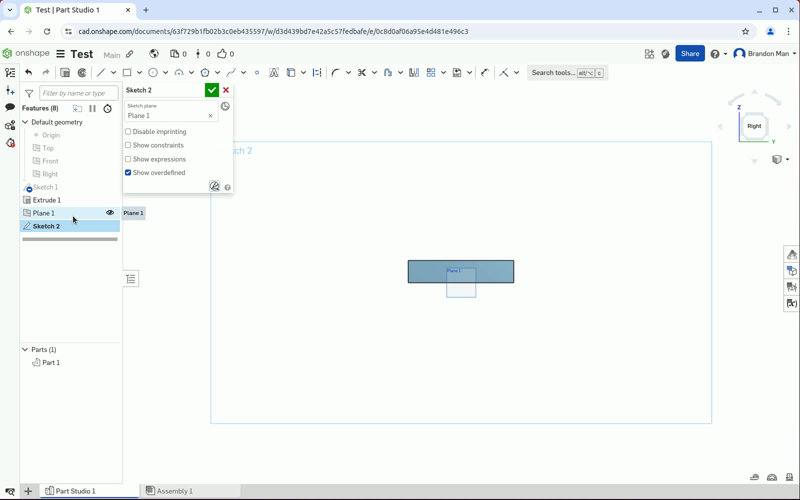
mouse_move(73, 352)
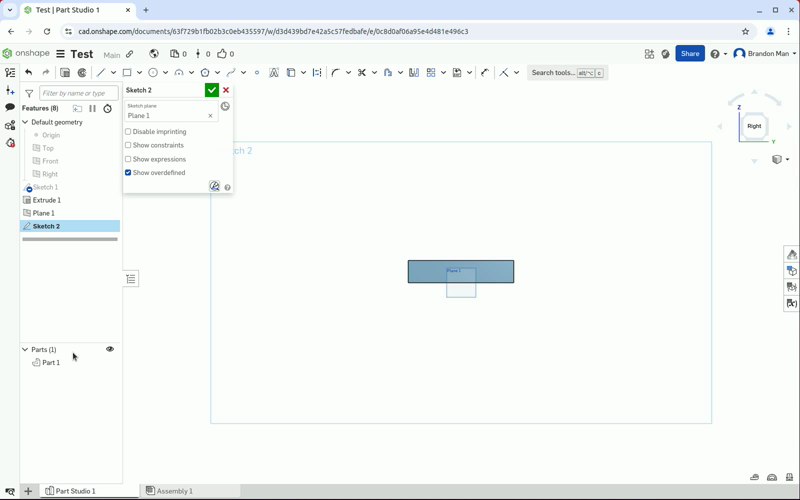
key(y)
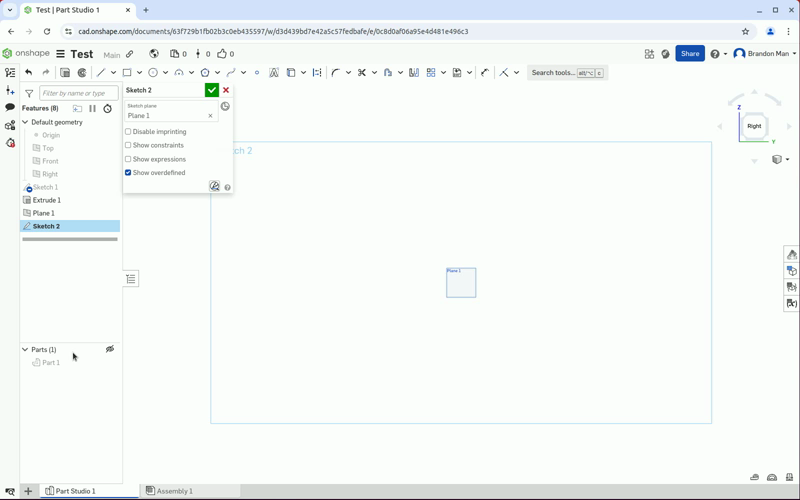
key(l)
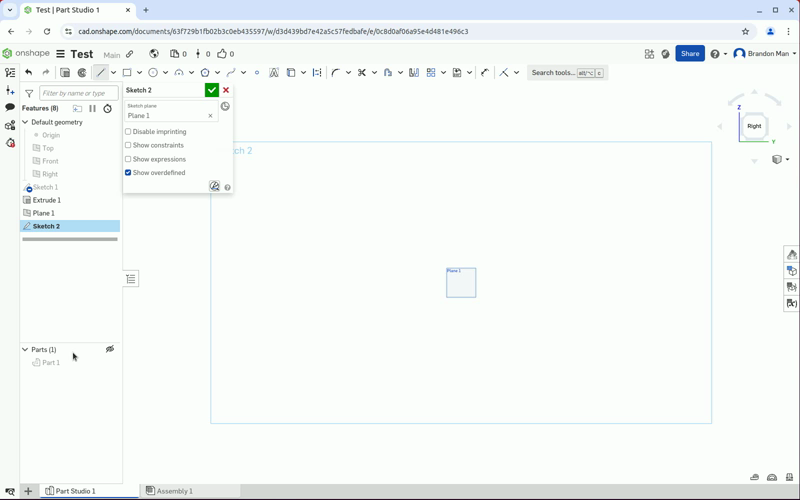
key_down(shift)
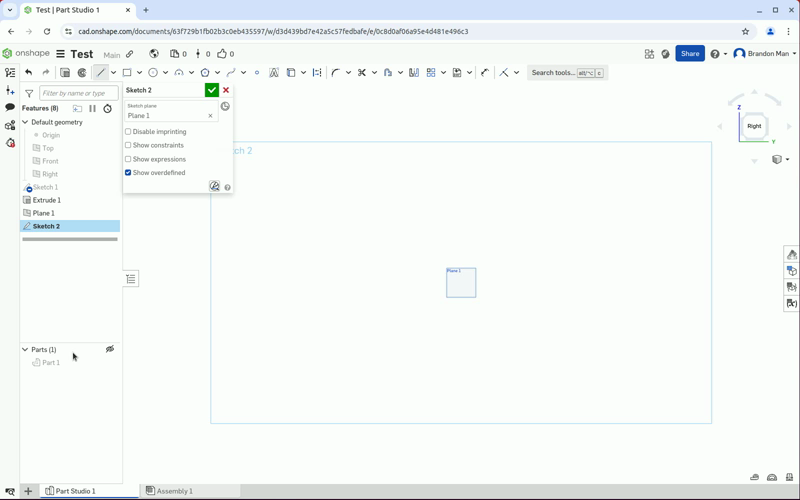
mouse_move(407, 282)
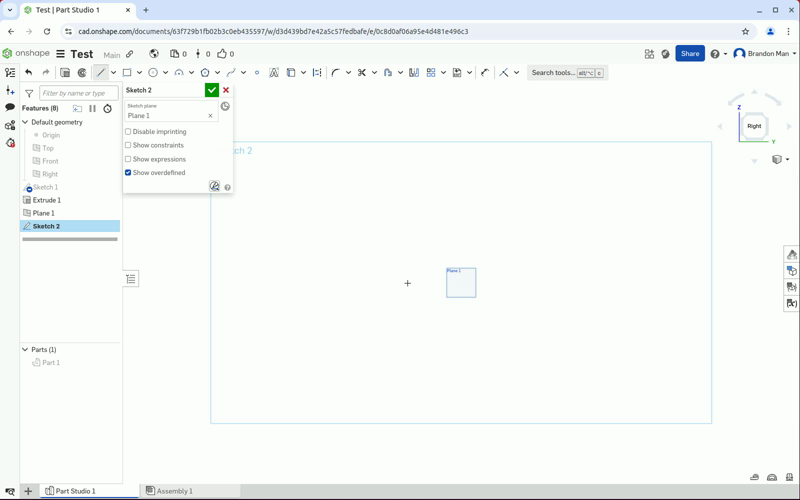
click(407, 282)
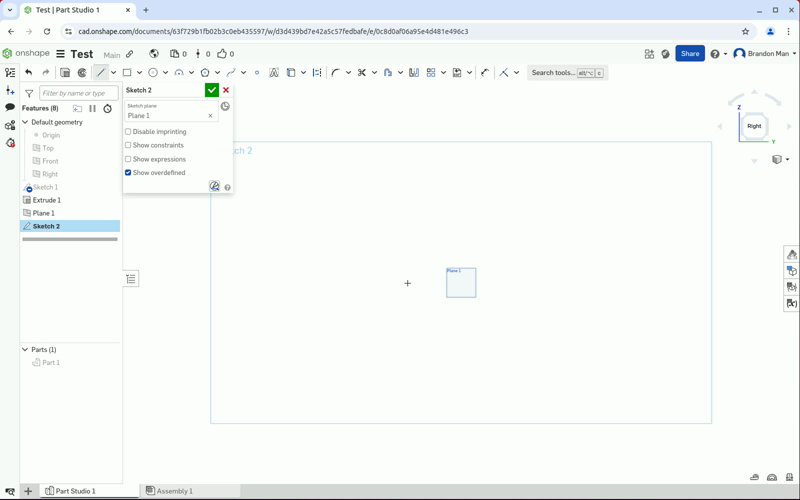
key_up(shift)
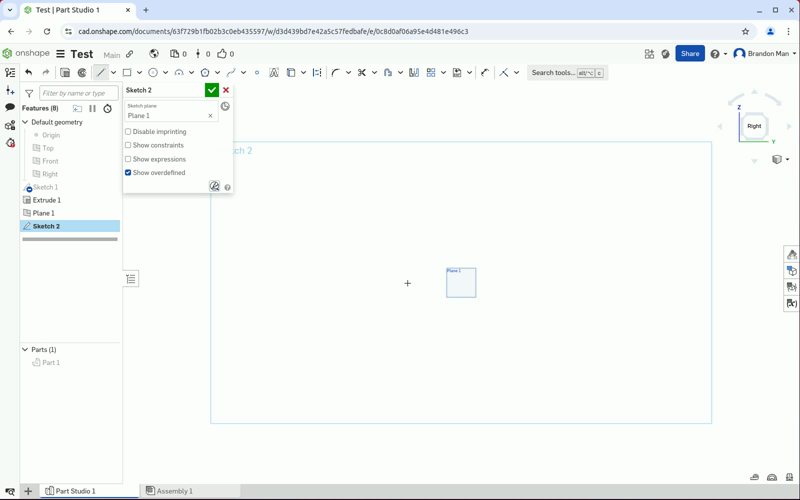
key_down(shift)
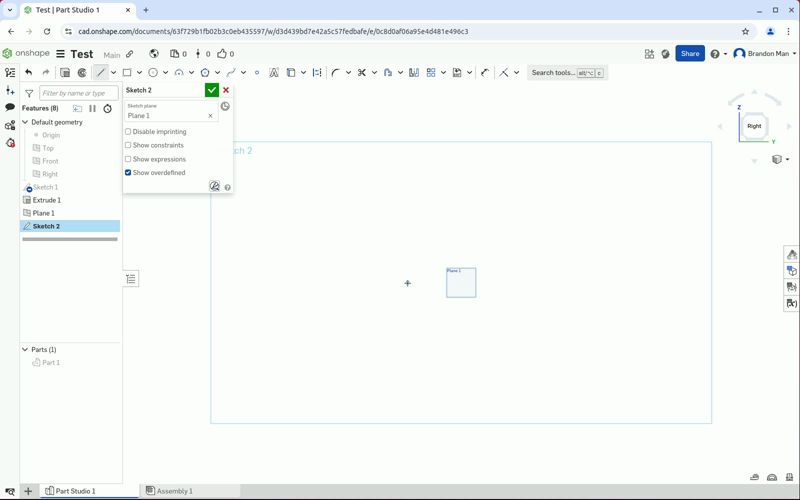
mouse_move(513, 282)
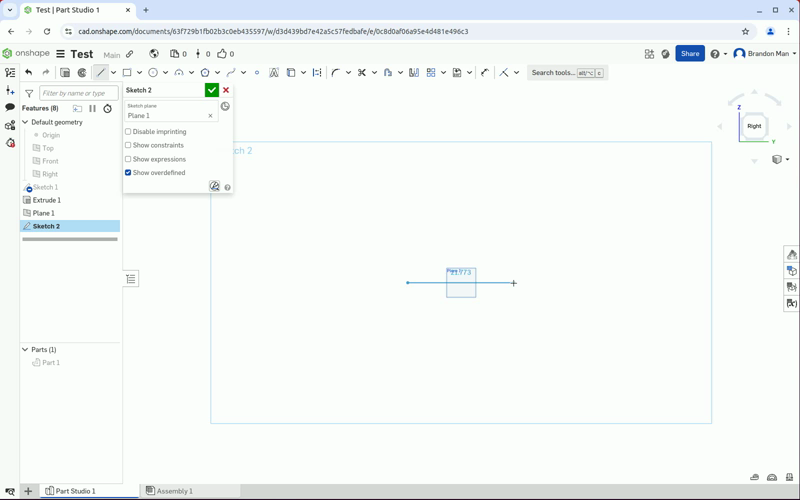
click(513, 282)
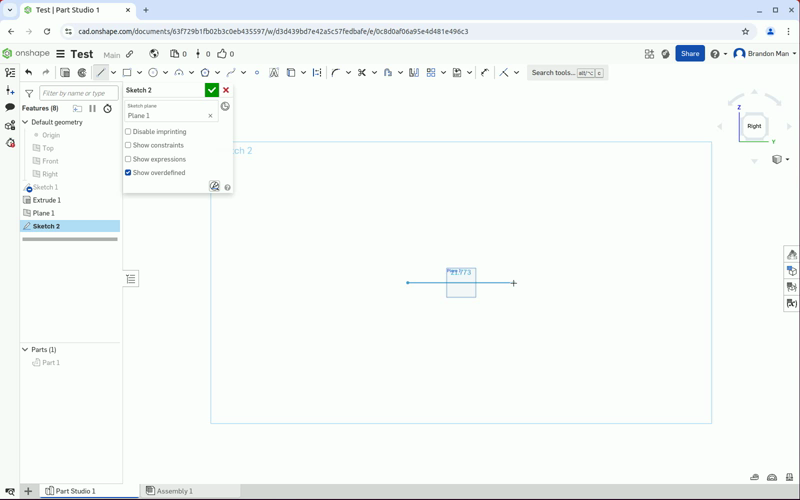
key_up(shift)
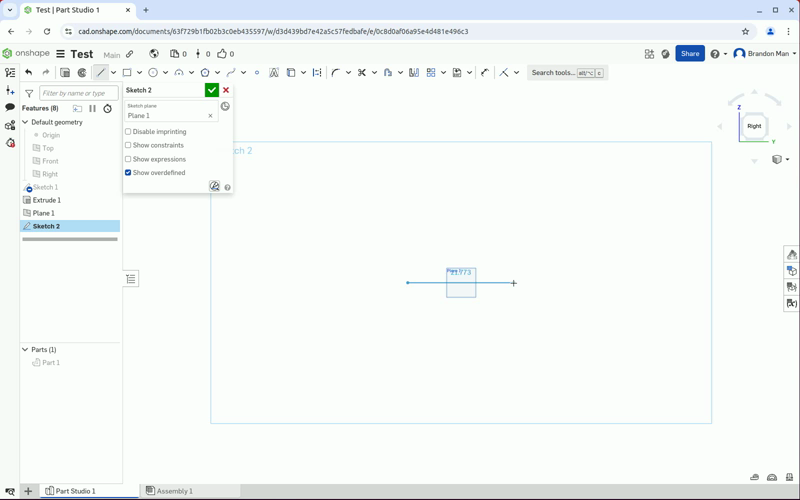
key_down(shift)
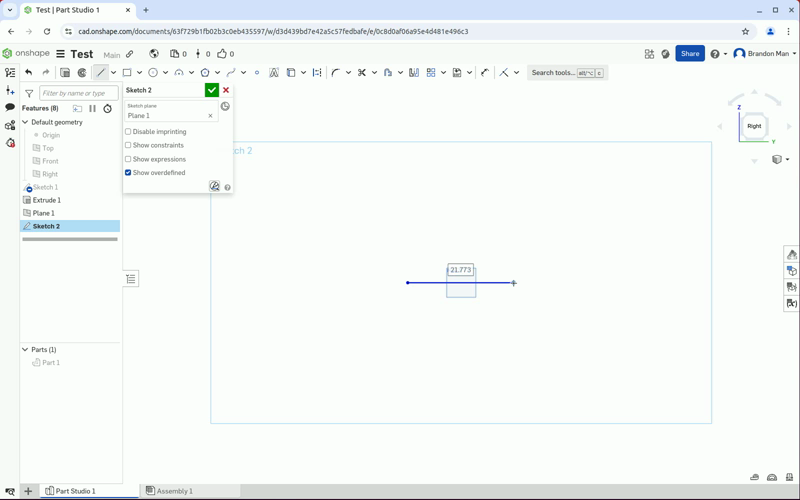
mouse_move(543, 282)
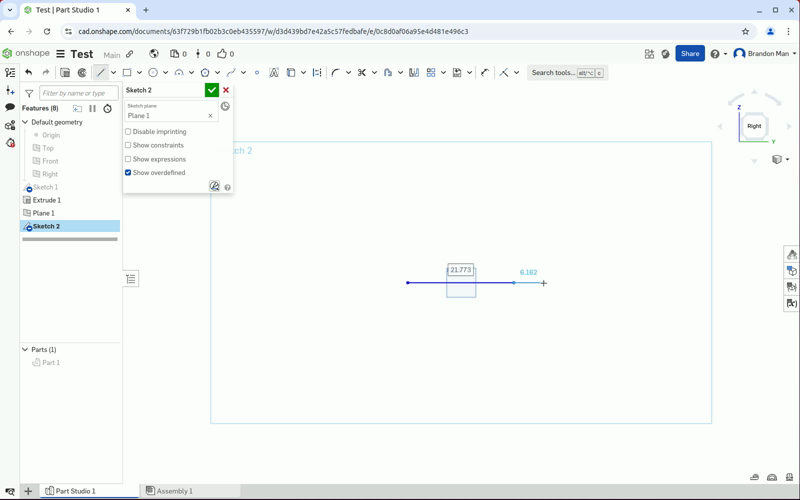
mouse_move(513, 260)
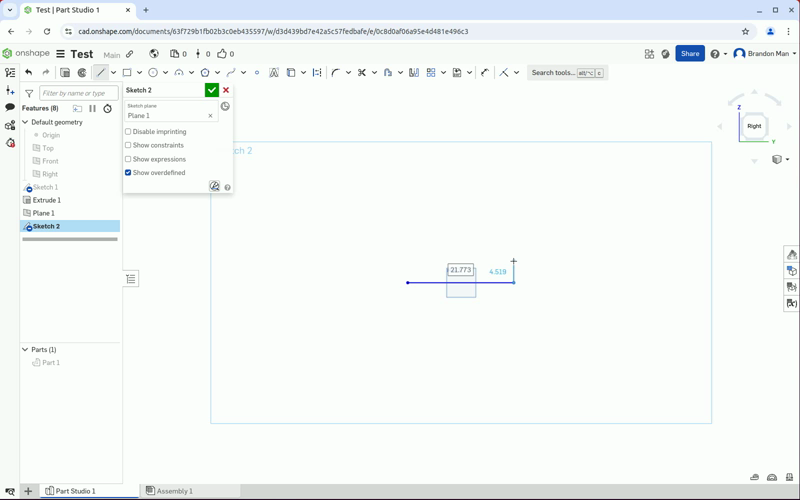
click(513, 260)
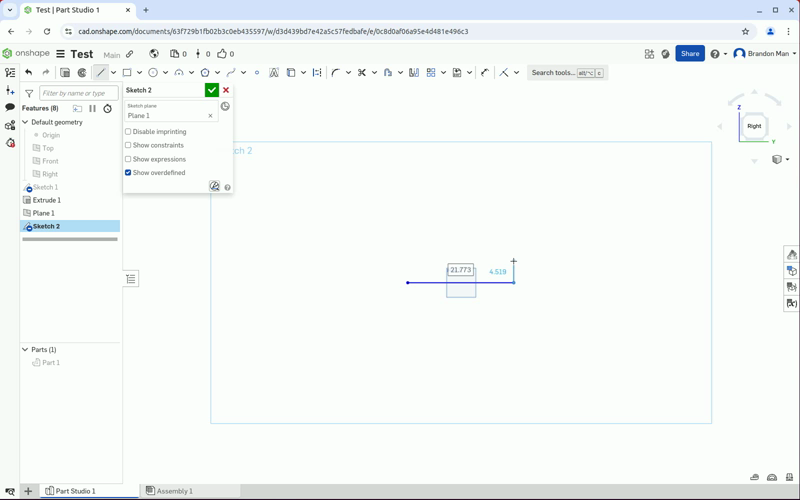
key_up(shift)
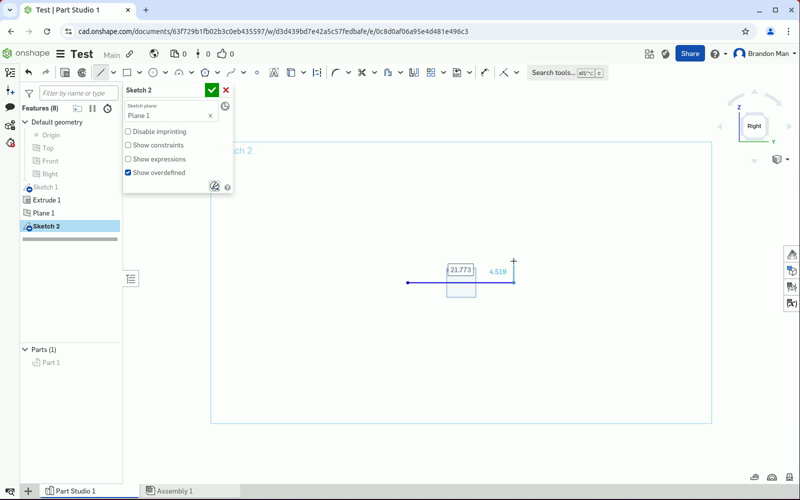
key_down(shift)
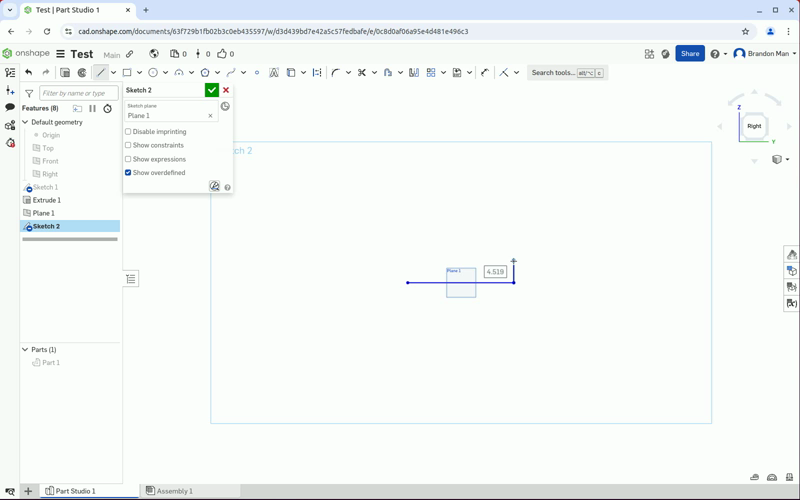
mouse_move(407, 260)
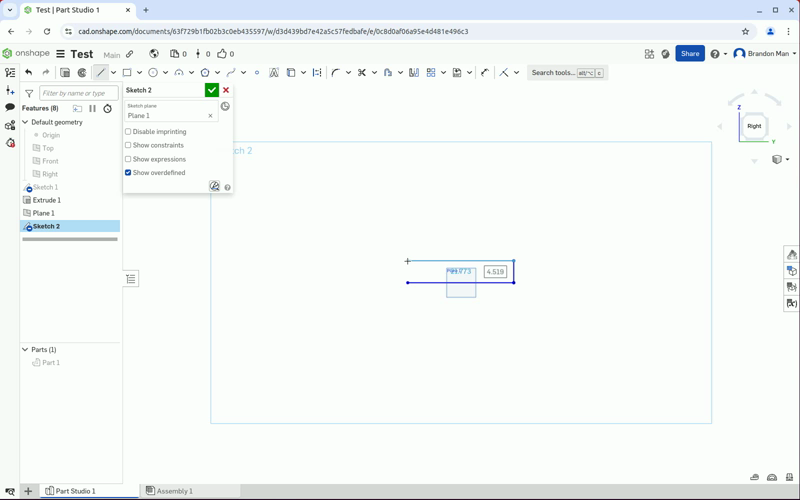
click(407, 260)
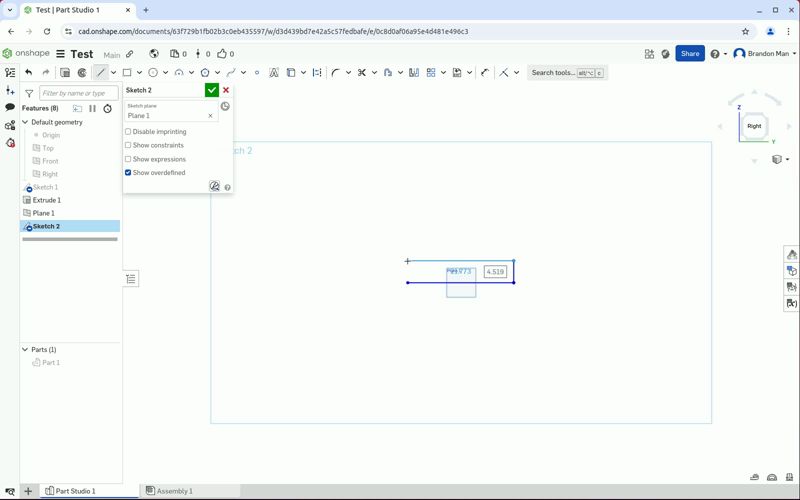
key_up(shift)
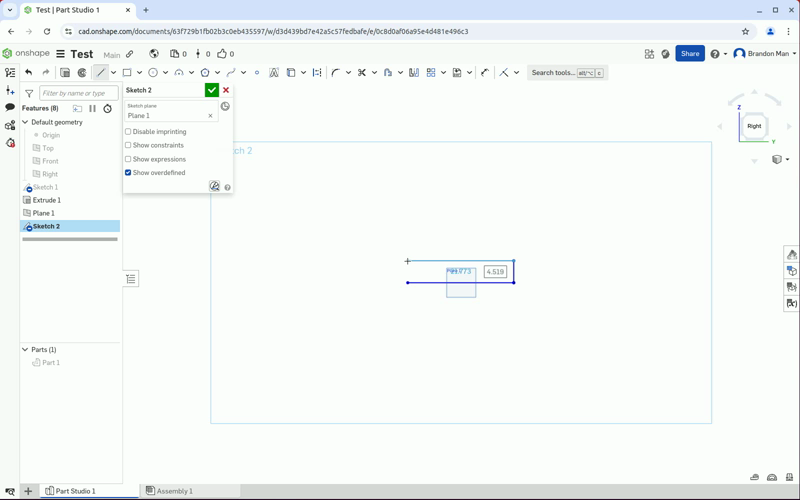
mouse_move(437, 260)
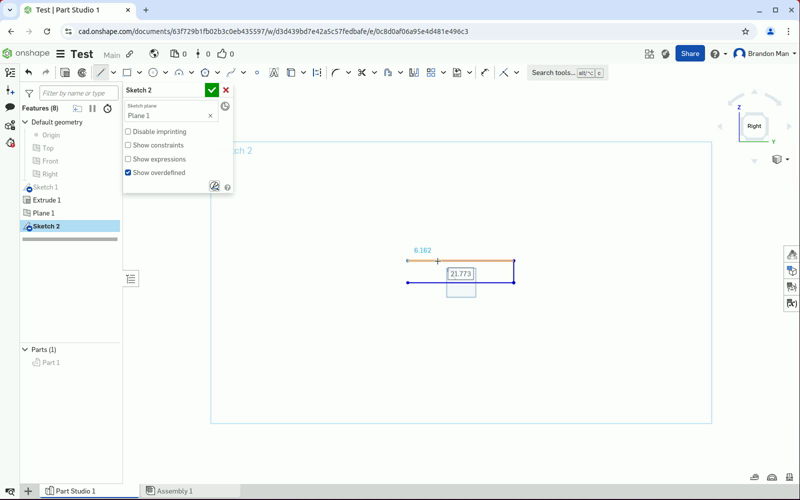
key_down(shift)
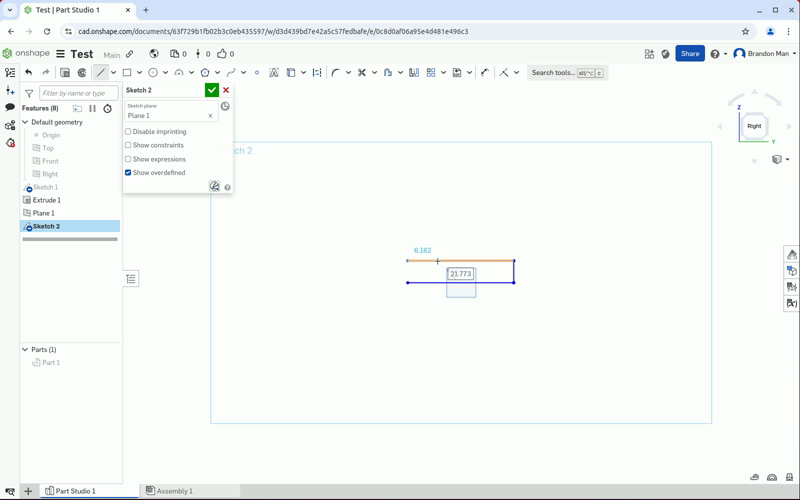
mouse_move(407, 282)
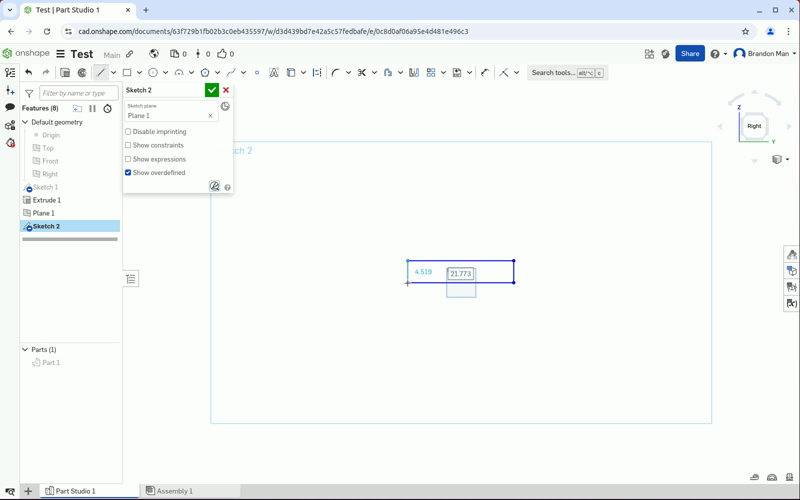
key_up(shift)
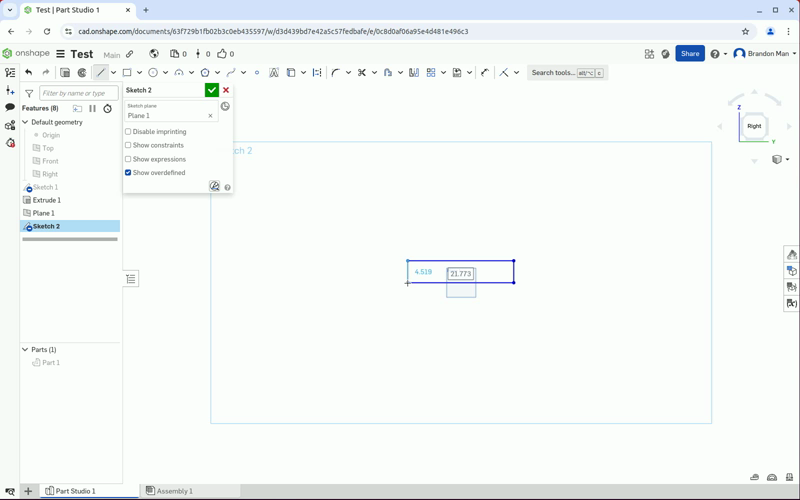
click(407, 282)
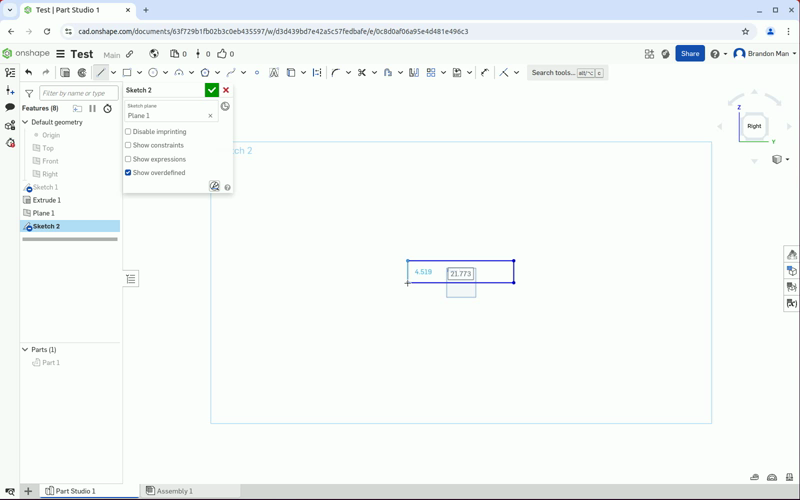
key(esc)
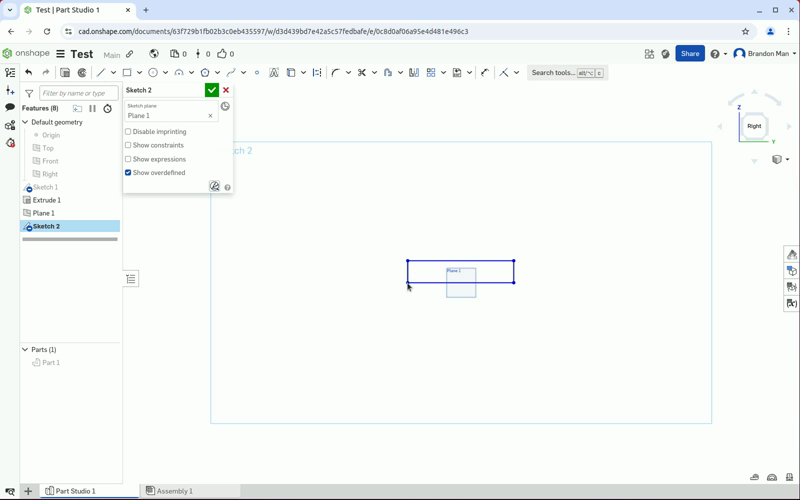
mouse_move(425, 272)
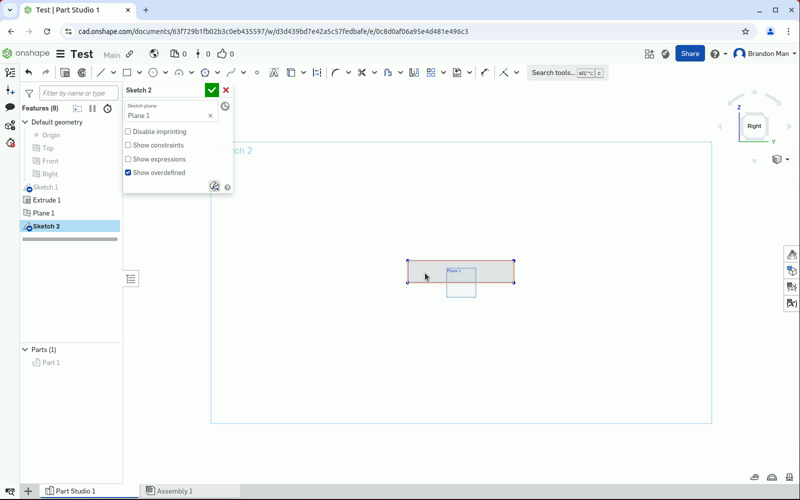
click(425, 272)
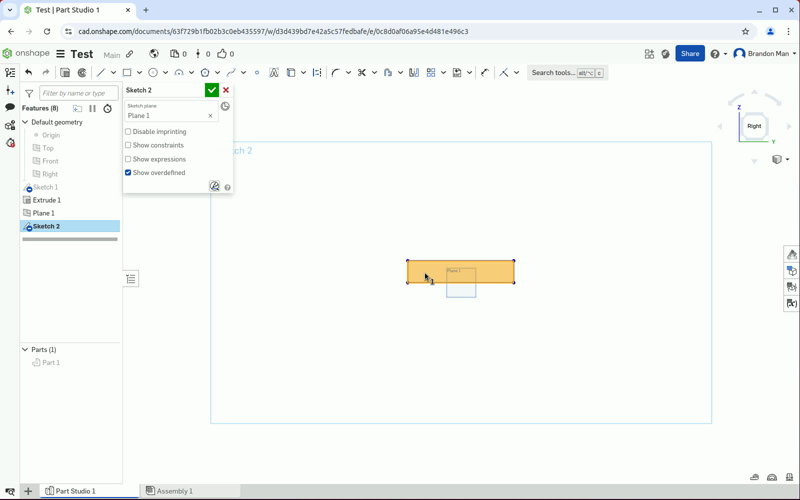
mouse_move(73, 352)
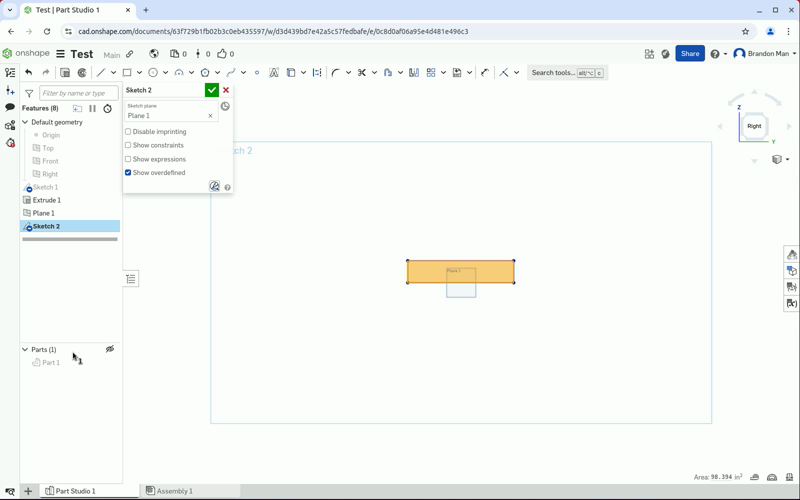
key(shift+y)
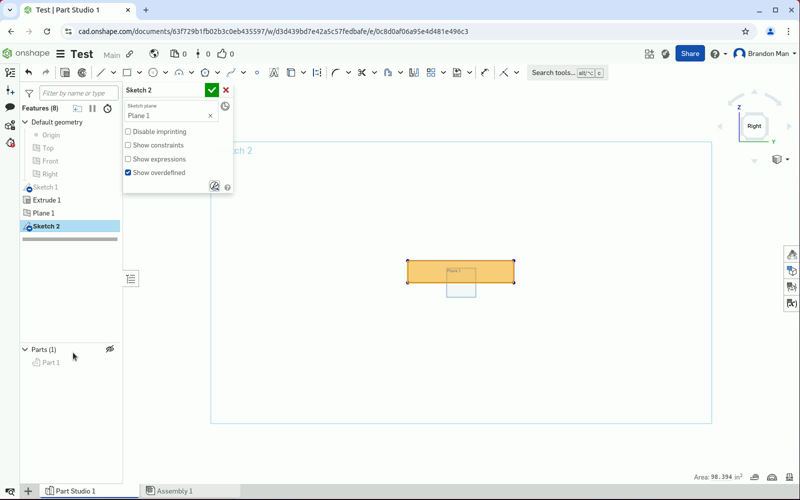
key(shift+e)
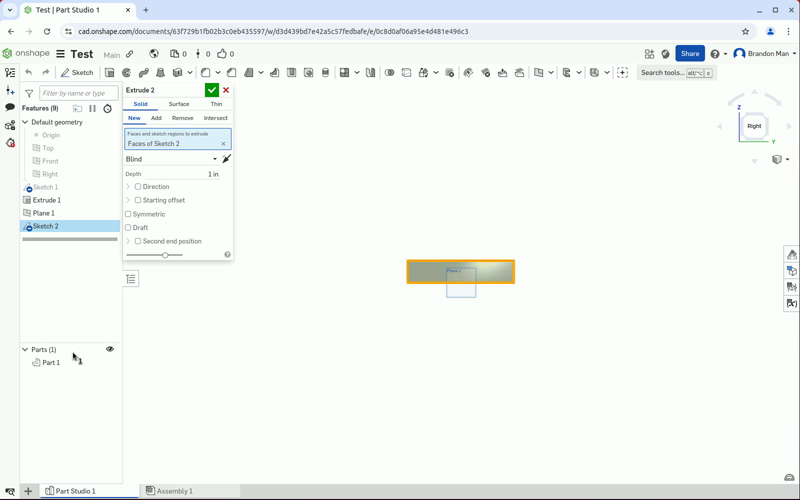
mouse_move(143, 106)
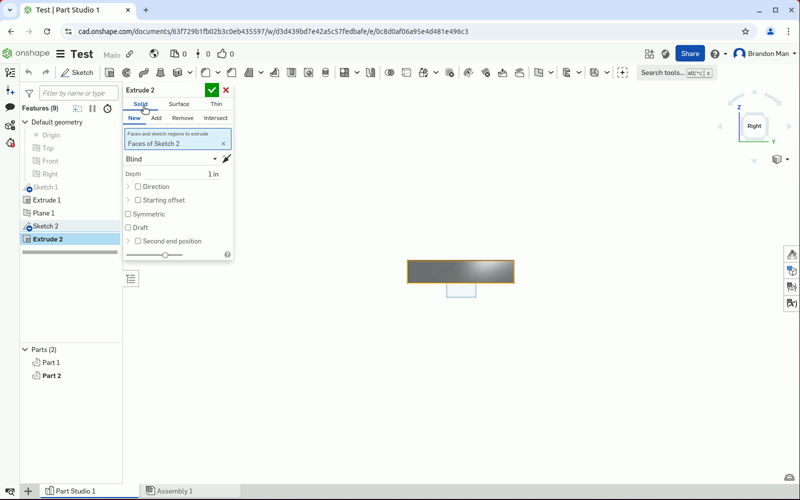
click(143, 106)
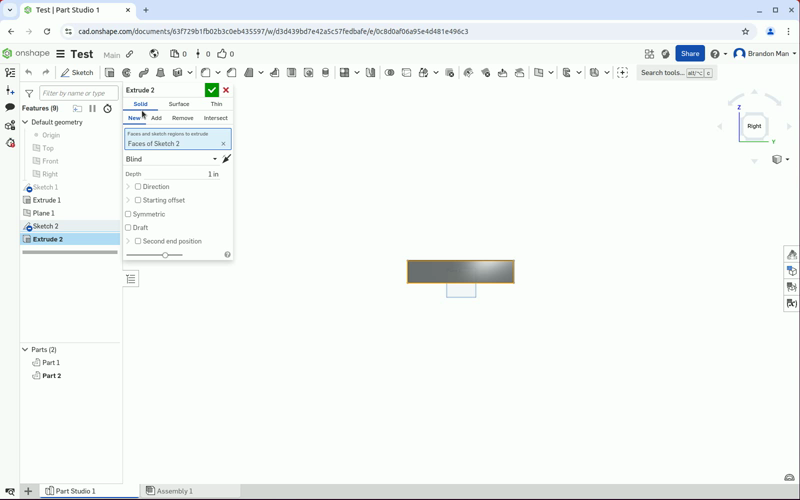
mouse_move(137, 120)
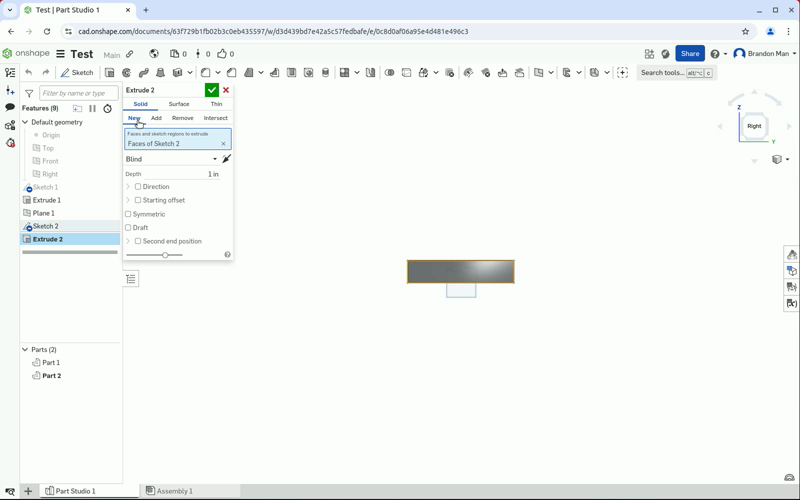
click(137, 120)
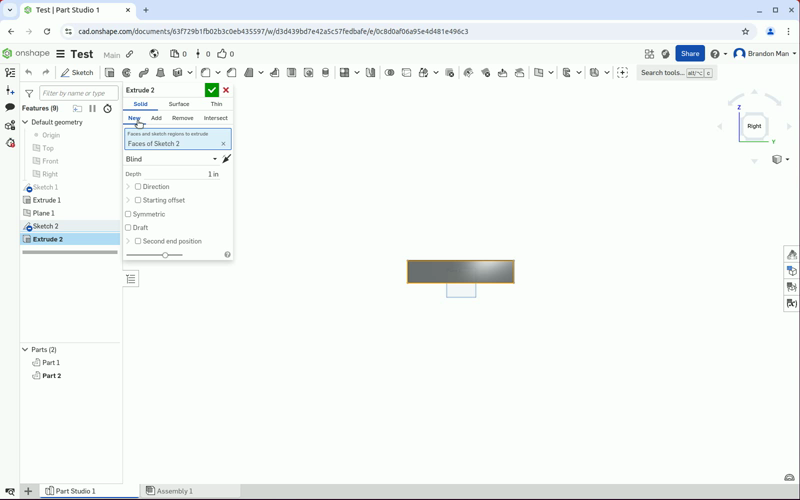
key(tab, 4)
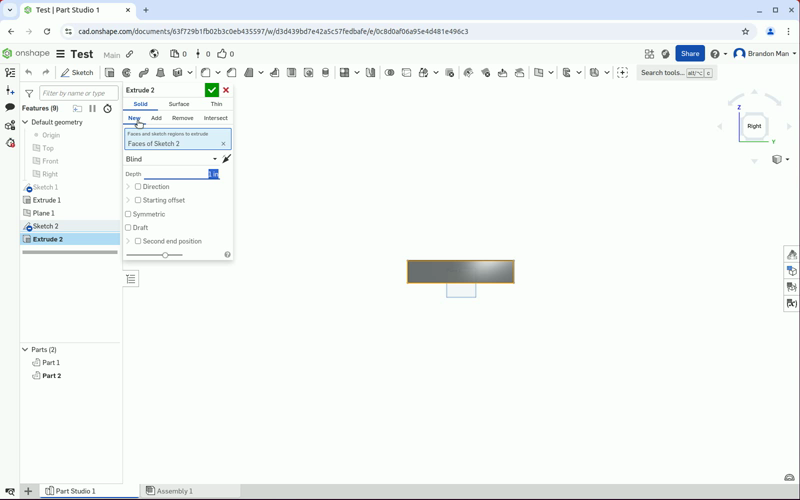
text(0.722)
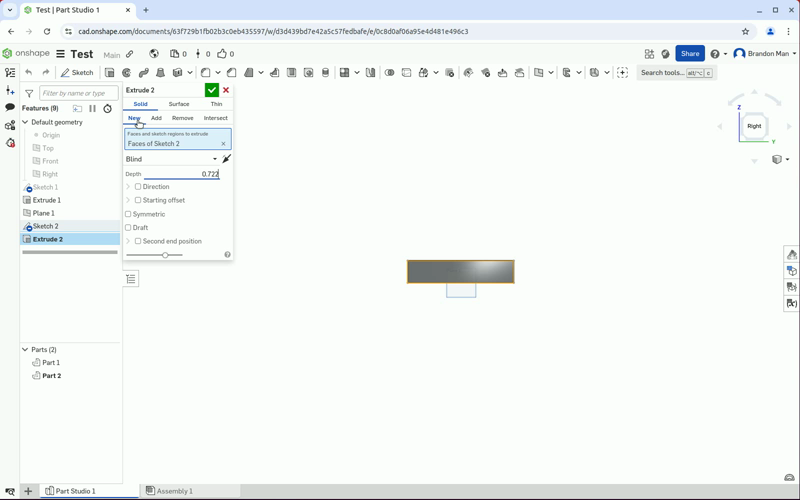
key(enter)
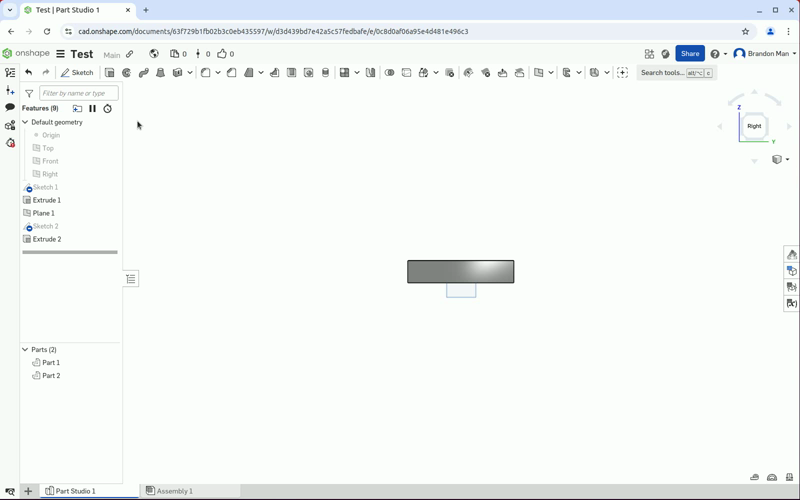
key(shift+h)
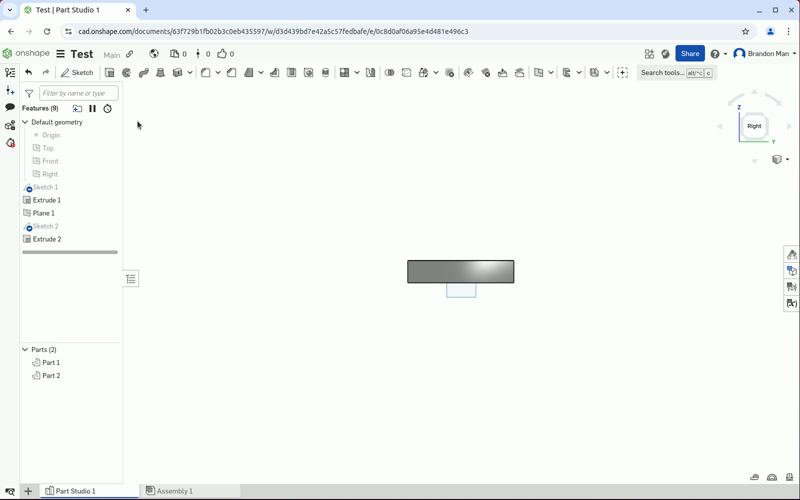
key(shift+h)
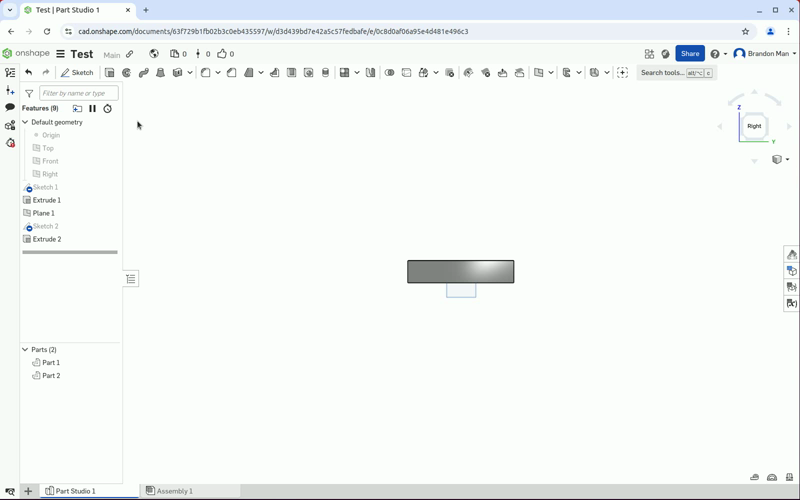
mouse_move(73, 189)
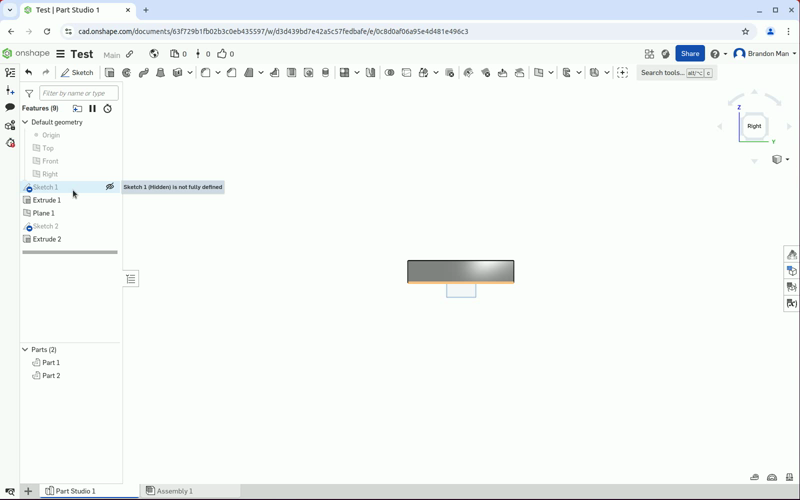
click(73, 189)
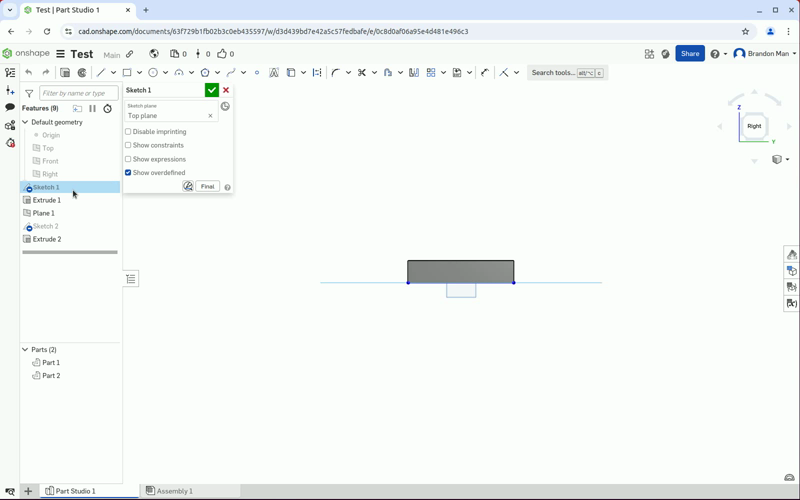
mouse_move(229, 92)
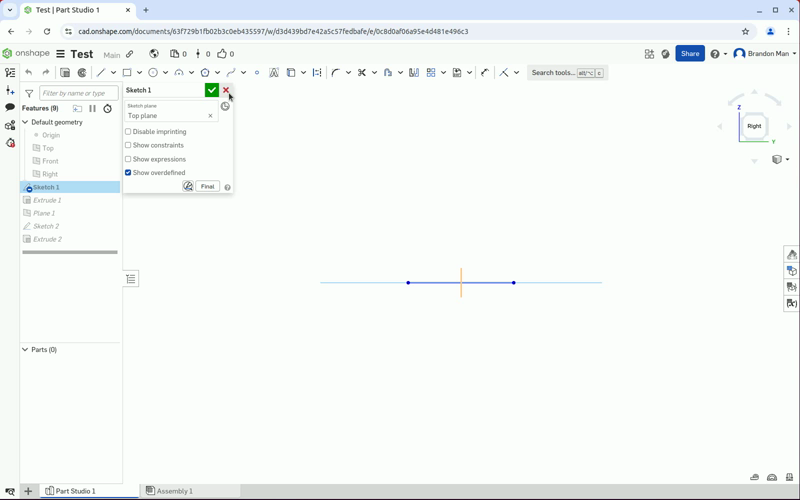
click(229, 92)
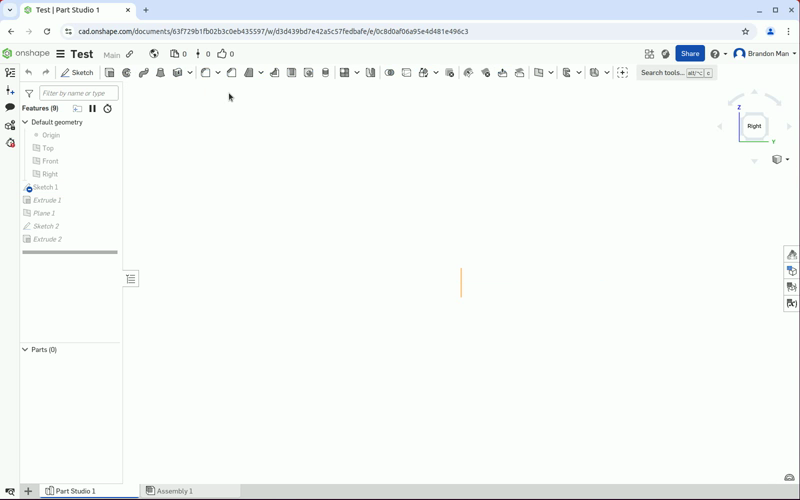
key(shift+s)
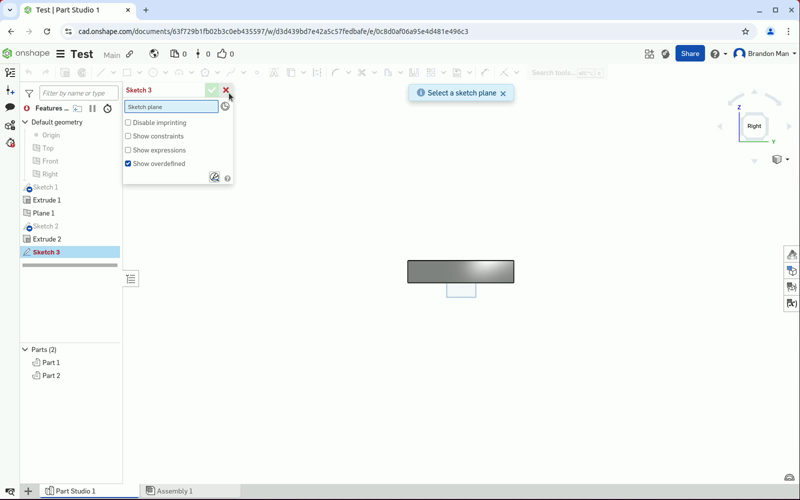
mouse_move(73, 215)
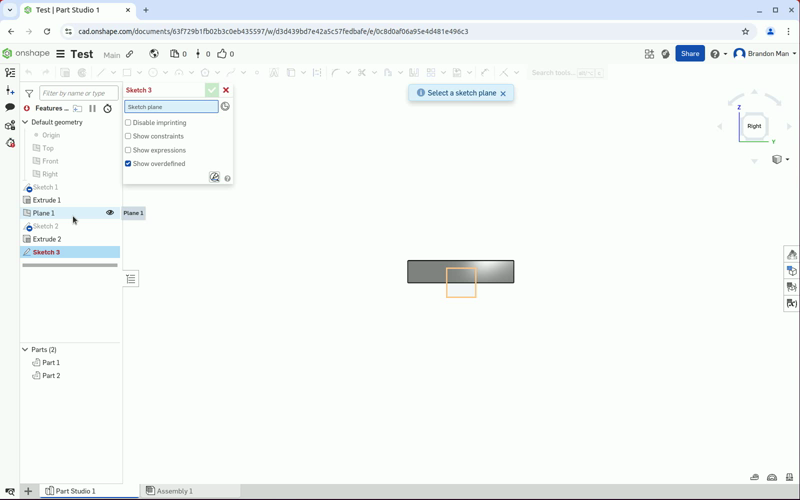
click(73, 215)
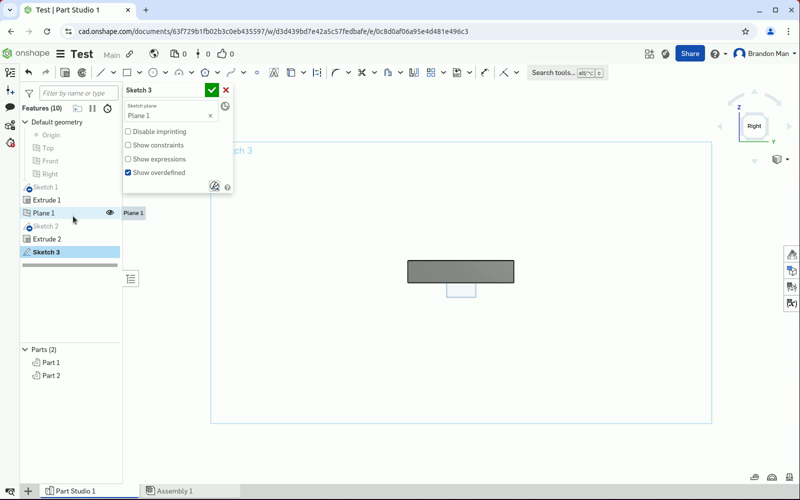
mouse_move(73, 352)
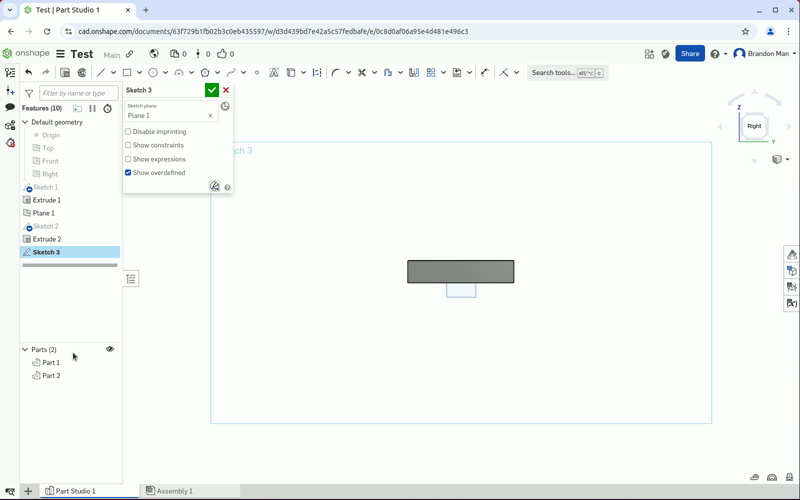
key(y)
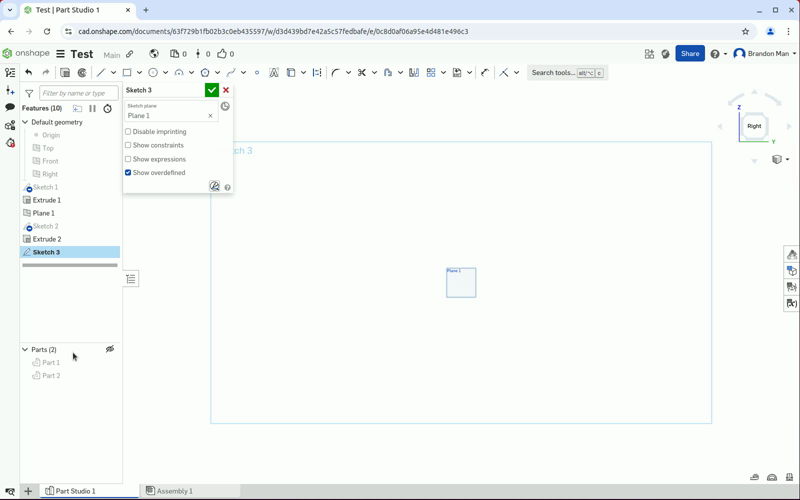
key(l)
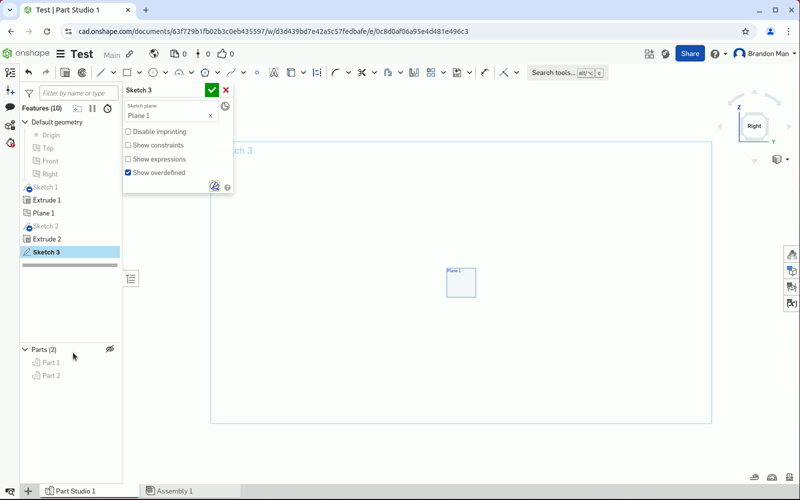
key_down(shift)
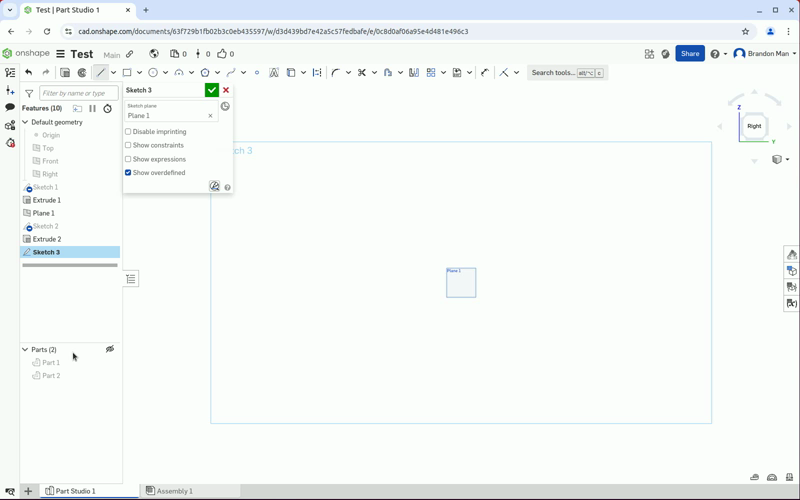
mouse_move(407, 260)
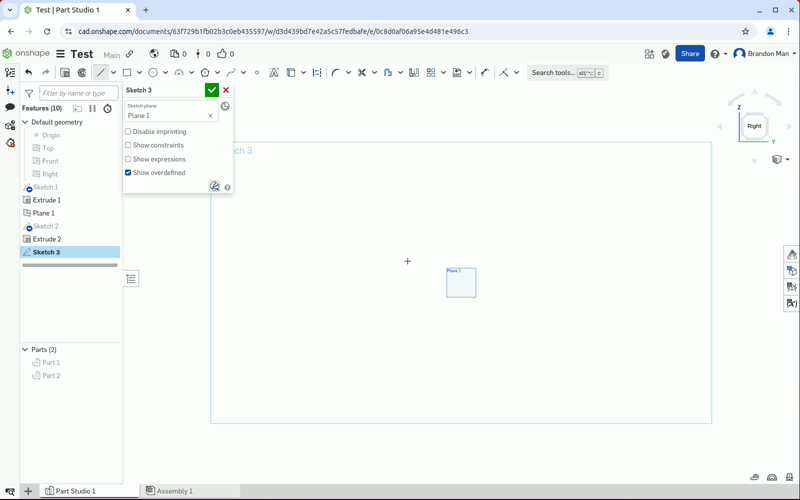
click(407, 260)
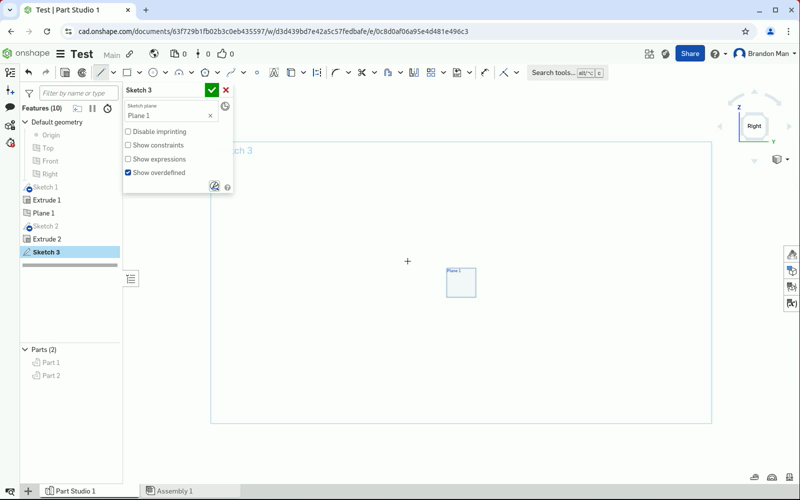
key_up(shift)
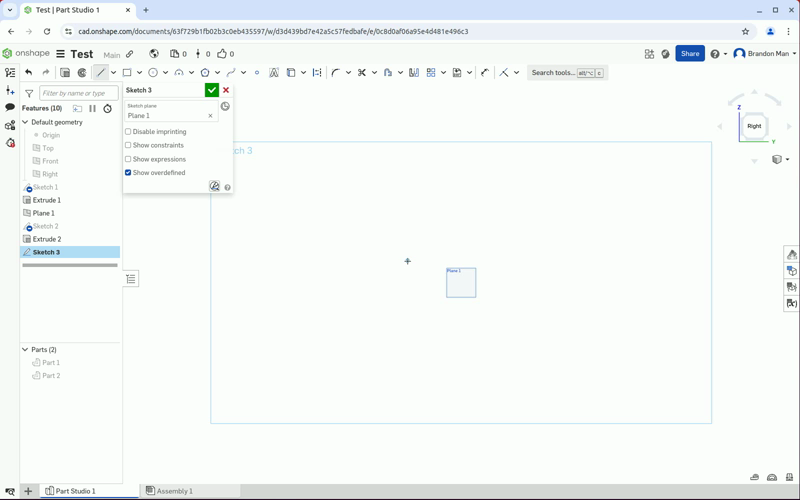
key_down(shift)
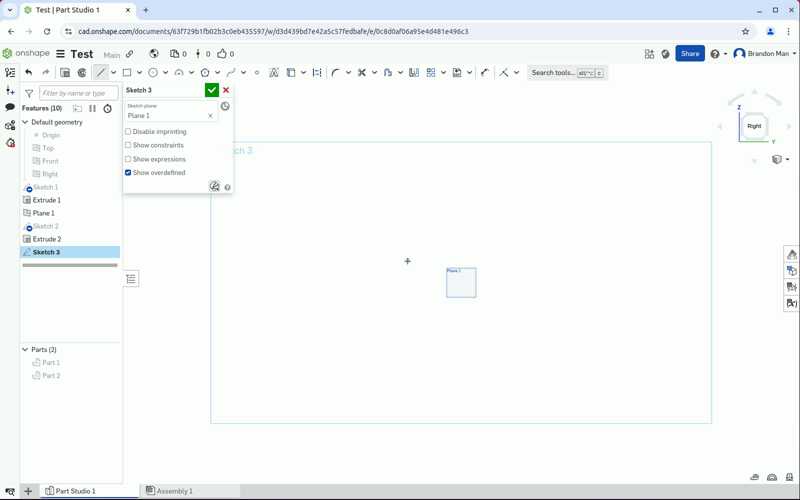
mouse_move(513, 260)
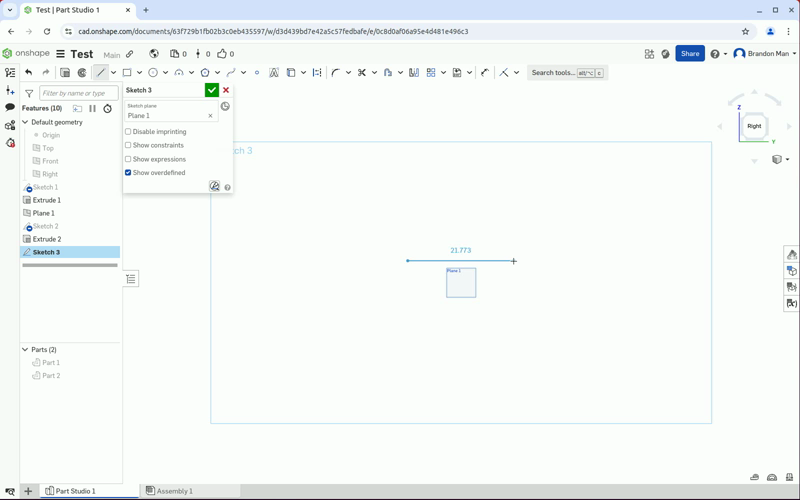
click(513, 260)
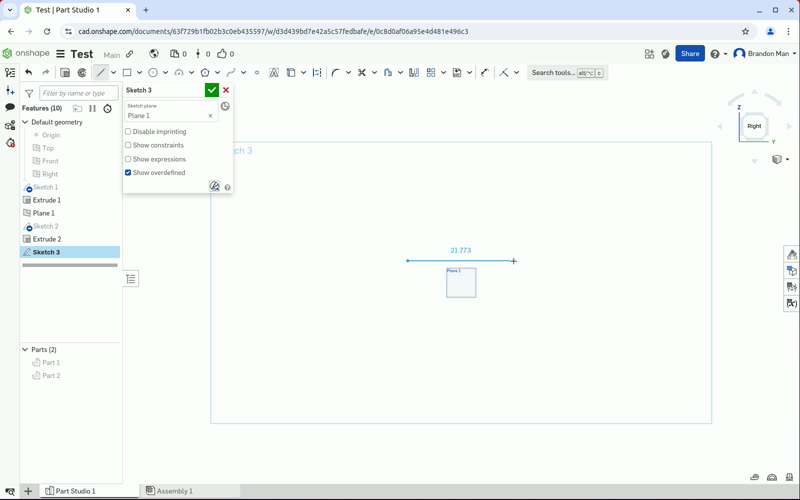
key_up(shift)
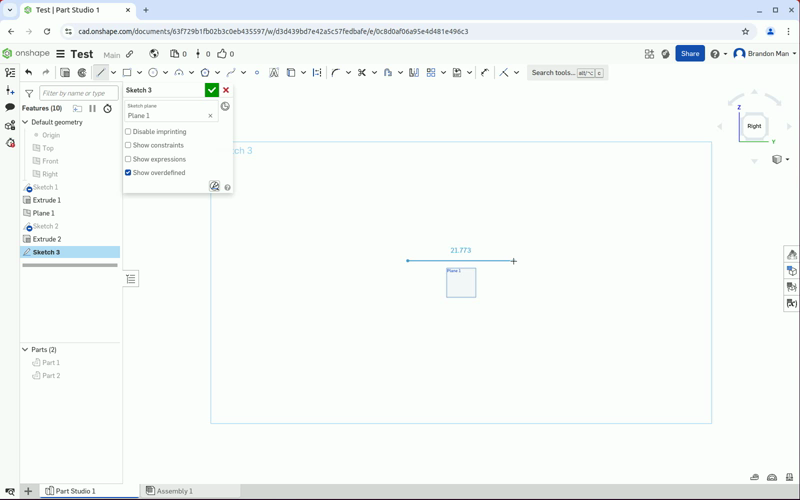
key_down(shift)
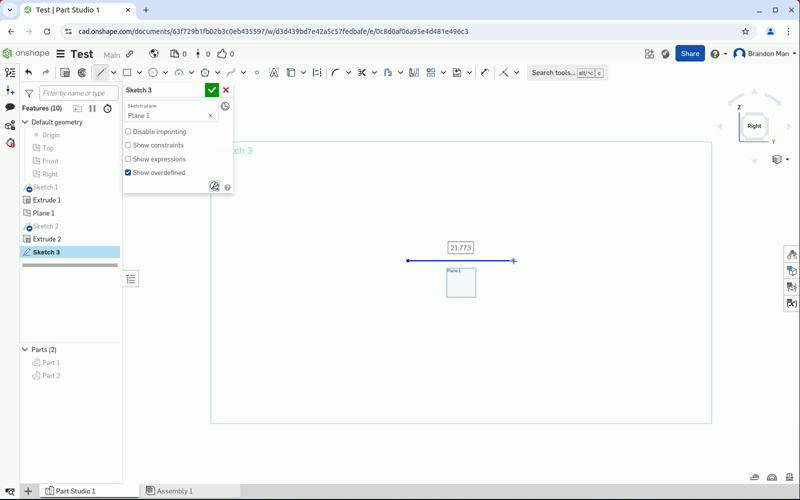
mouse_move(543, 260)
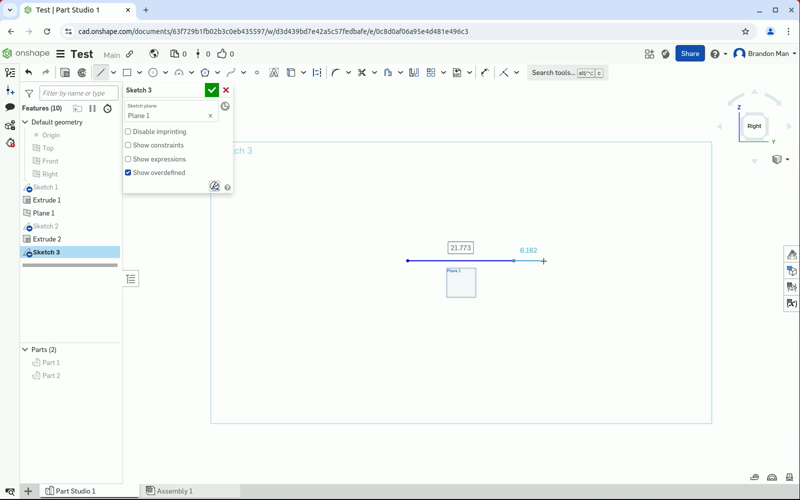
mouse_move(513, 257)
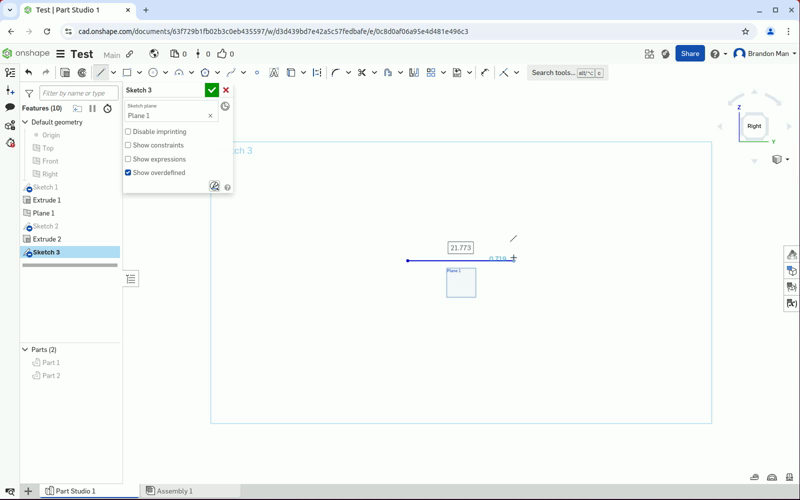
scroll(6)
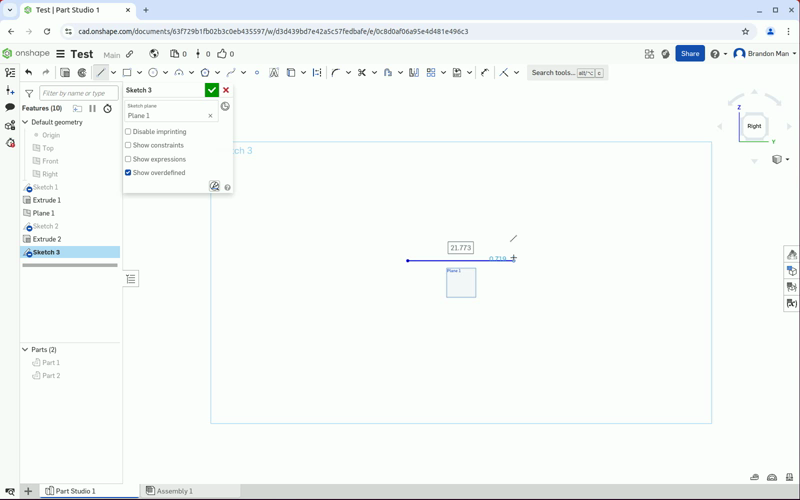
scroll(6)
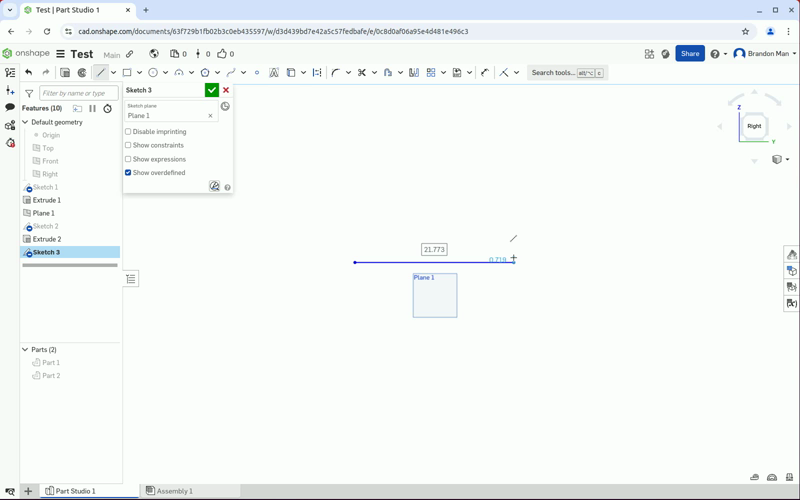
scroll(6)
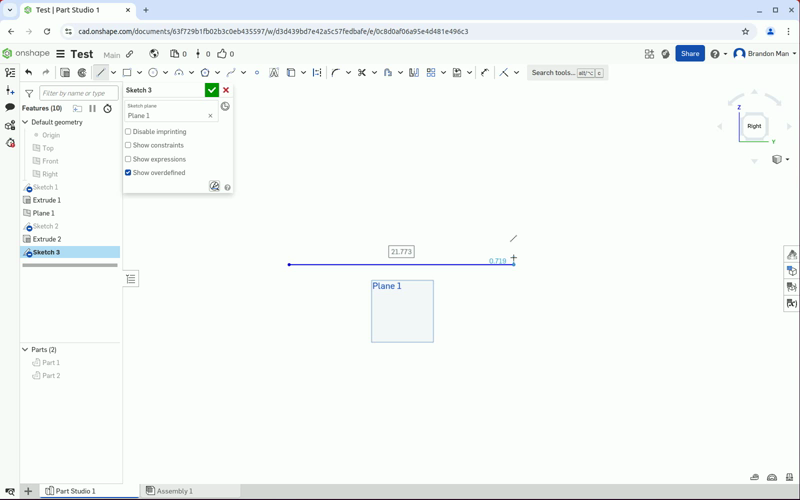
scroll(6)
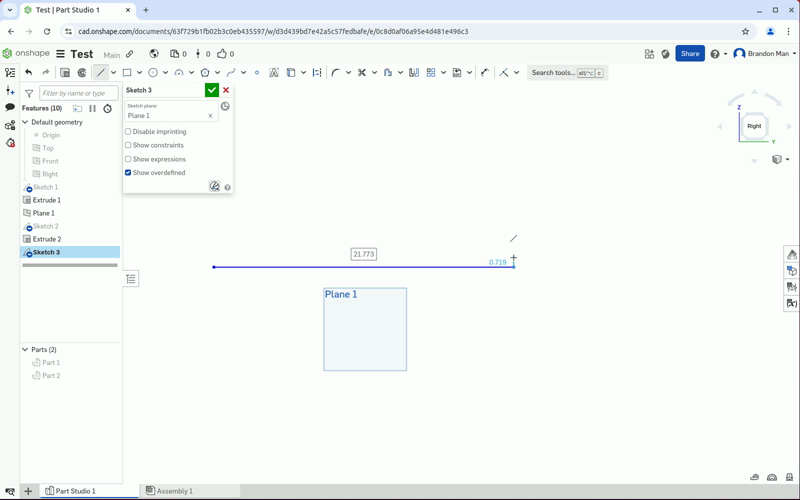
scroll(6)
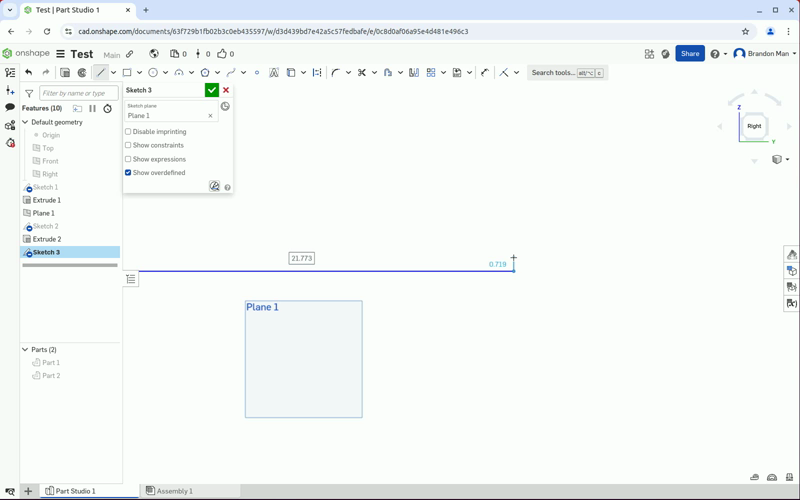
scroll(6)
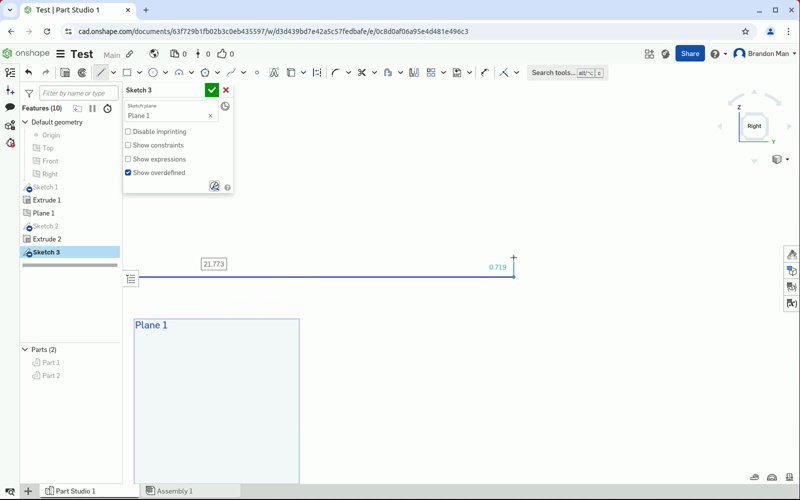
scroll(6)
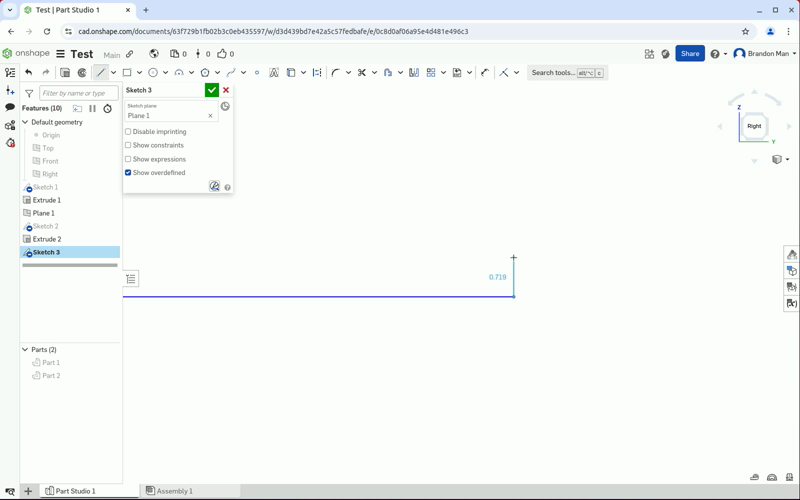
click(513, 257)
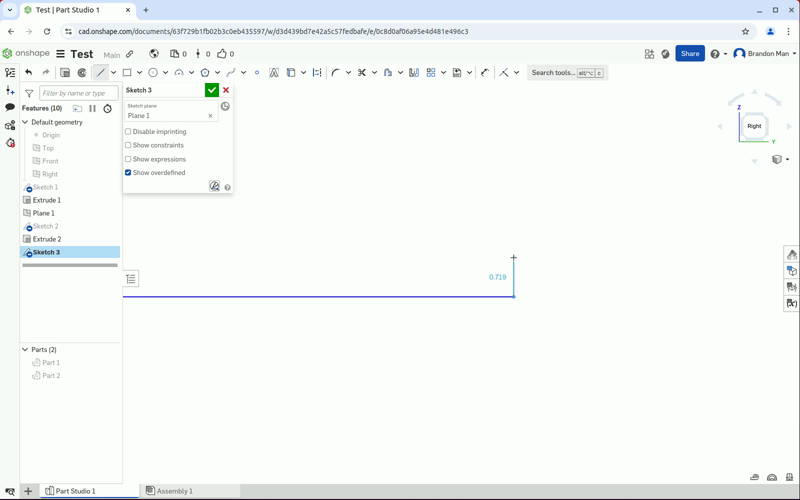
scroll(-6)
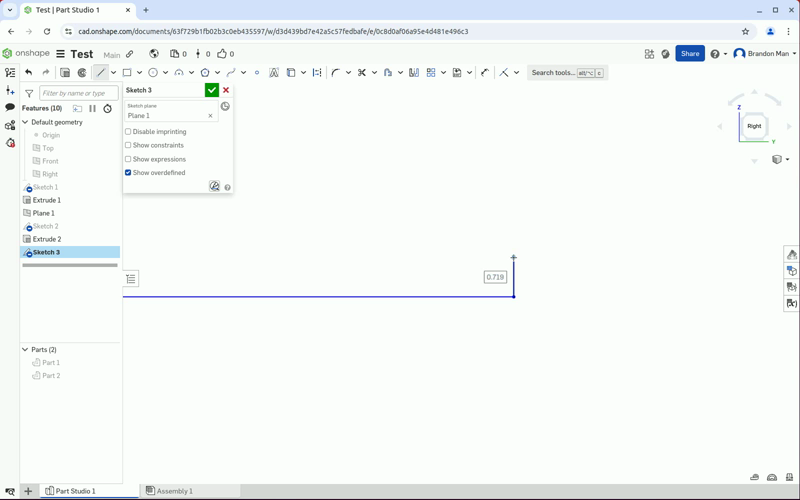
scroll(-6)
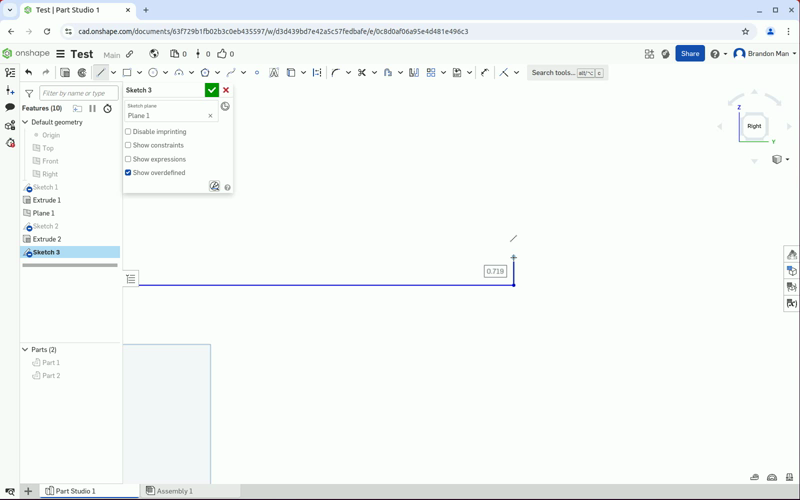
scroll(-6)
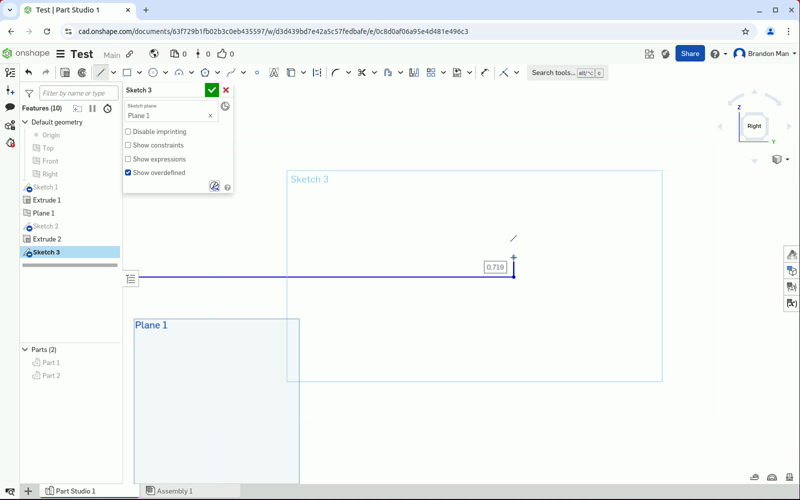
scroll(-6)
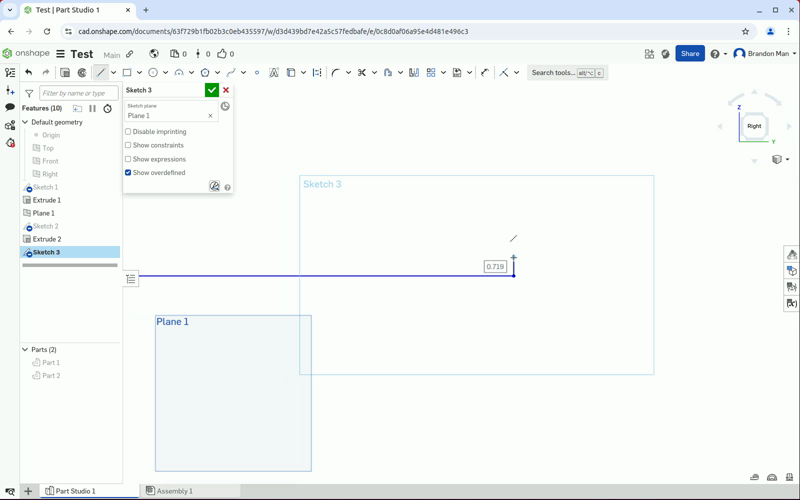
scroll(-6)
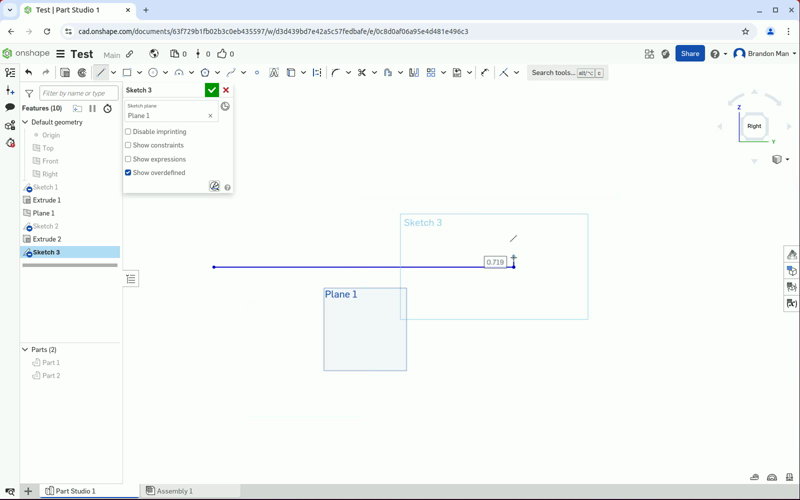
scroll(-6)
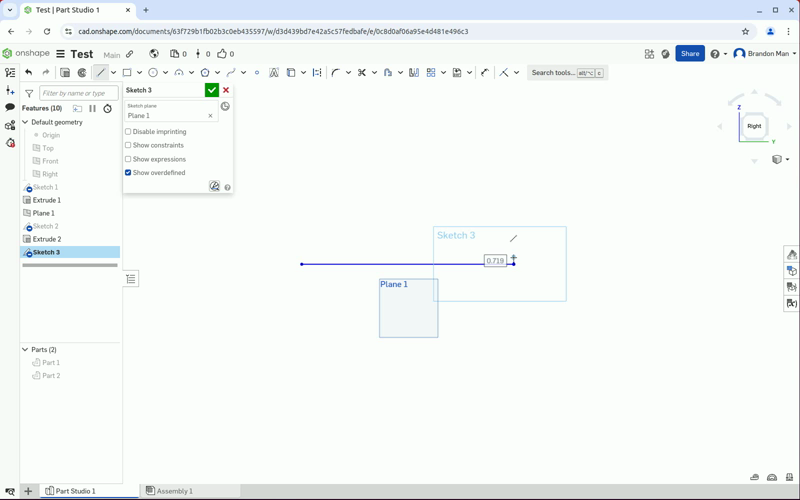
scroll(-6)
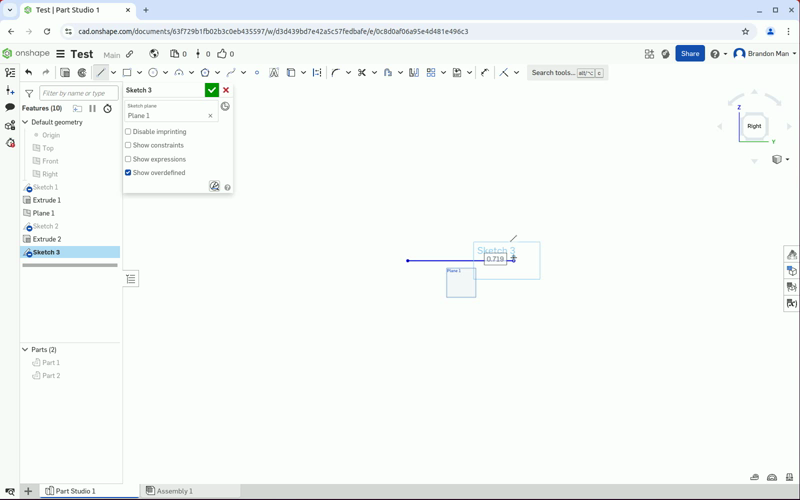
key_up(shift)
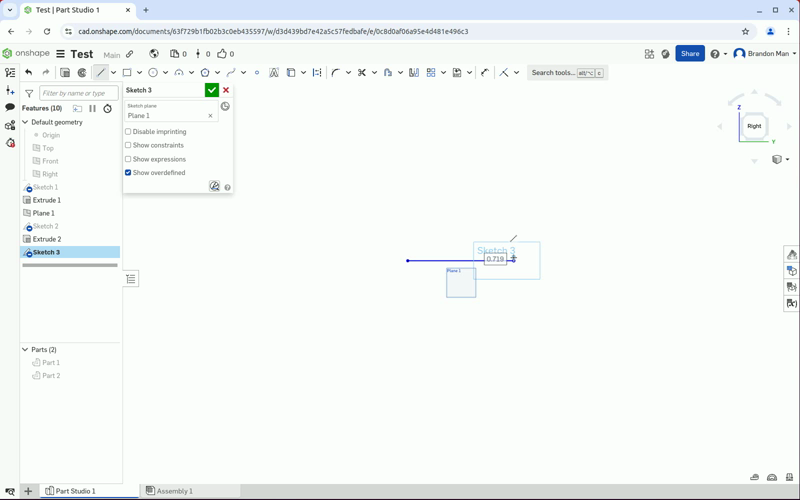
key_down(shift)
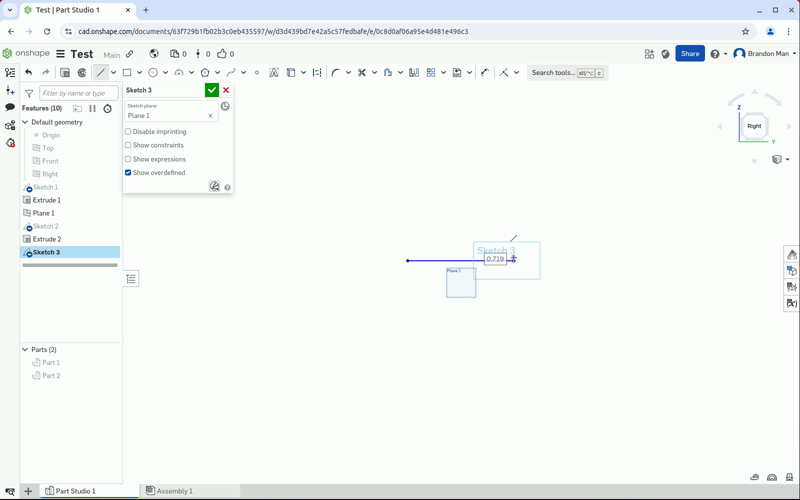
mouse_move(407, 257)
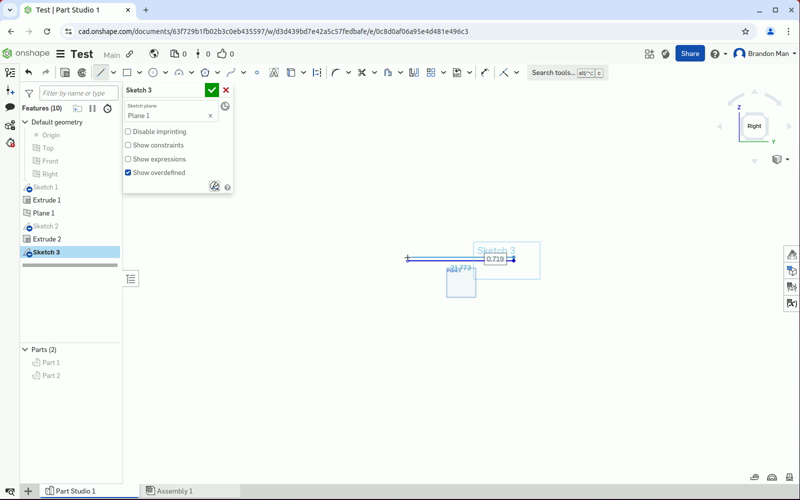
scroll(6)
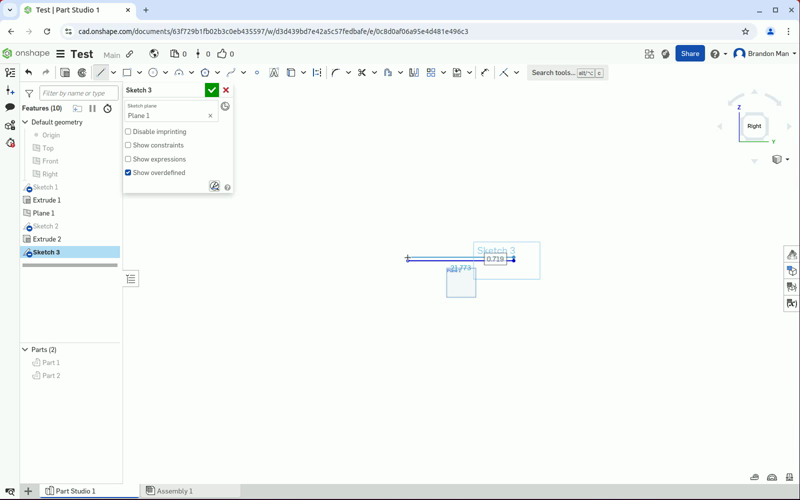
scroll(6)
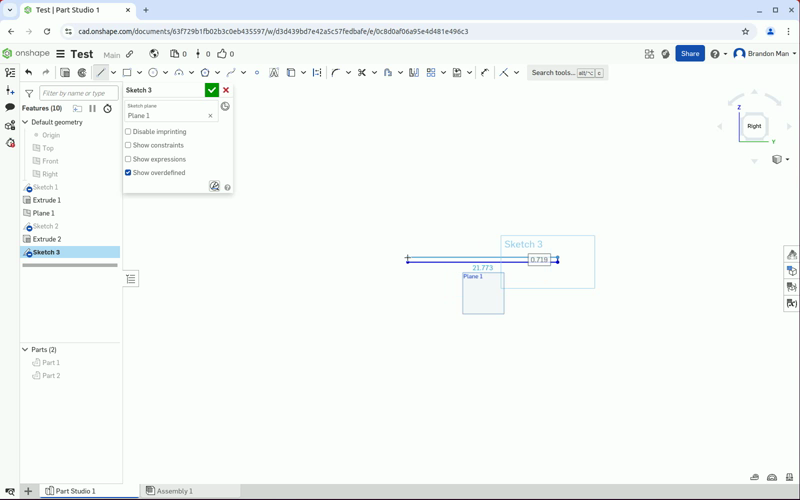
scroll(6)
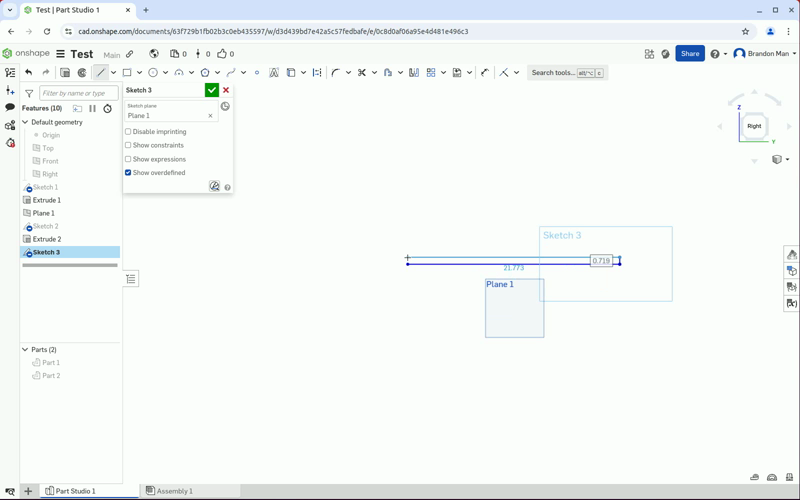
scroll(6)
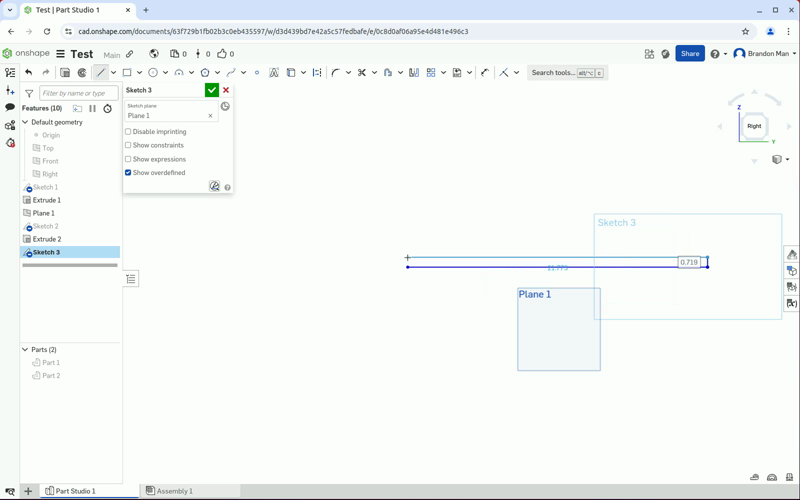
scroll(6)
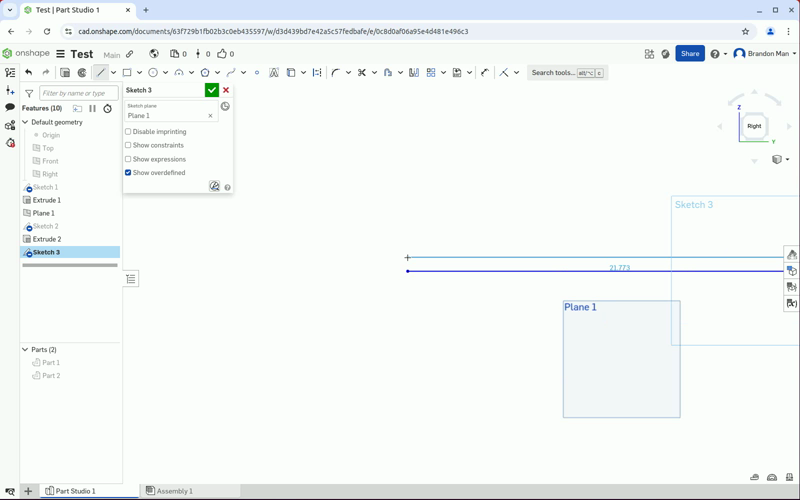
scroll(6)
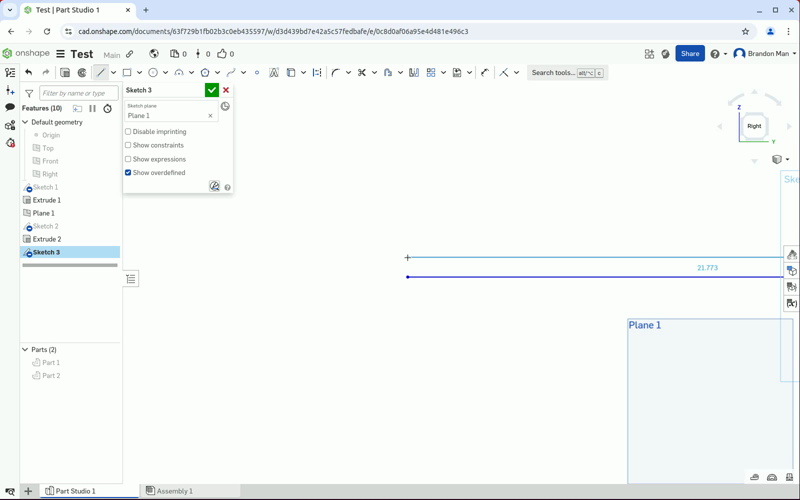
scroll(6)
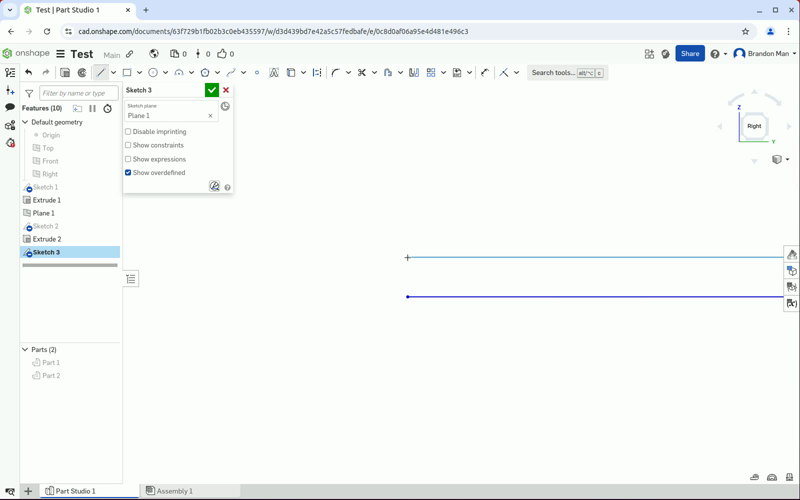
click(407, 257)
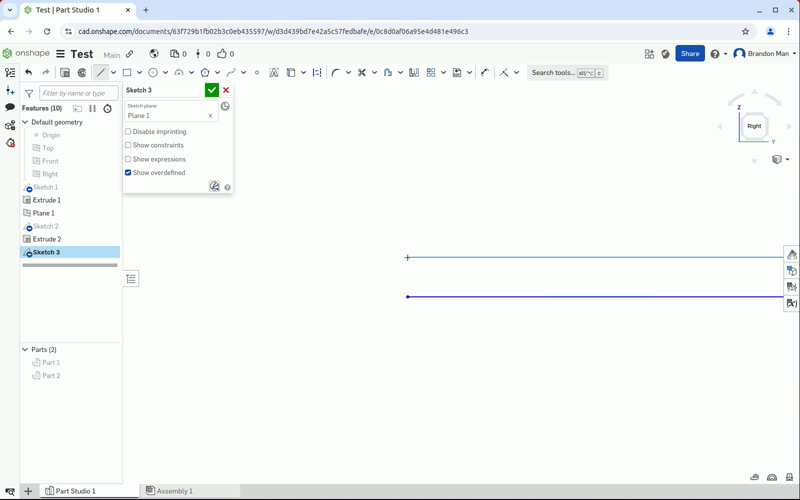
scroll(-6)
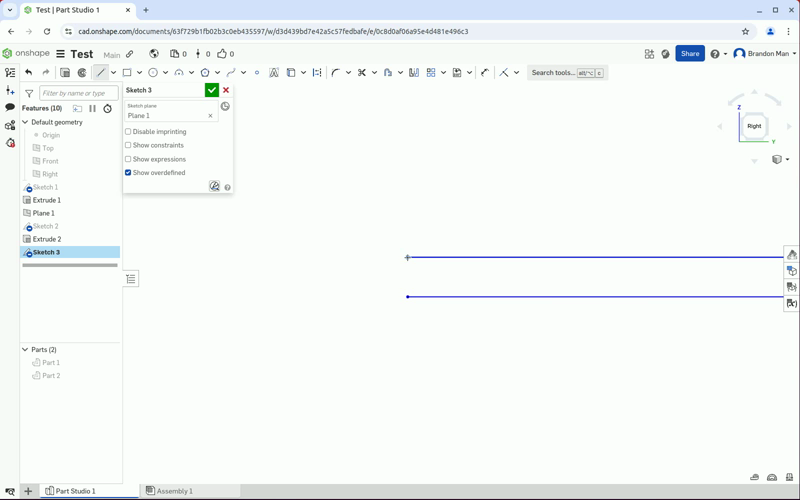
scroll(-6)
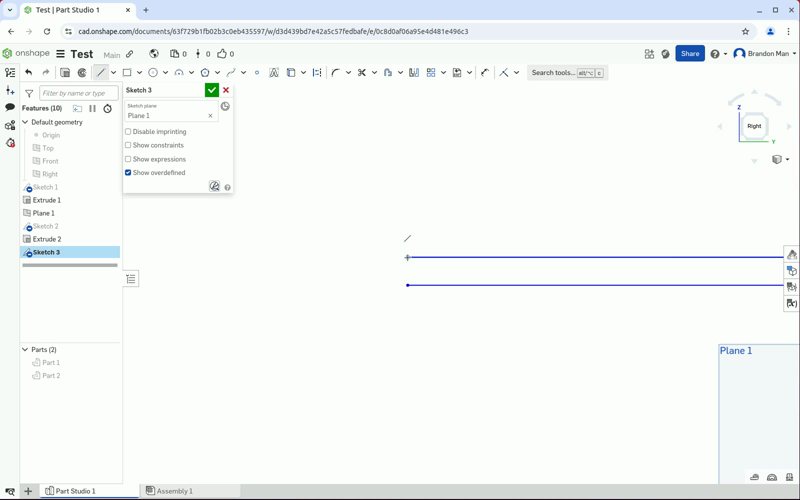
scroll(-6)
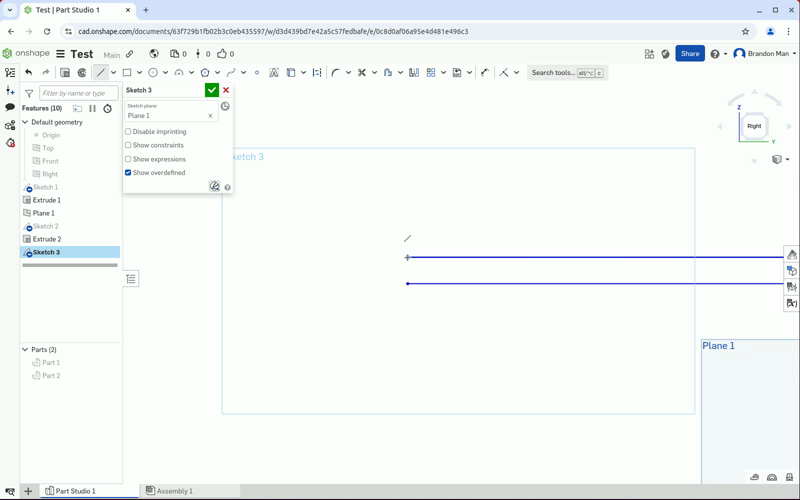
scroll(-6)
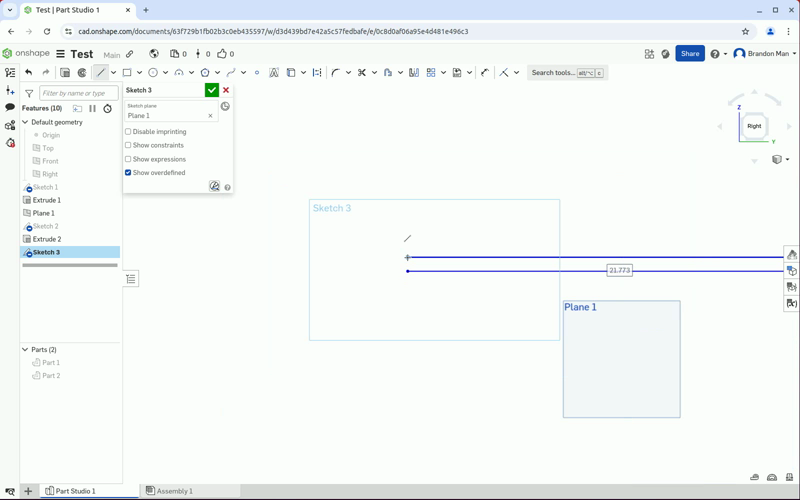
scroll(-6)
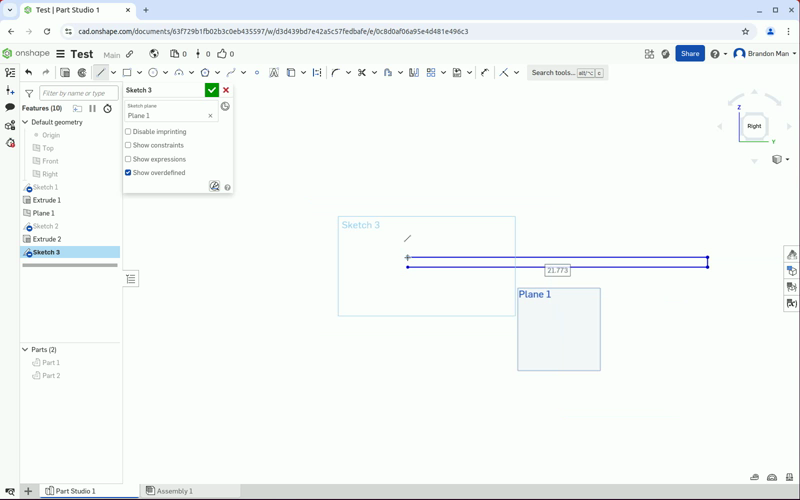
scroll(-6)
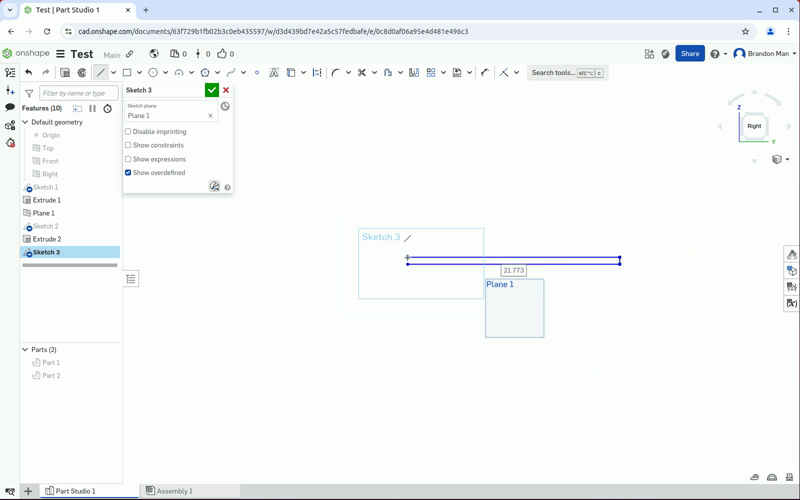
scroll(-6)
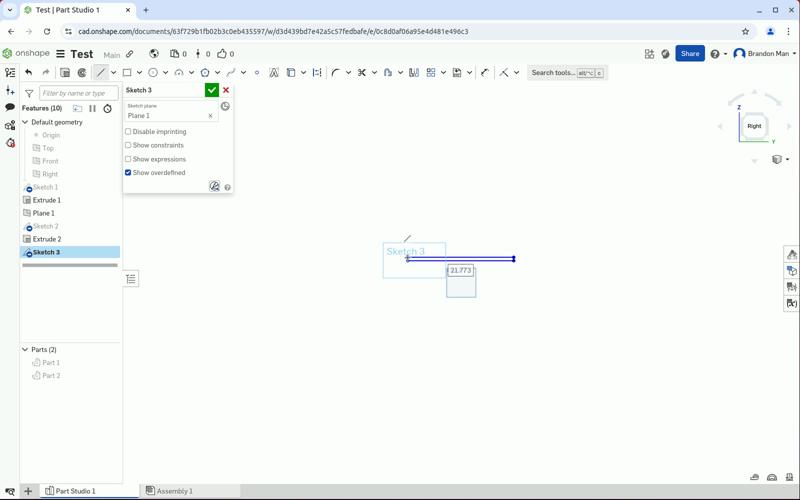
key_up(shift)
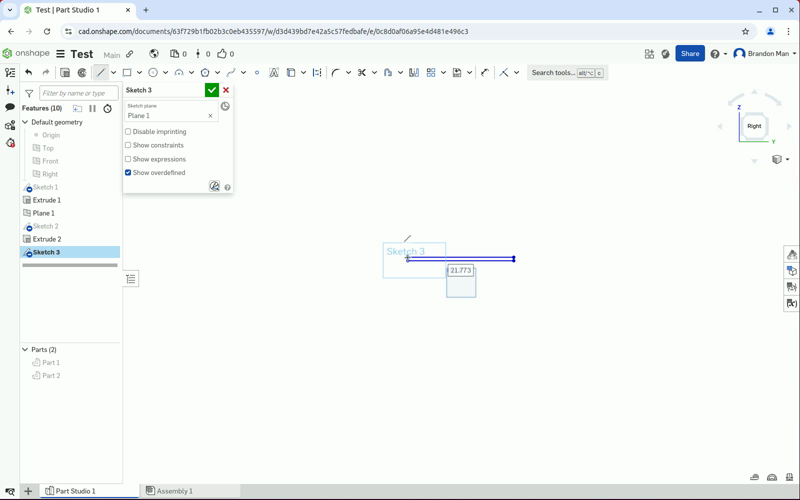
mouse_move(437, 257)
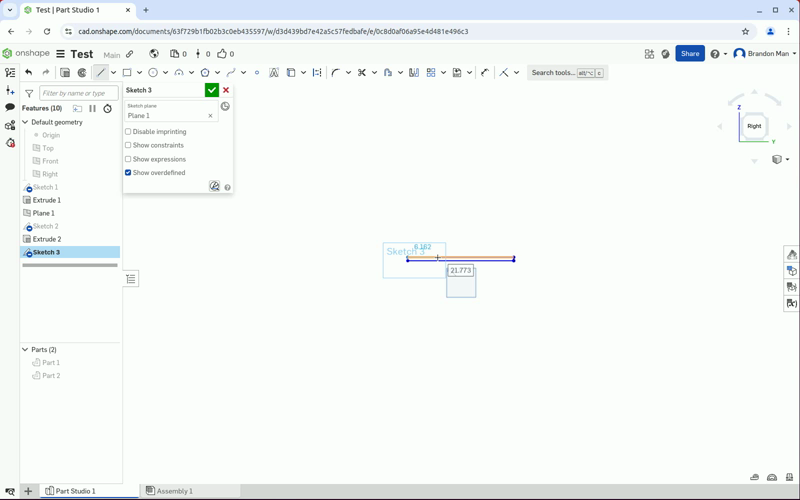
key_down(shift)
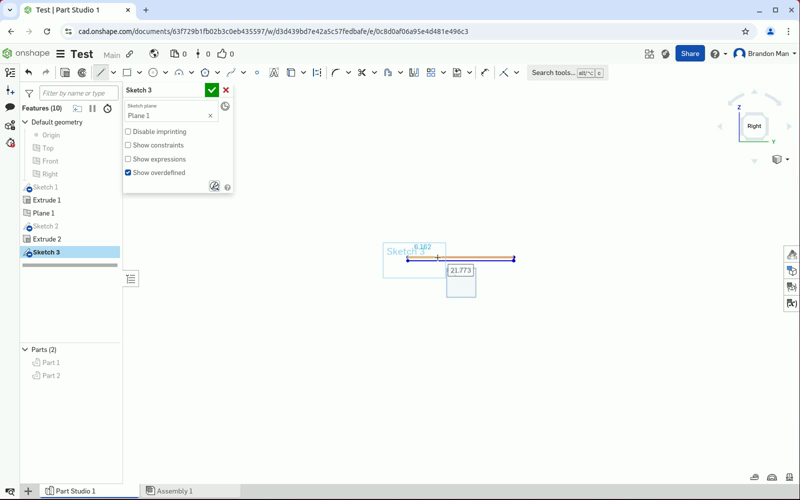
mouse_move(407, 260)
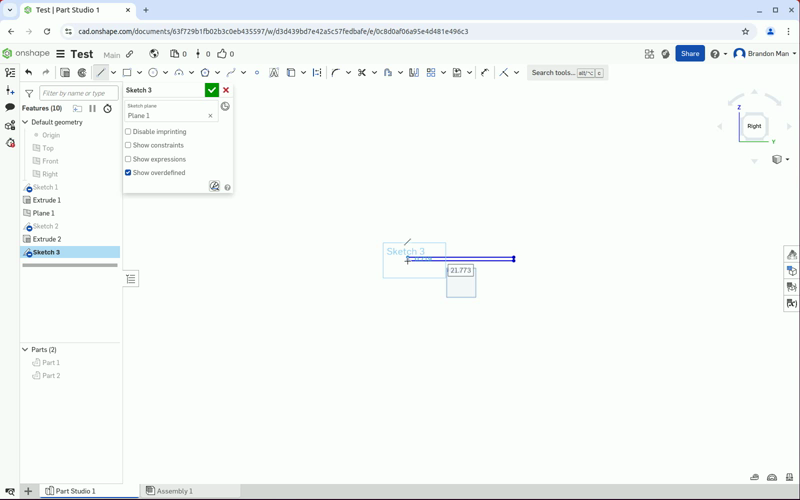
scroll(6)
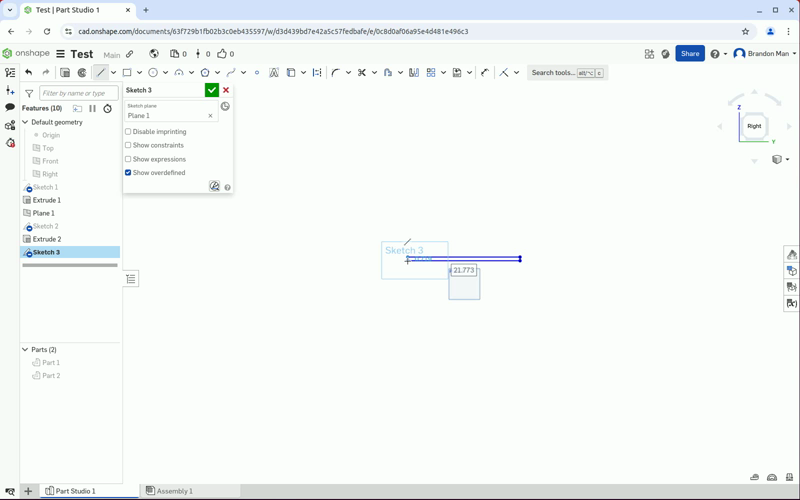
scroll(6)
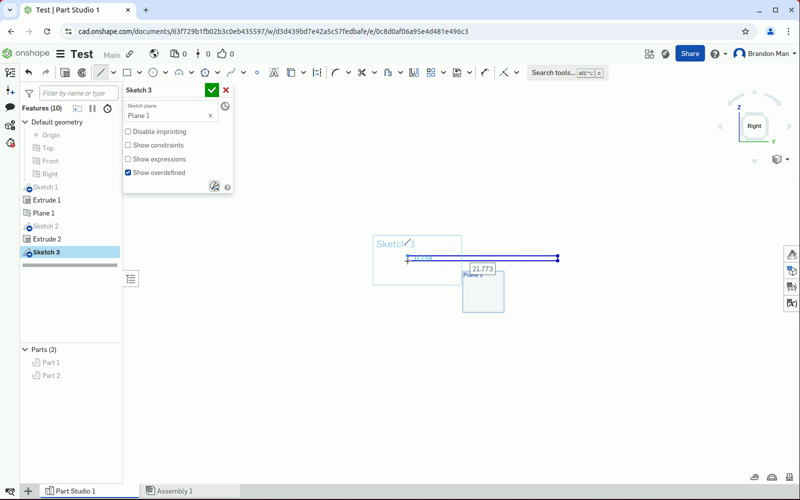
scroll(6)
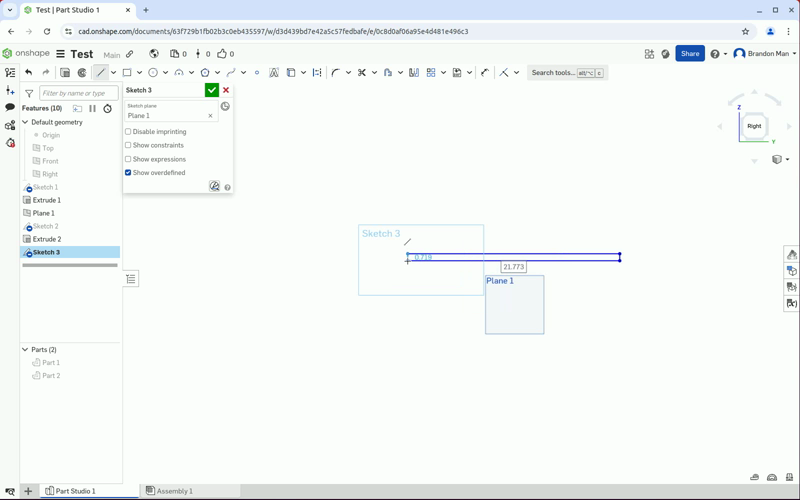
scroll(6)
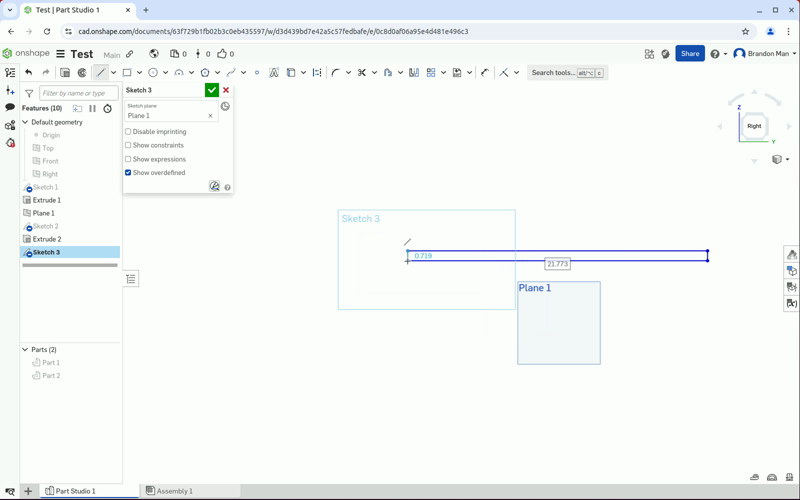
scroll(6)
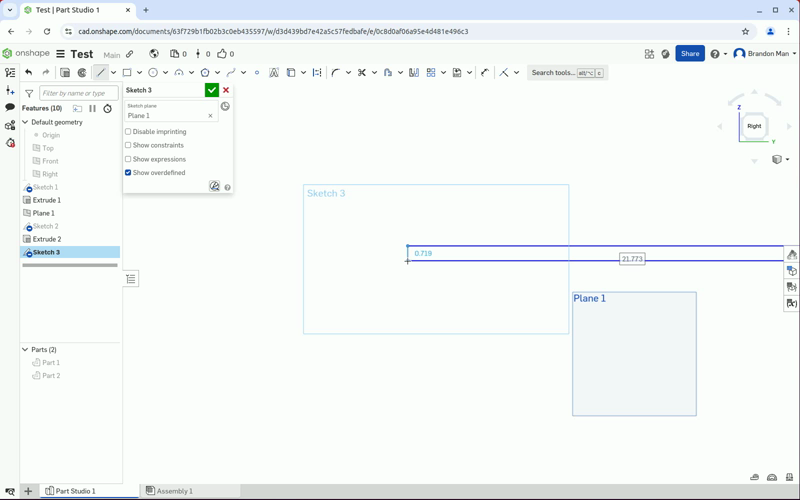
scroll(6)
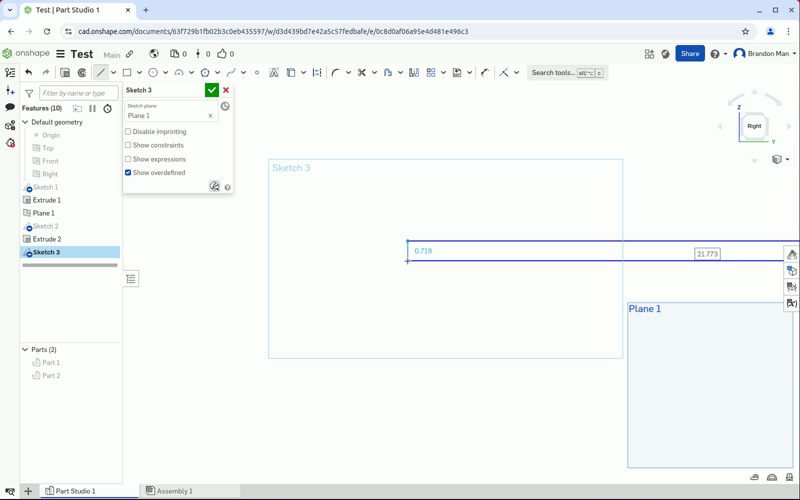
scroll(6)
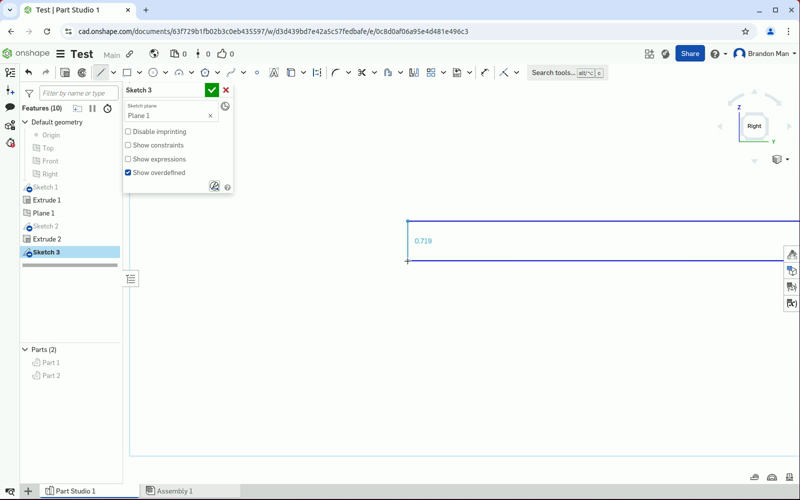
key_up(shift)
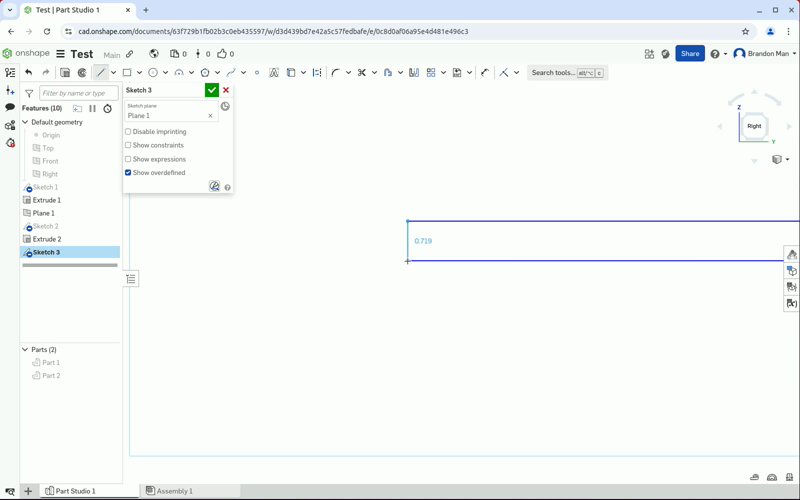
click(407, 260)
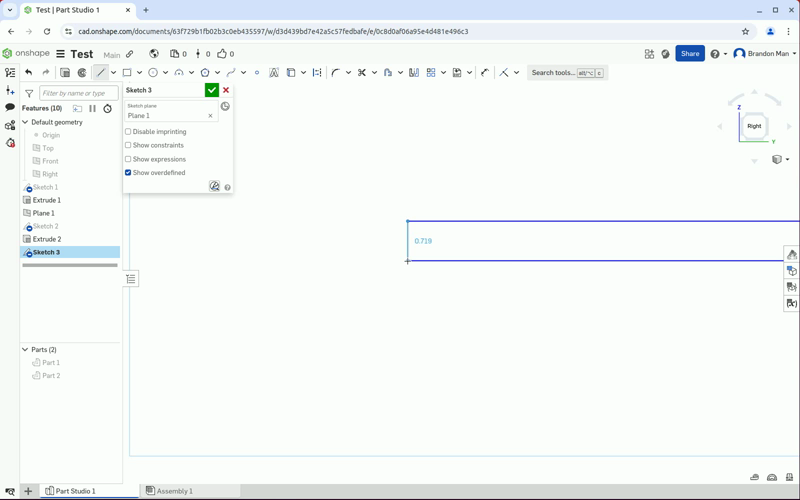
scroll(-6)
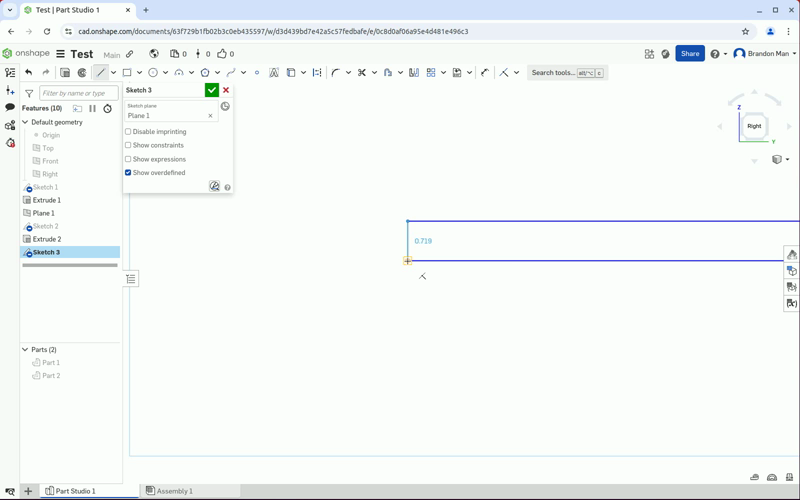
scroll(-6)
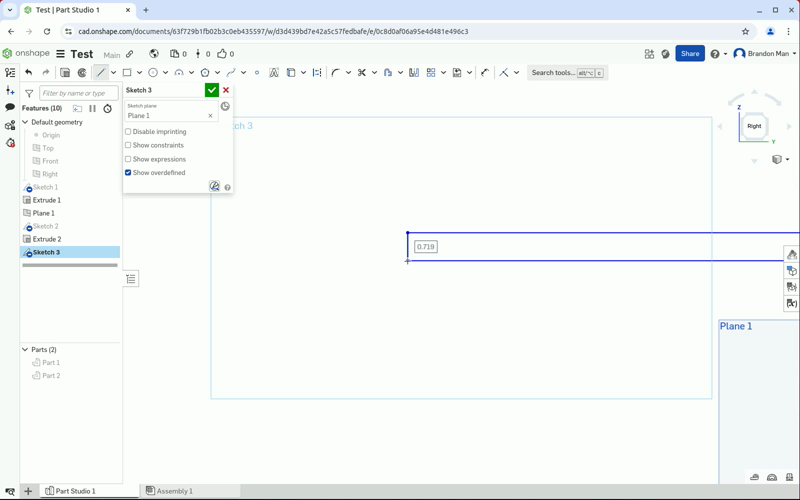
scroll(-6)
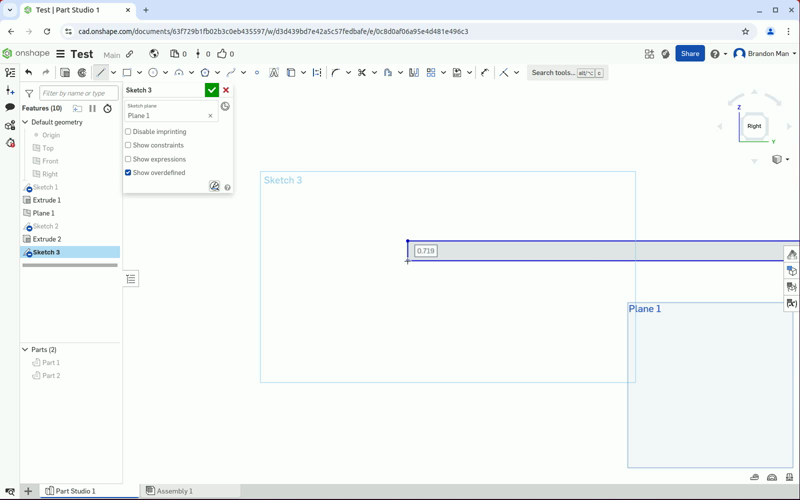
scroll(-6)
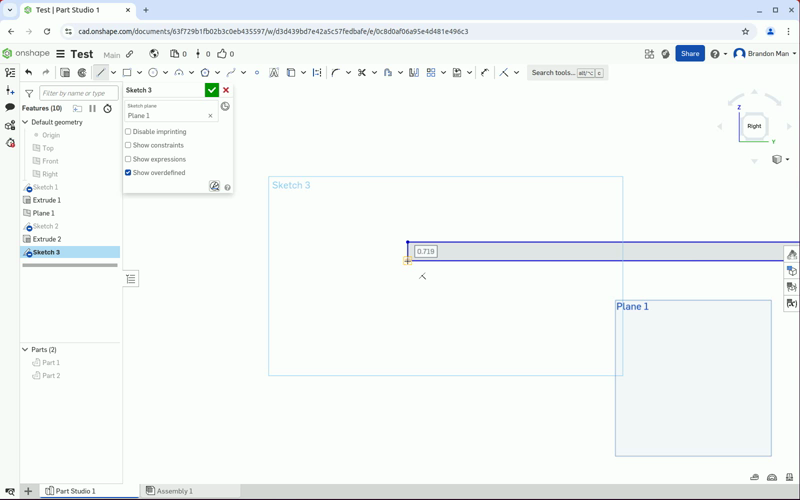
scroll(-6)
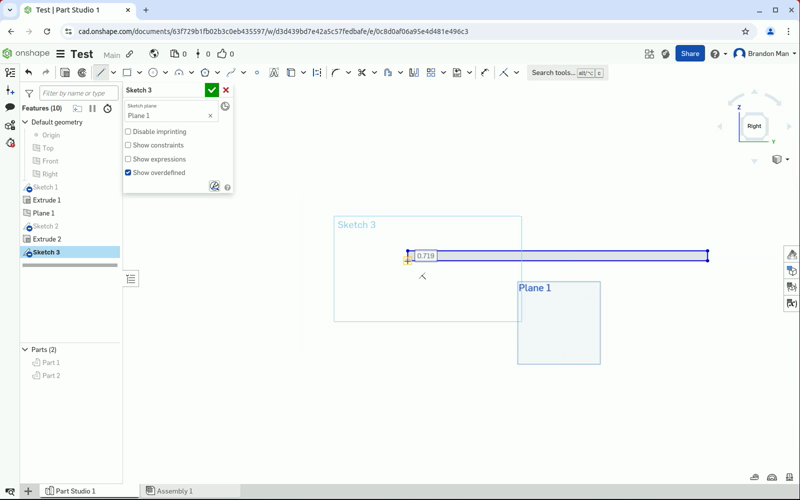
scroll(-6)
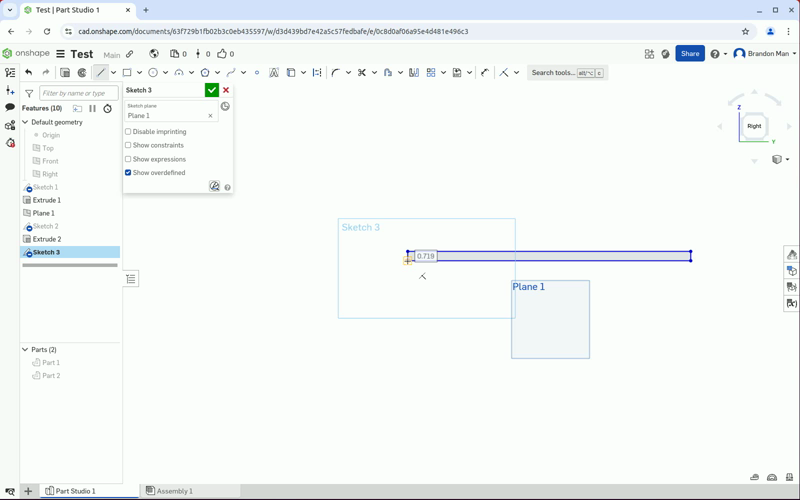
scroll(-6)
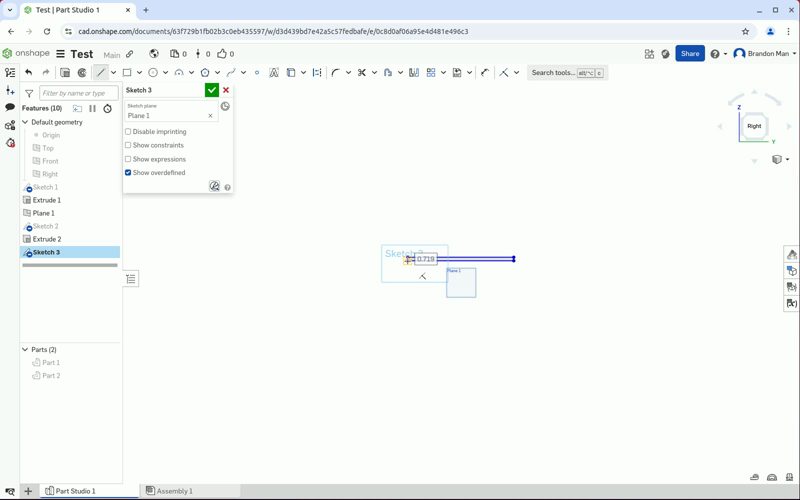
key(esc)
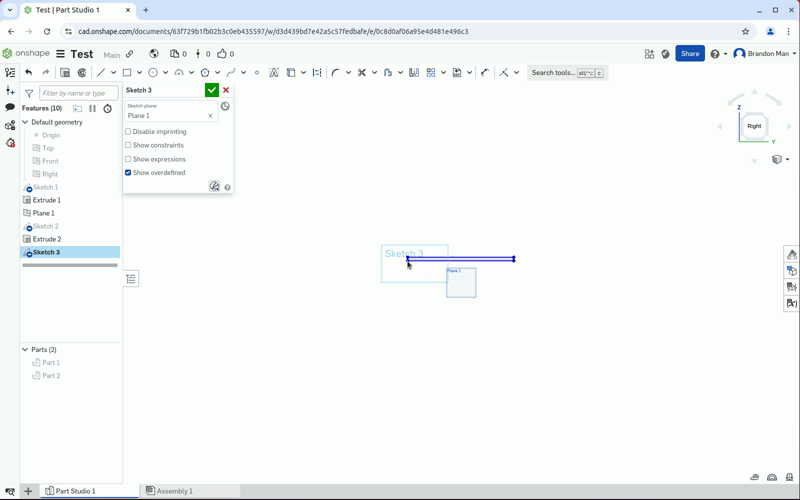
mouse_move(503, 258)
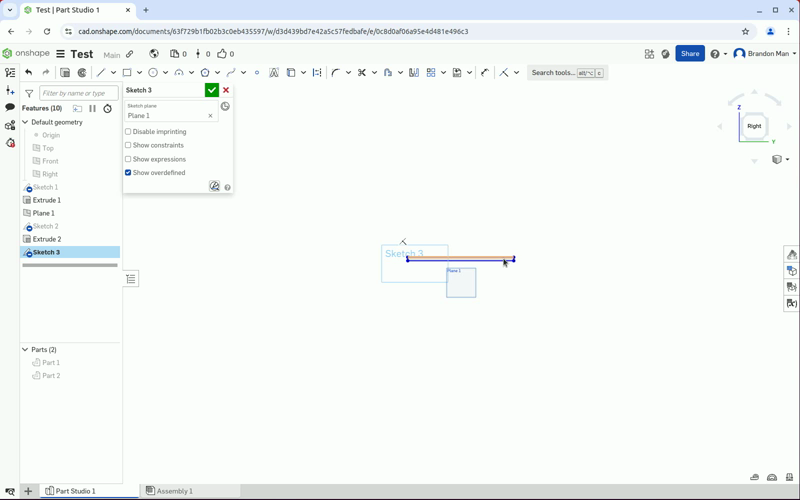
scroll(6)
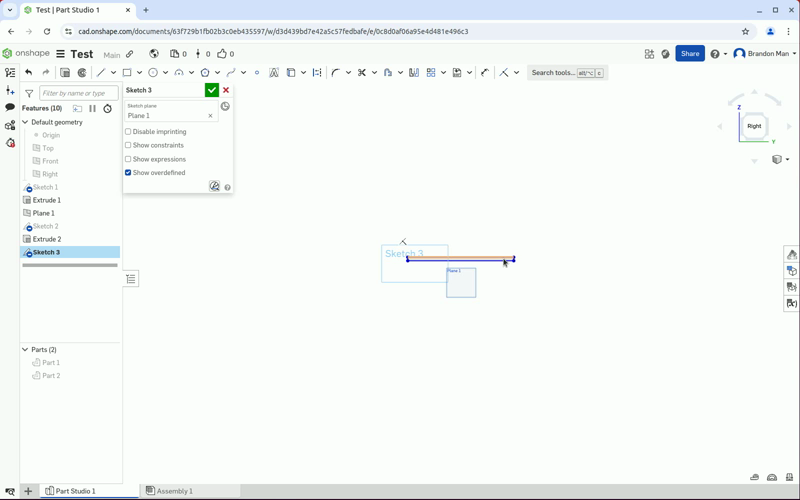
scroll(6)
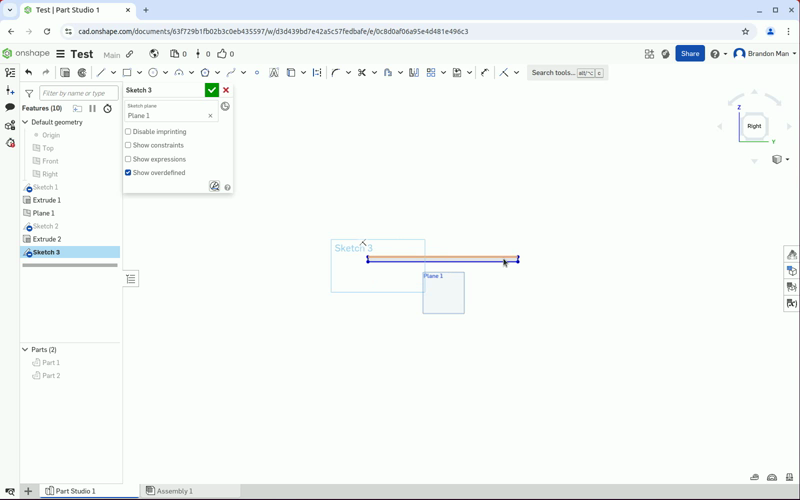
scroll(6)
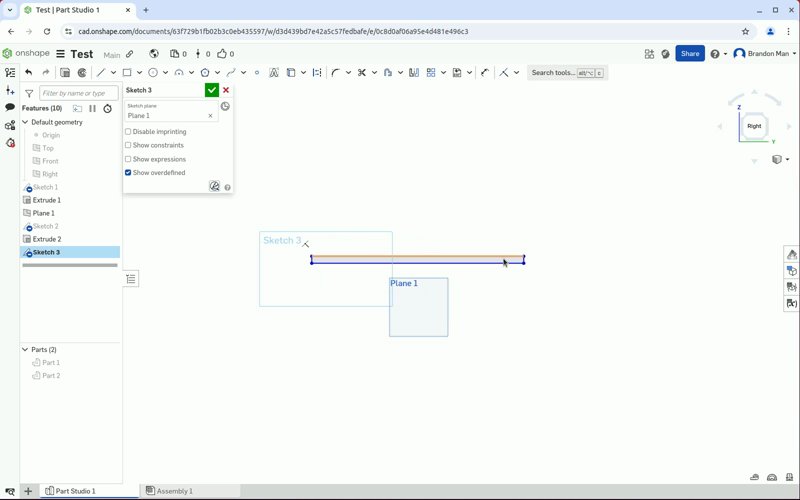
scroll(6)
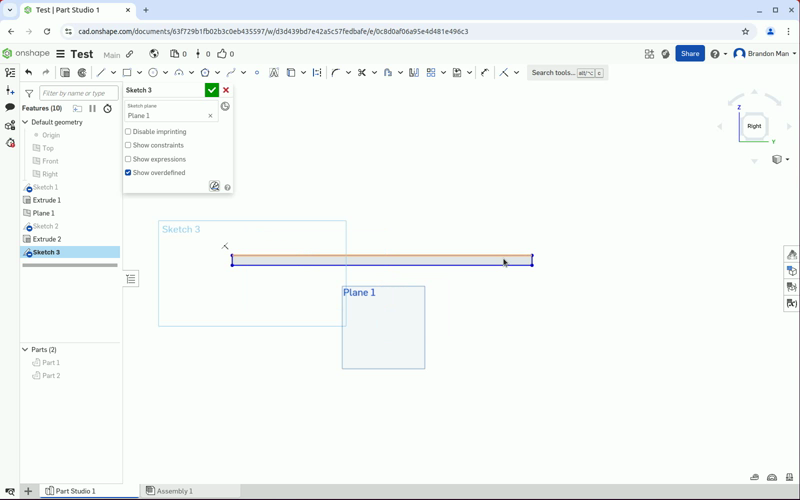
scroll(6)
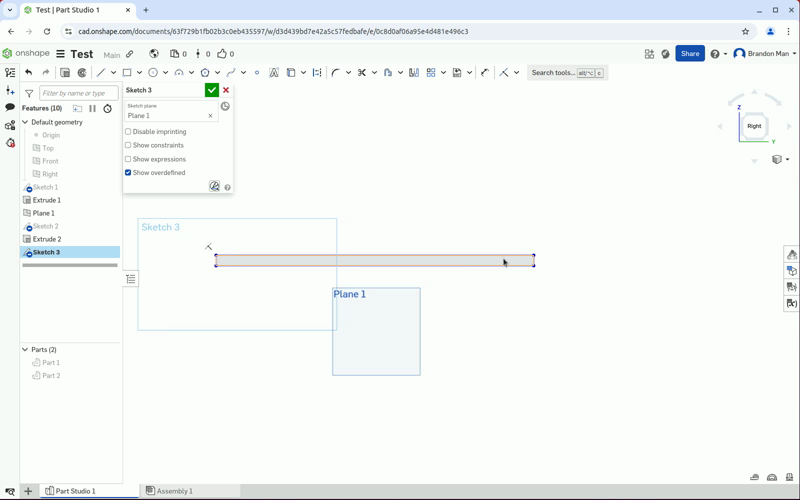
scroll(6)
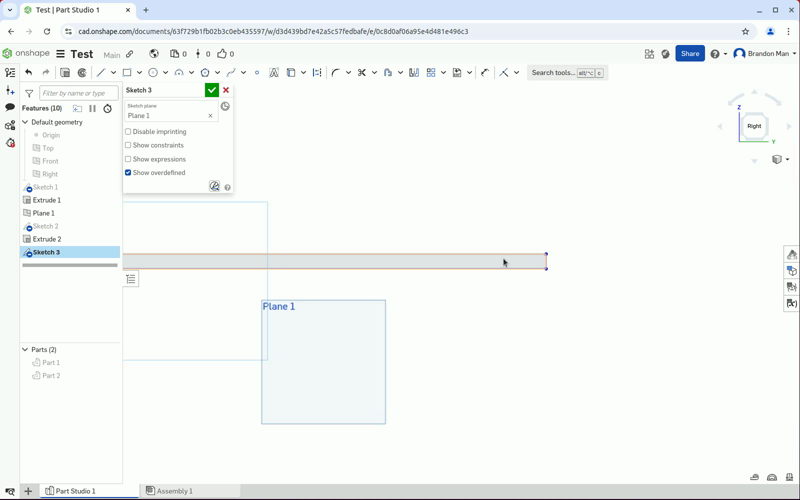
scroll(6)
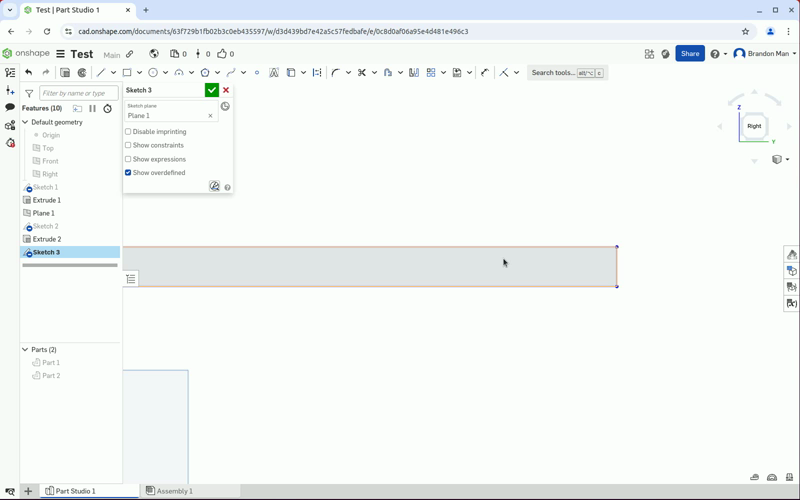
click(503, 258)
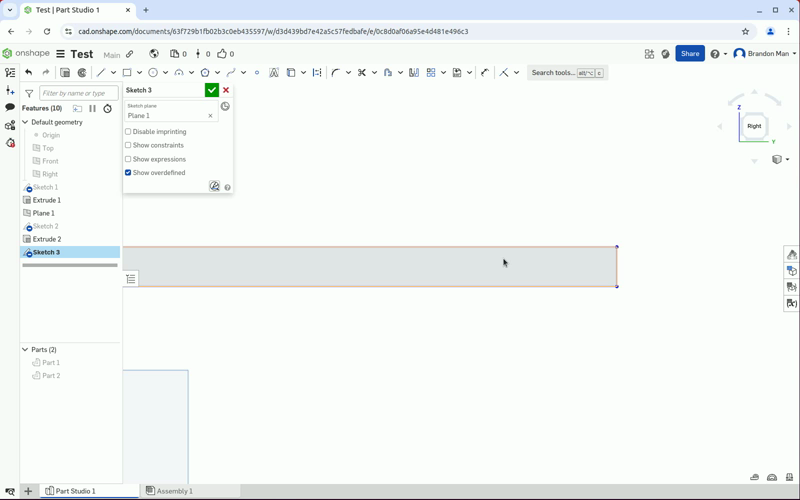
scroll(-6)
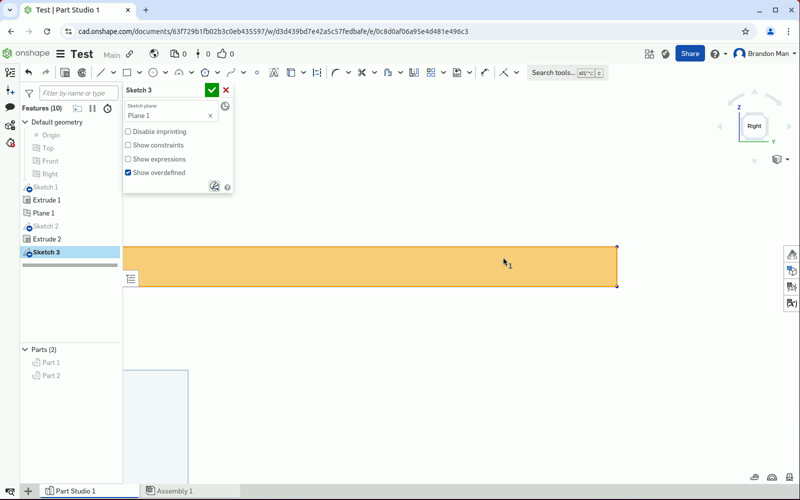
scroll(-6)
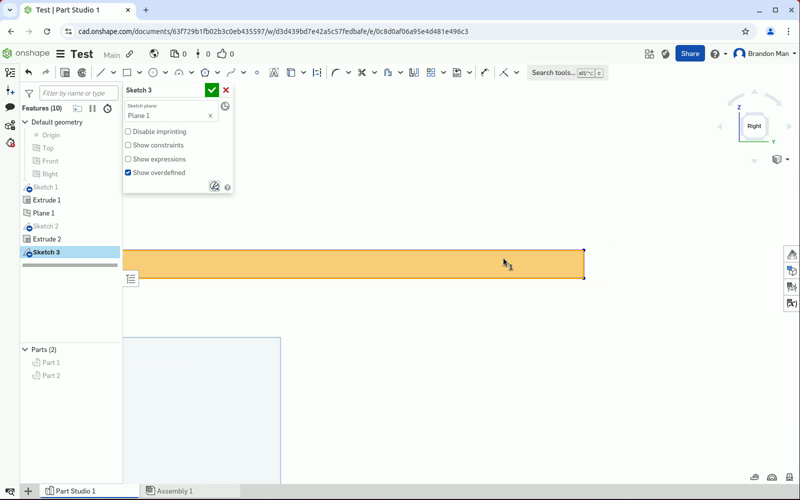
scroll(-6)
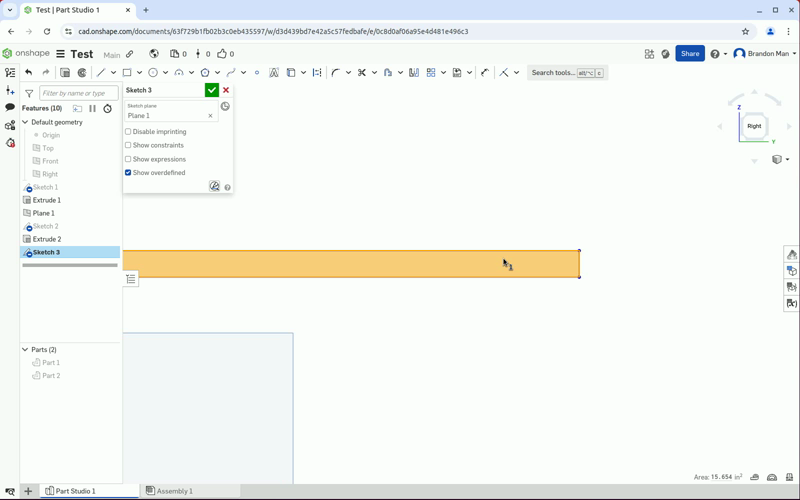
scroll(-6)
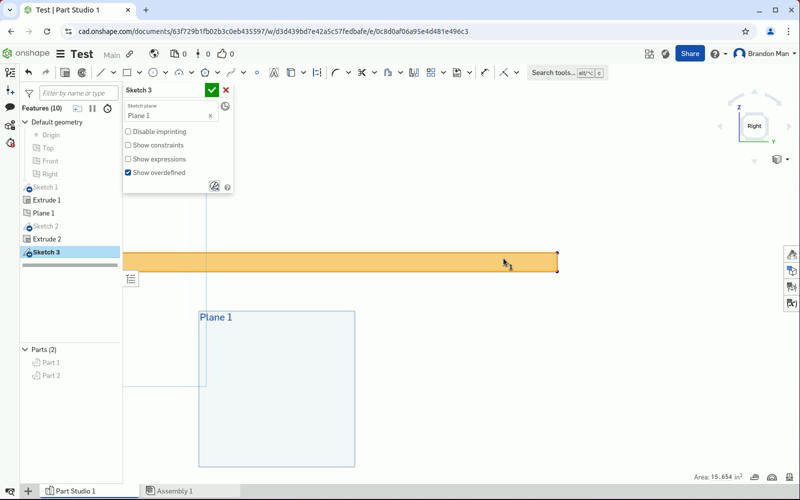
scroll(-6)
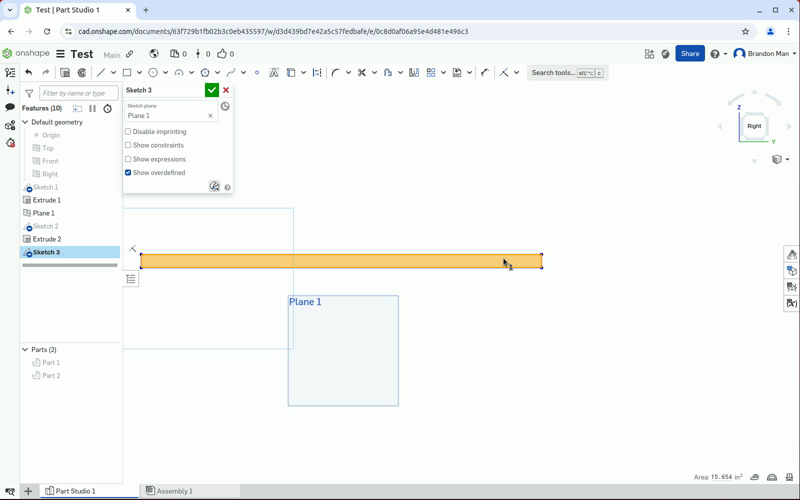
scroll(-6)
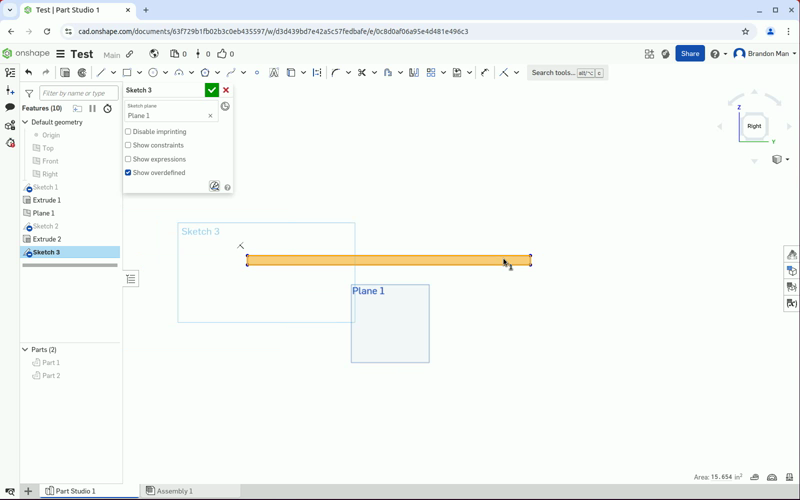
scroll(-6)
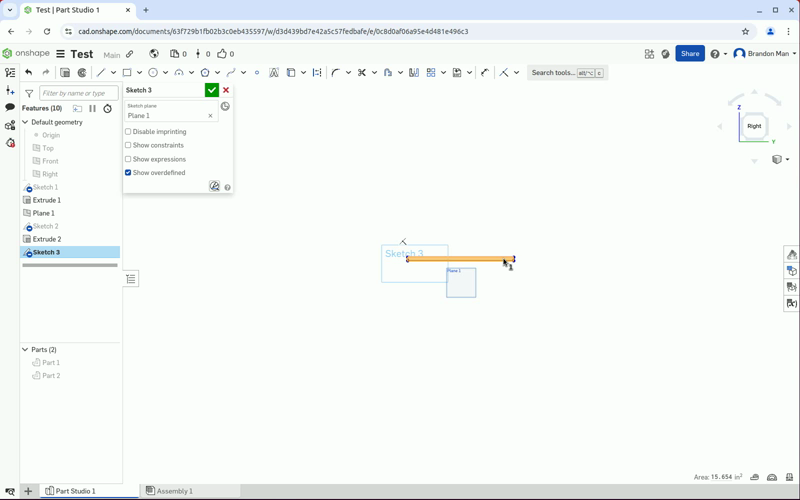
mouse_move(73, 352)
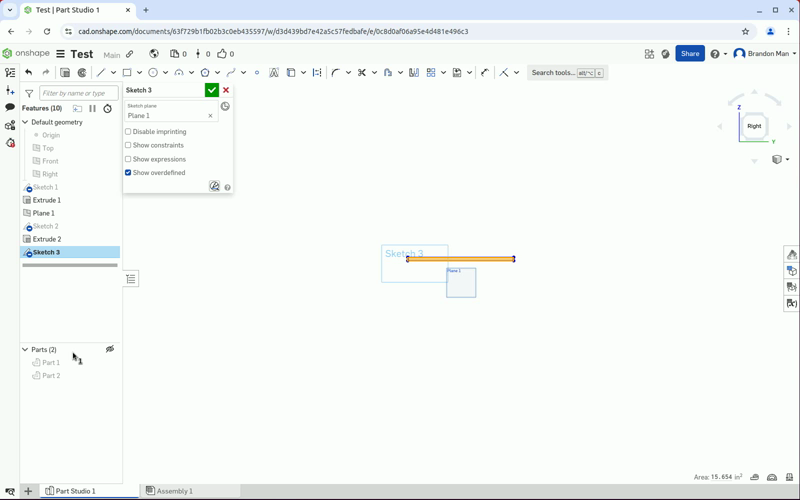
key(shift+y)
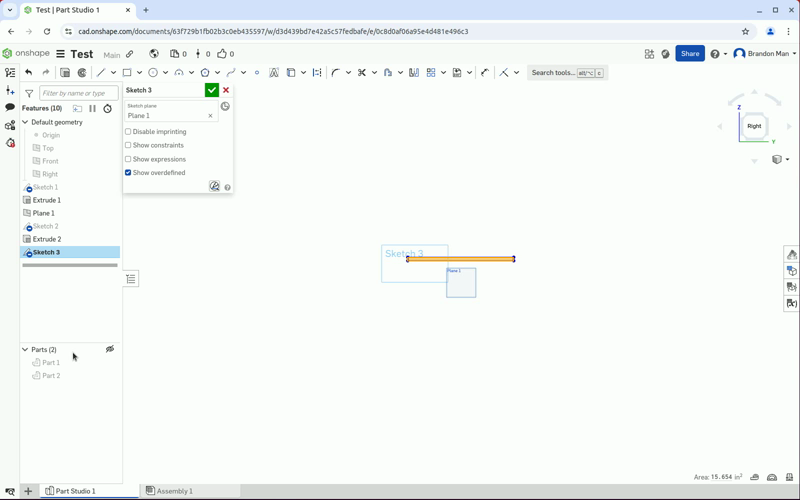
key(shift+e)
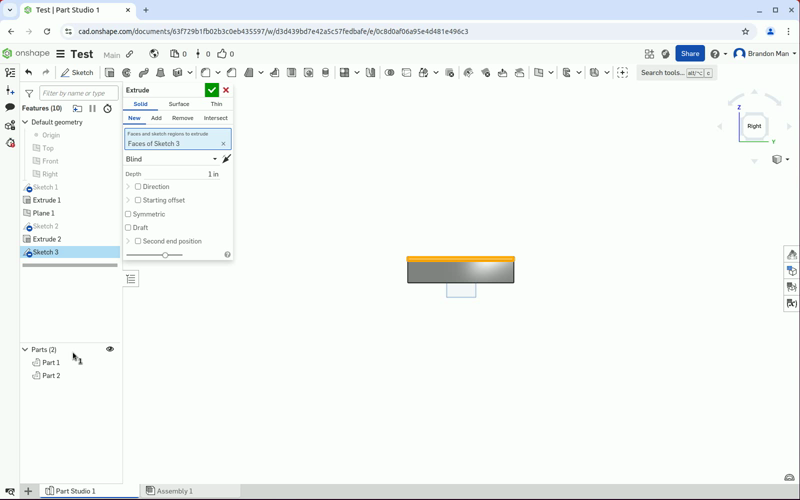
mouse_move(143, 106)
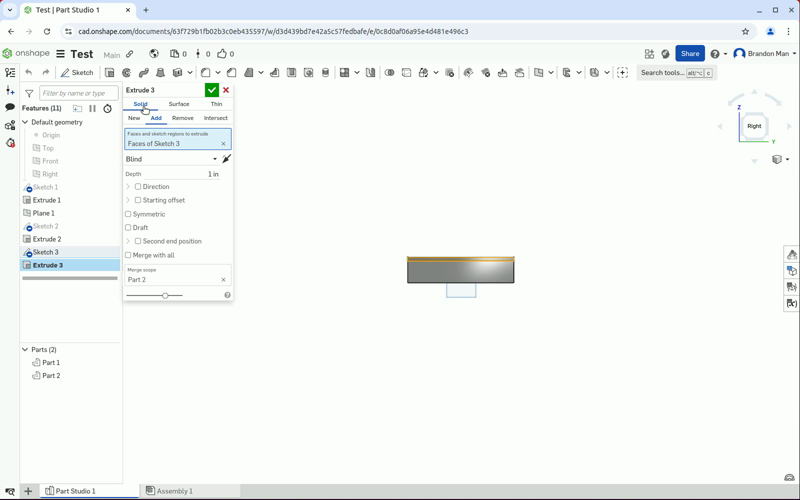
click(143, 106)
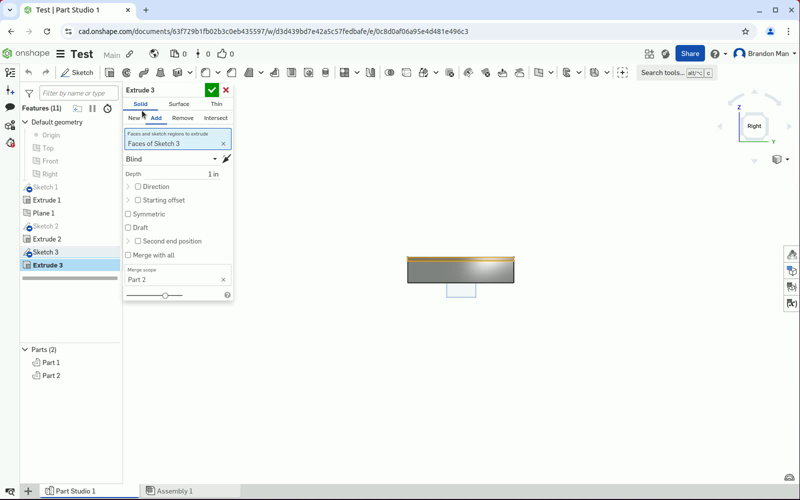
mouse_move(137, 120)
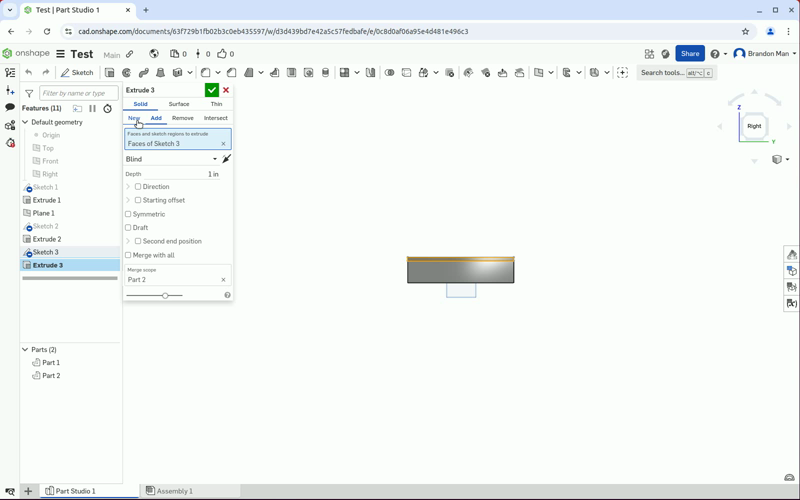
click(137, 120)
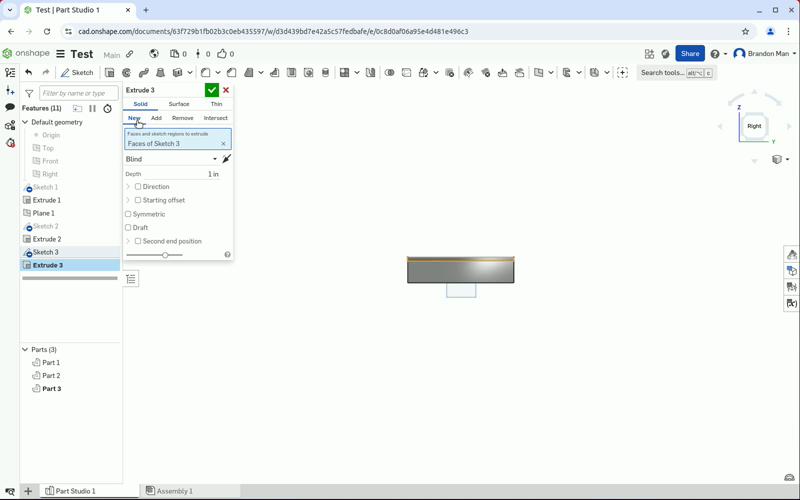
key(tab, 4)
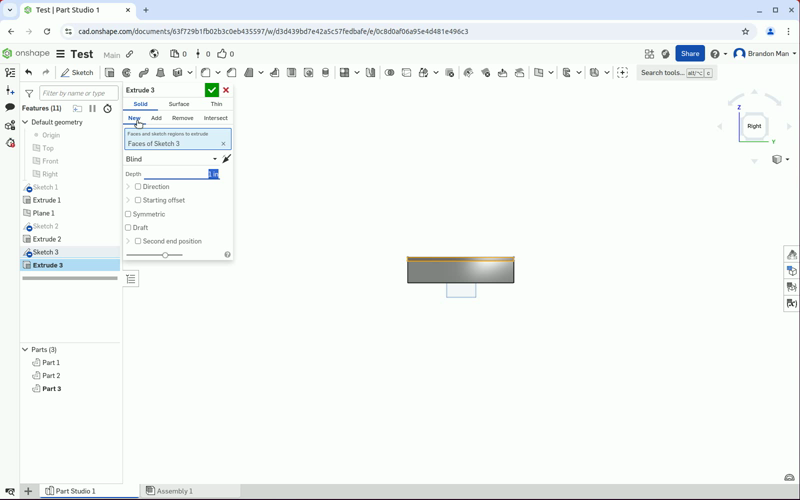
text(0.722)
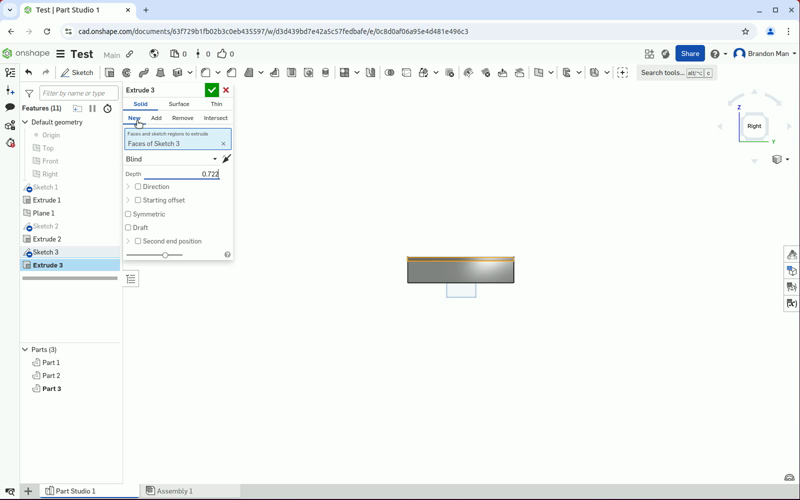
key(enter)
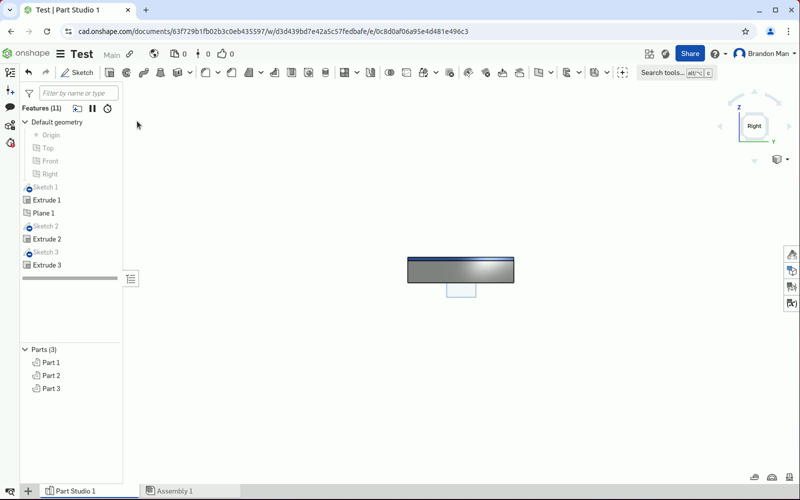
key(shift+h)
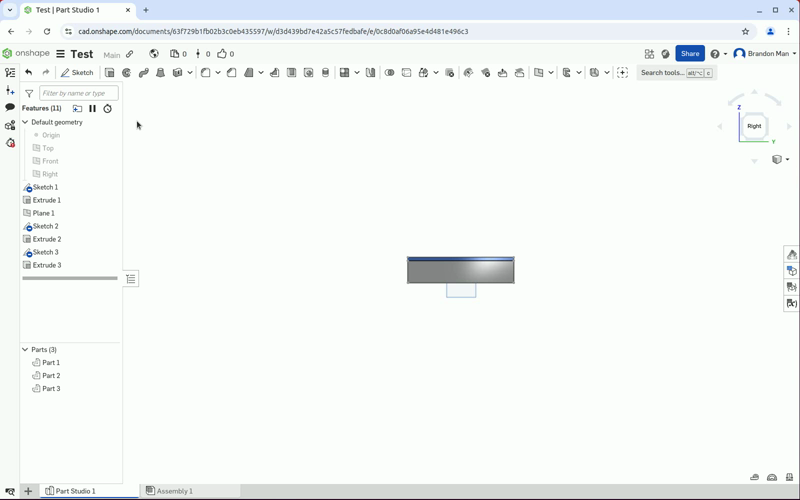
key(shift+h)
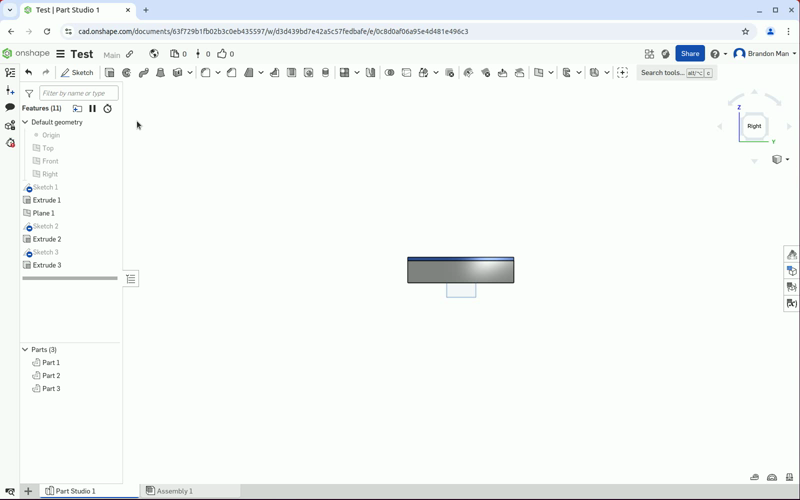
mouse_move(73, 189)
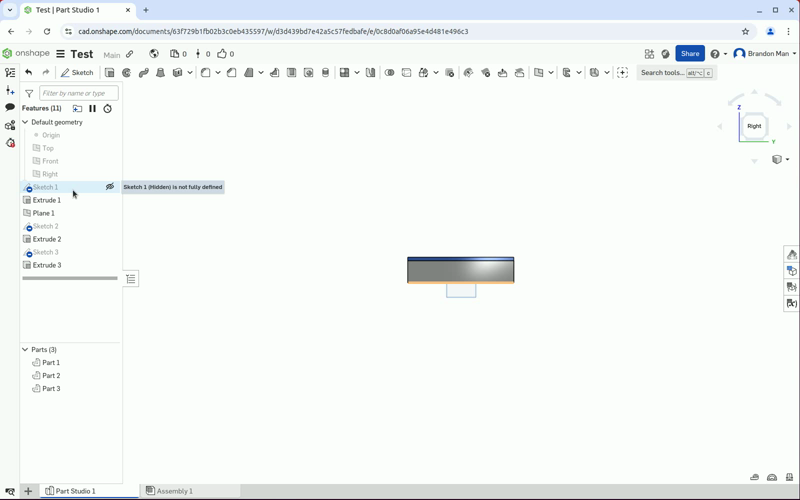
click(73, 189)
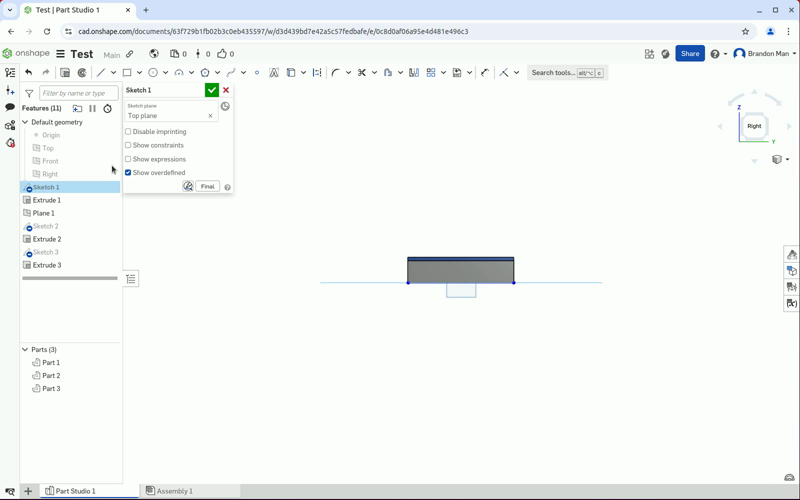
mouse_move(229, 92)
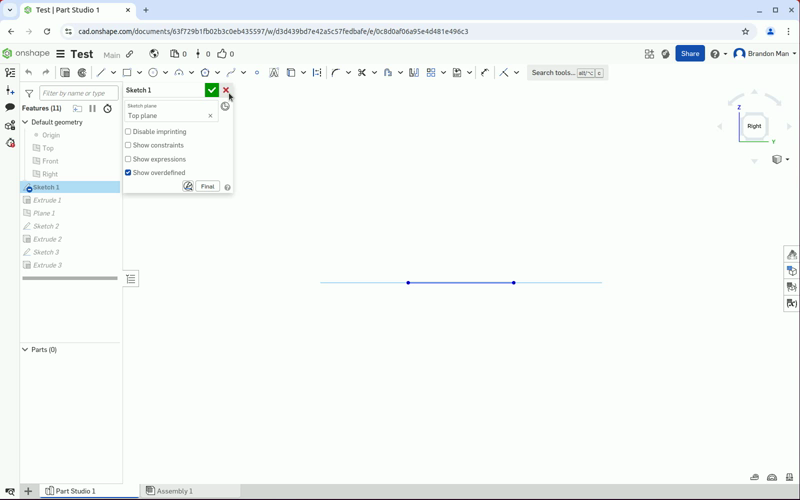
click(229, 92)
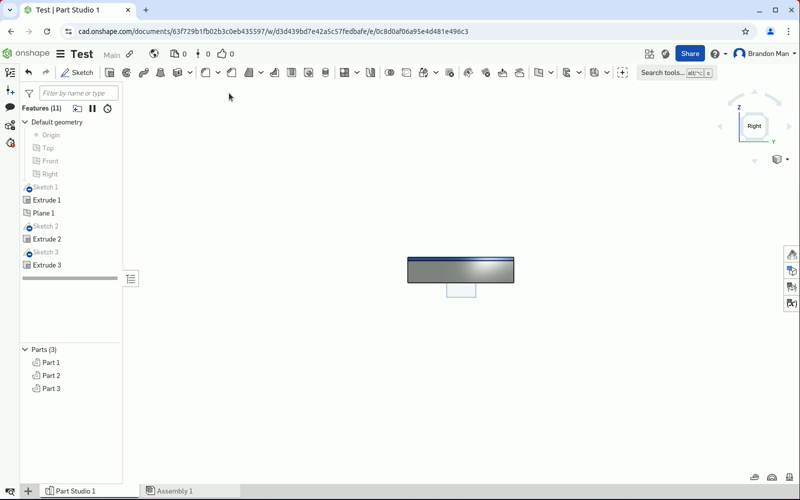
mouse_move(73, 352)
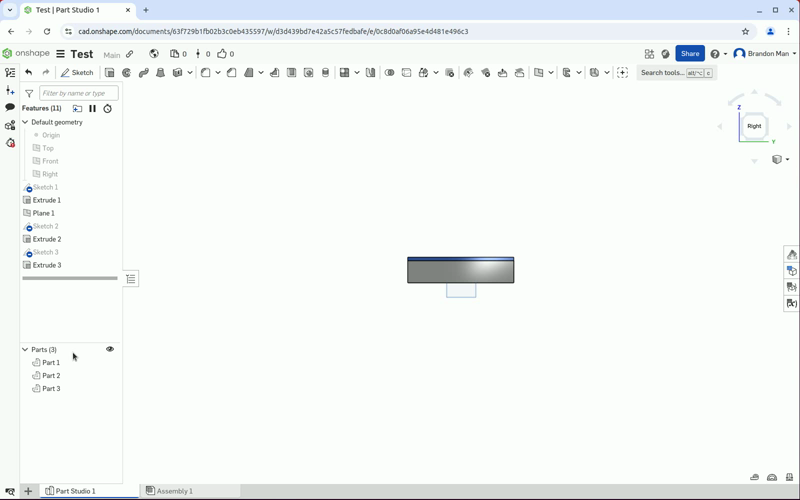
key(y)
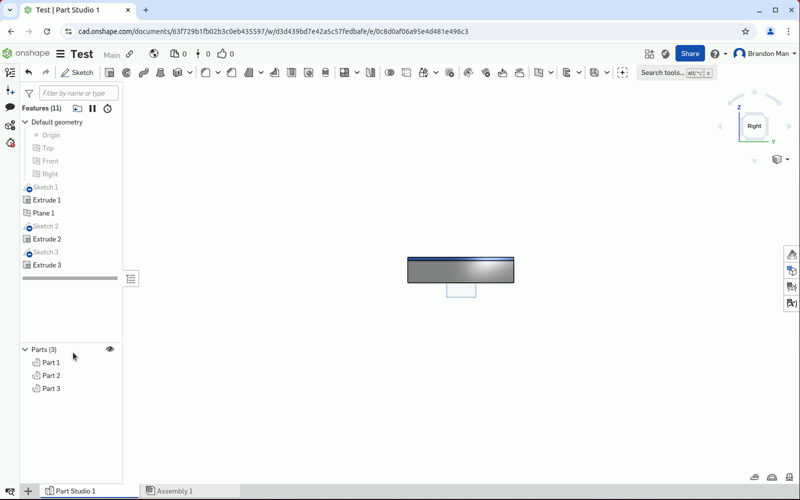
key(shift+p)
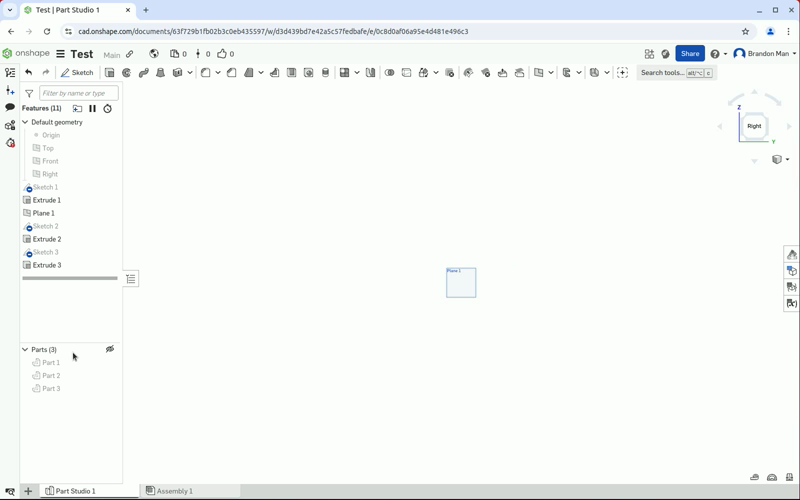
key(space)
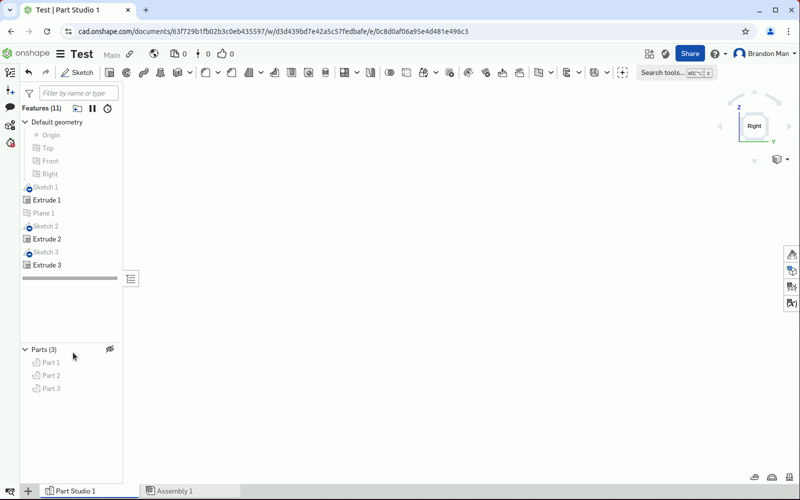
key_down(shift)
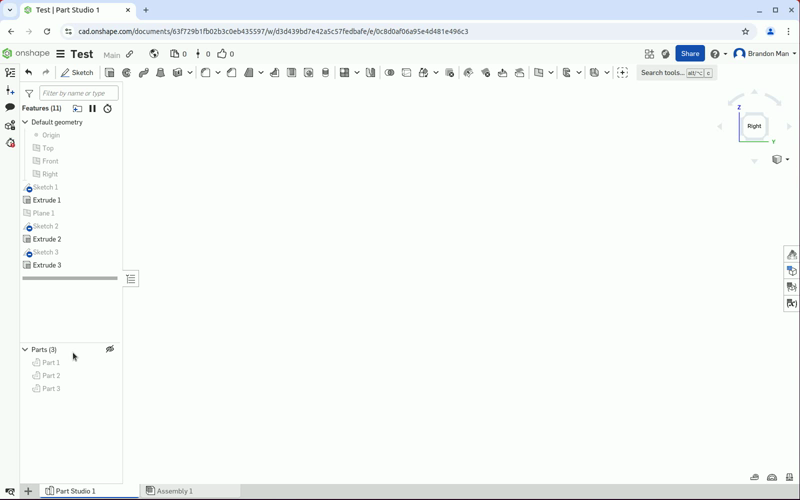
key(right)
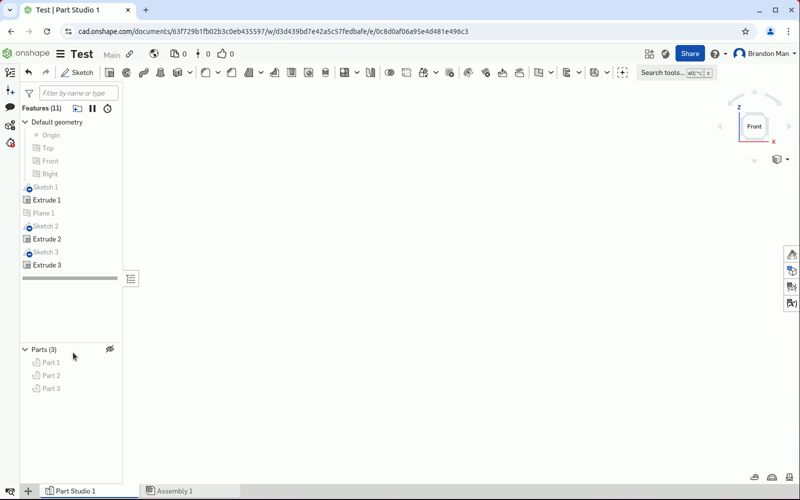
key_up(shift)
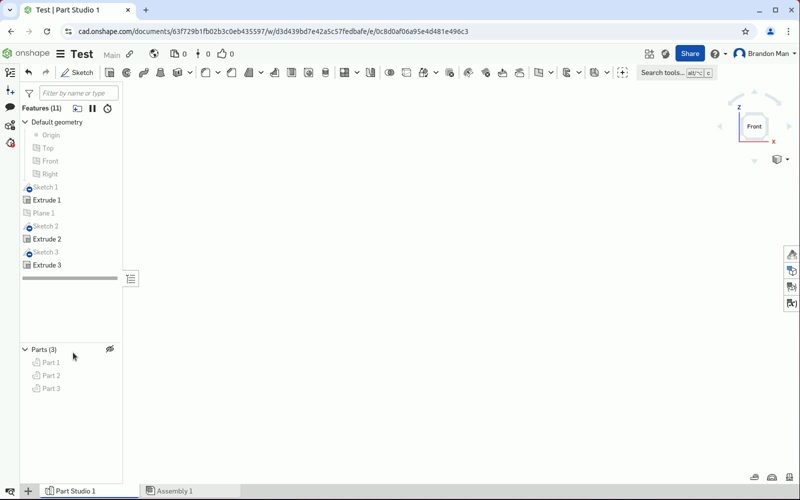
mouse_move(73, 352)
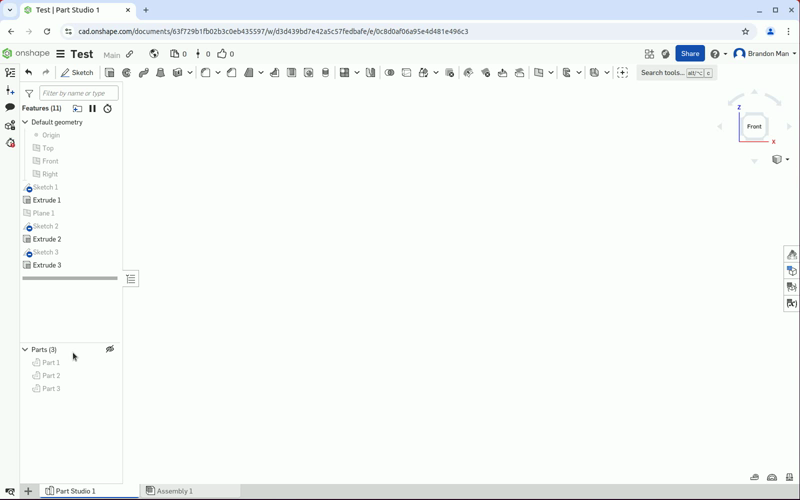
key(shift+y)
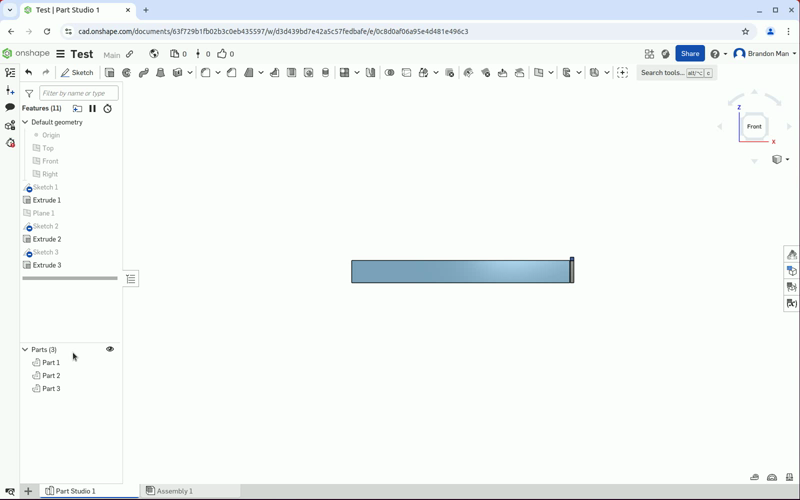
mouse_move(541, 75)
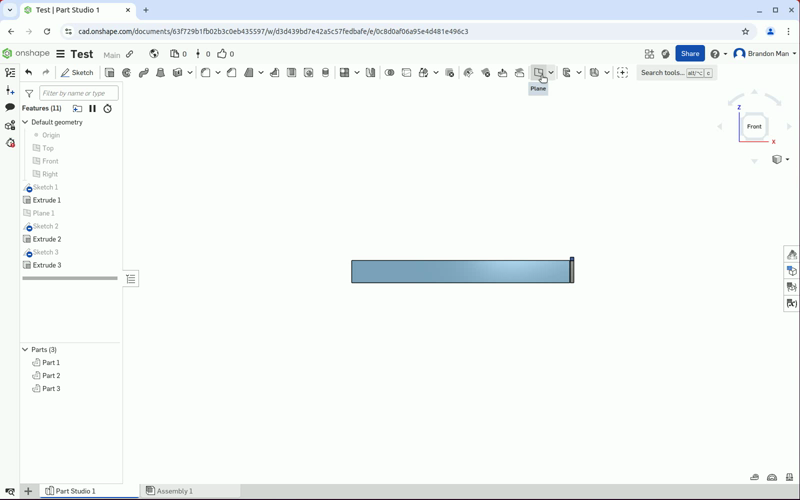
click(541, 75)
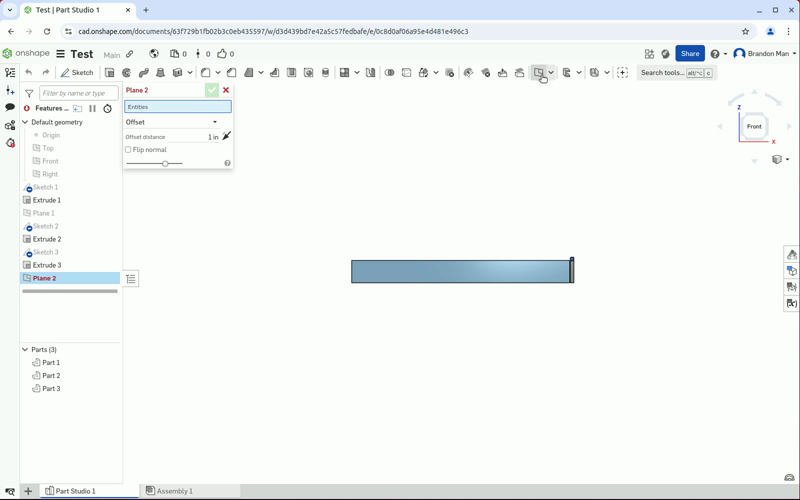
mouse_move(73, 163)
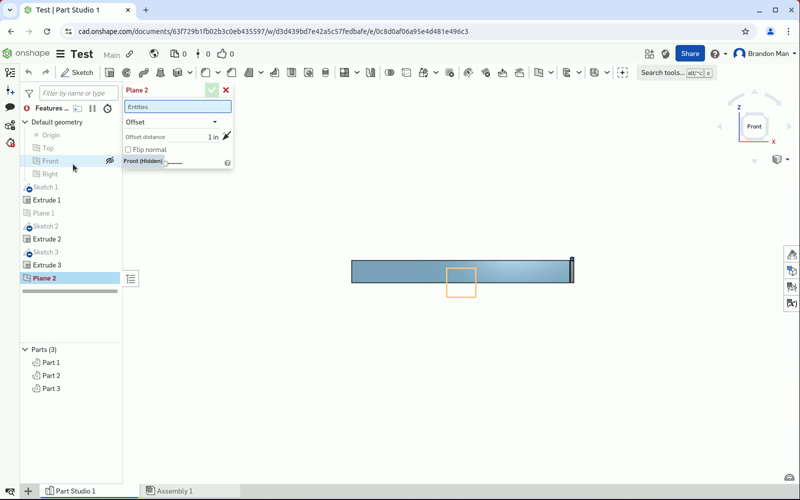
click(73, 163)
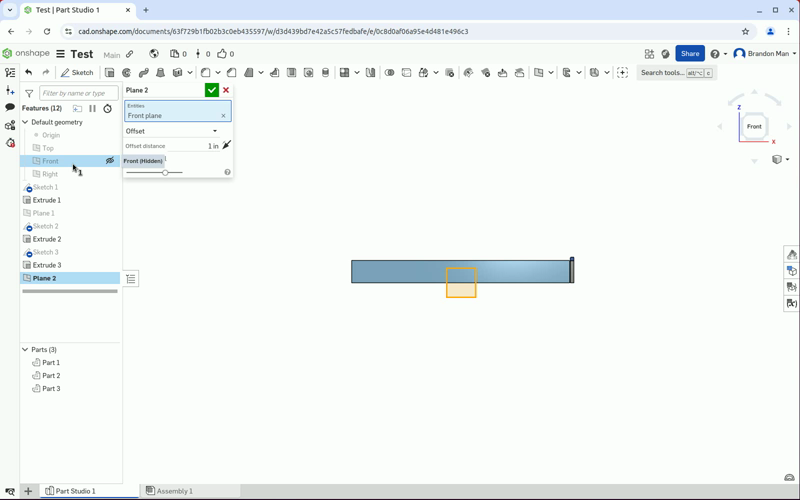
key(tab, 2)
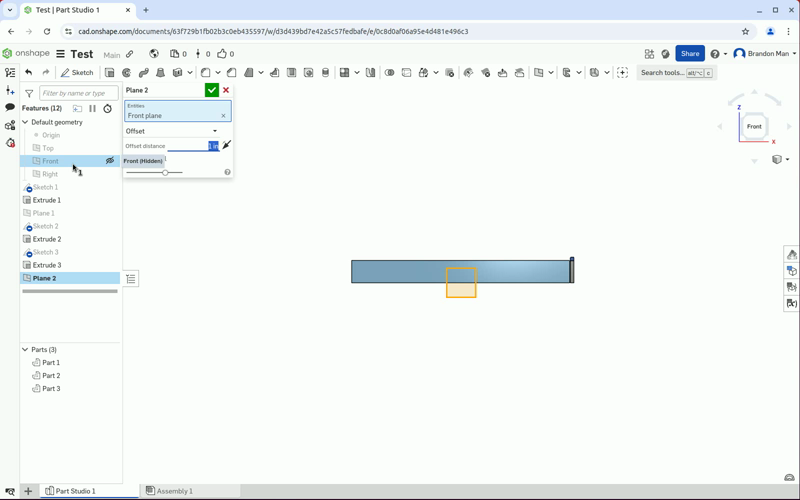
text(10.845)
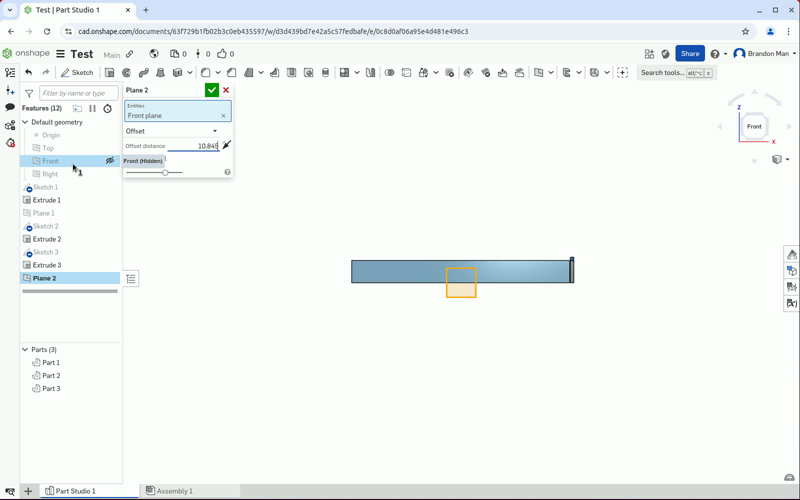
key(enter, 2)
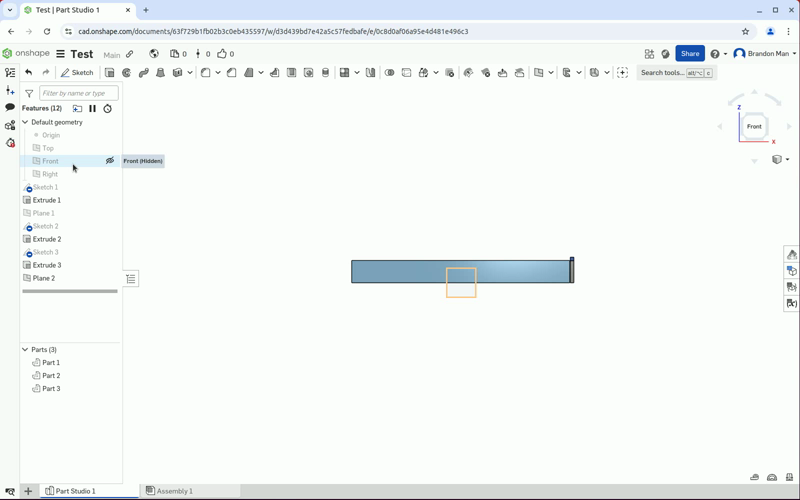
key(shift+s)
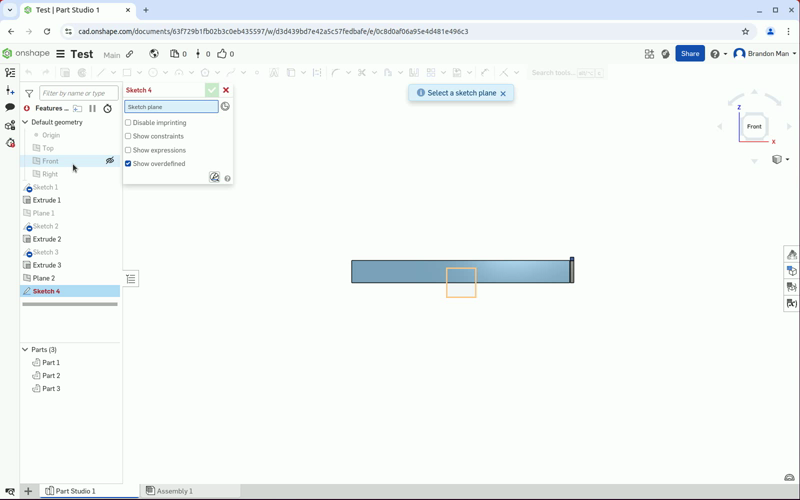
mouse_move(73, 280)
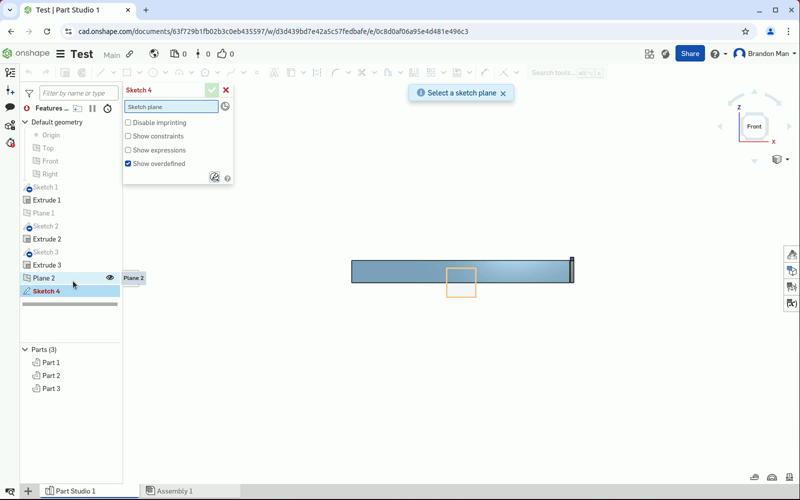
click(73, 280)
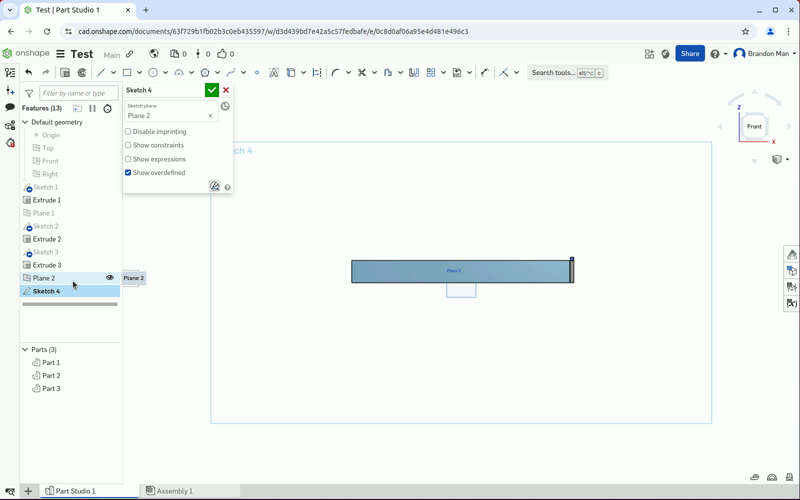
mouse_move(73, 352)
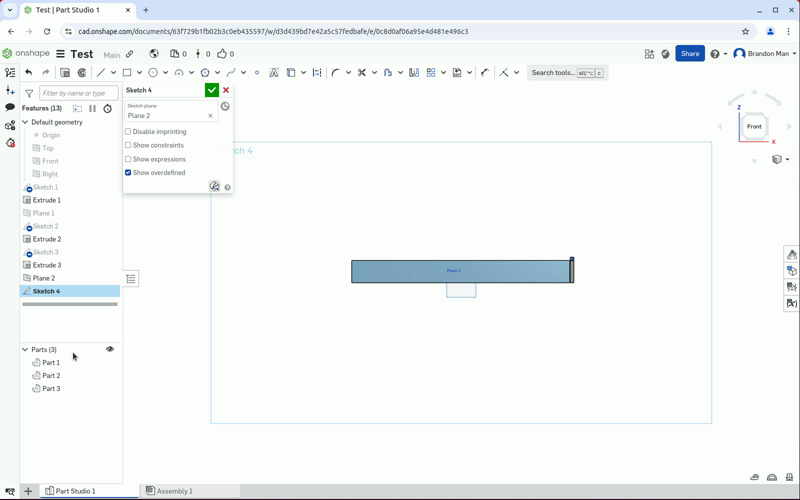
key(y)
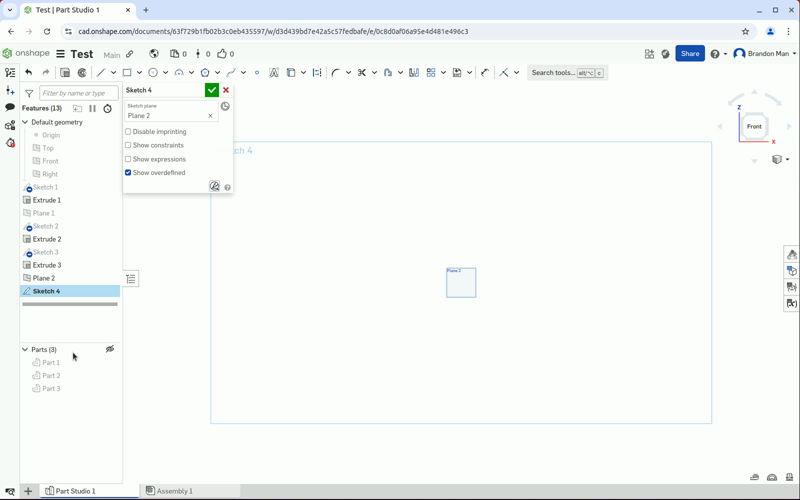
key(l)
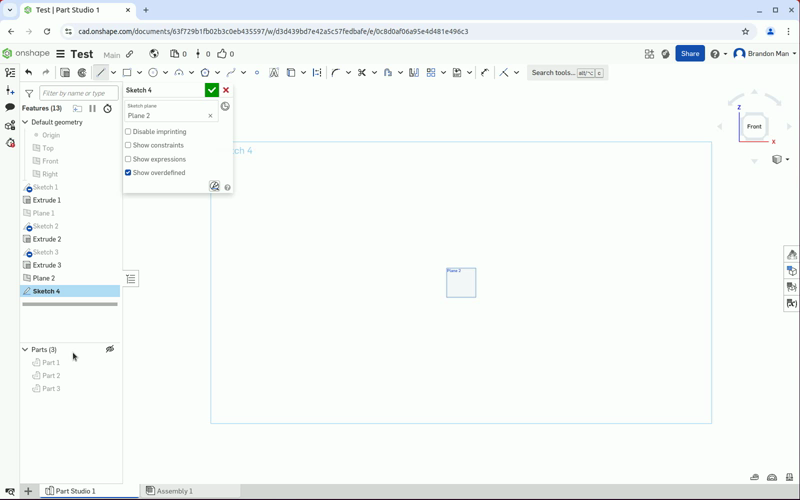
key_down(shift)
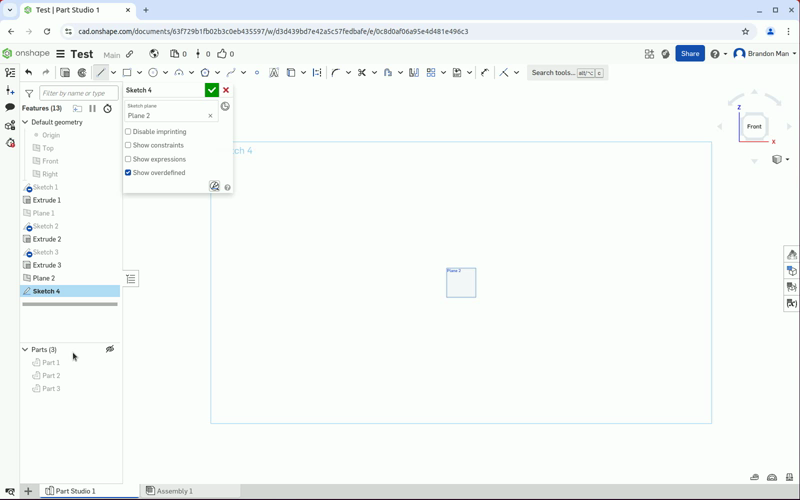
mouse_move(348, 282)
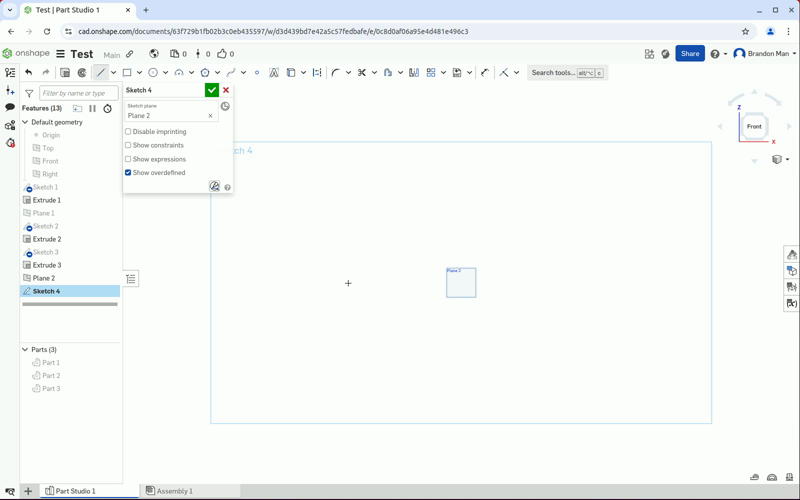
click(348, 282)
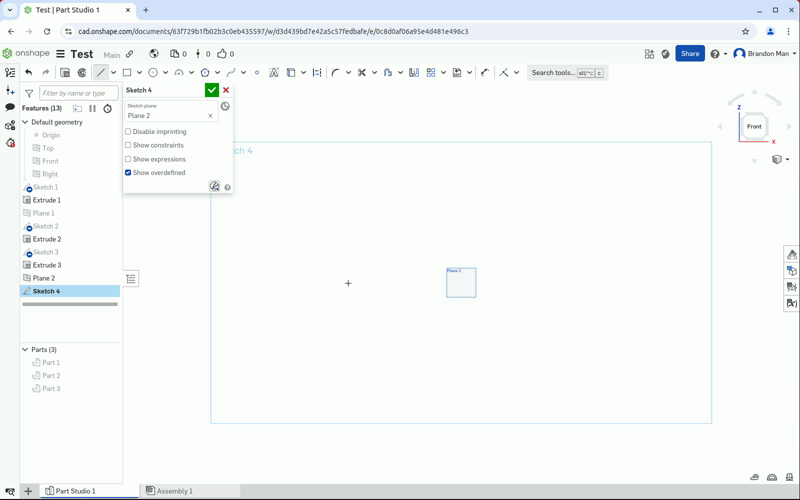
key_up(shift)
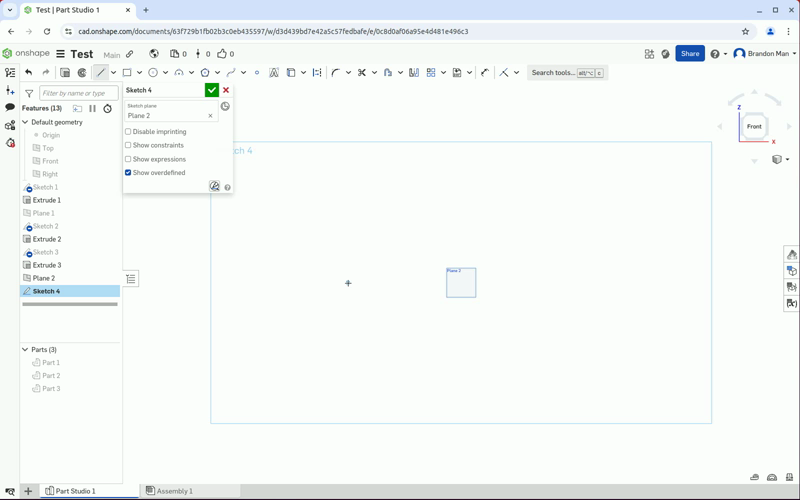
key_down(shift)
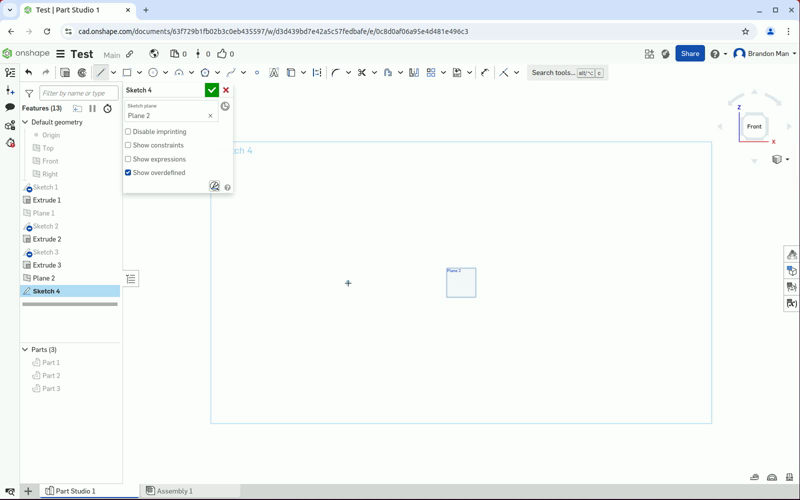
mouse_move(378, 282)
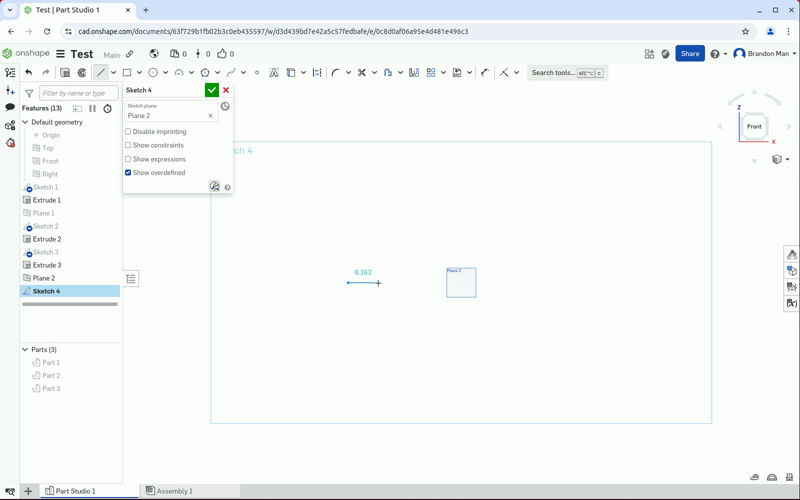
mouse_move(350, 282)
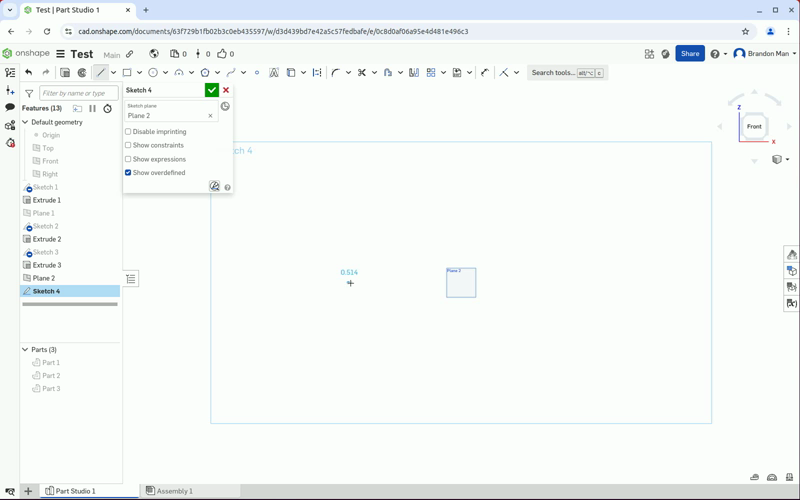
scroll(6)
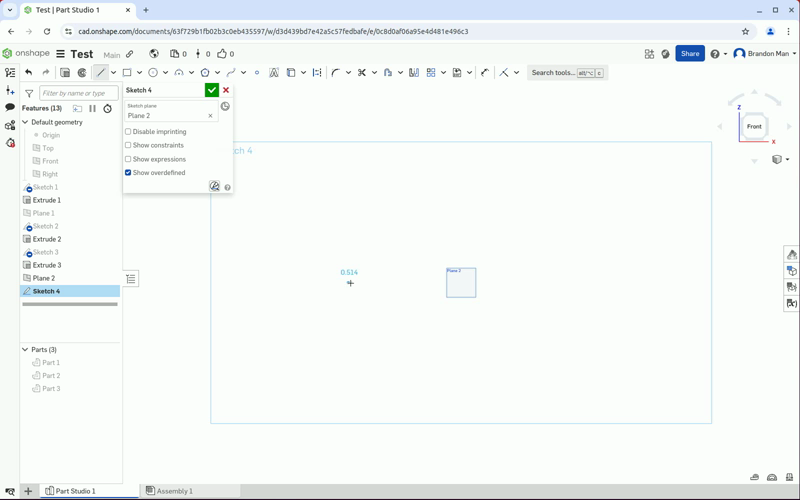
scroll(6)
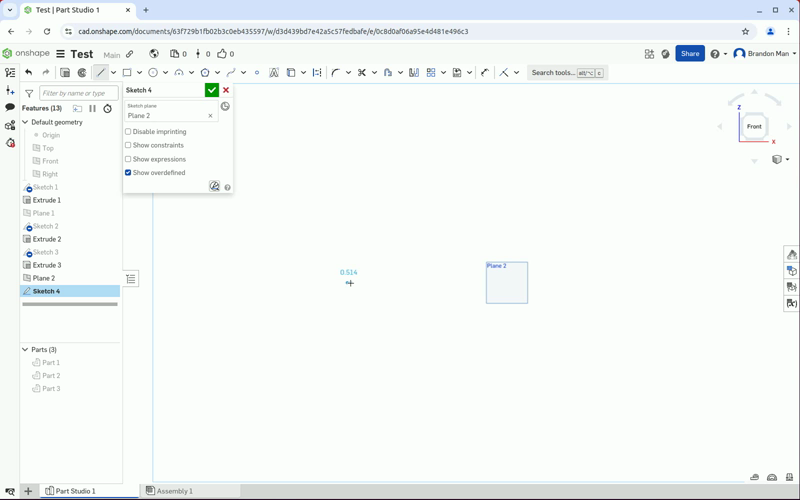
scroll(6)
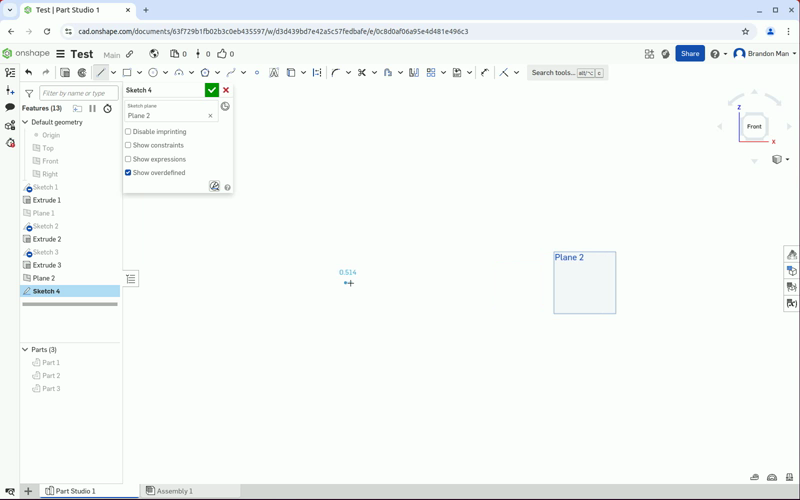
scroll(6)
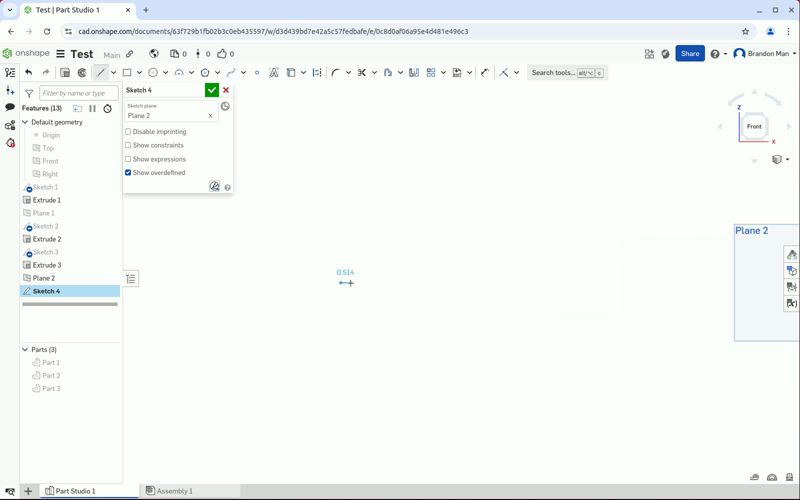
scroll(6)
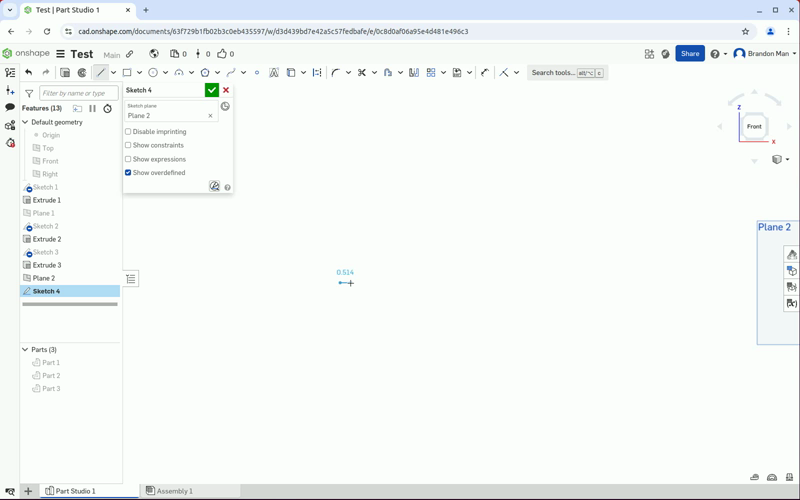
scroll(6)
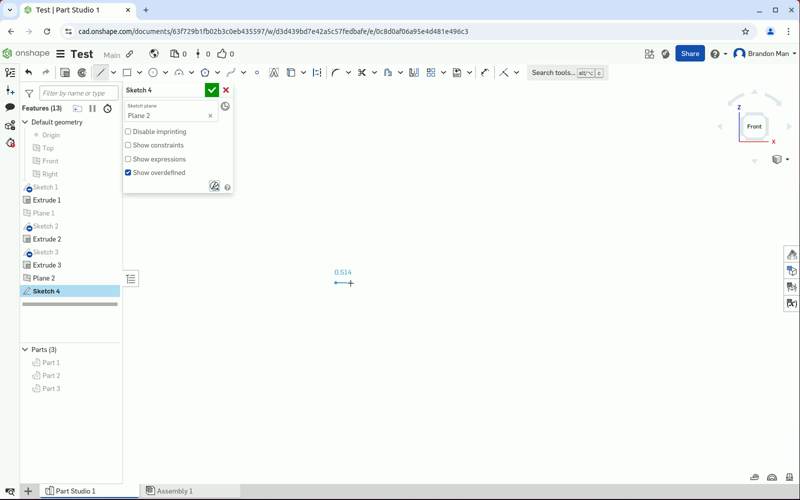
scroll(6)
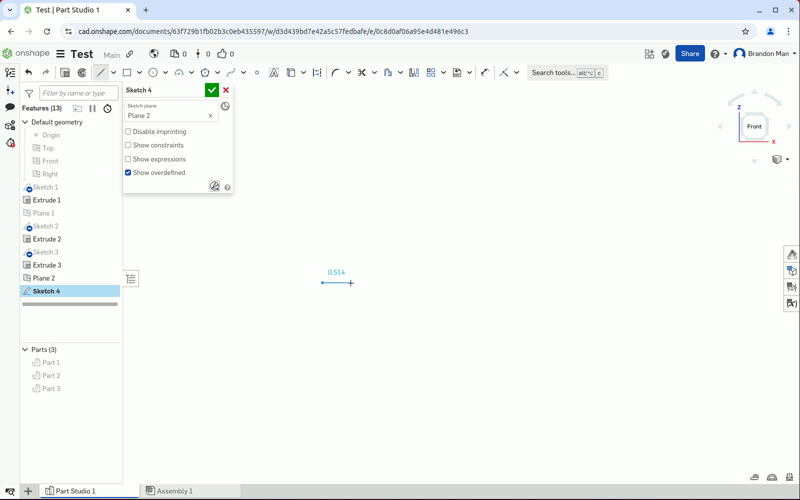
click(350, 282)
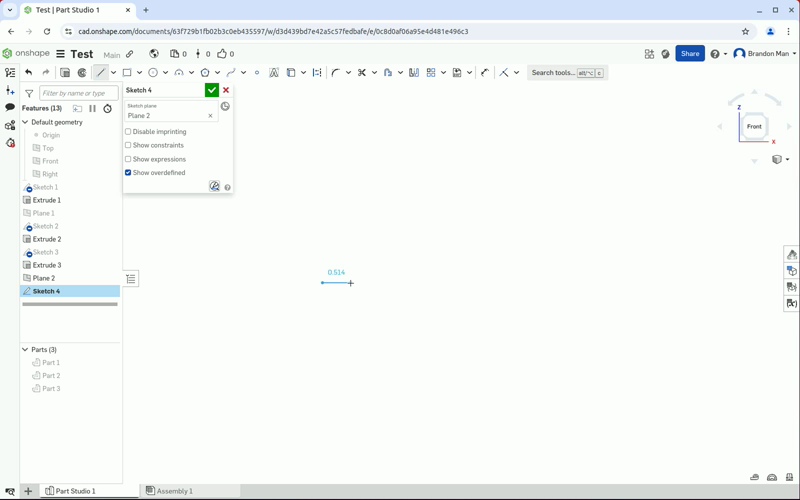
scroll(-6)
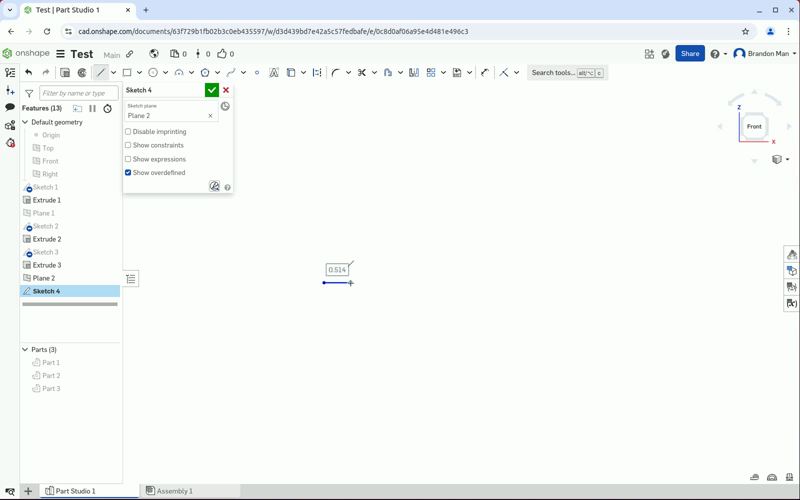
scroll(-6)
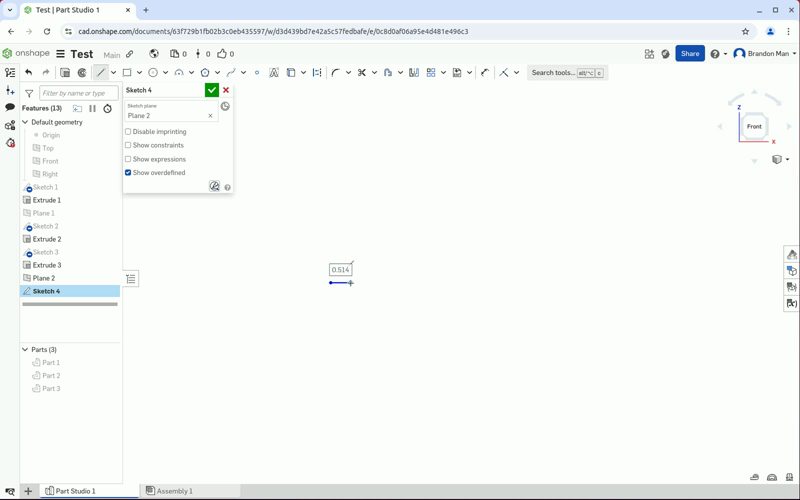
scroll(-6)
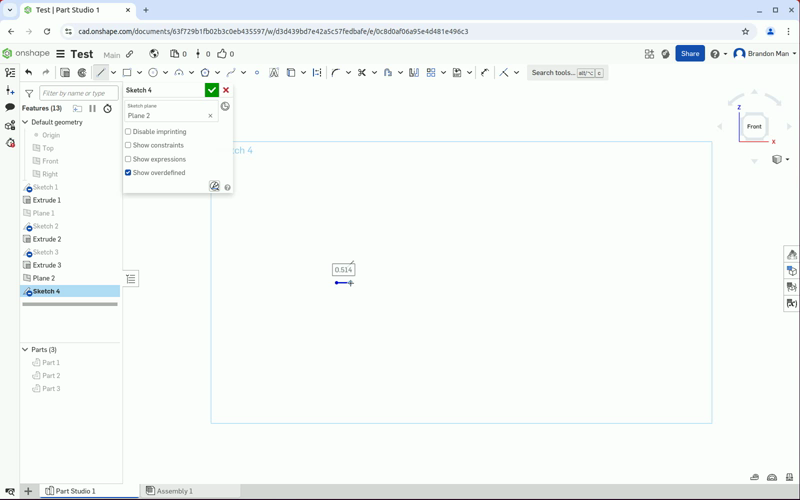
scroll(-6)
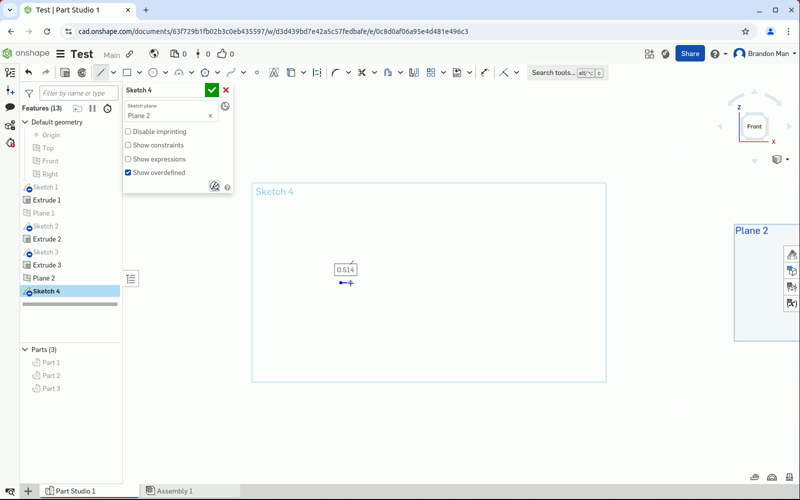
scroll(-6)
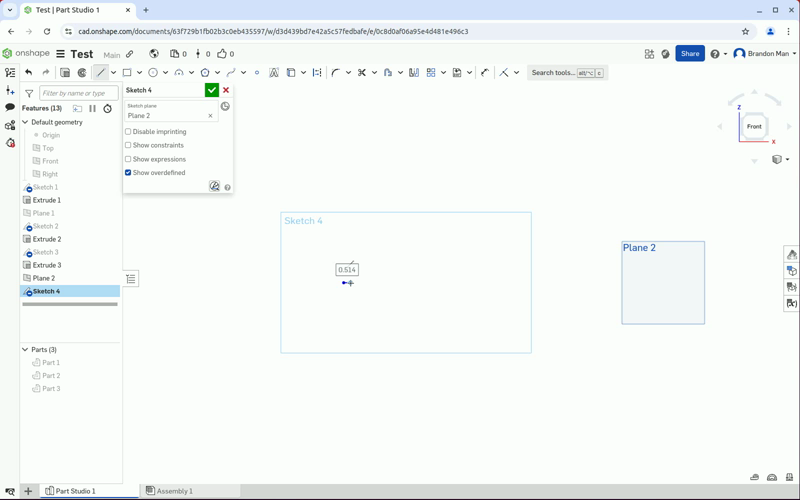
scroll(-6)
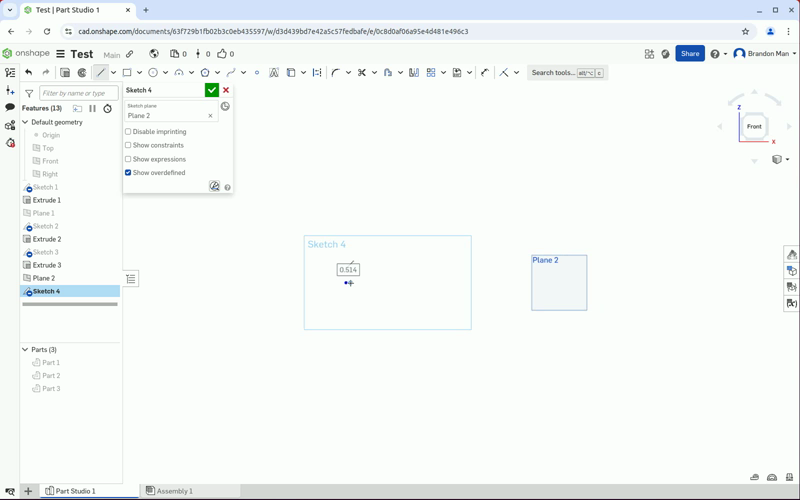
scroll(-6)
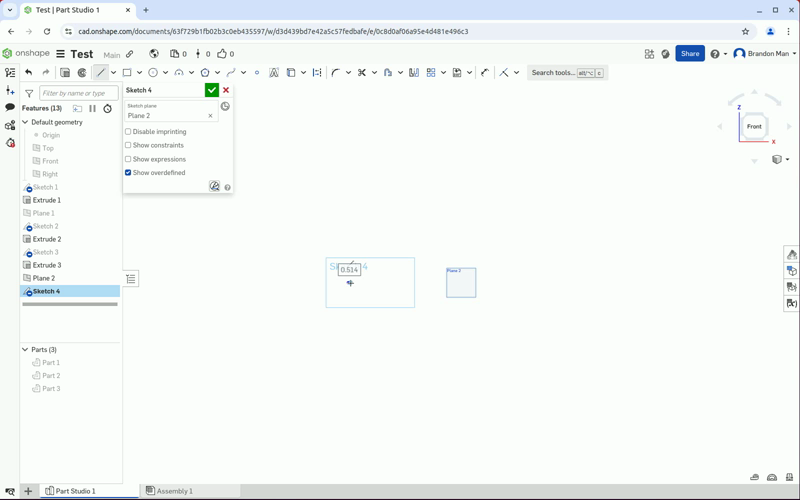
key_up(shift)
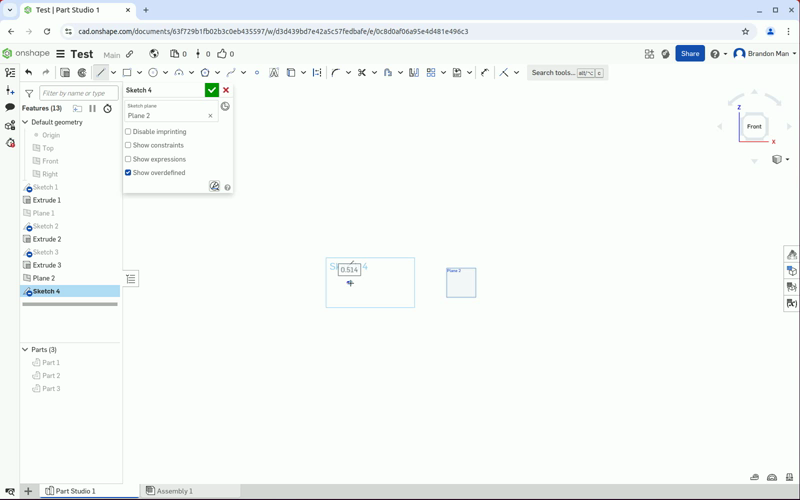
key_down(shift)
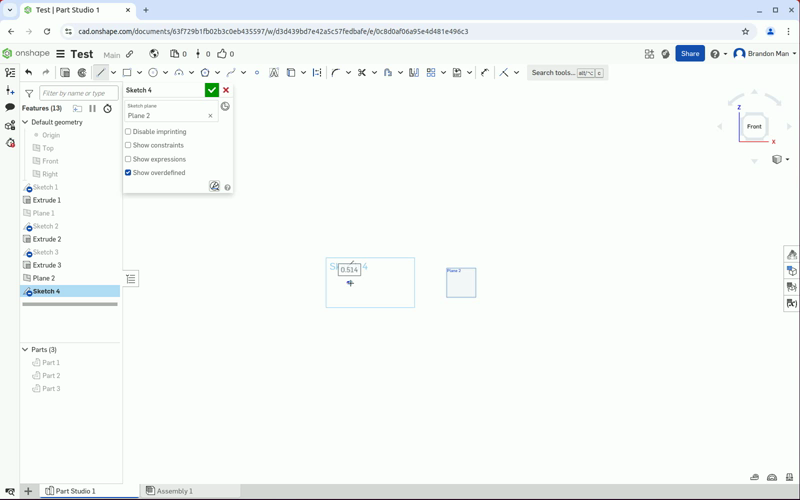
mouse_move(380, 282)
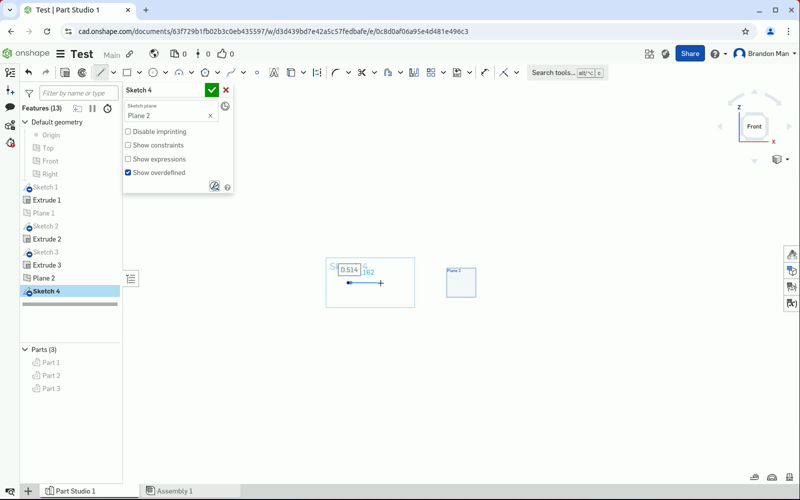
mouse_move(350, 259)
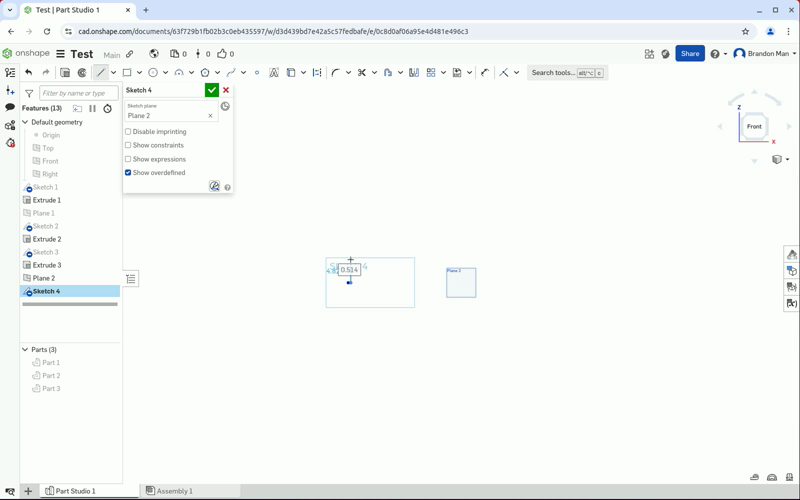
click(350, 259)
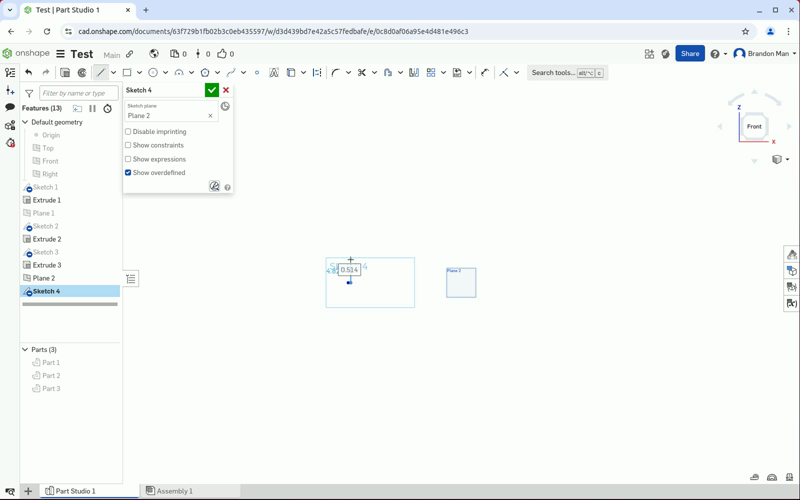
key_up(shift)
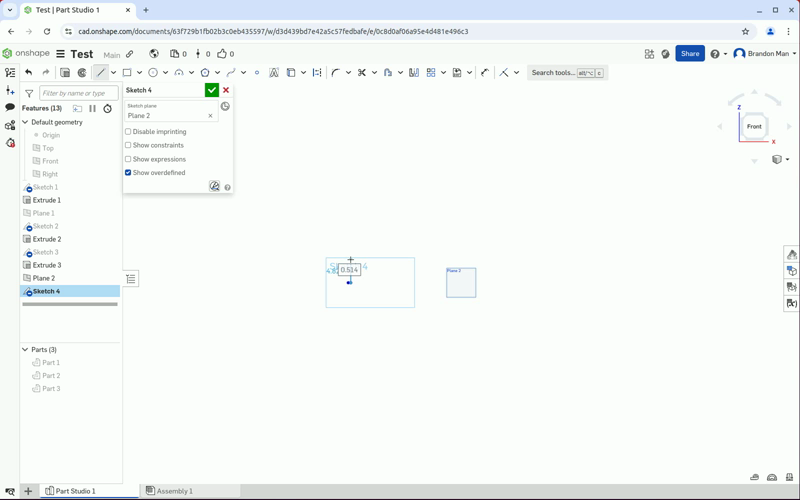
key_down(shift)
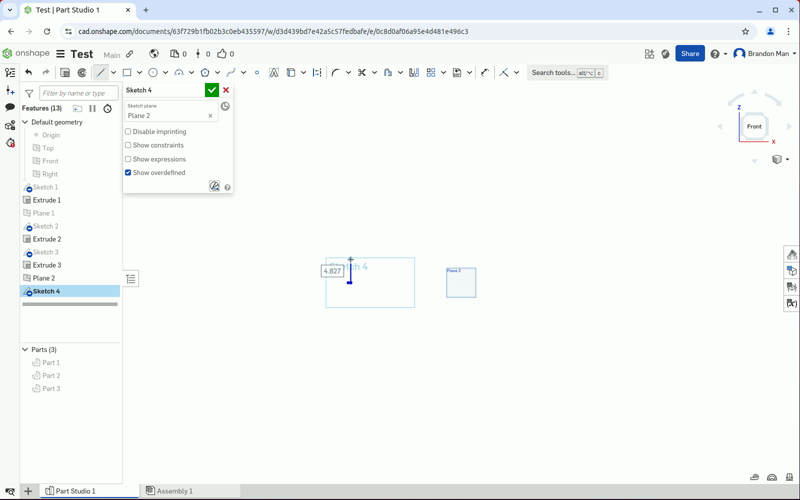
mouse_move(569, 259)
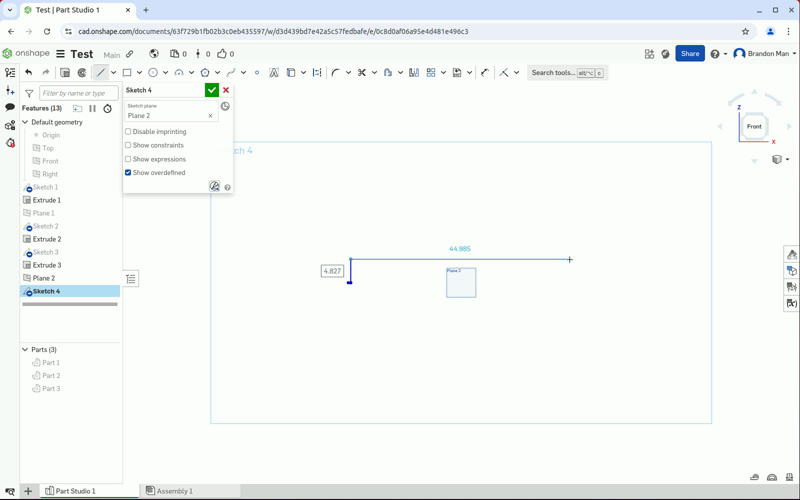
click(569, 259)
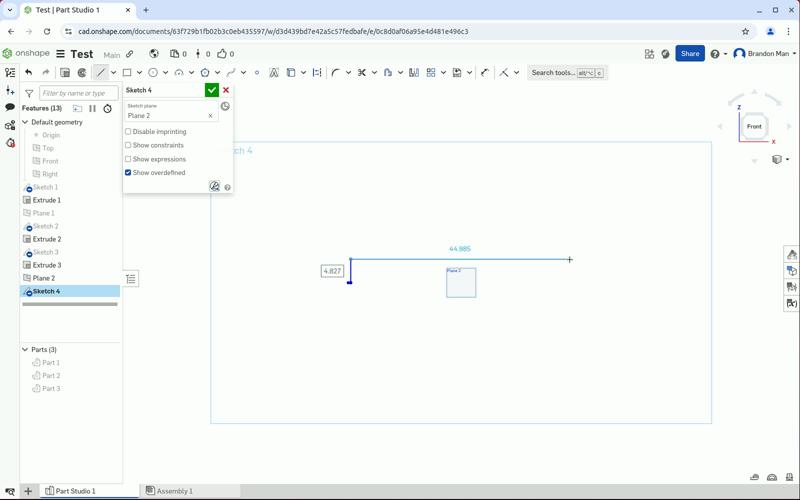
key_up(shift)
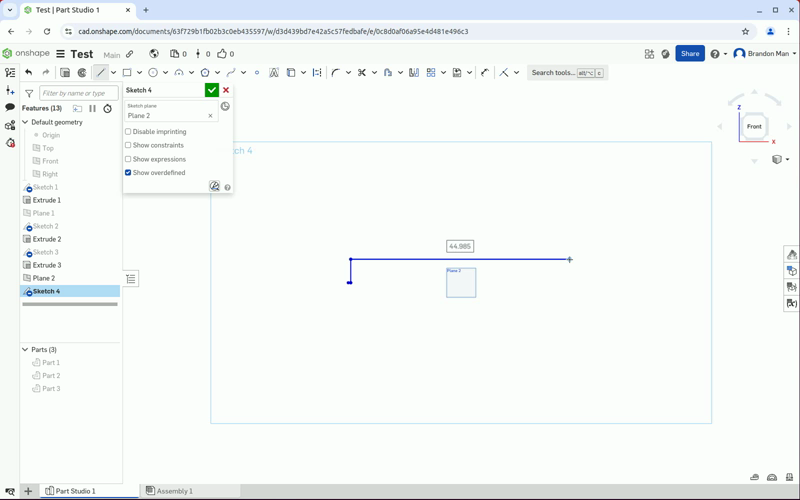
key_down(shift)
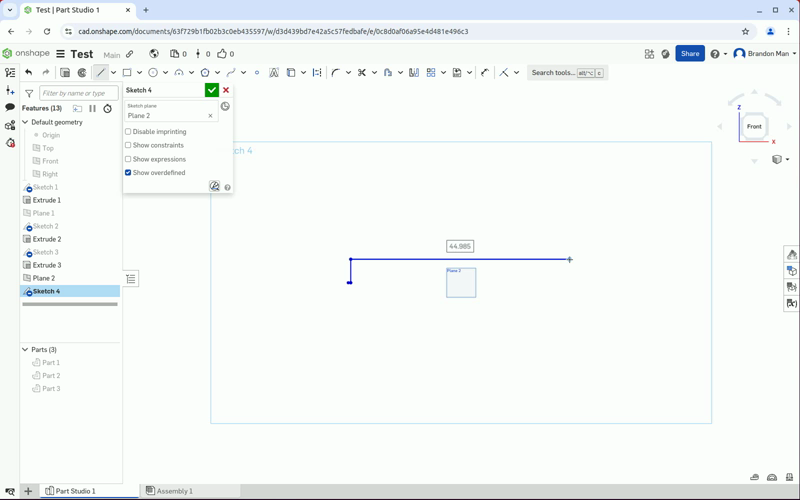
mouse_move(589, 259)
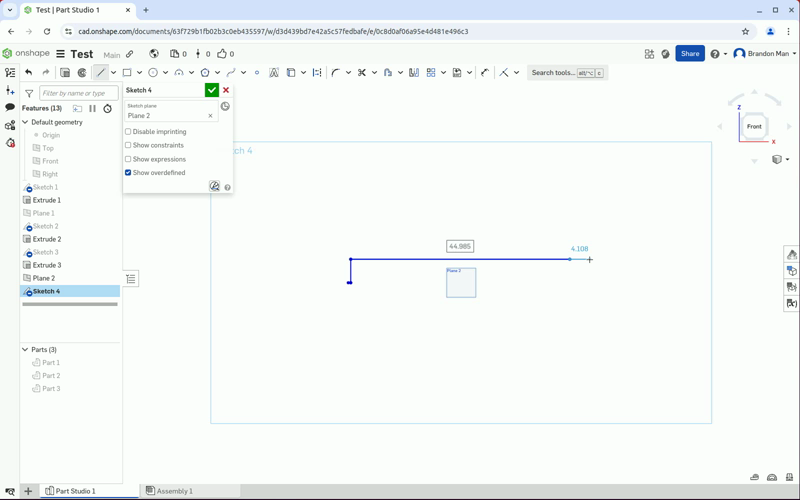
mouse_move(569, 282)
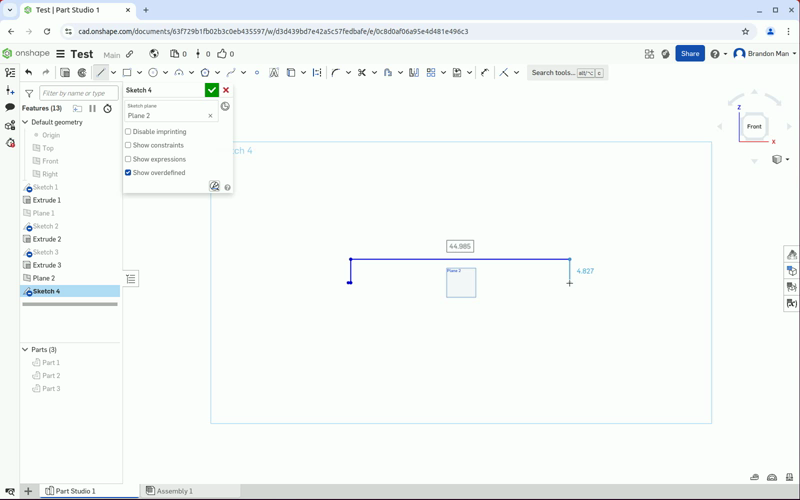
click(569, 282)
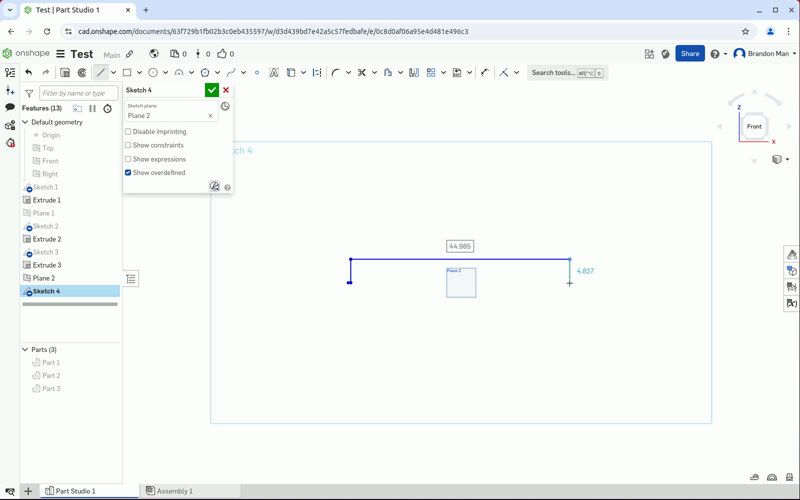
key_up(shift)
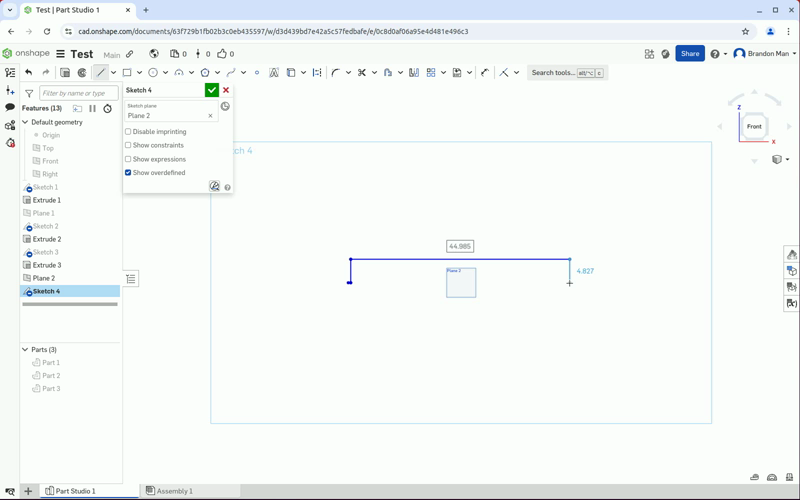
key_down(shift)
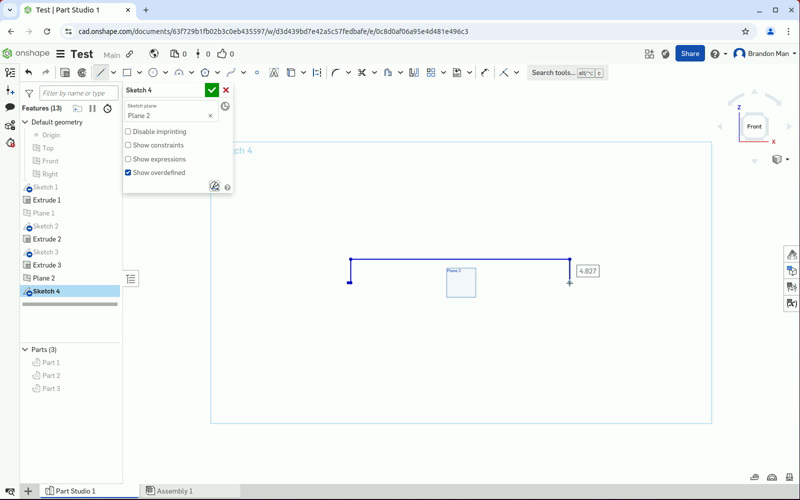
mouse_move(589, 282)
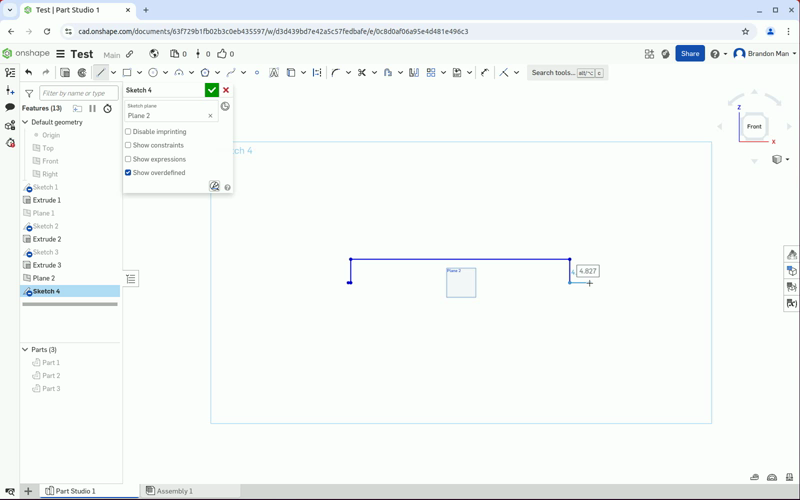
mouse_move(572, 282)
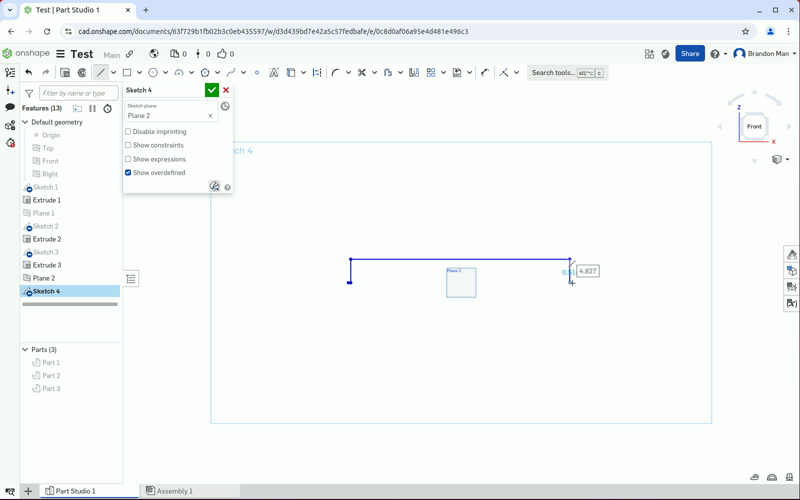
scroll(6)
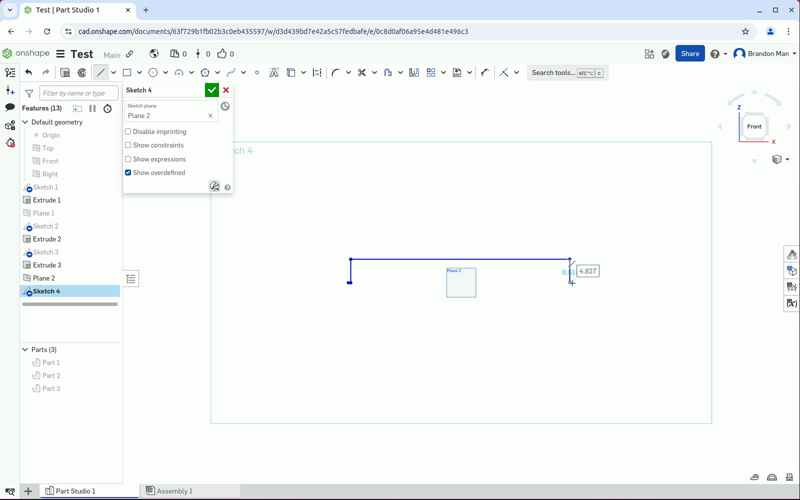
scroll(6)
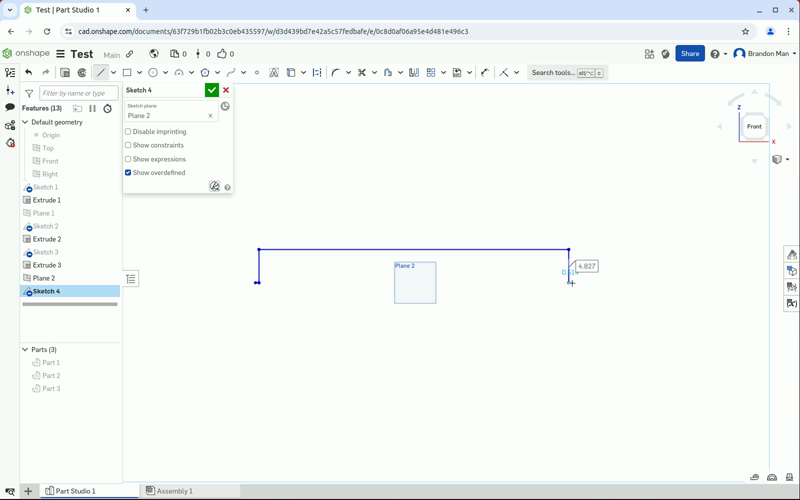
scroll(6)
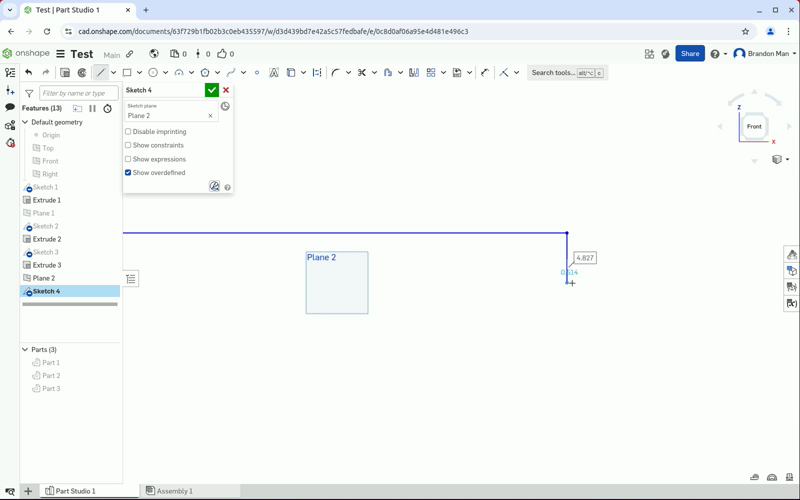
scroll(6)
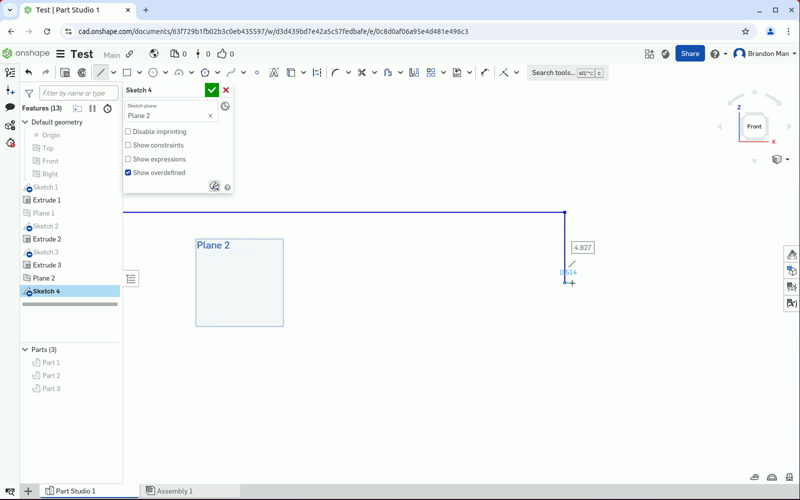
scroll(6)
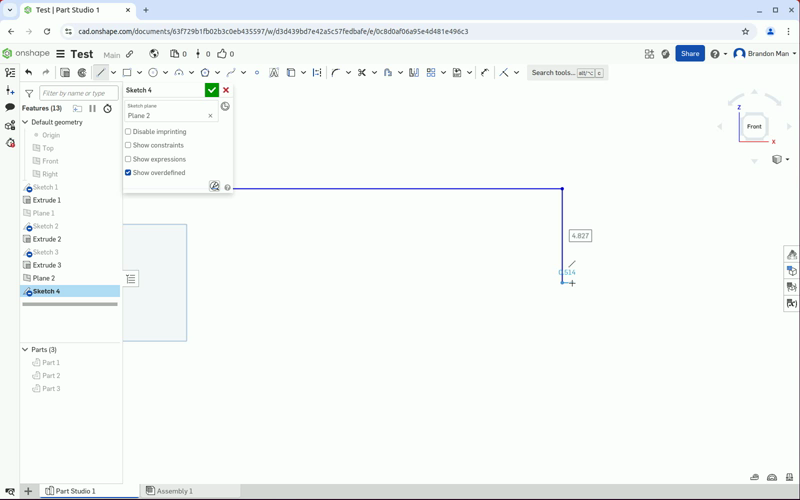
scroll(6)
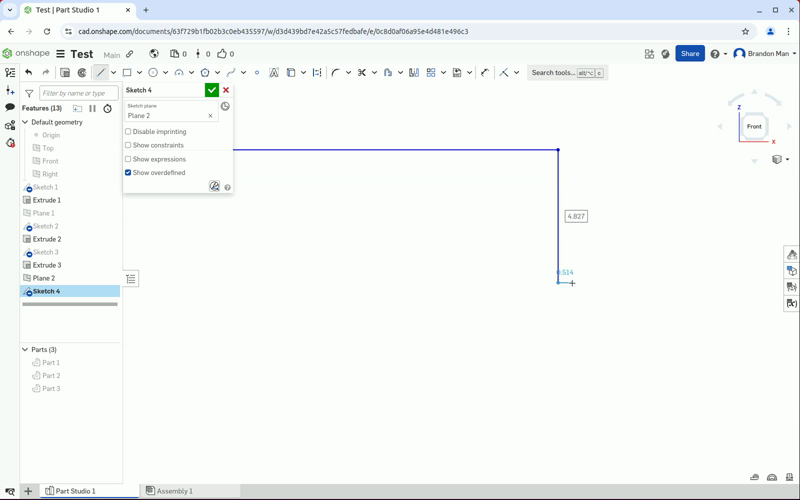
scroll(6)
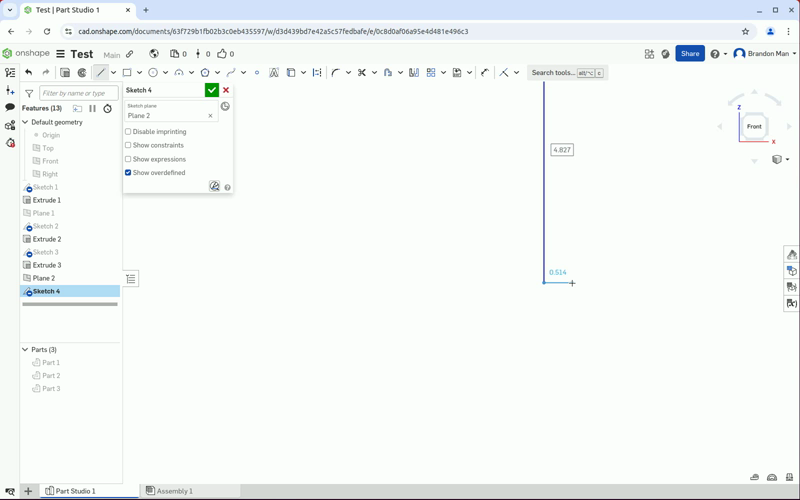
click(572, 282)
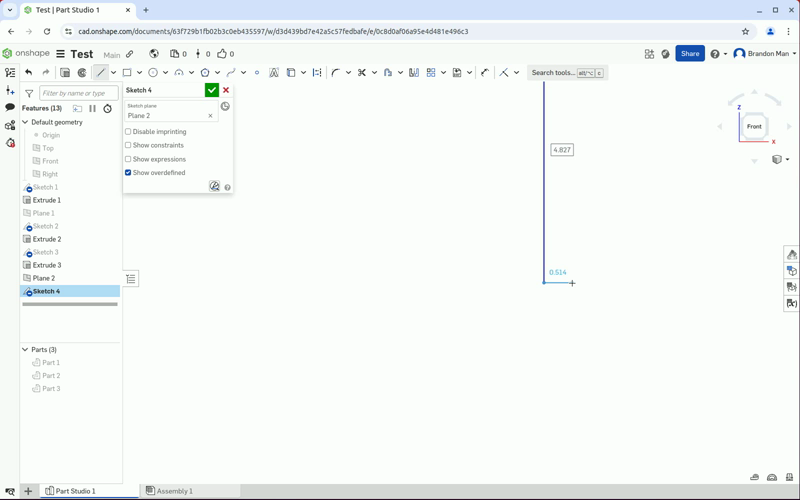
scroll(-6)
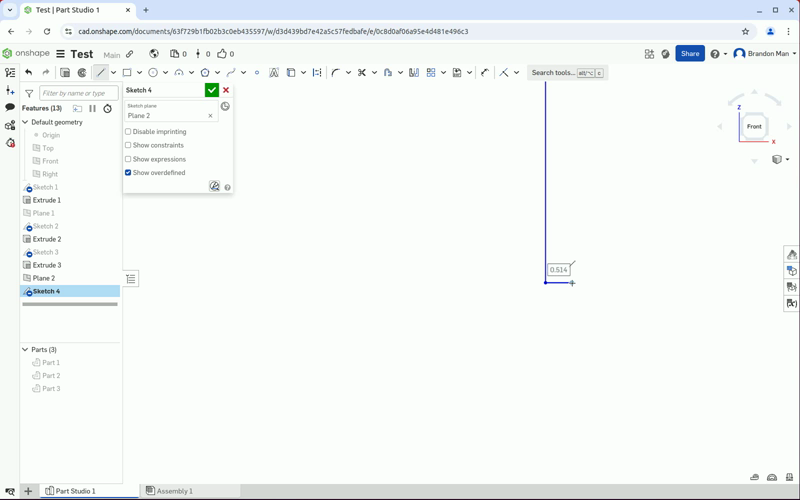
scroll(-6)
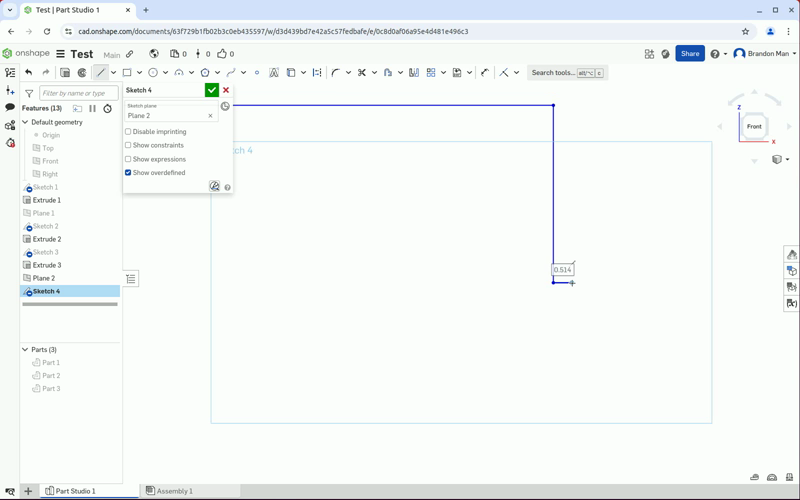
scroll(-6)
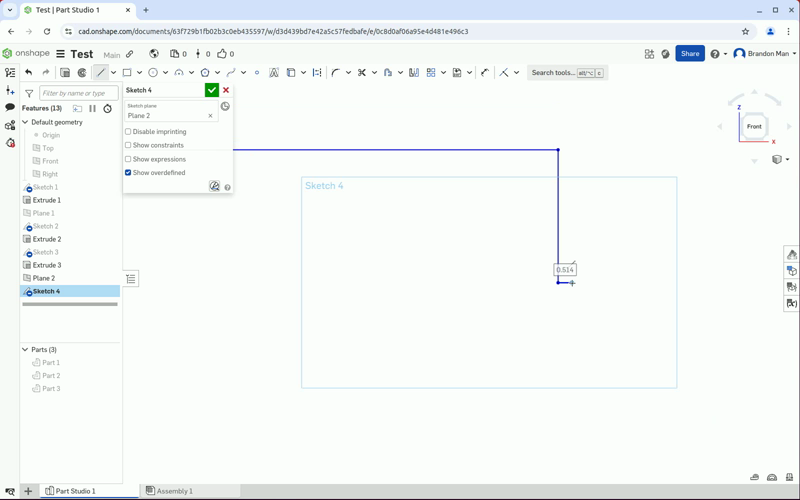
scroll(-6)
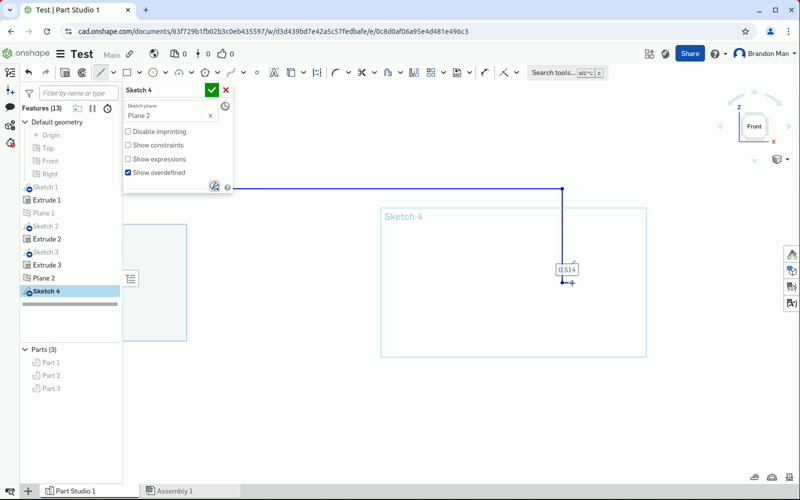
scroll(-6)
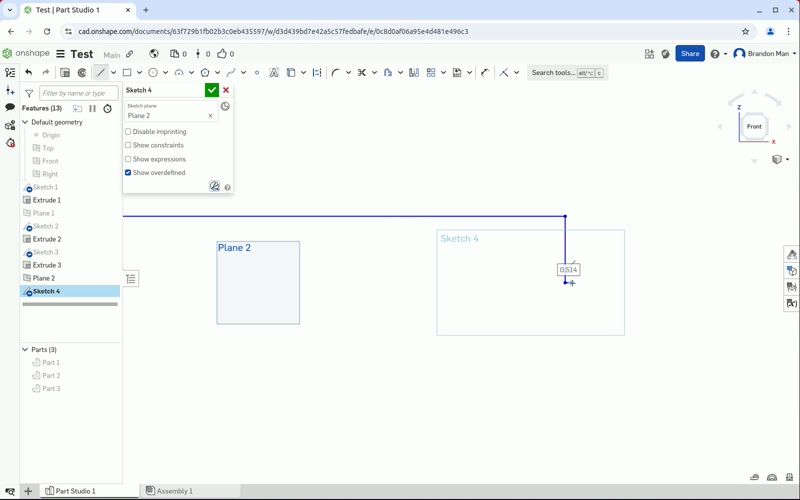
scroll(-6)
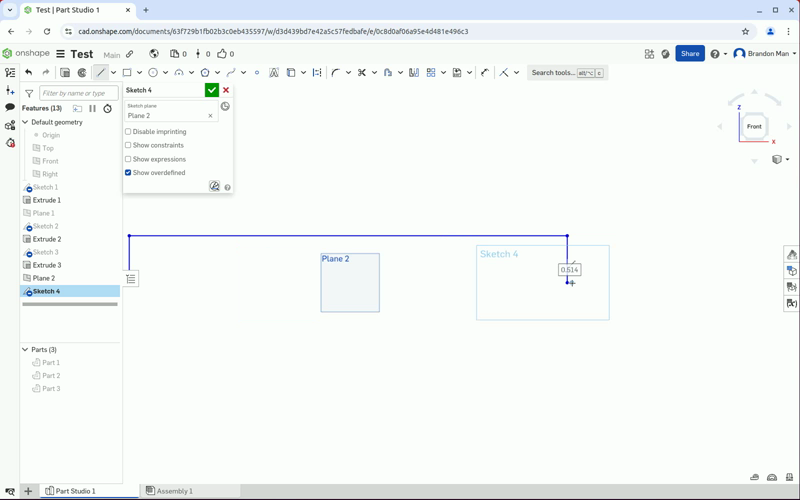
scroll(-6)
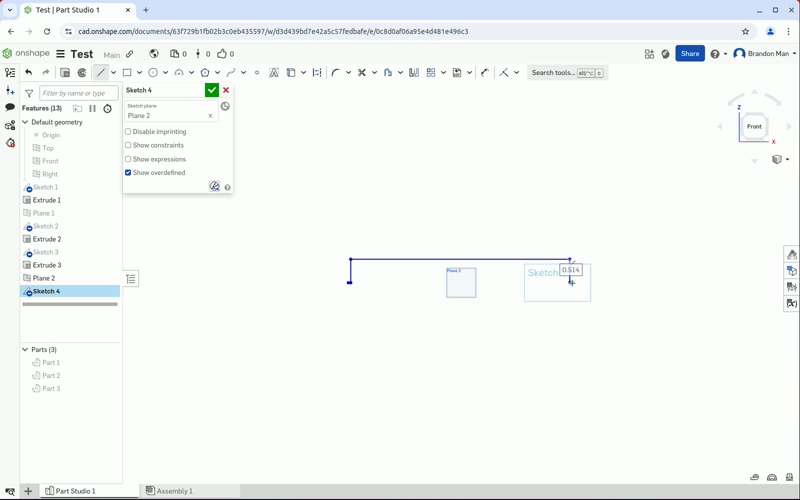
key_up(shift)
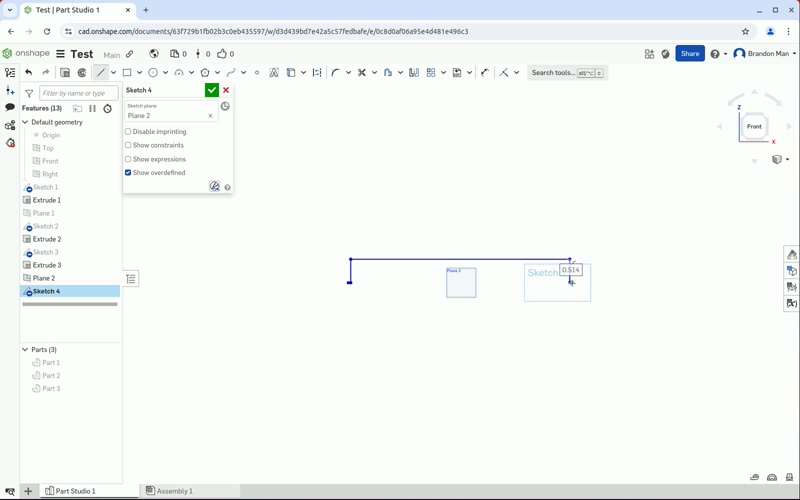
key_down(shift)
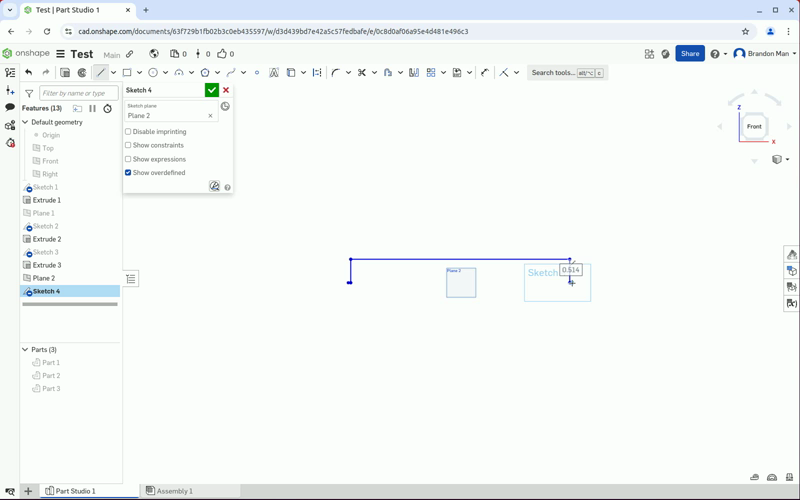
mouse_move(589, 282)
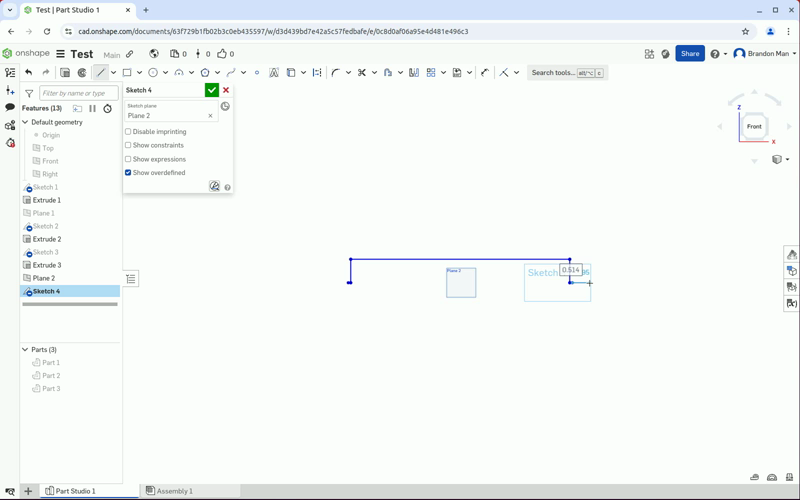
mouse_move(572, 257)
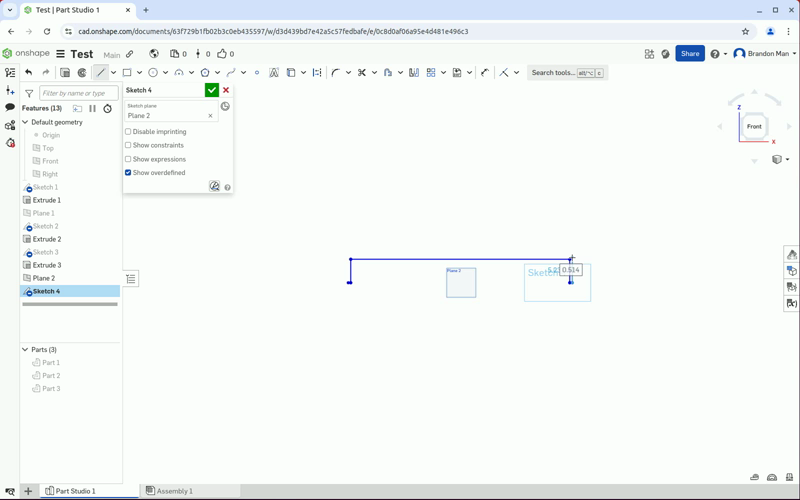
scroll(6)
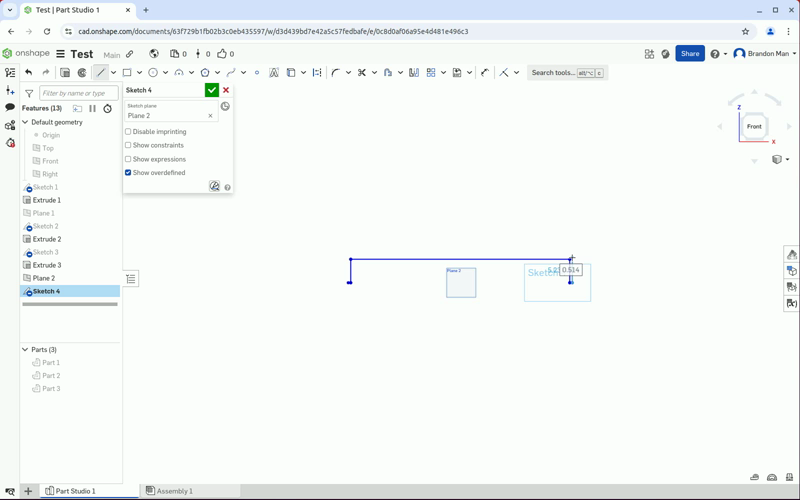
scroll(6)
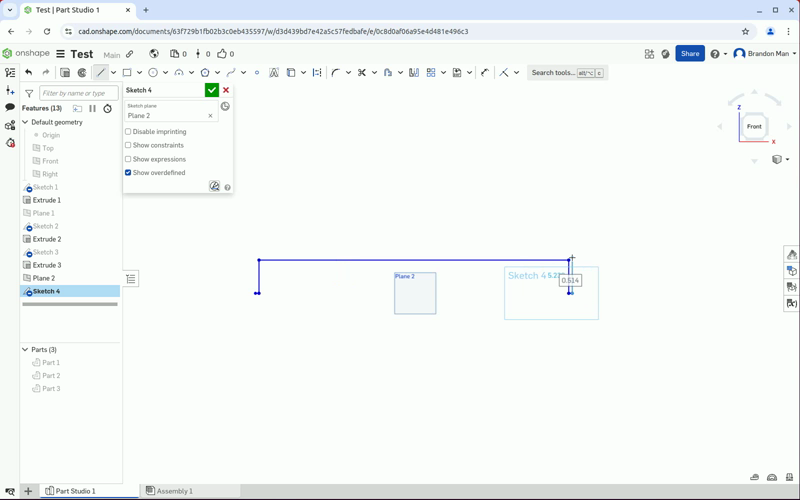
scroll(6)
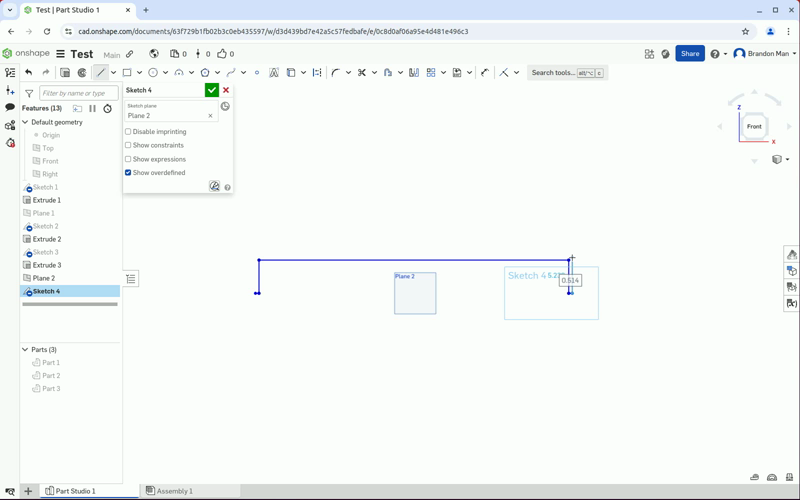
scroll(6)
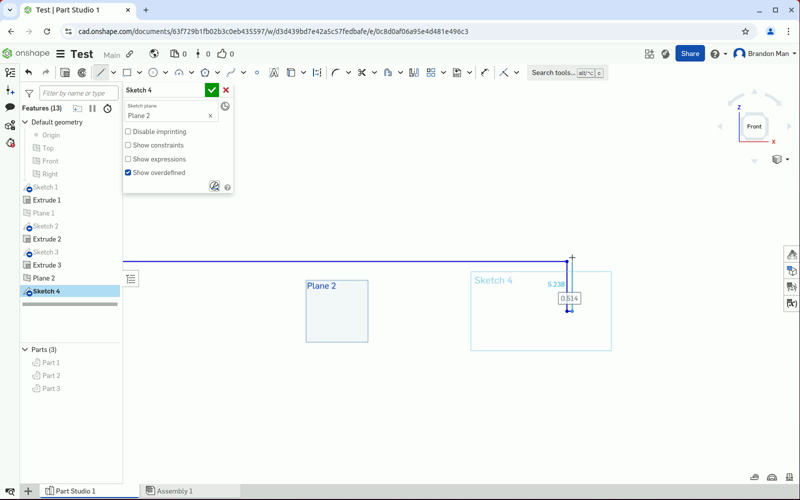
scroll(6)
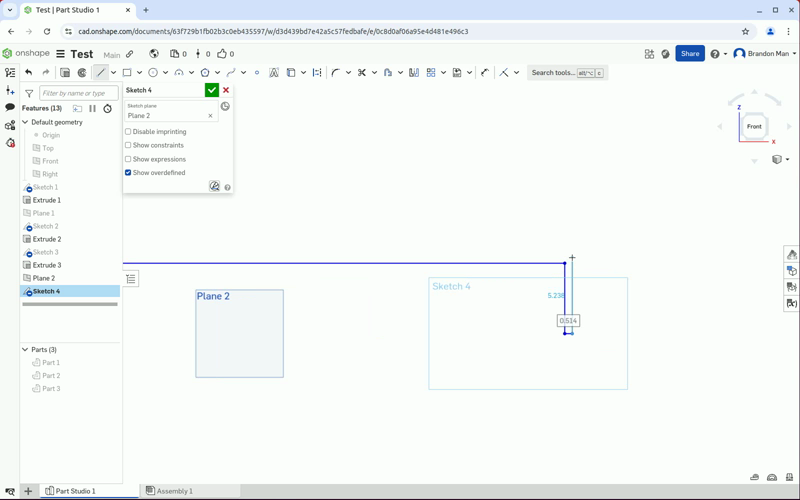
scroll(6)
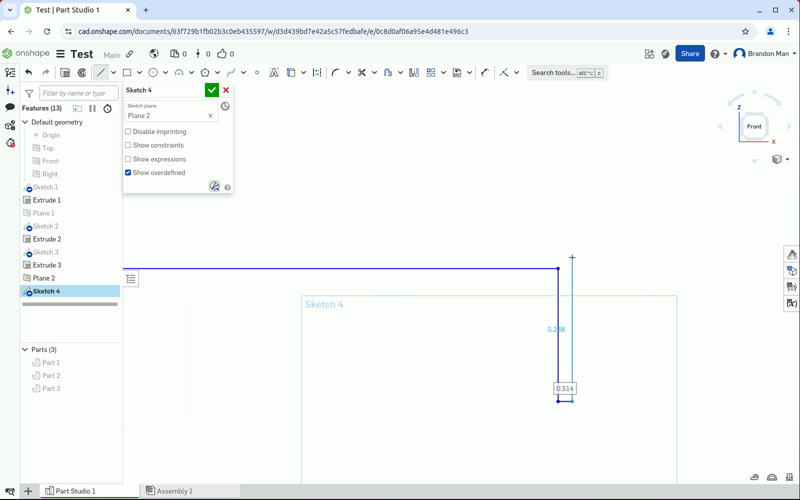
scroll(6)
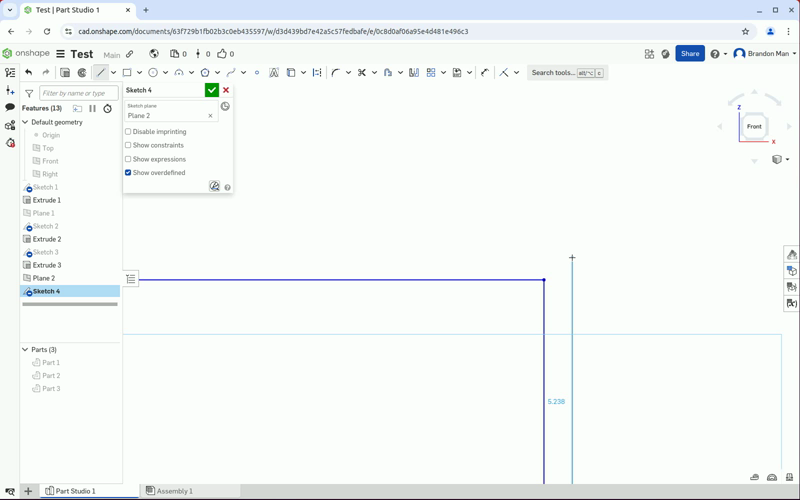
click(572, 257)
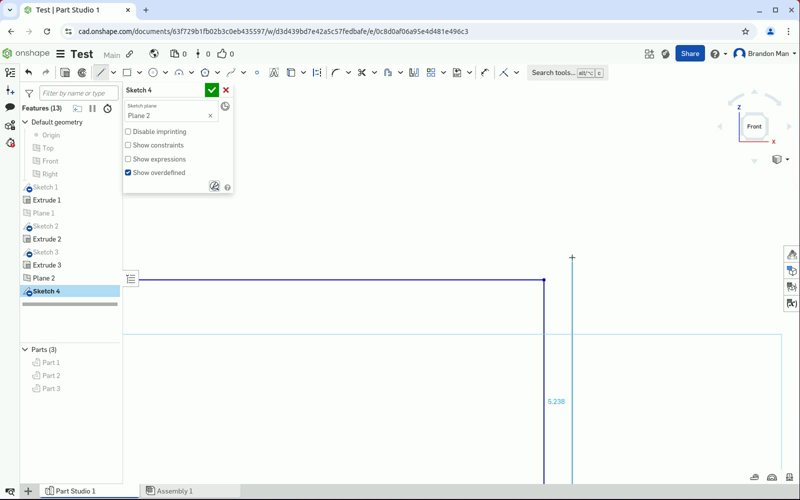
scroll(-6)
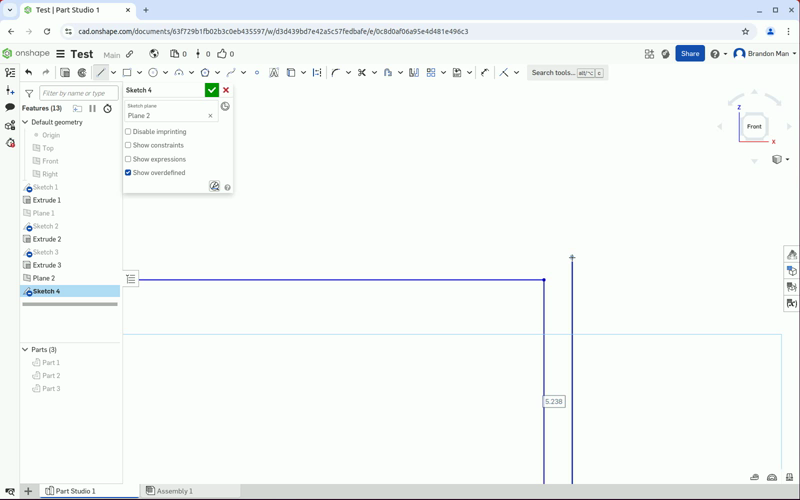
scroll(-6)
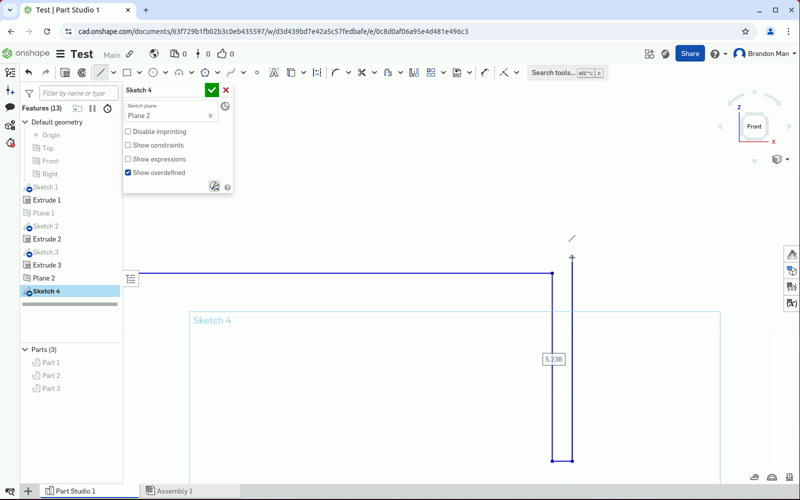
scroll(-6)
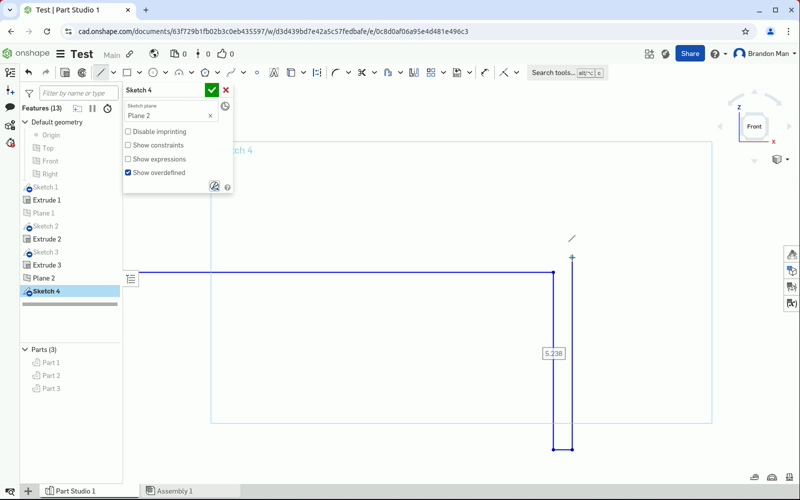
scroll(-6)
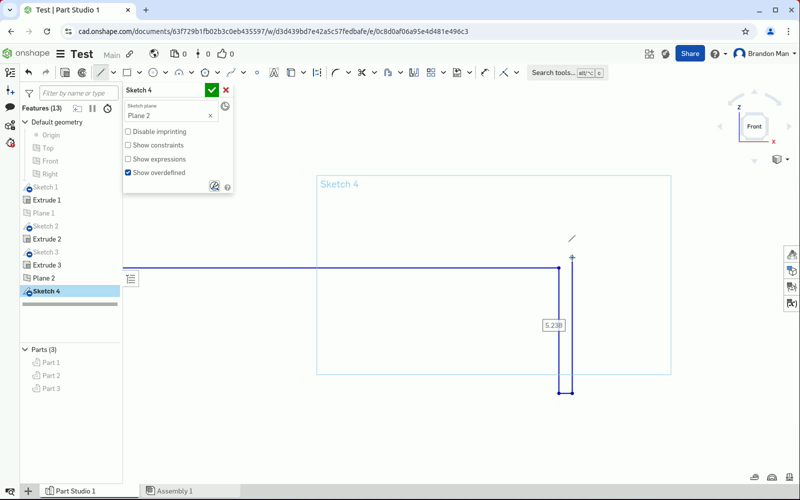
scroll(-6)
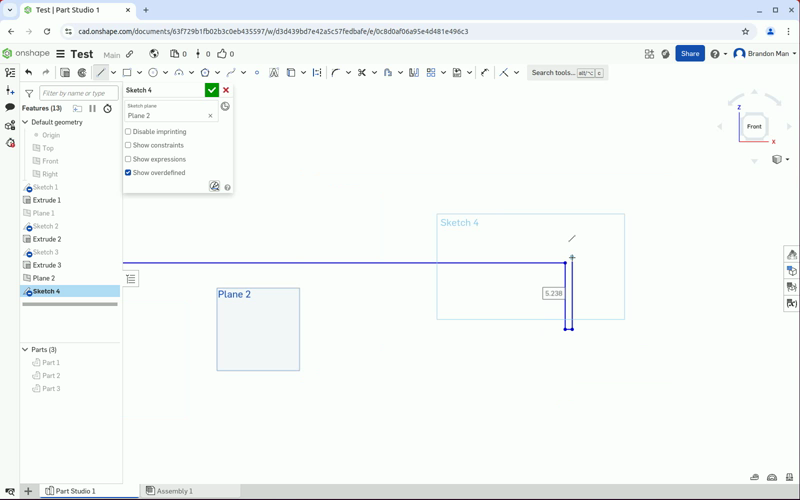
scroll(-6)
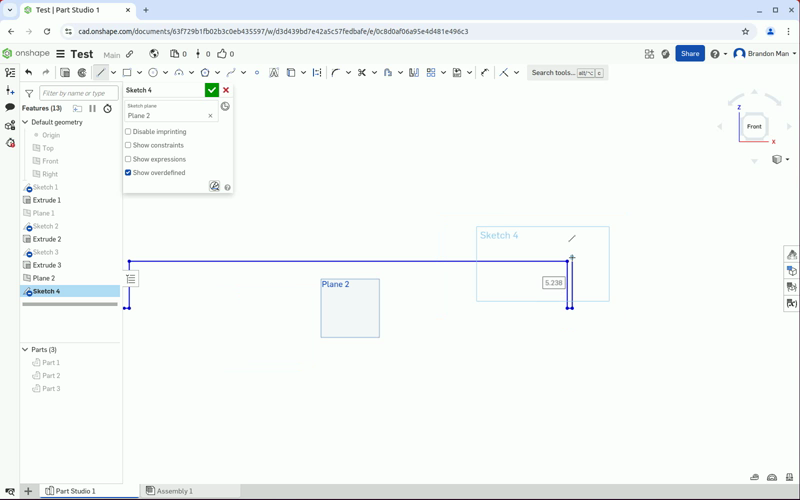
scroll(-6)
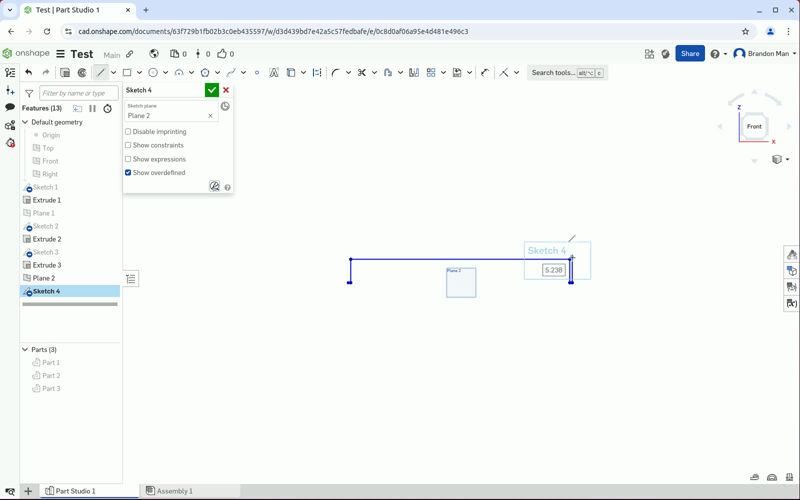
key_up(shift)
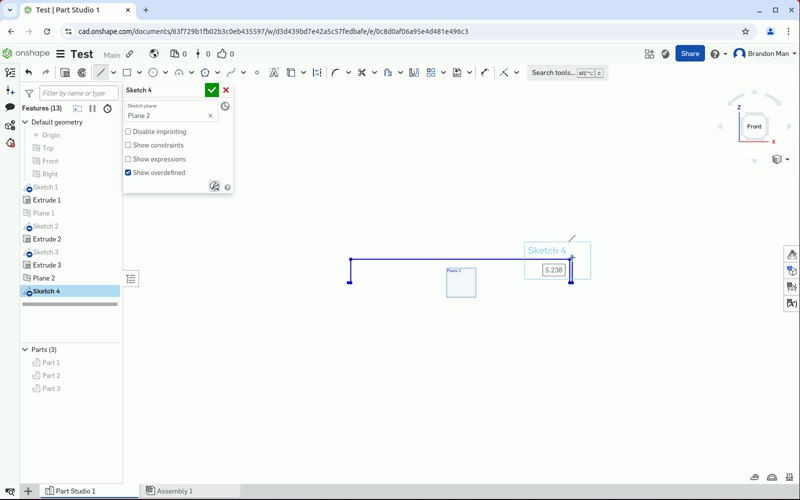
key_down(shift)
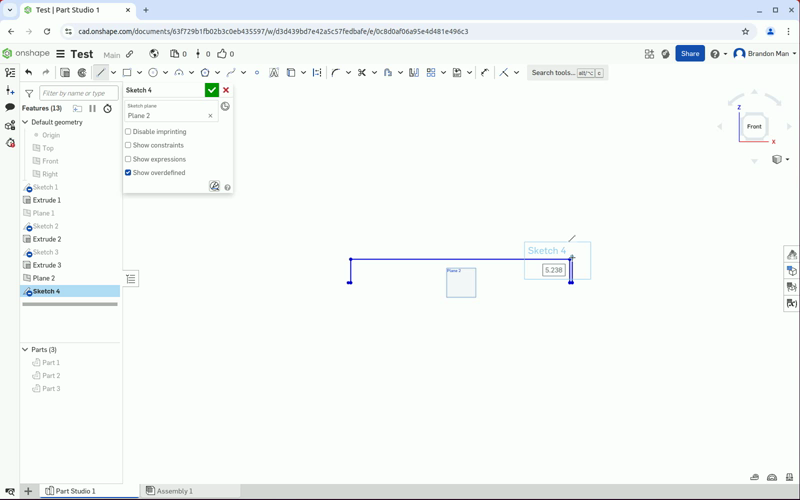
mouse_move(348, 257)
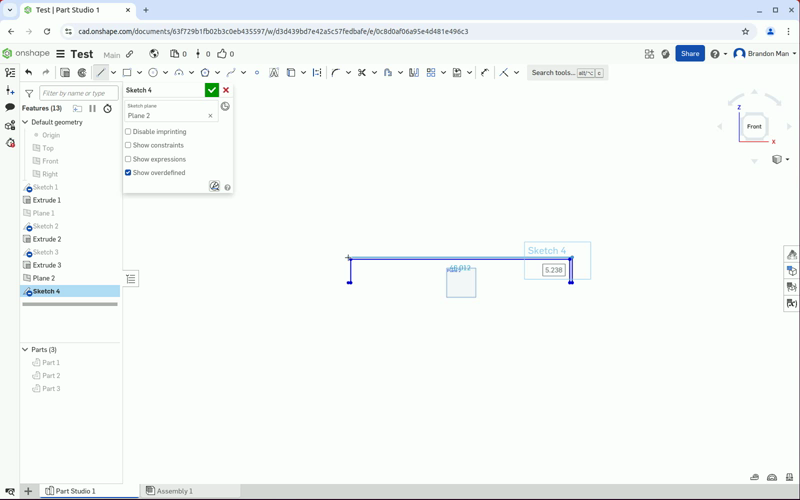
scroll(6)
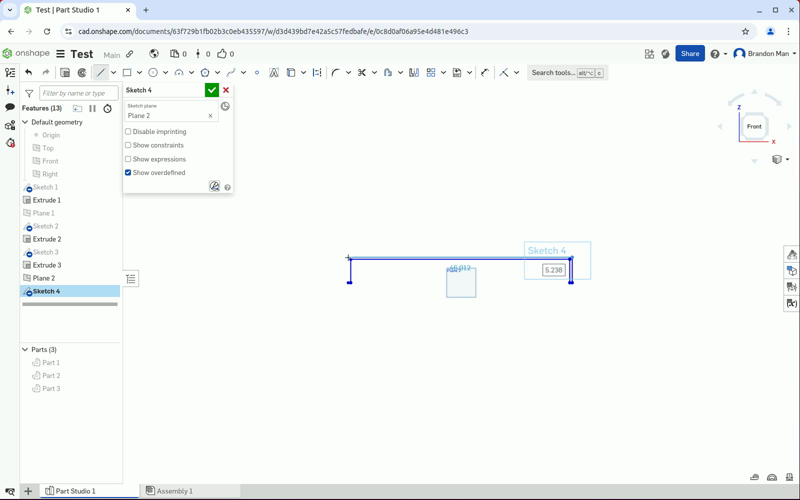
scroll(6)
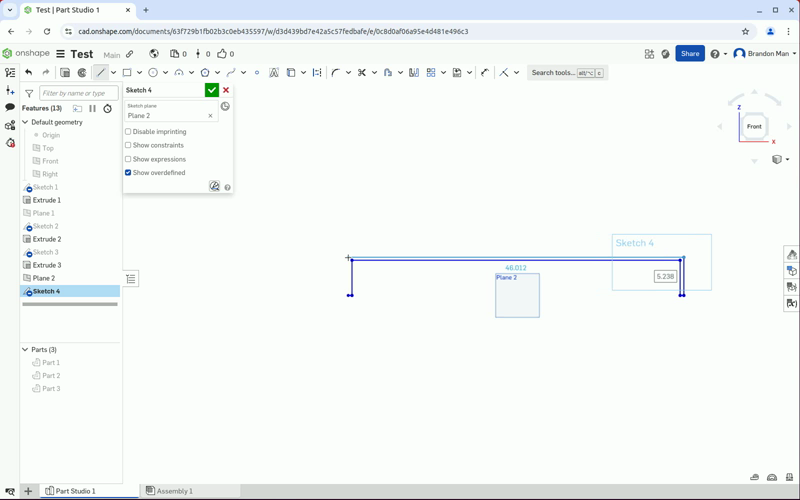
scroll(6)
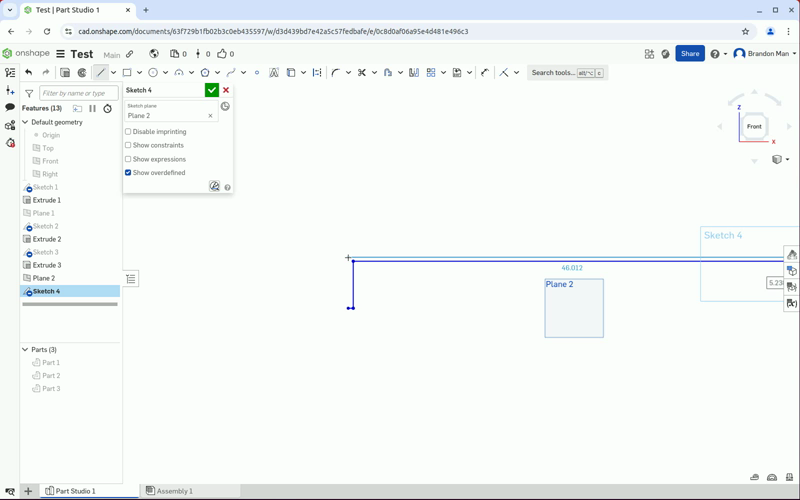
scroll(6)
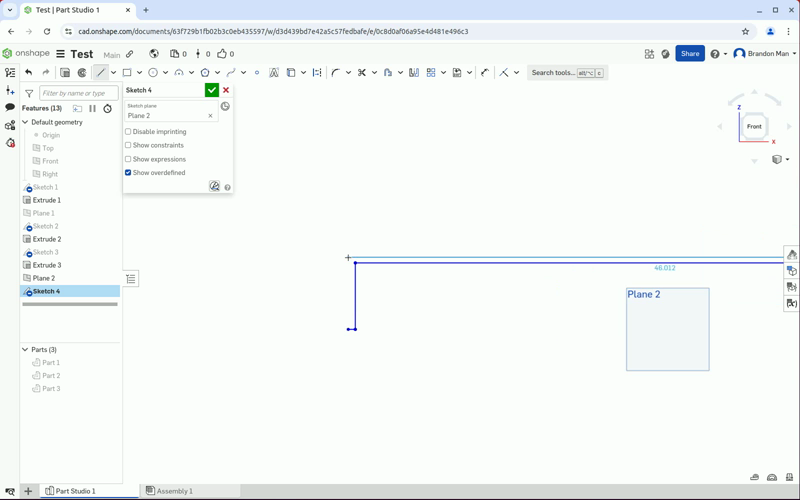
scroll(6)
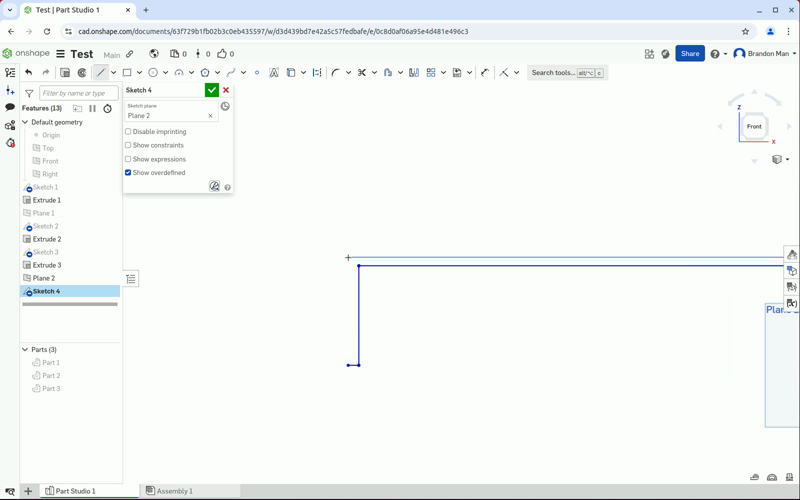
scroll(6)
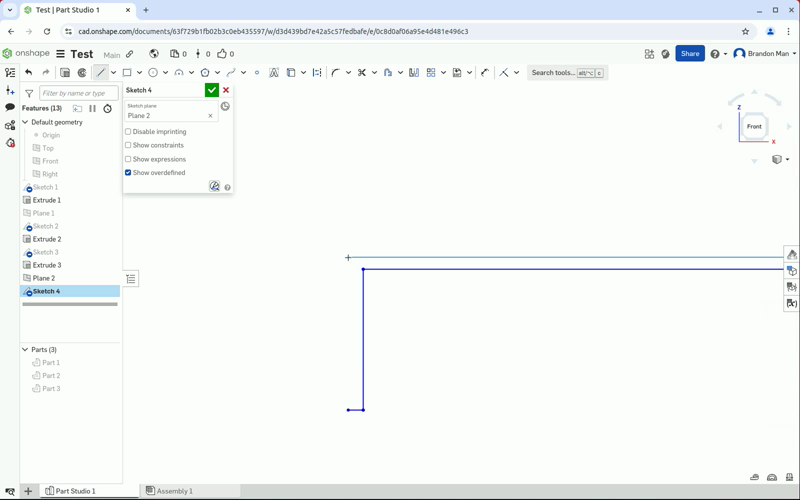
scroll(6)
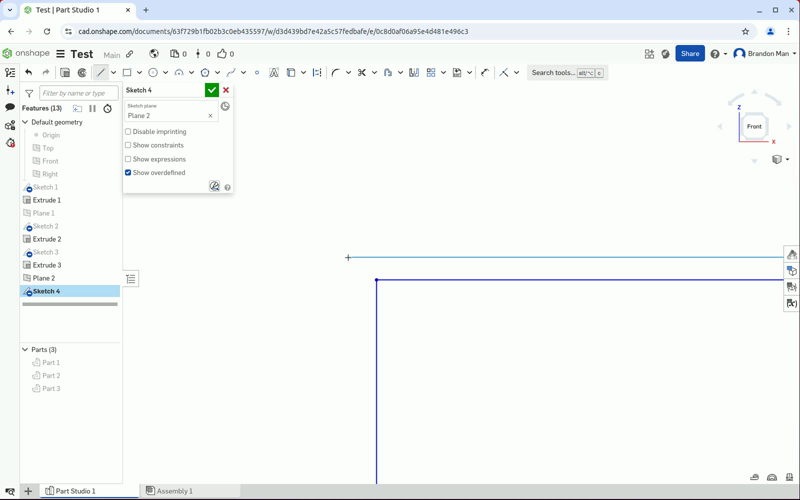
click(348, 257)
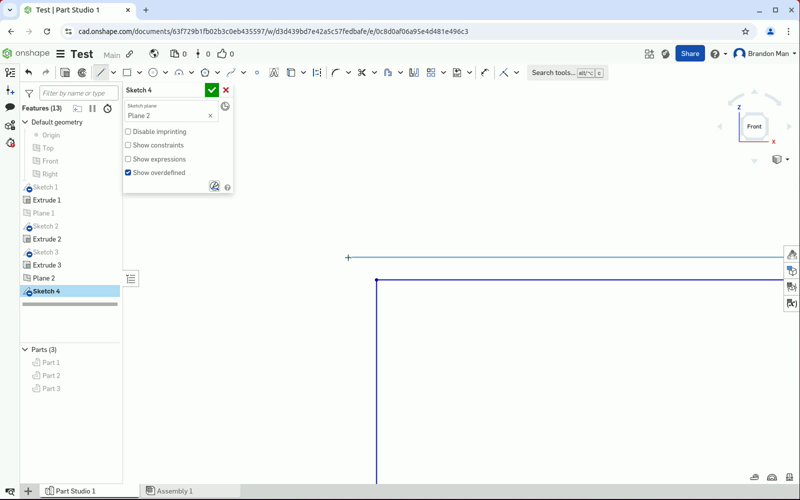
scroll(-6)
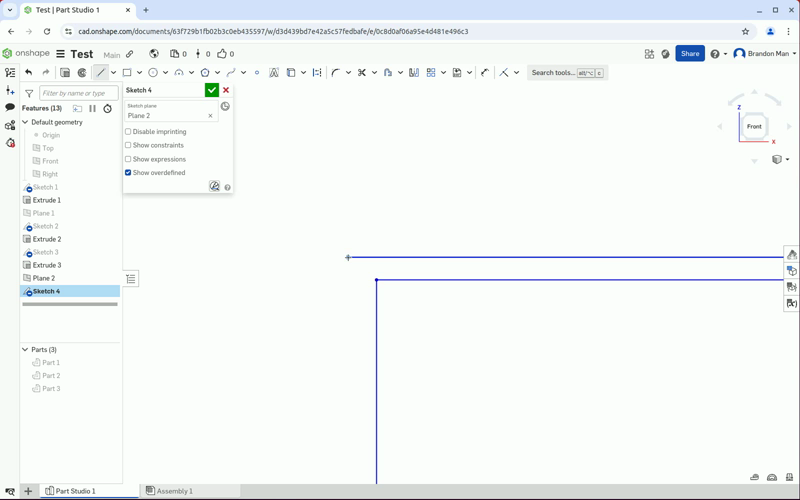
scroll(-6)
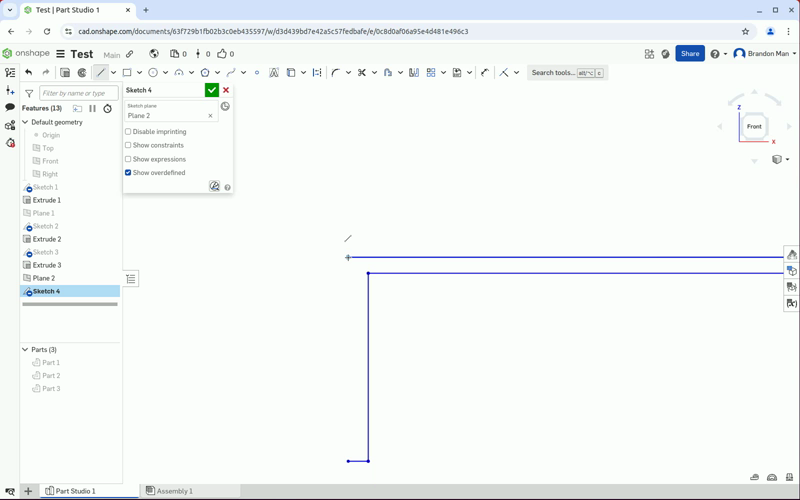
scroll(-6)
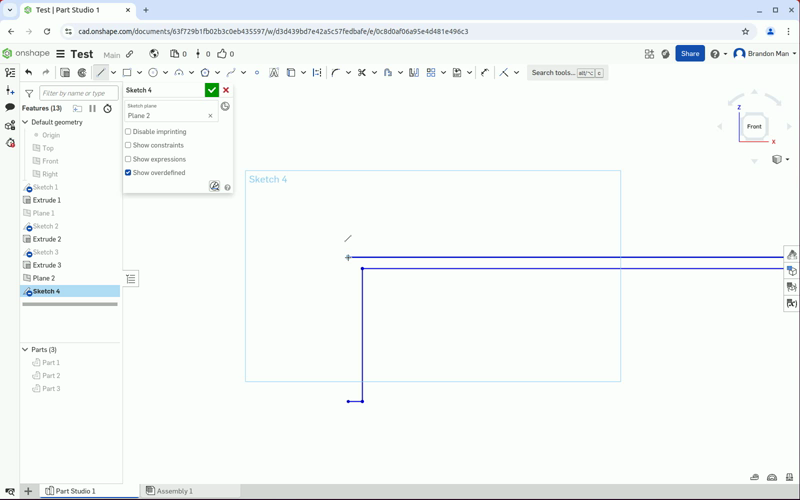
scroll(-6)
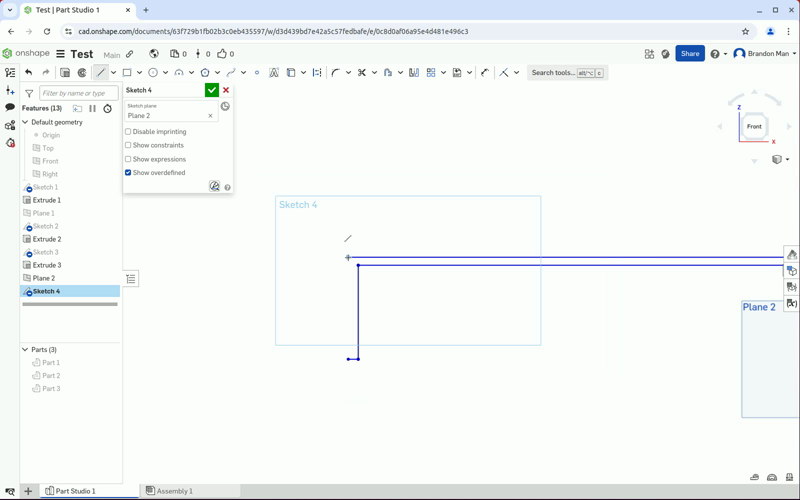
scroll(-6)
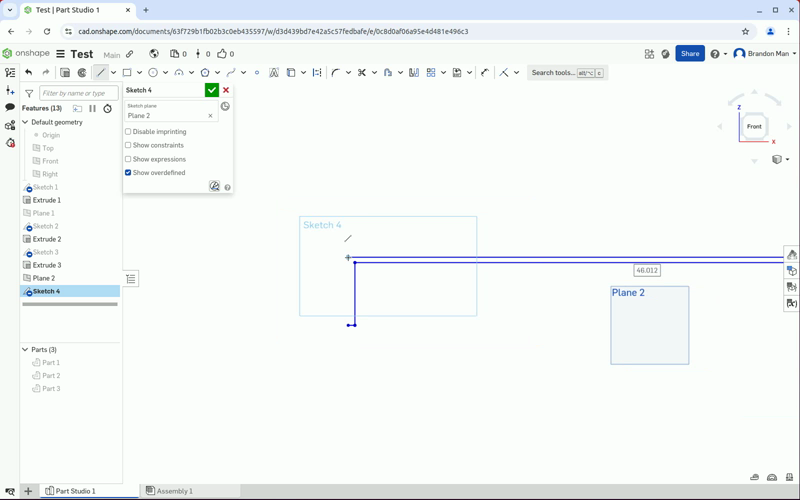
scroll(-6)
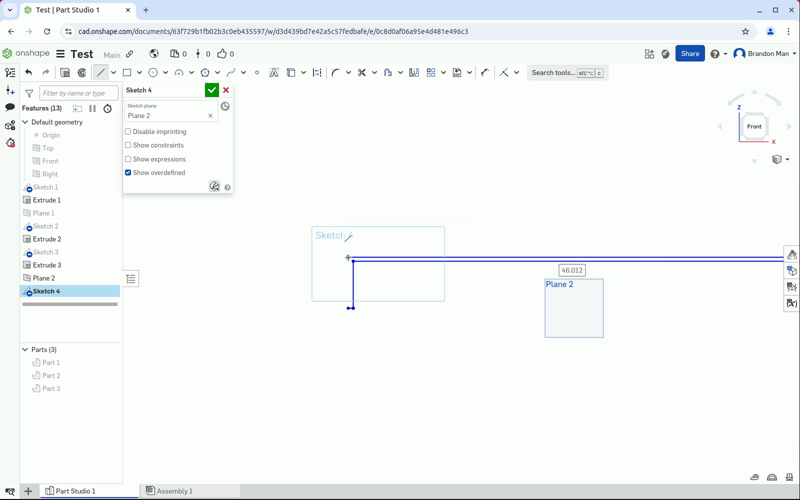
scroll(-6)
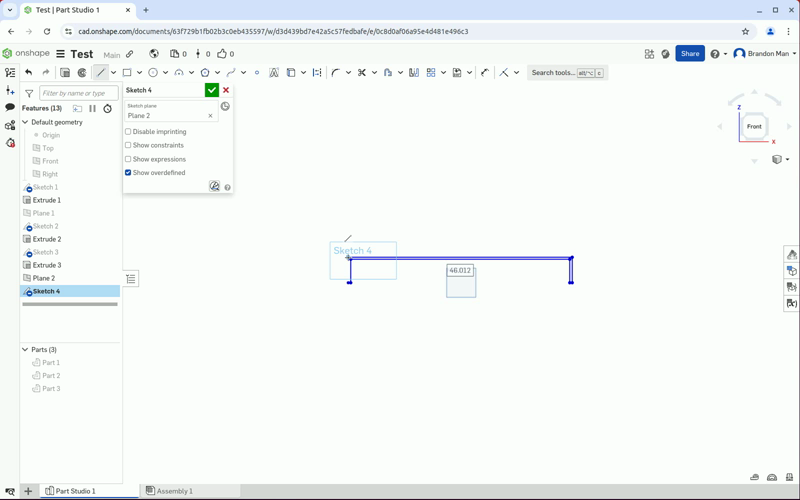
key_up(shift)
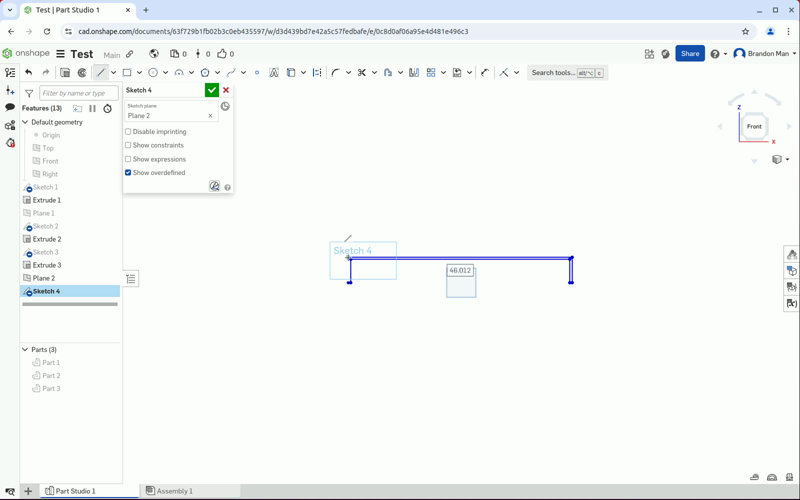
mouse_move(378, 257)
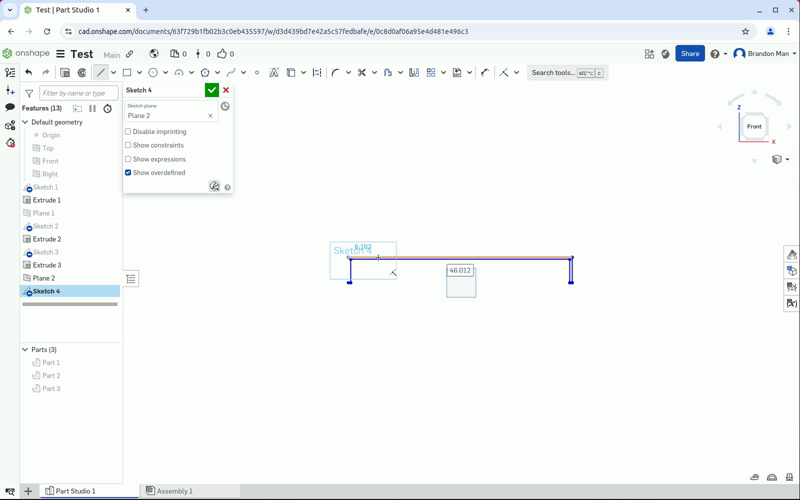
key_down(shift)
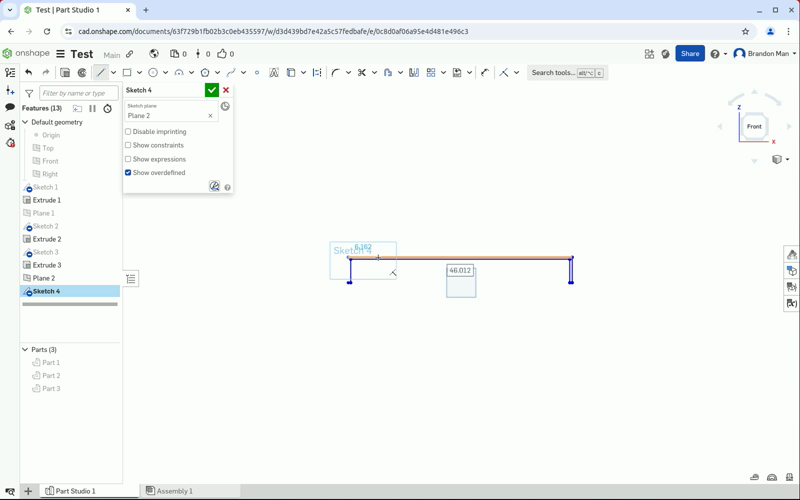
mouse_move(348, 282)
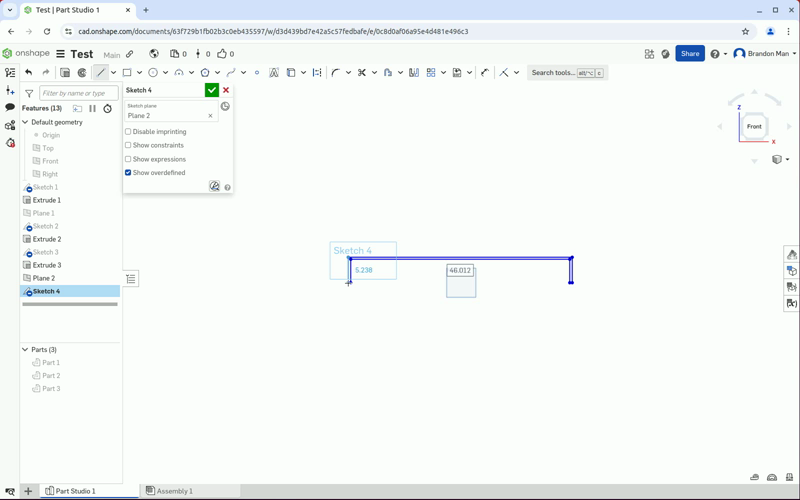
scroll(6)
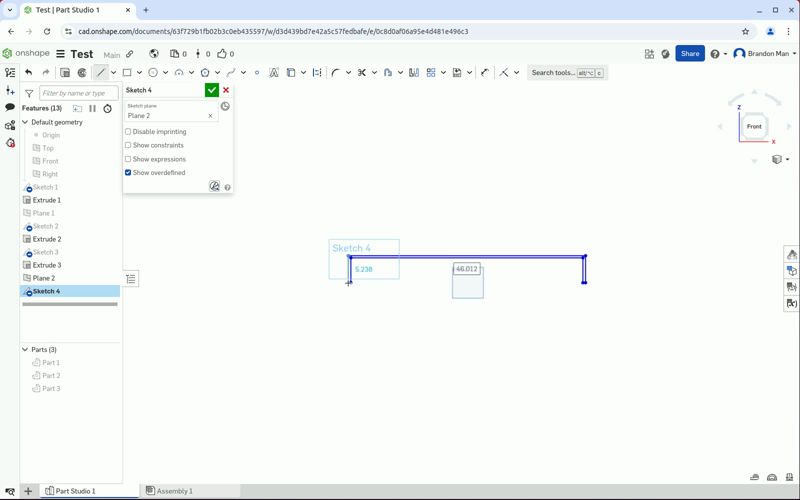
scroll(6)
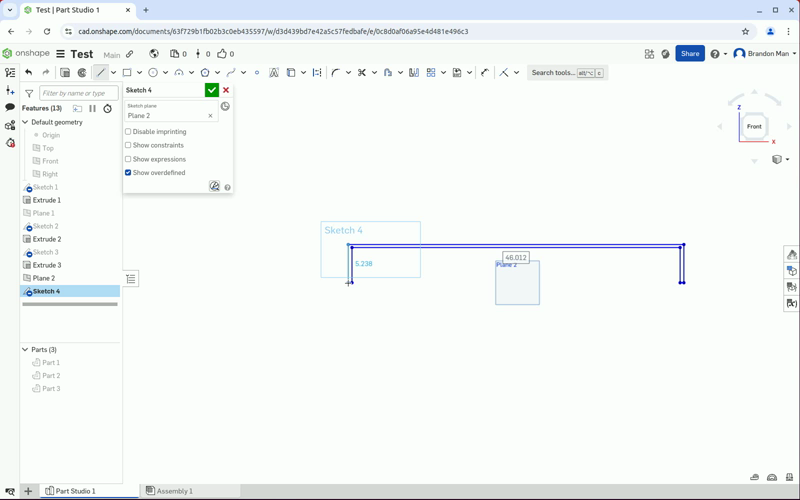
scroll(6)
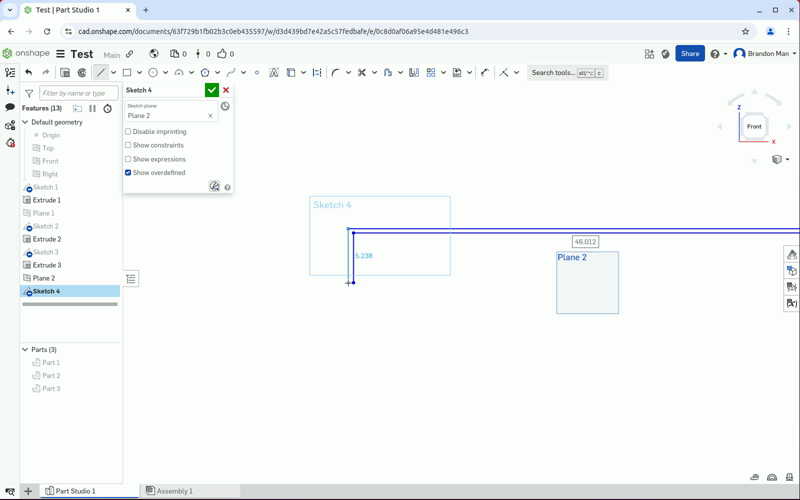
scroll(6)
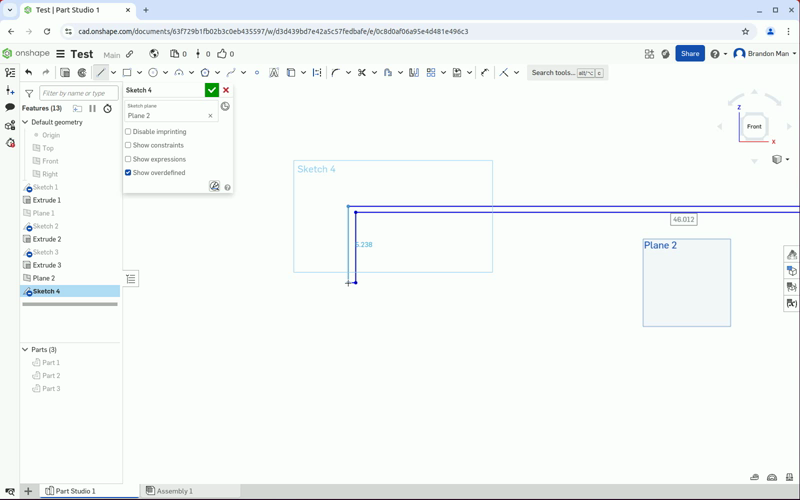
scroll(6)
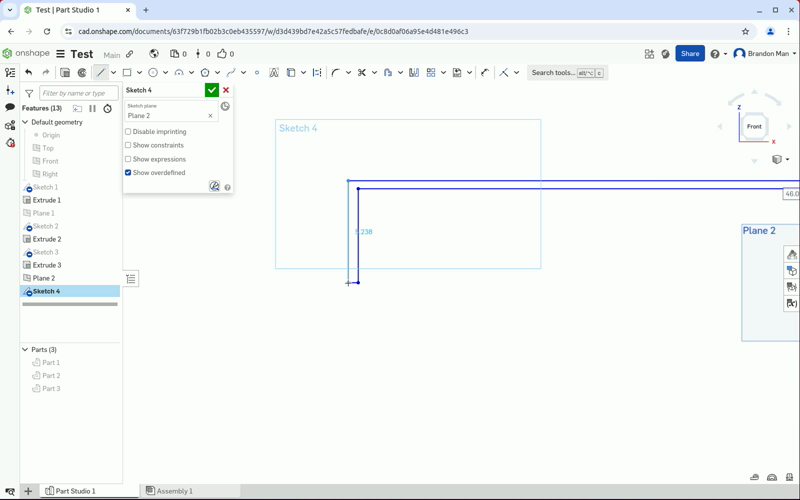
scroll(6)
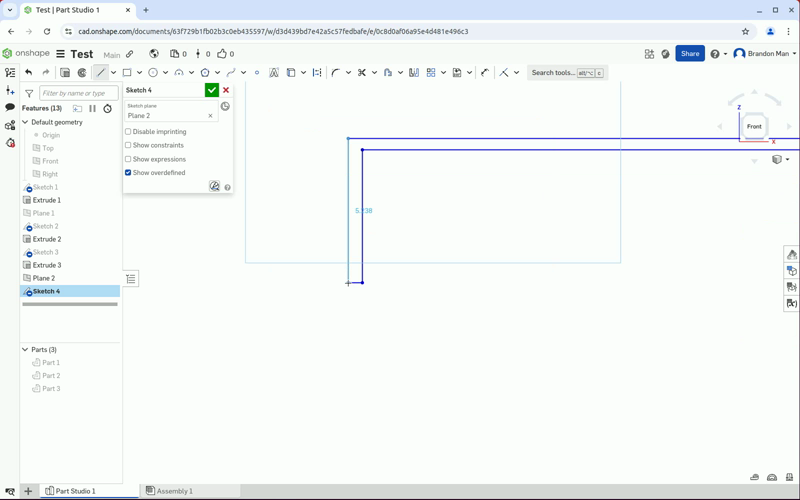
scroll(6)
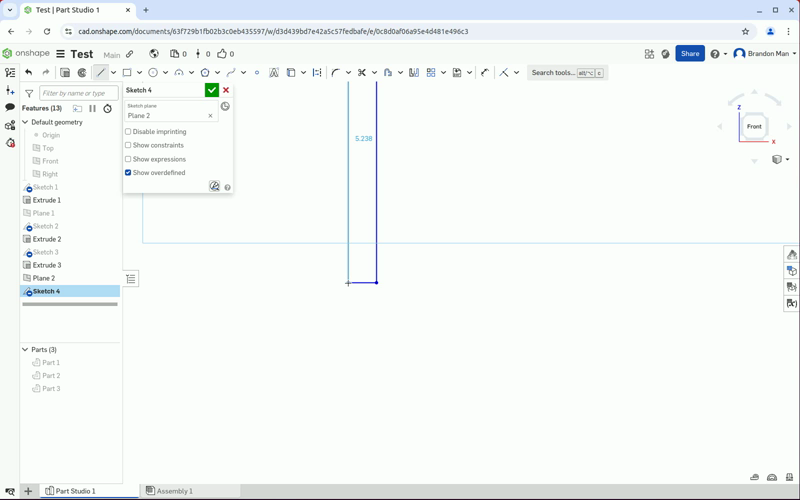
key_up(shift)
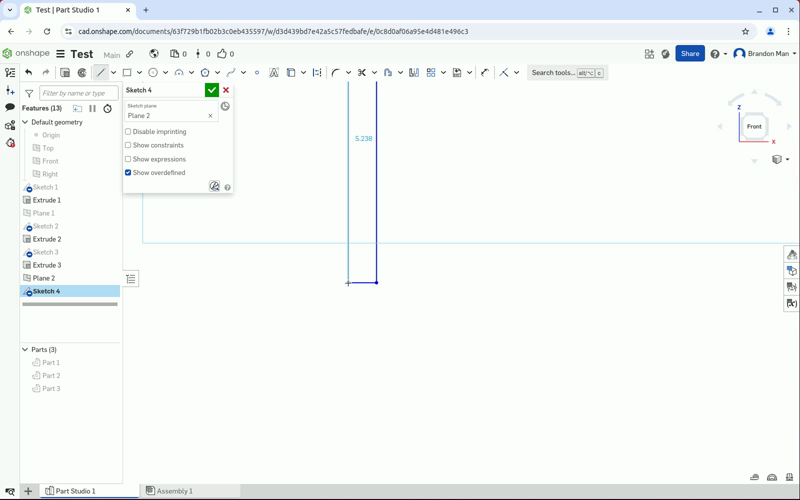
click(348, 282)
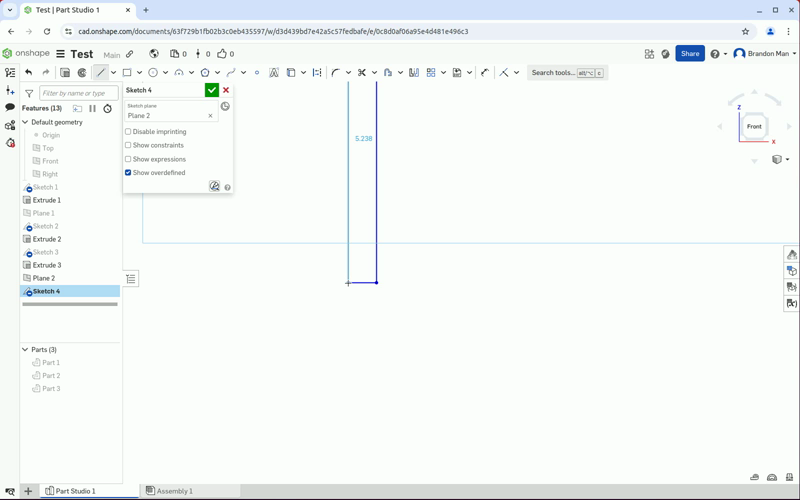
scroll(-6)
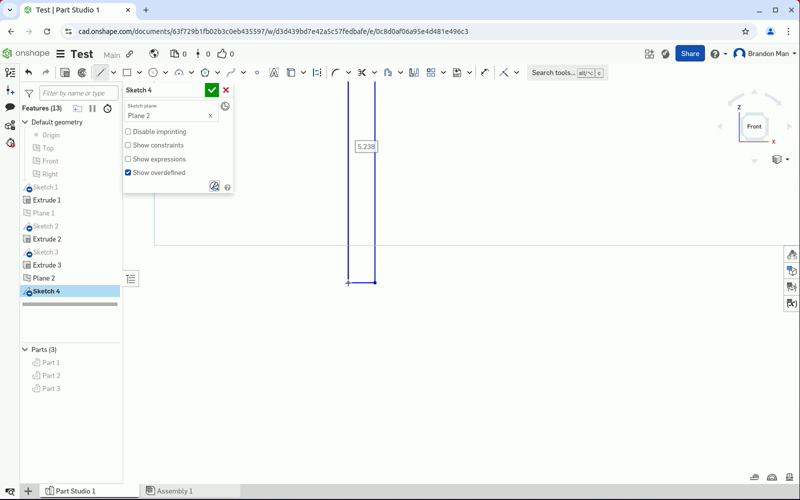
scroll(-6)
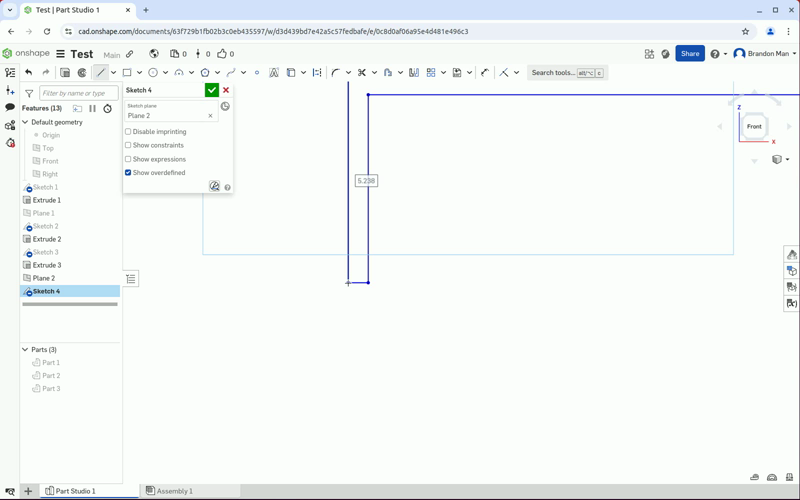
scroll(-6)
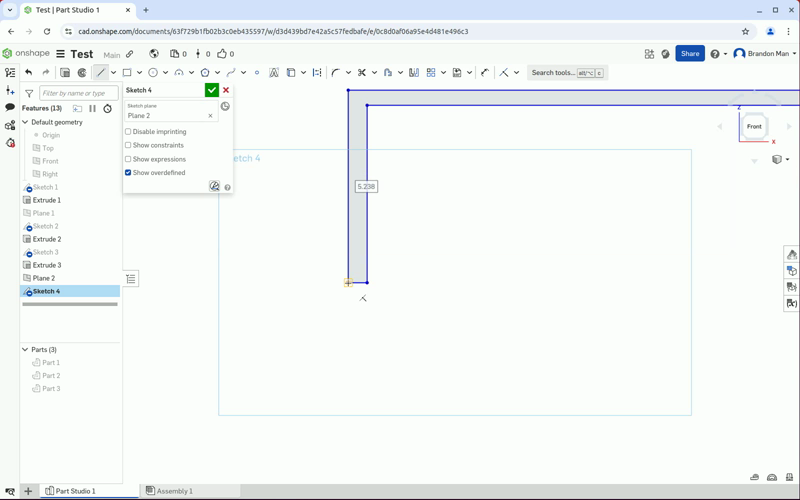
scroll(-6)
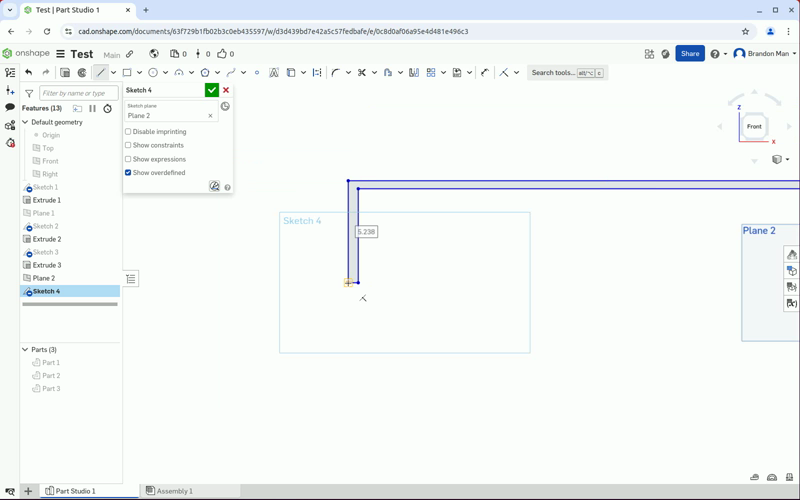
scroll(-6)
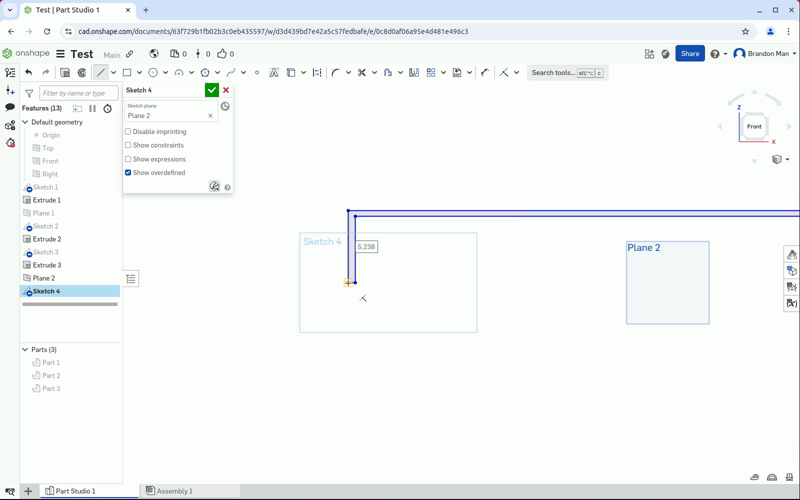
scroll(-6)
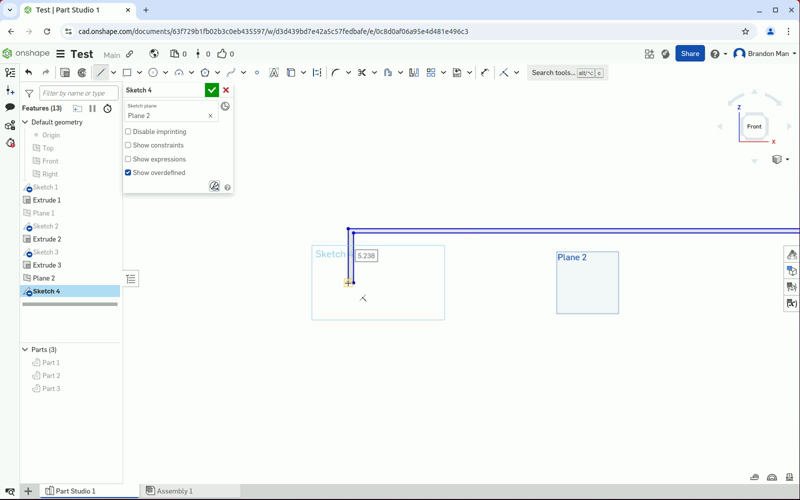
scroll(-6)
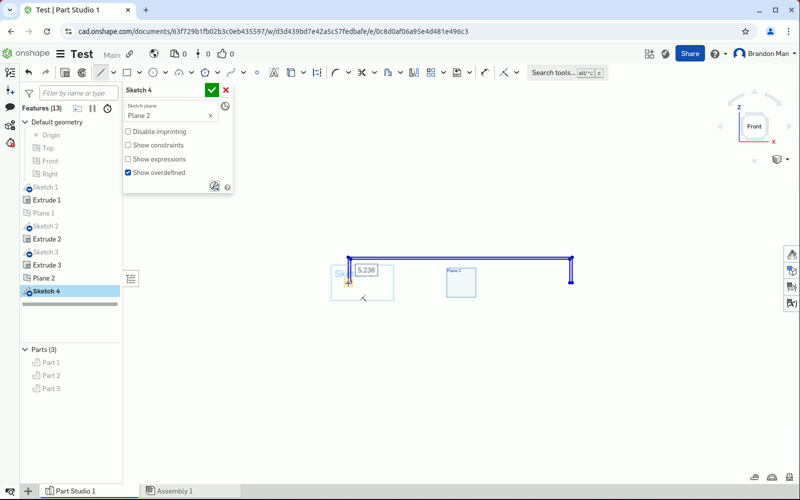
key(esc)
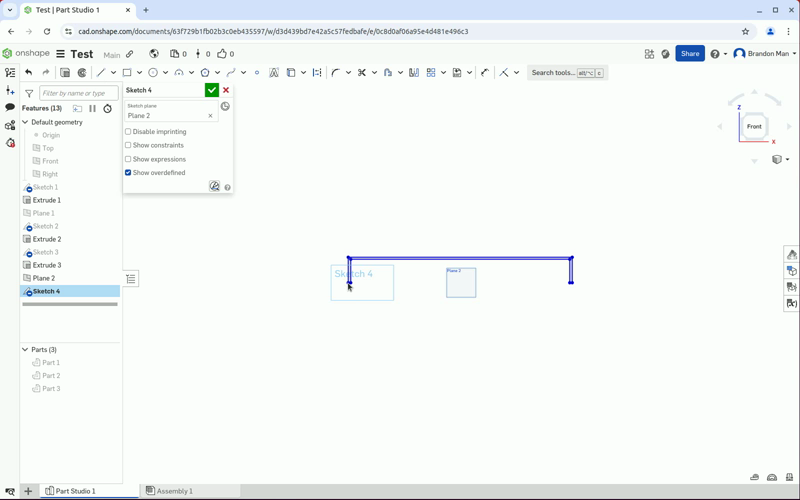
mouse_move(564, 258)
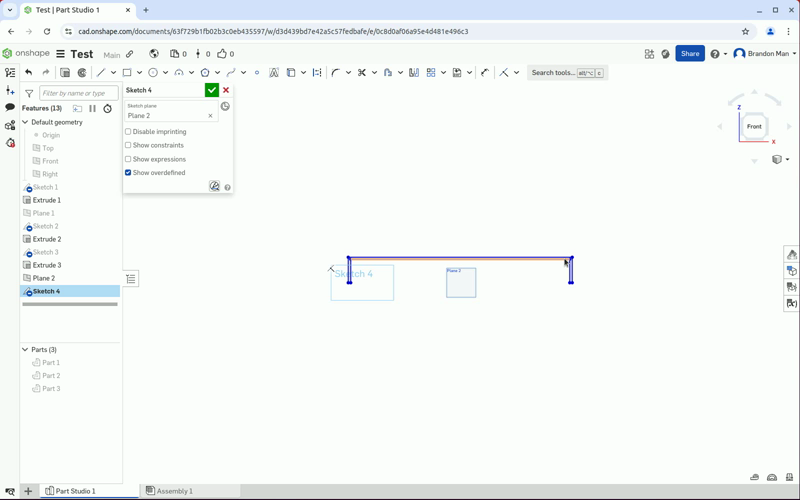
scroll(6)
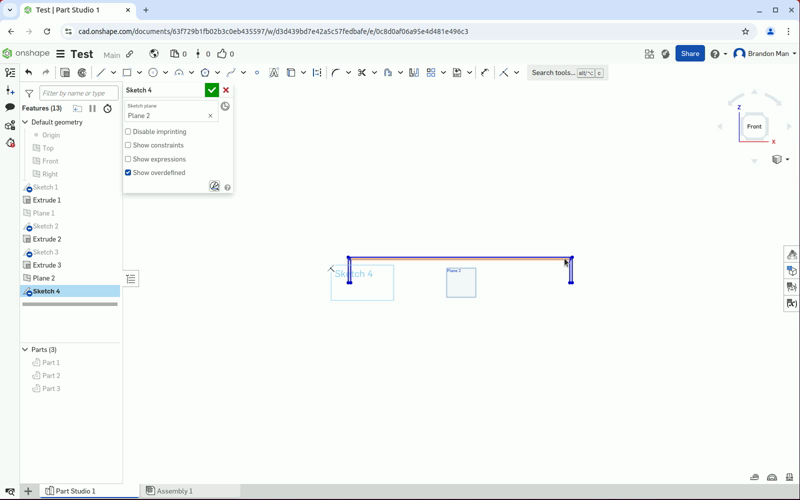
scroll(6)
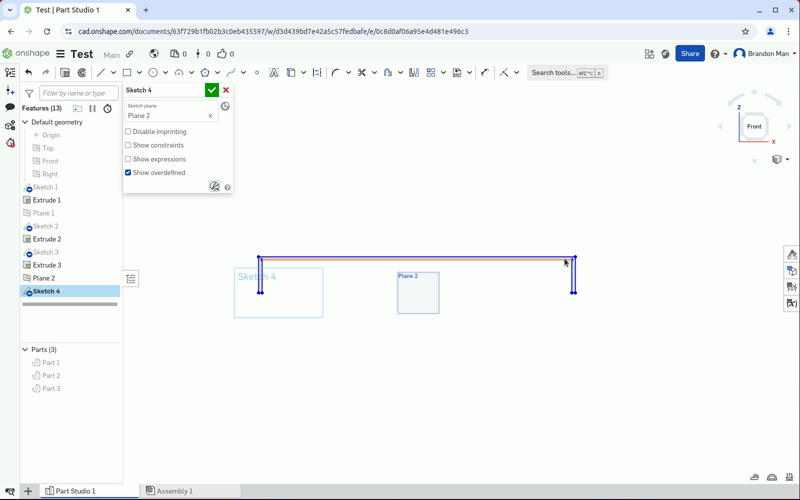
scroll(6)
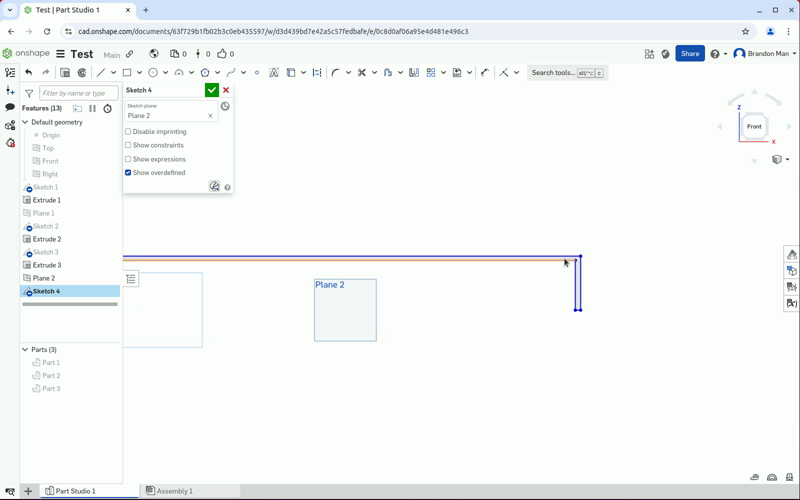
scroll(6)
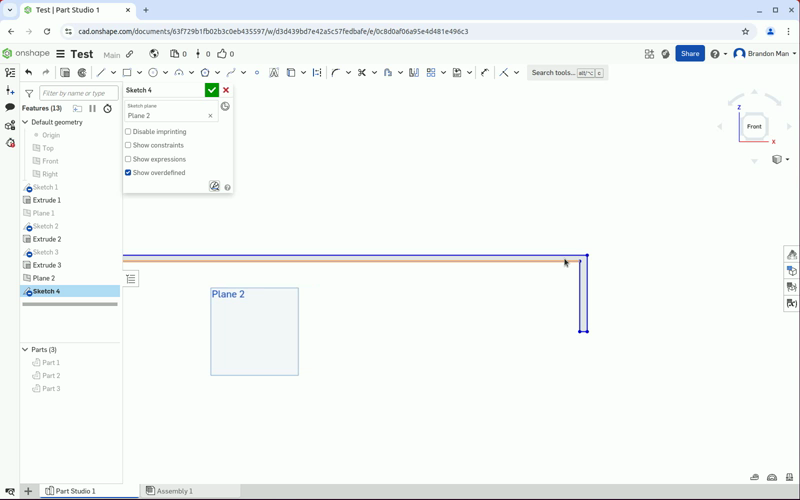
scroll(6)
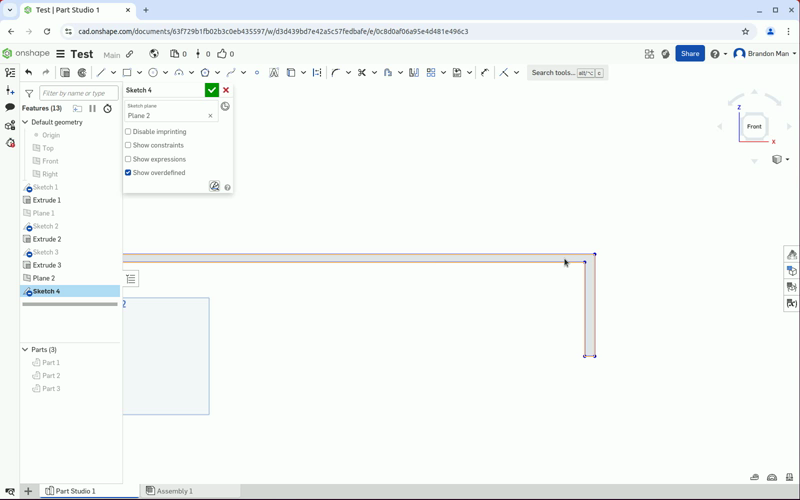
scroll(6)
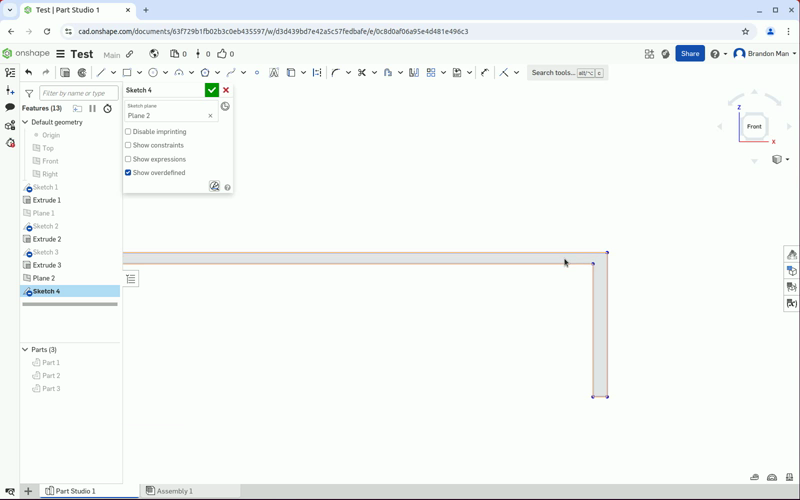
scroll(6)
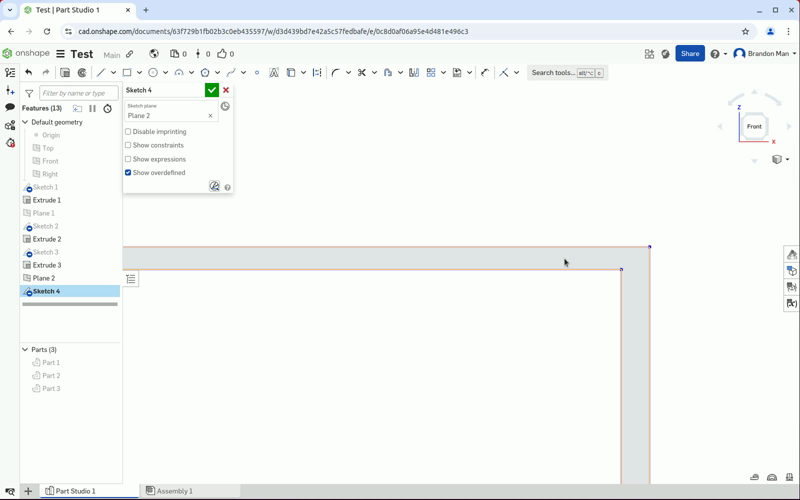
click(564, 258)
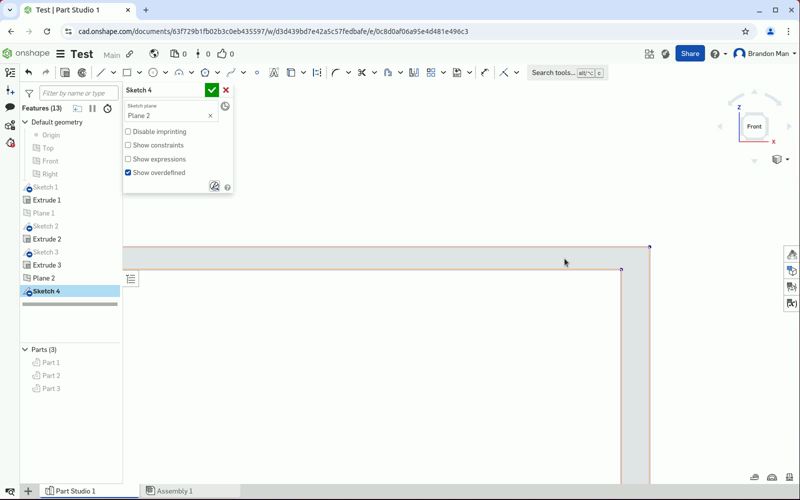
scroll(-6)
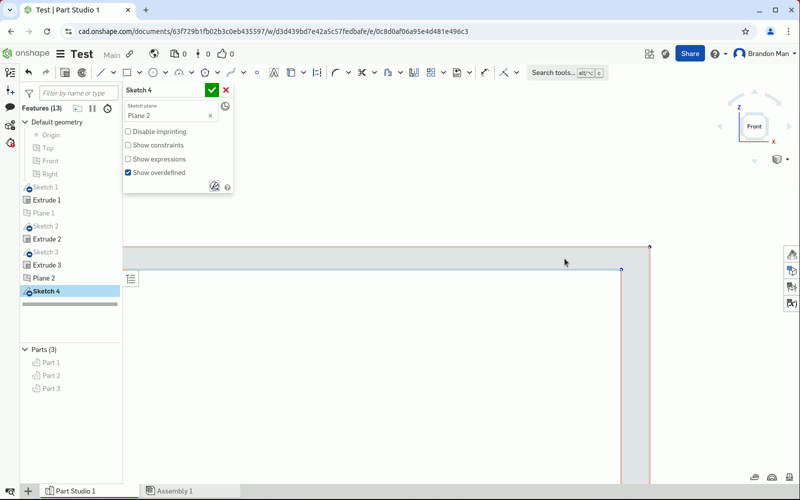
scroll(-6)
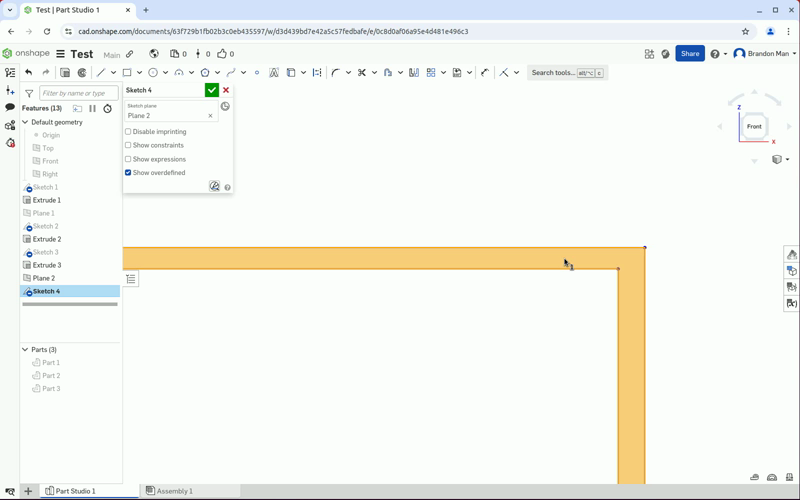
scroll(-6)
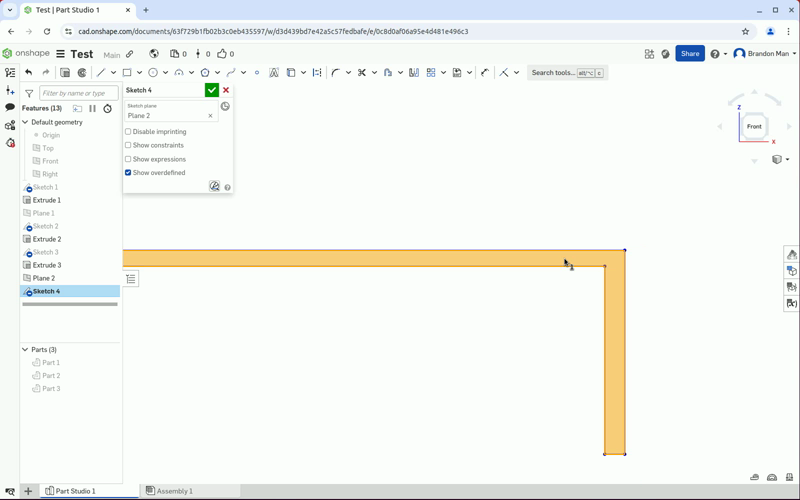
scroll(-6)
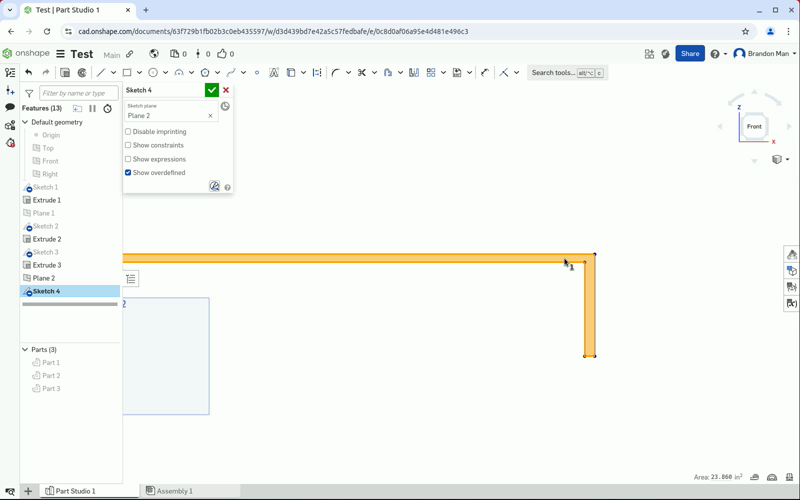
scroll(-6)
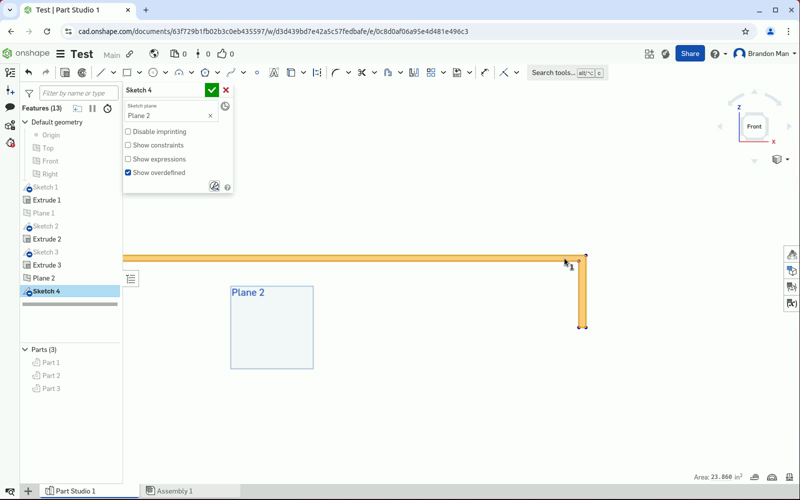
scroll(-6)
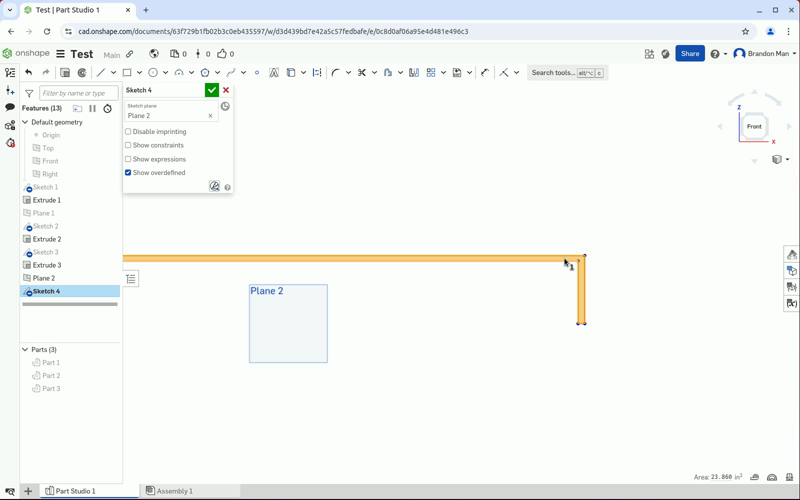
scroll(-6)
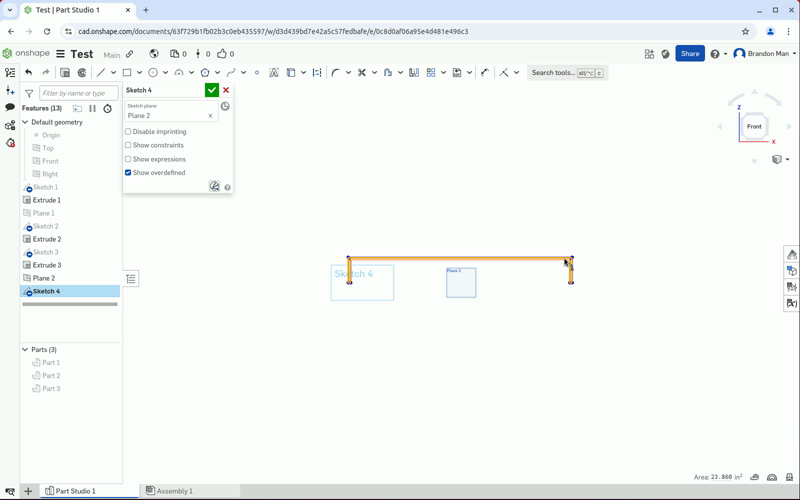
mouse_move(73, 352)
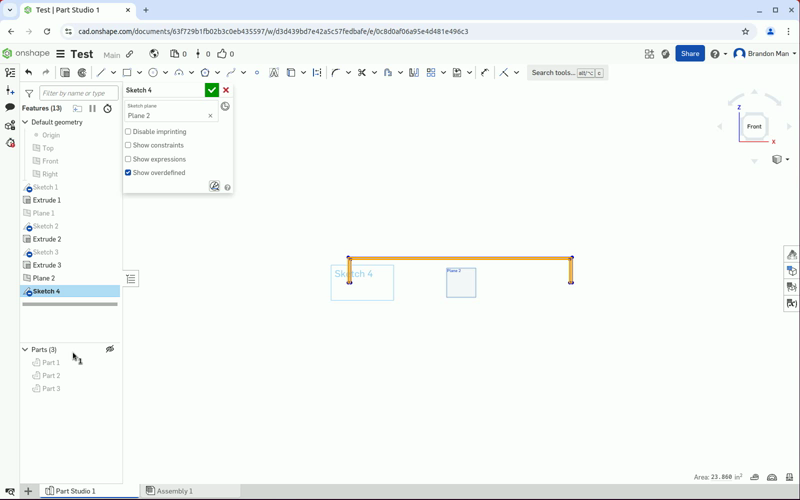
key(shift+y)
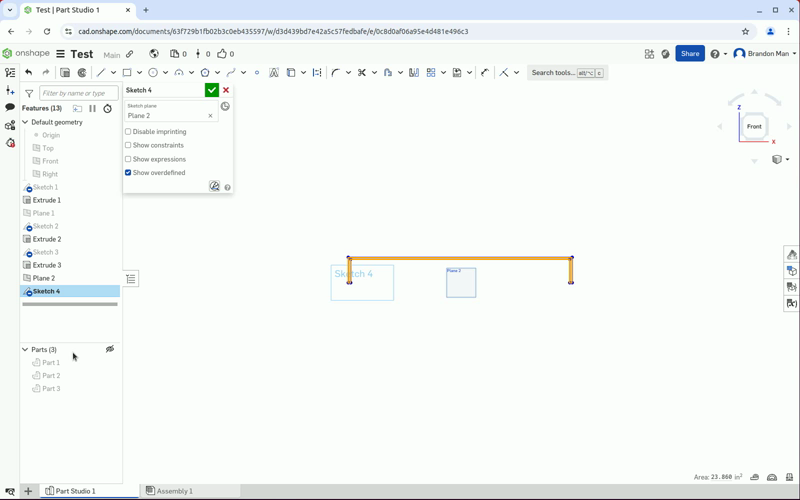
key(shift+e)
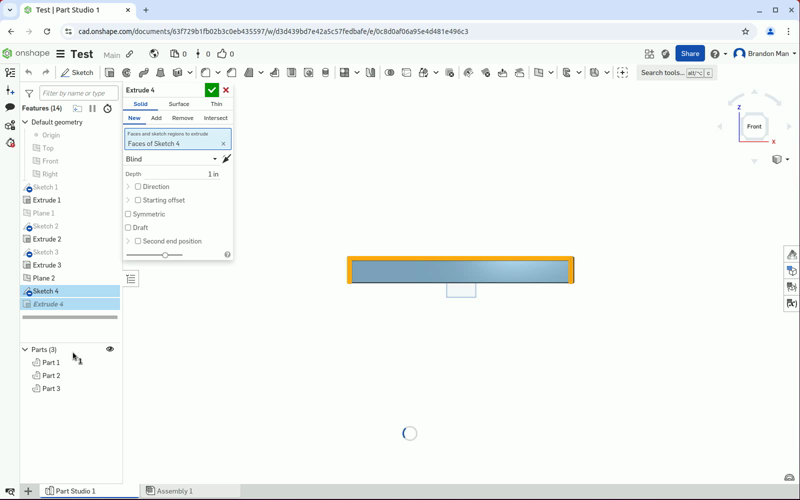
mouse_move(143, 106)
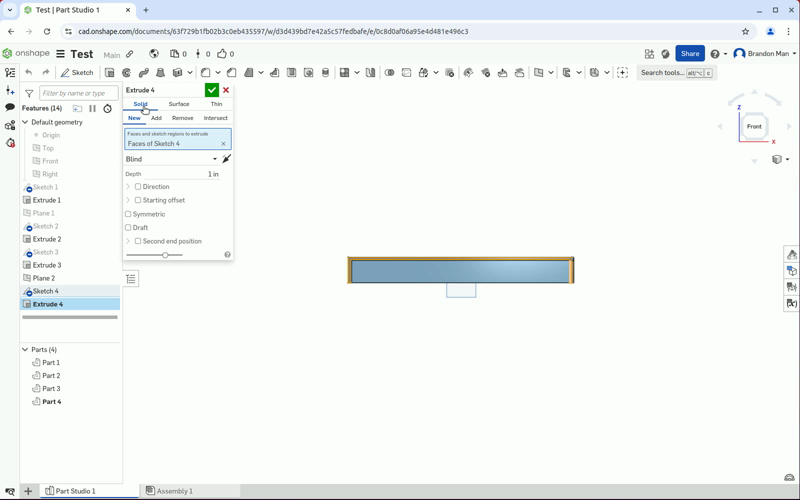
click(143, 106)
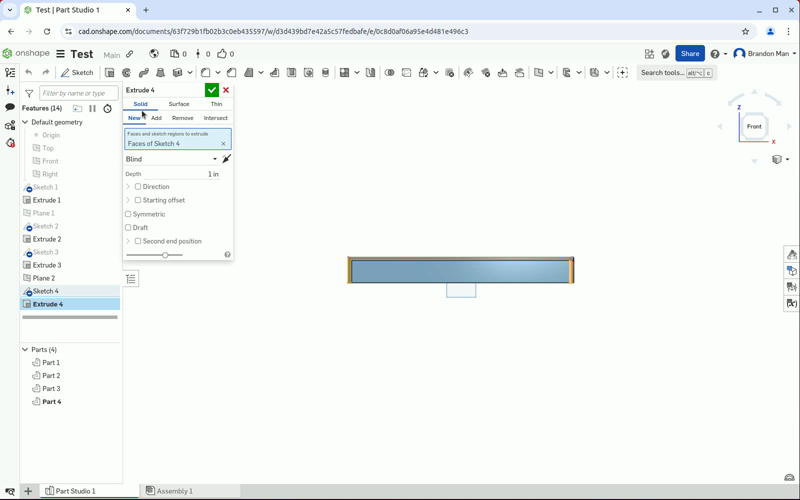
mouse_move(137, 120)
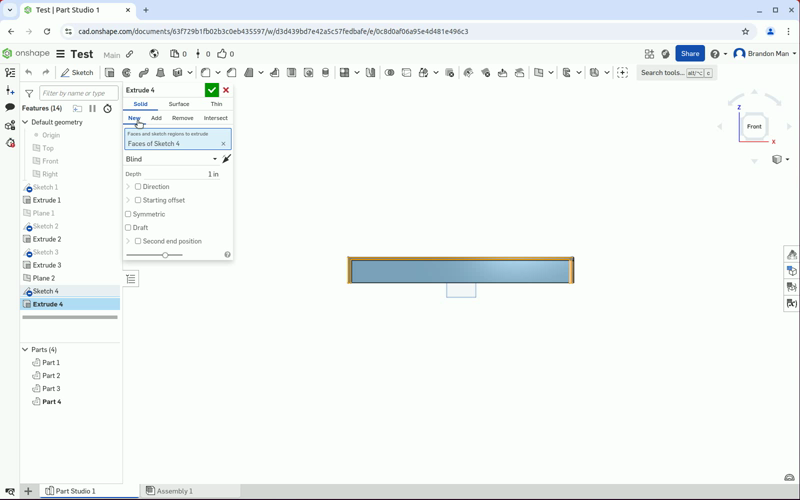
click(137, 120)
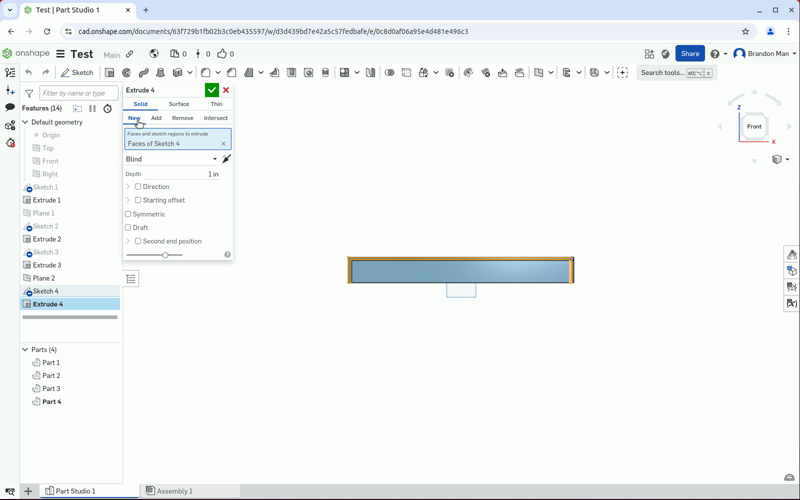
key(tab, 4)
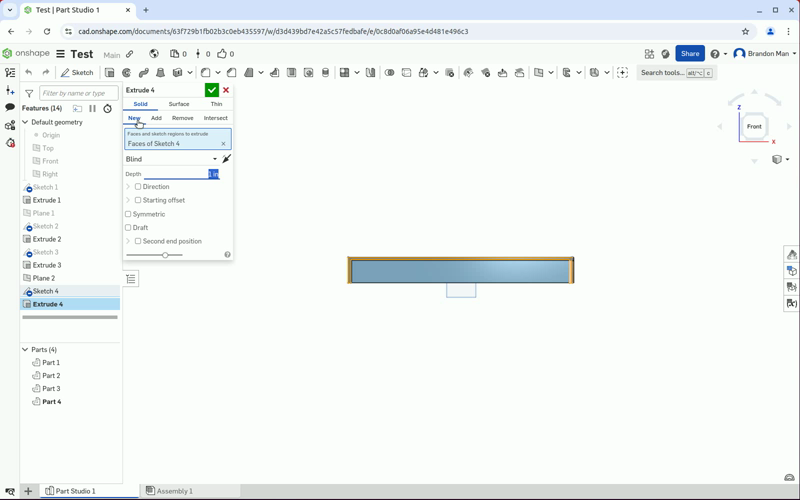
text(0.722)
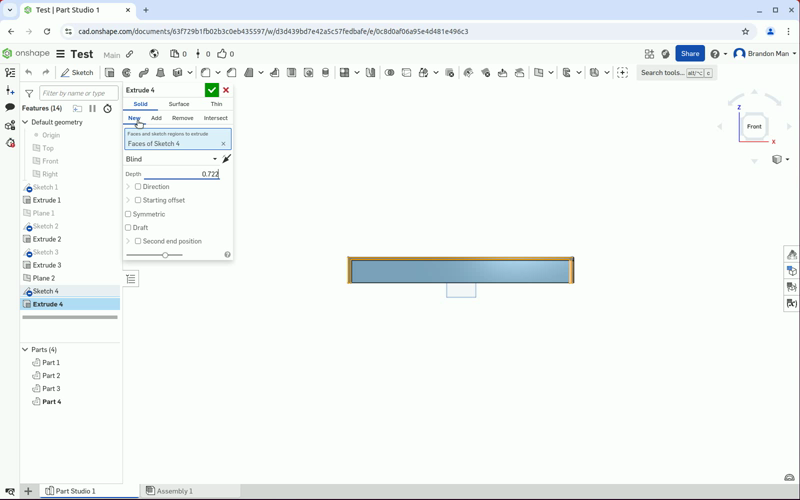
key(enter)
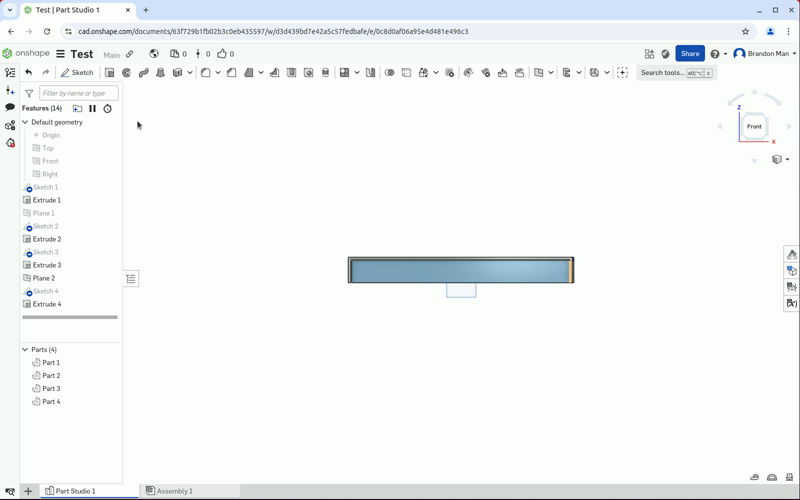
key(shift+h)
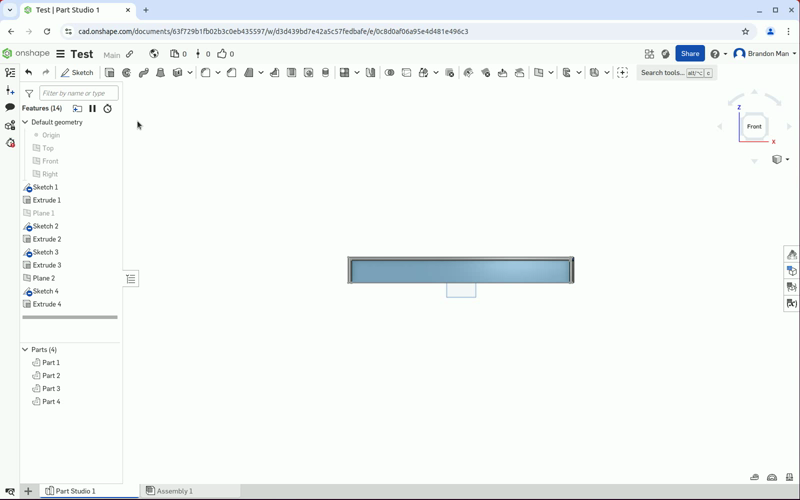
key(shift+h)
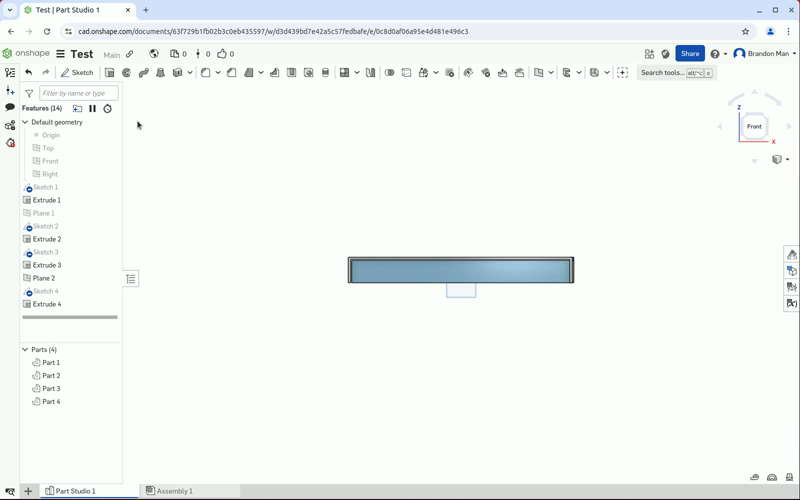
mouse_move(73, 189)
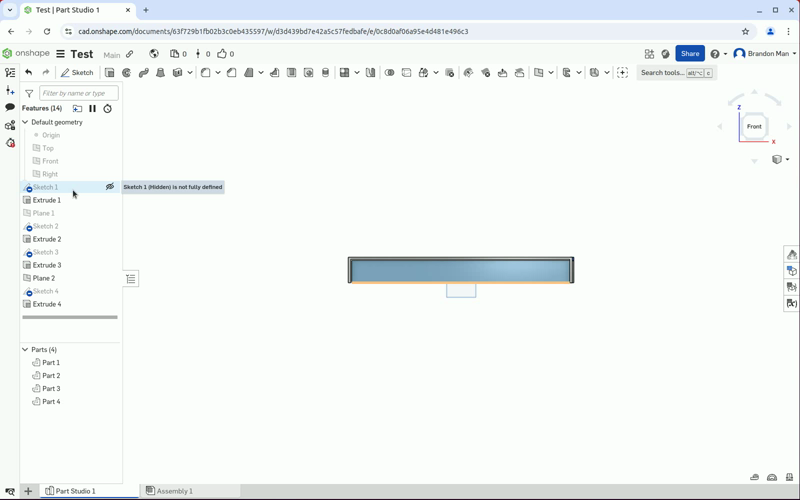
click(73, 189)
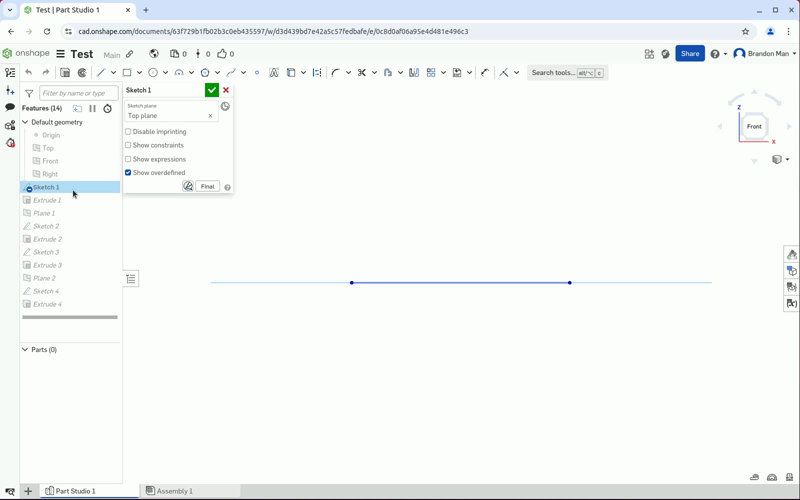
mouse_move(229, 92)
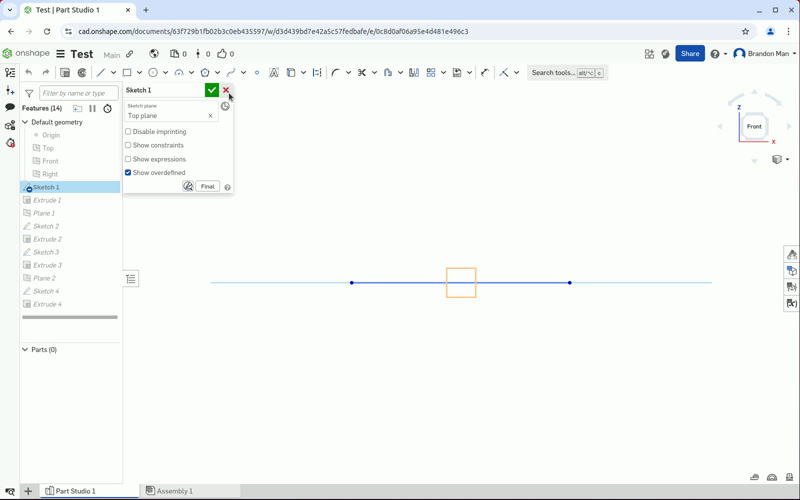
click(229, 92)
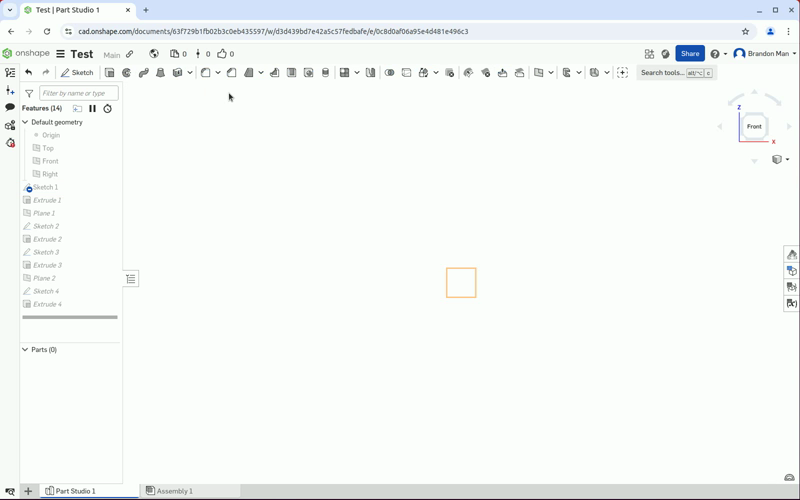
key(shift+s)
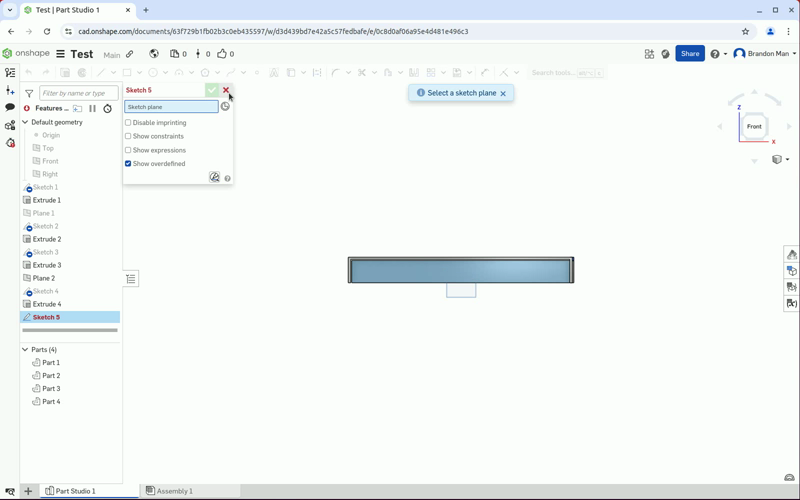
mouse_move(73, 280)
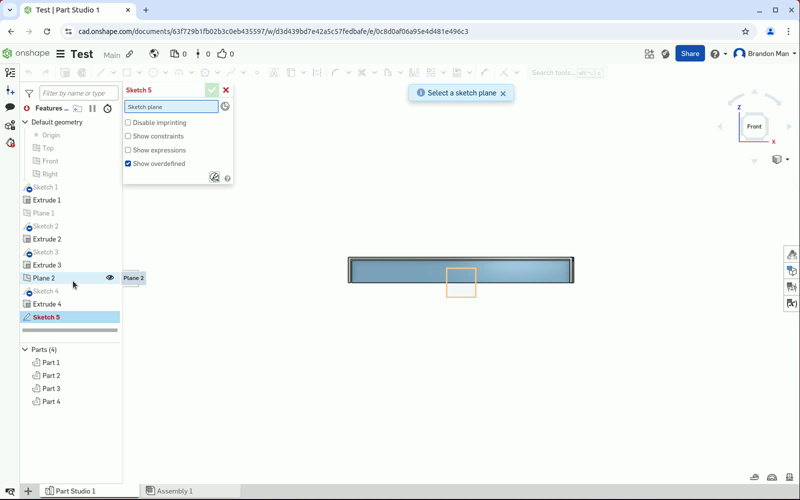
click(73, 280)
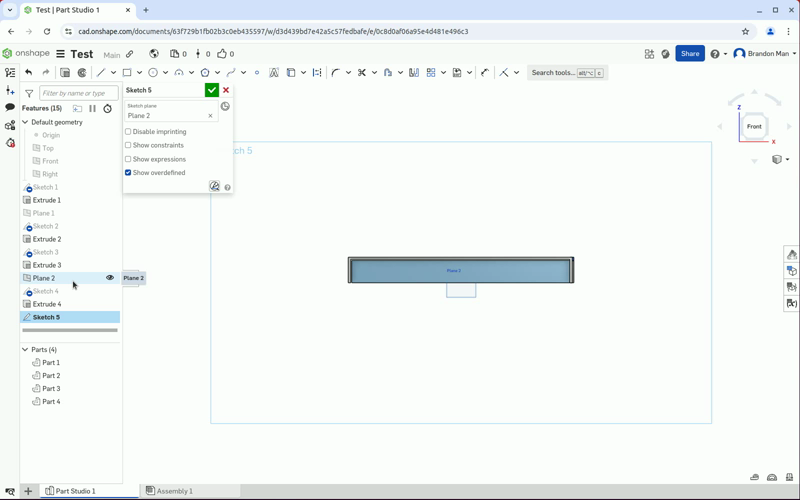
mouse_move(73, 352)
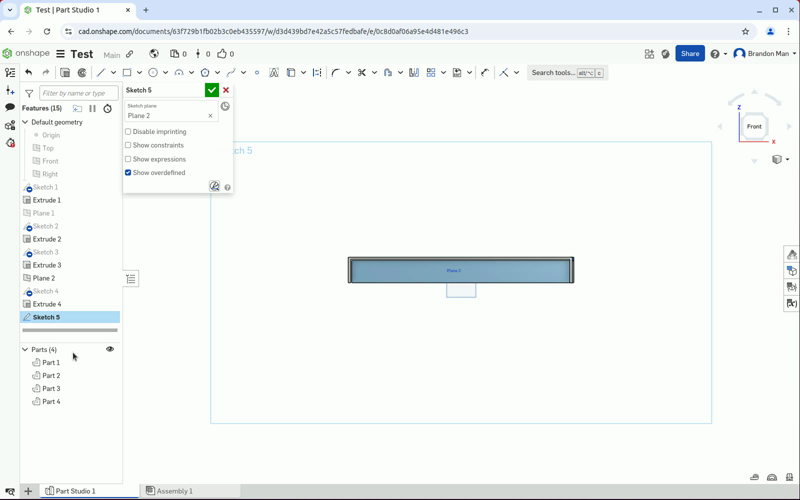
key(y)
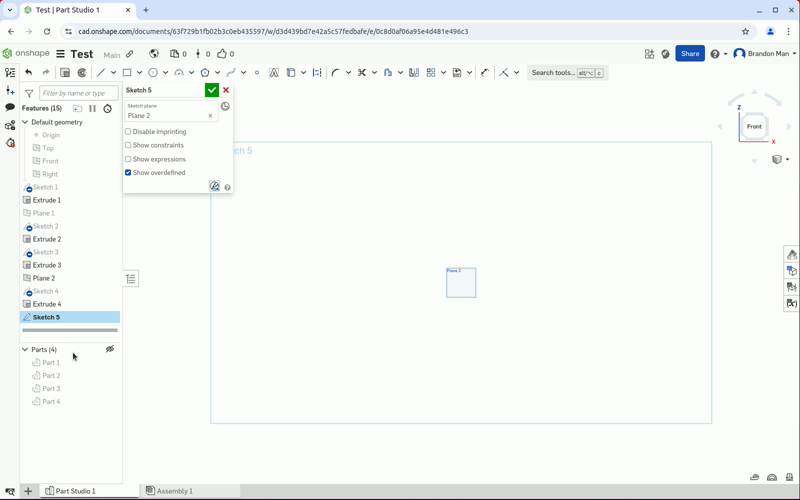
key(l)
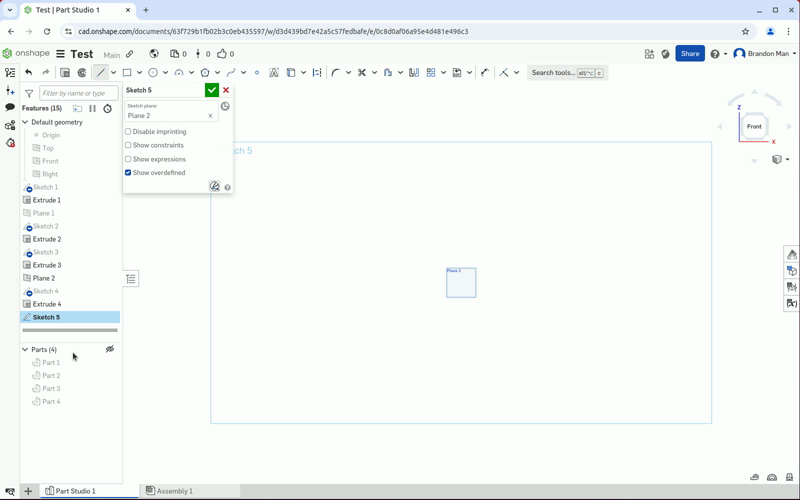
key_down(shift)
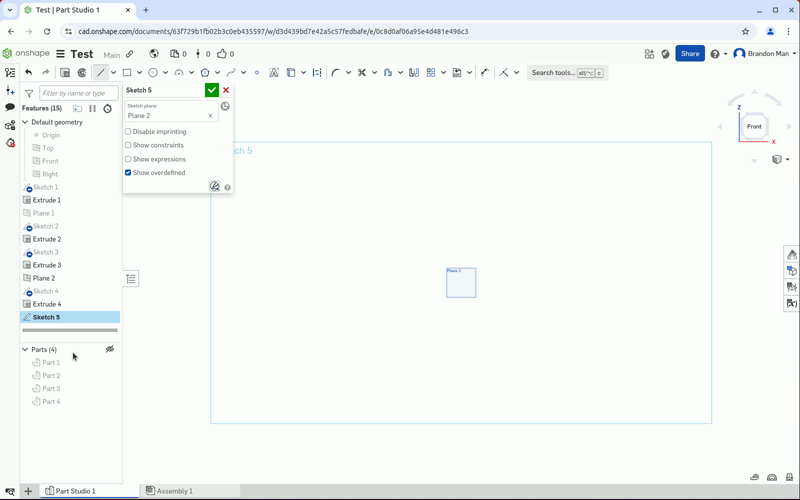
mouse_move(351, 282)
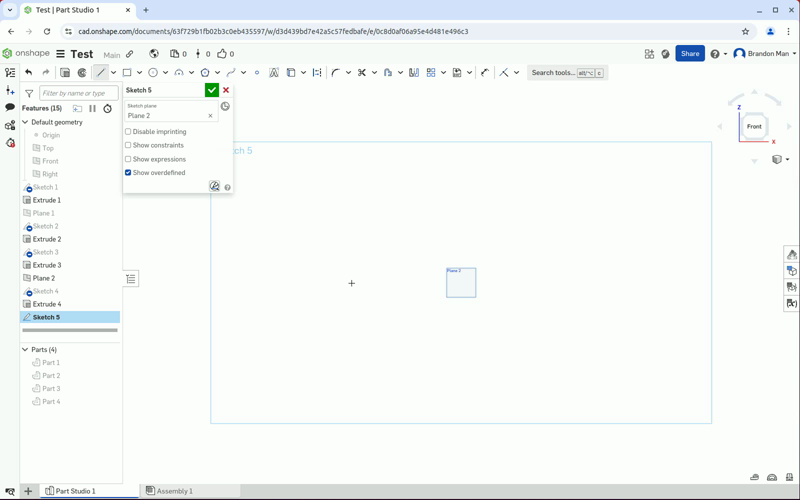
click(351, 282)
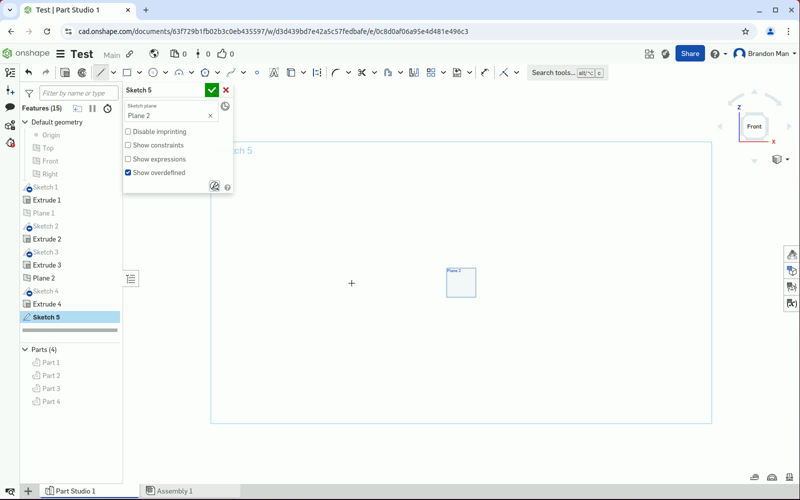
key_up(shift)
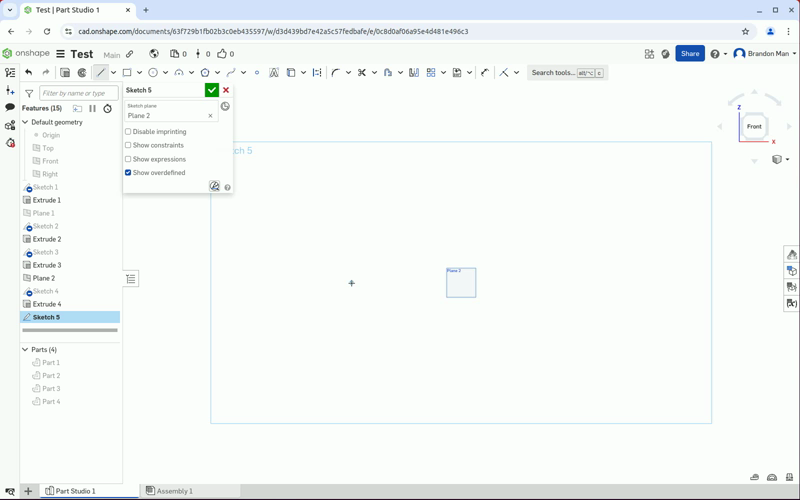
key_down(shift)
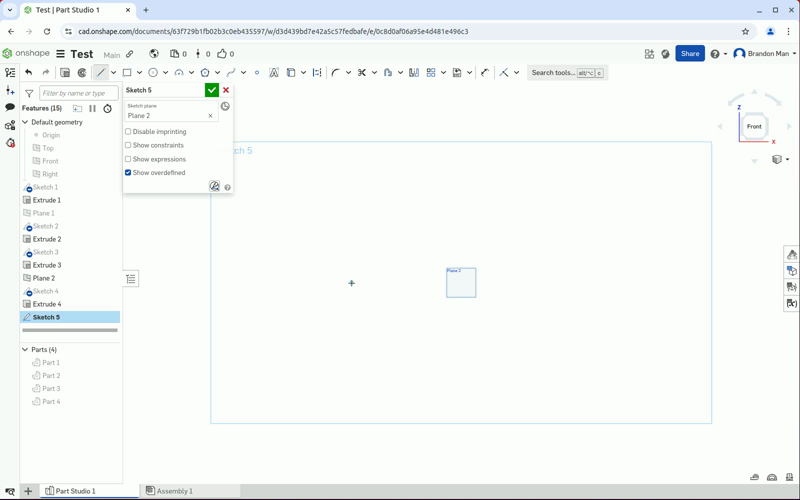
mouse_move(569, 282)
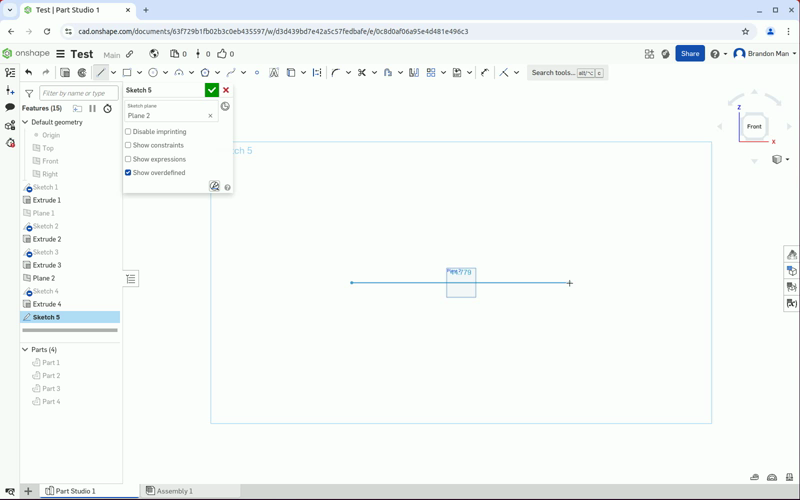
click(569, 282)
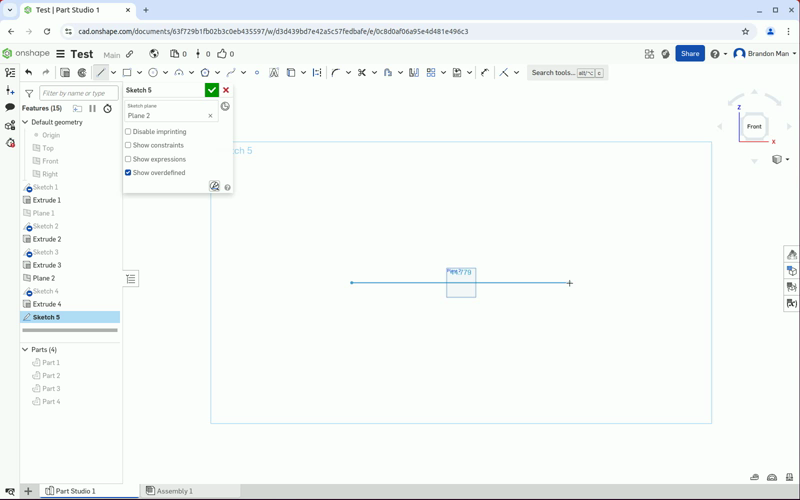
key_up(shift)
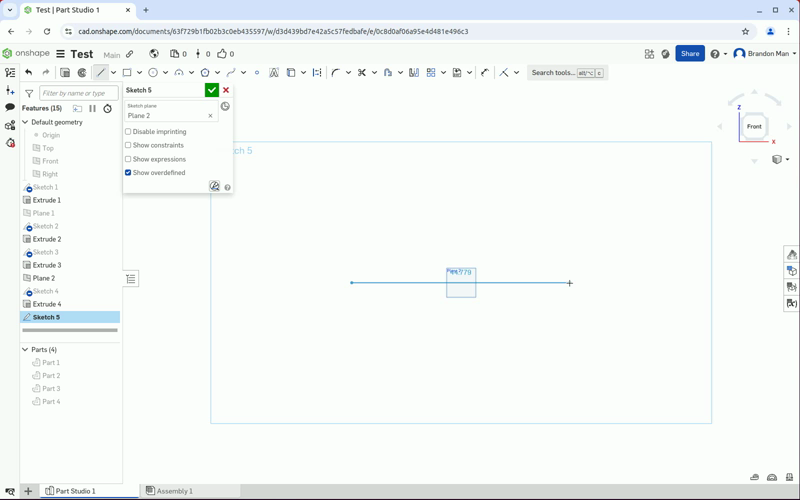
key_down(shift)
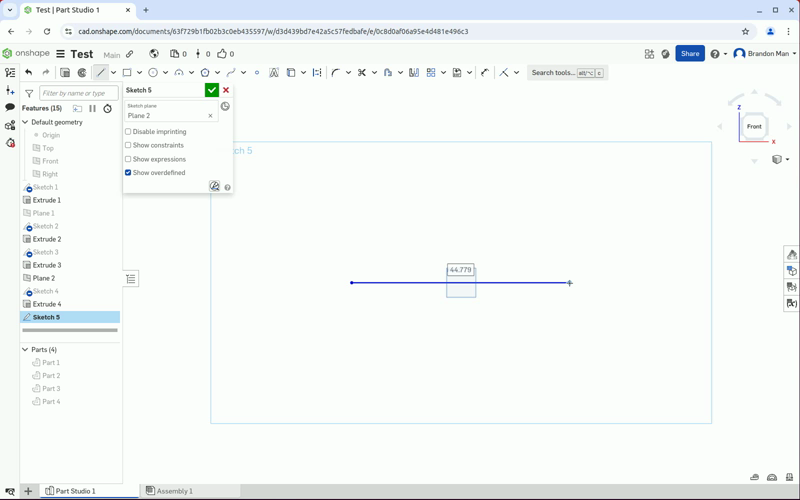
mouse_move(589, 282)
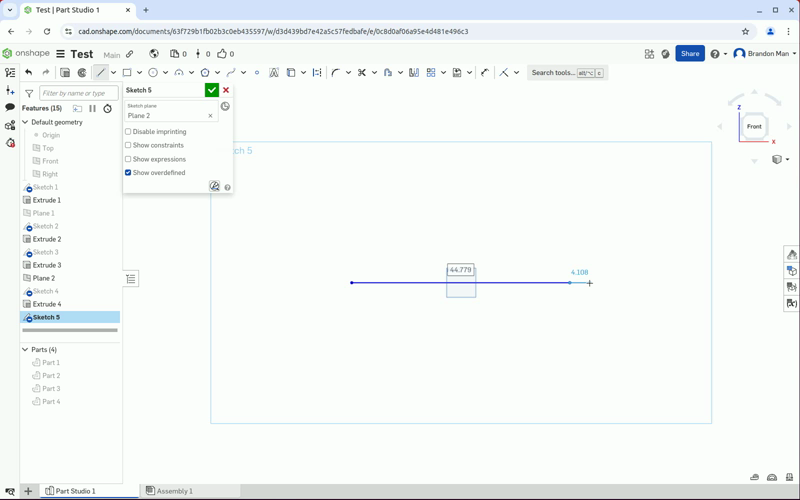
mouse_move(569, 260)
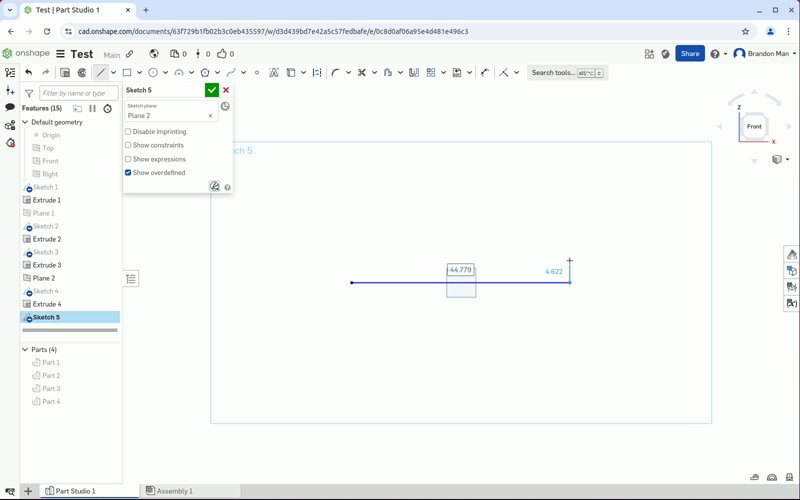
click(569, 260)
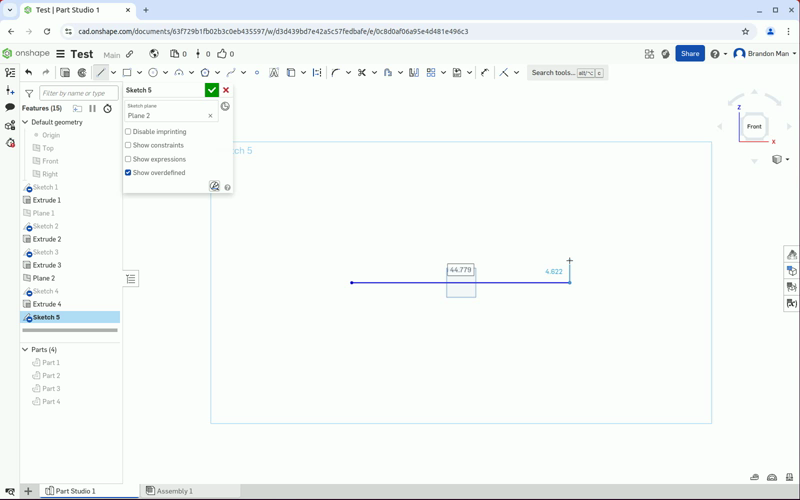
key_up(shift)
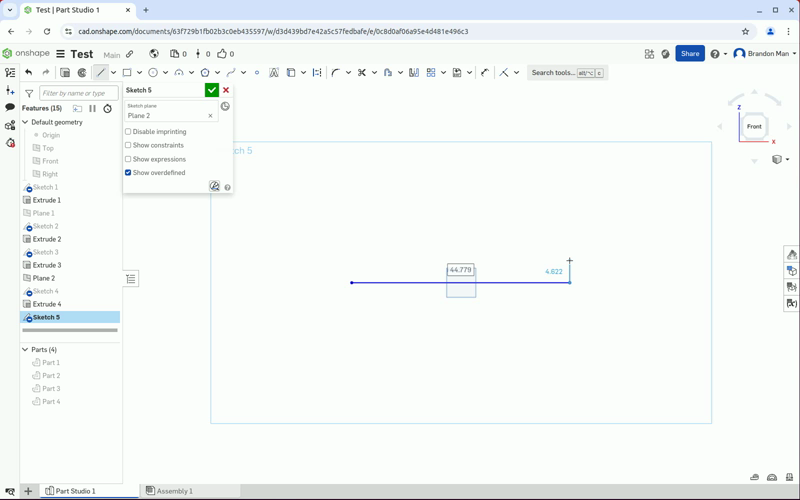
key_down(shift)
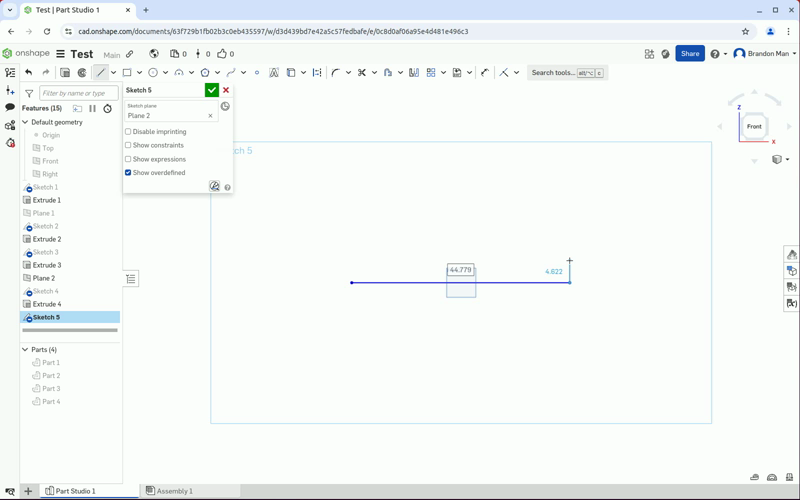
mouse_move(351, 260)
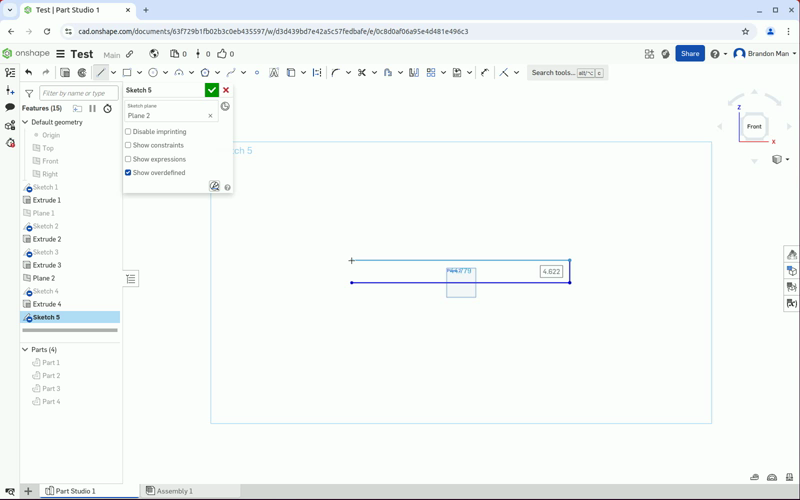
click(351, 260)
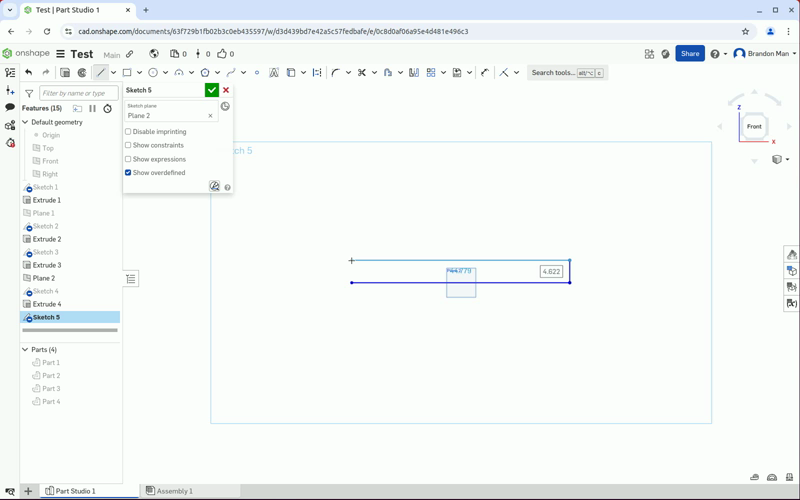
key_up(shift)
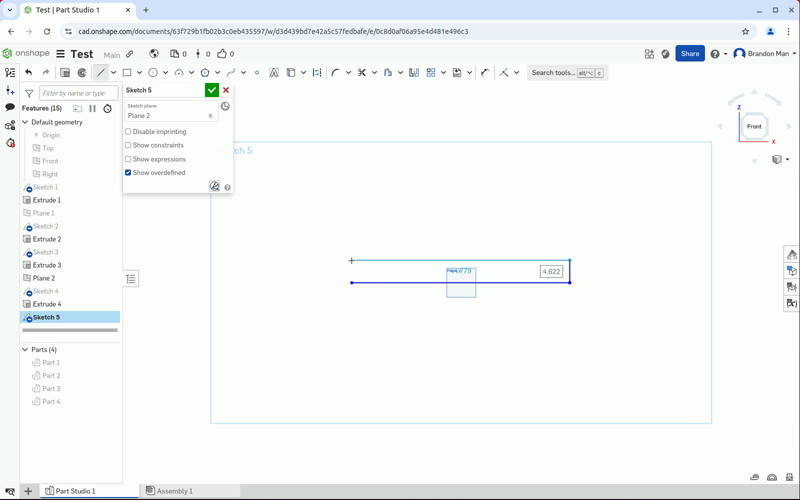
mouse_move(381, 260)
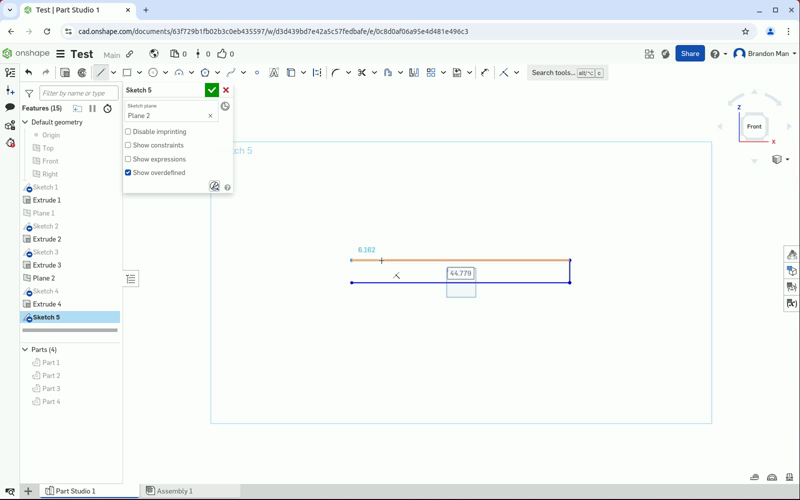
key_down(shift)
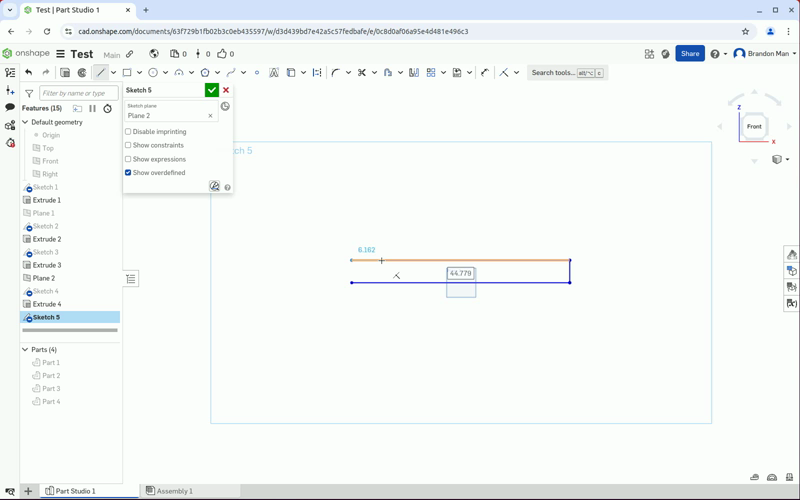
mouse_move(351, 282)
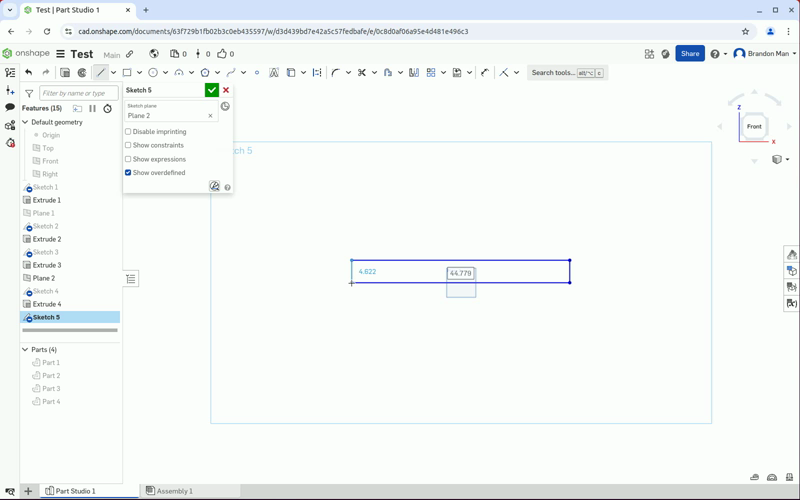
key_up(shift)
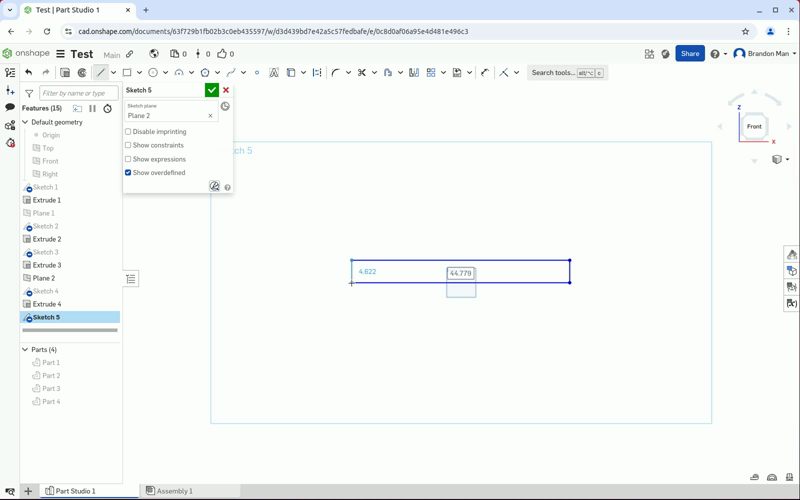
click(351, 282)
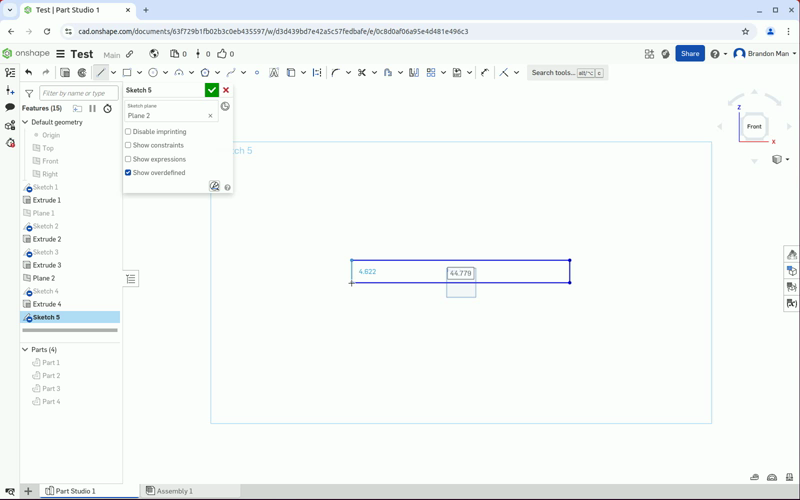
key(esc)
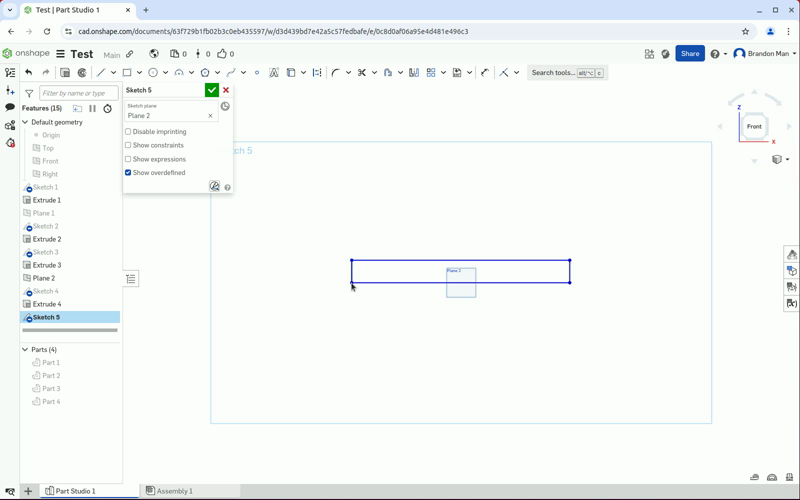
mouse_move(498, 277)
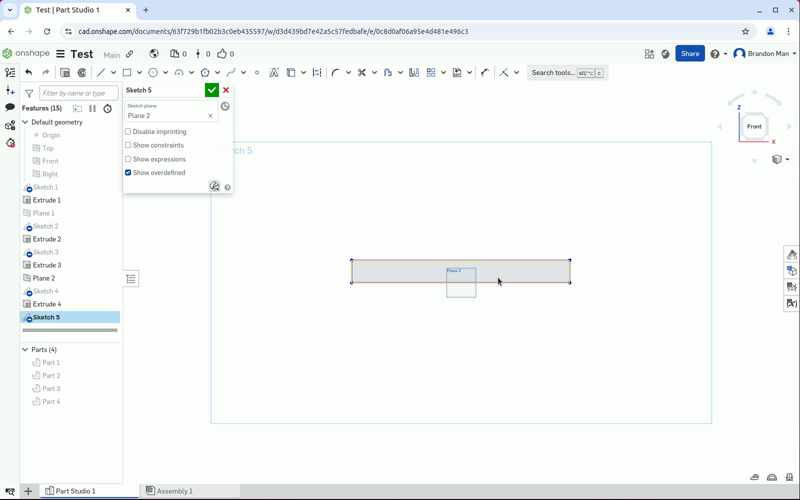
click(498, 277)
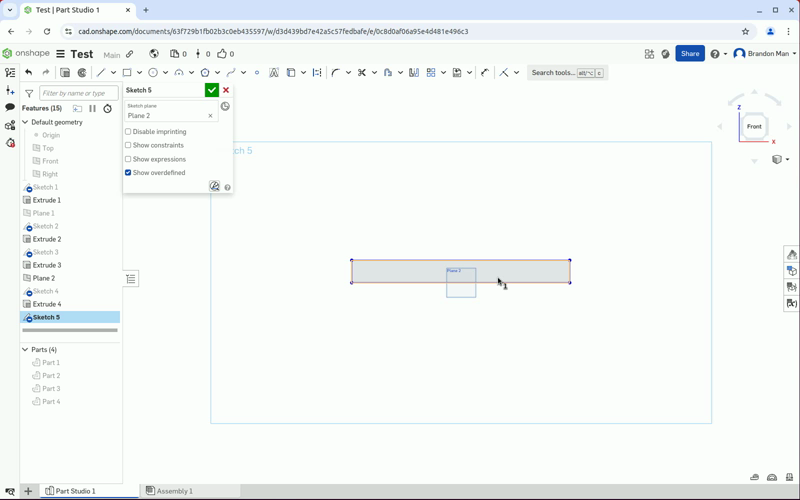
mouse_move(73, 352)
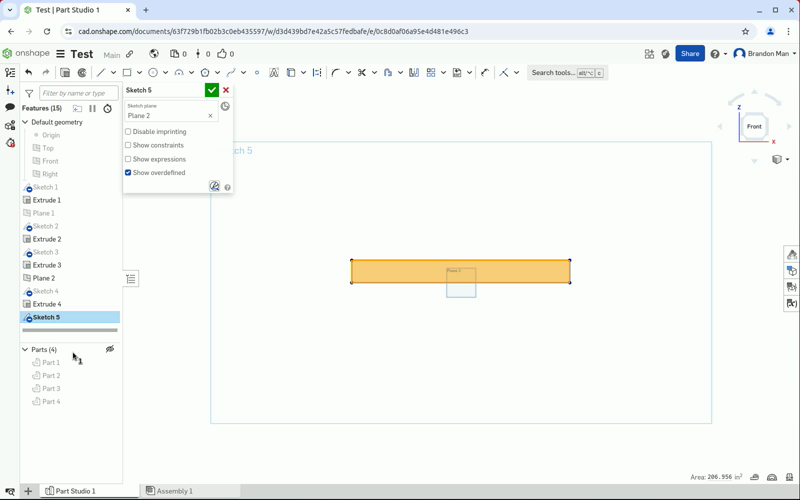
key(shift+y)
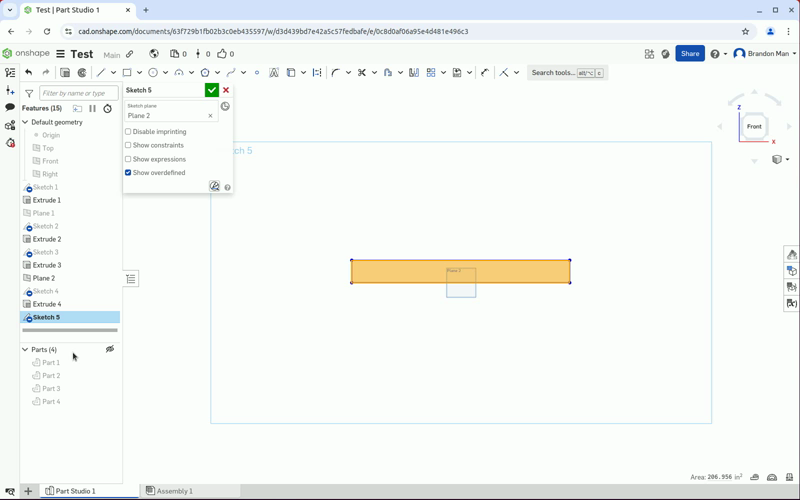
key(shift+e)
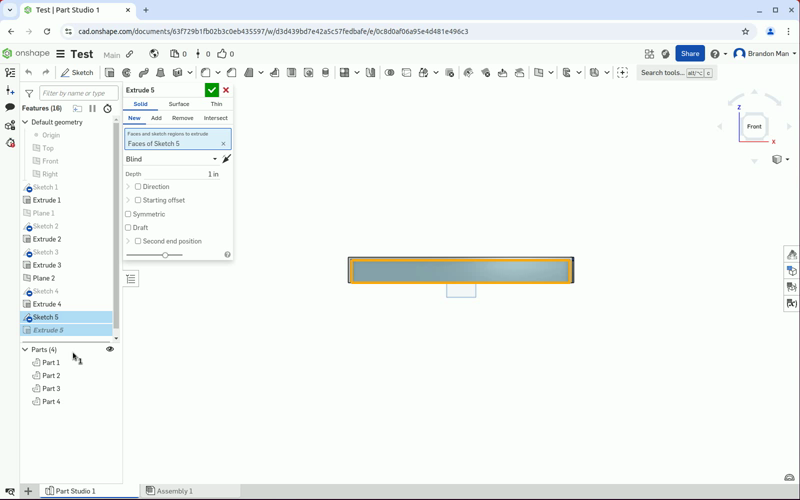
mouse_move(143, 106)
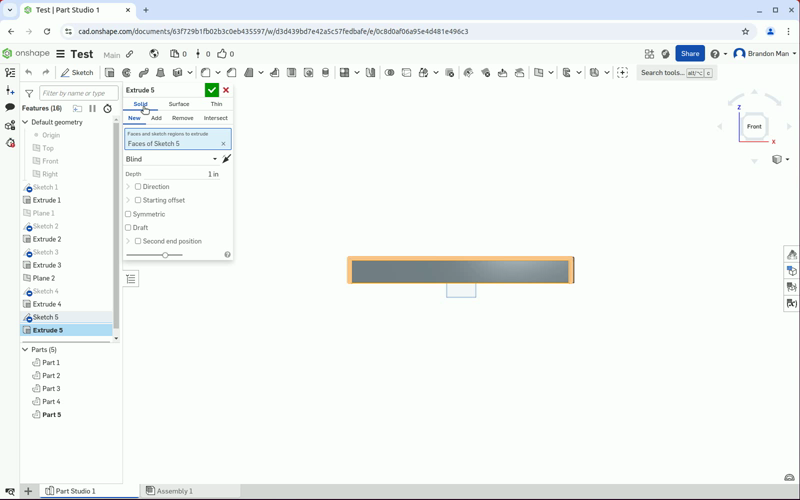
click(143, 106)
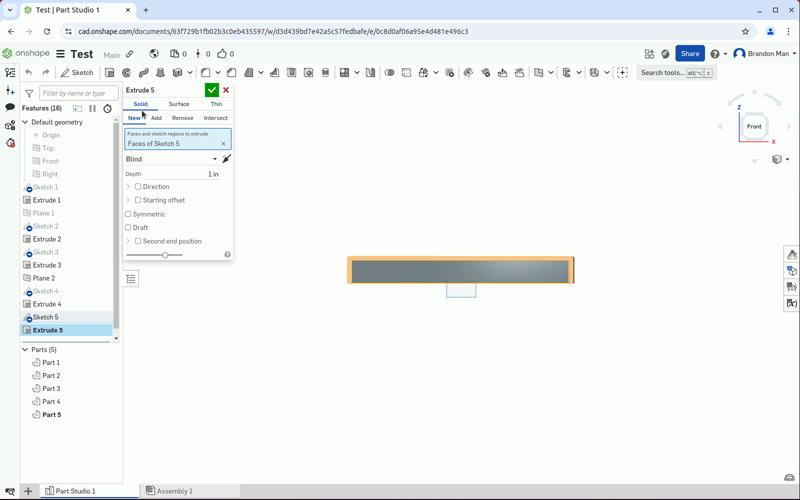
mouse_move(137, 120)
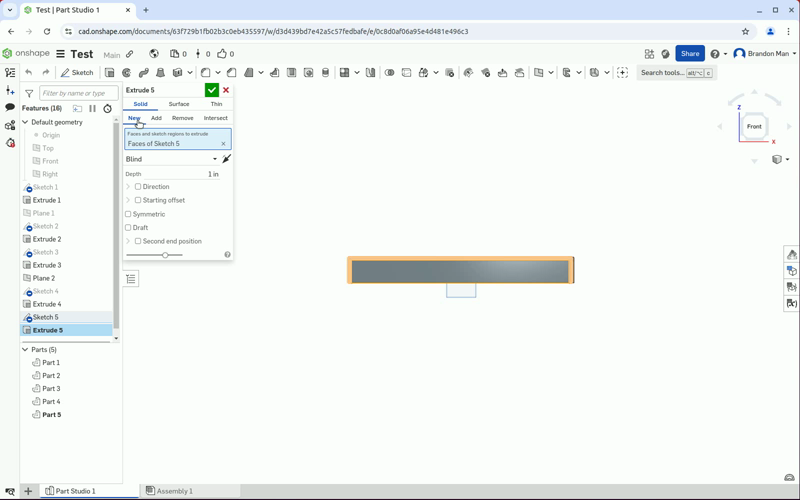
click(137, 120)
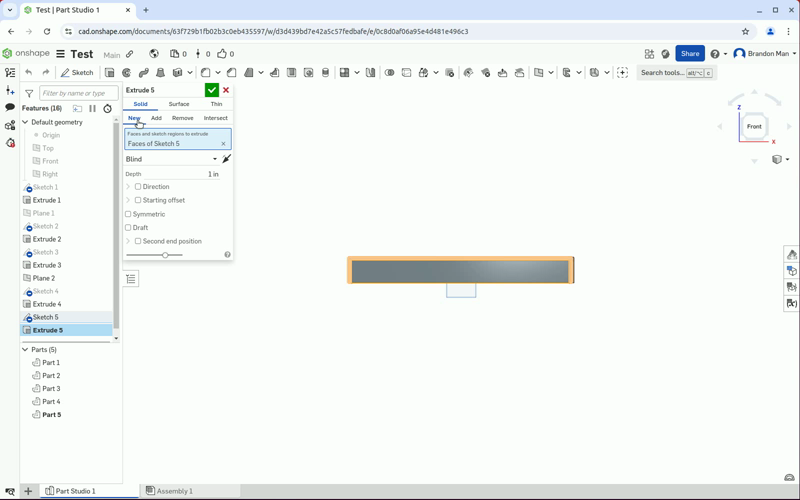
key(tab, 4)
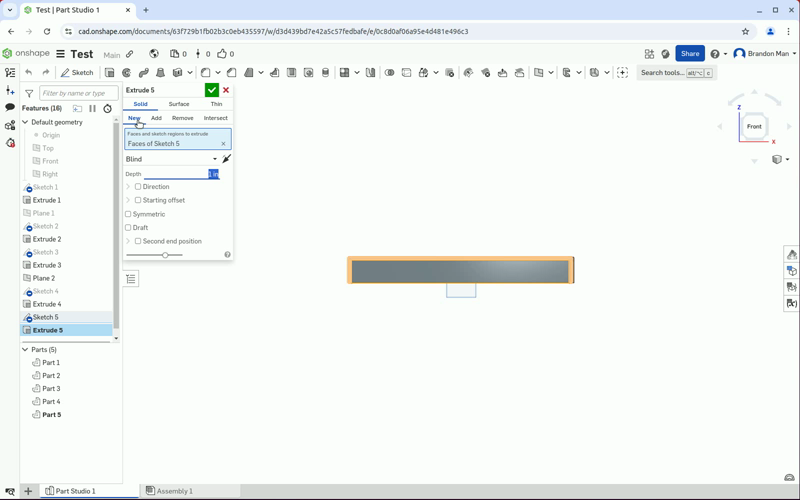
text(0.722)
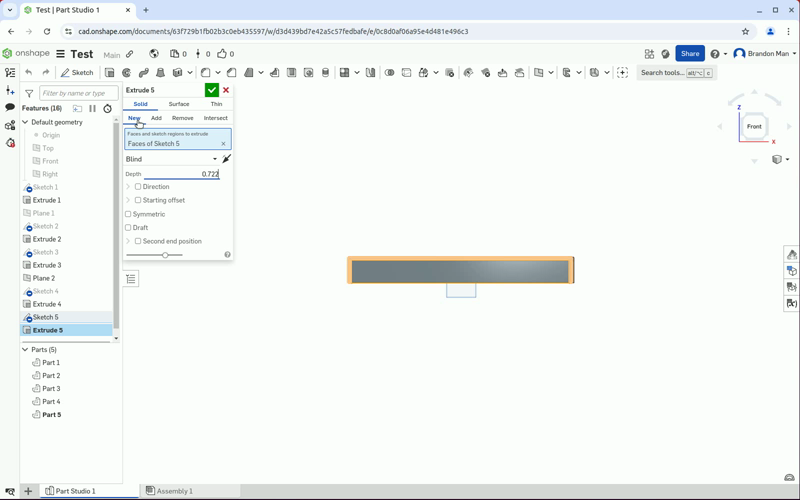
key(enter)
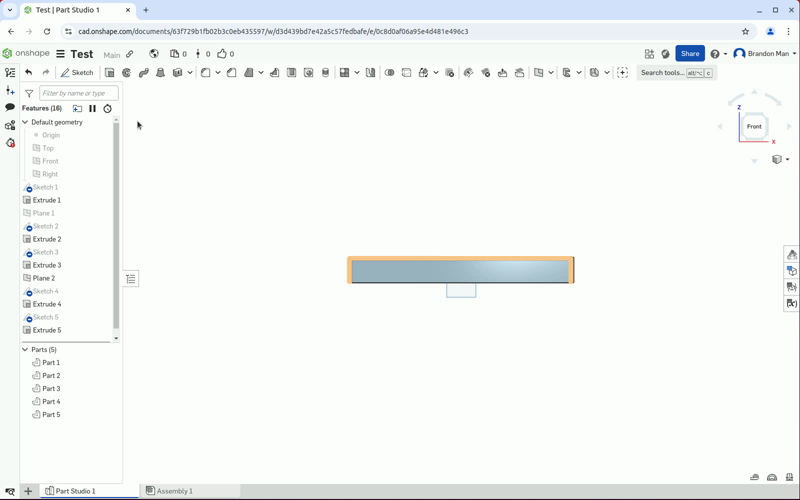
key(shift+h)
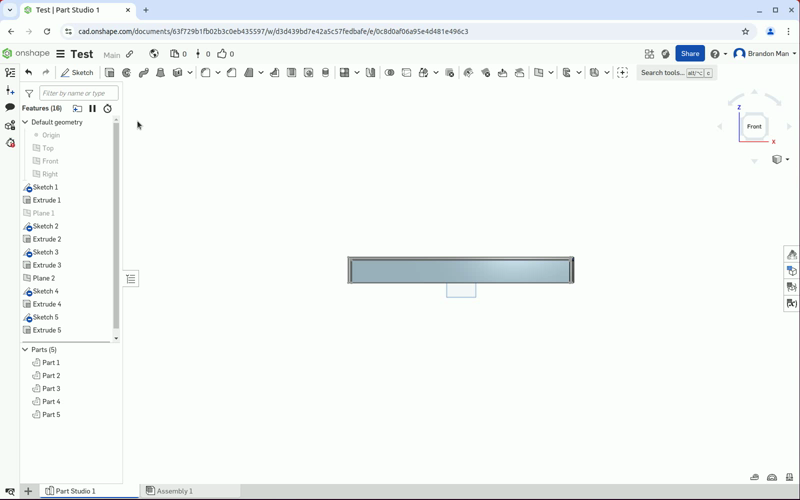
key(shift+h)
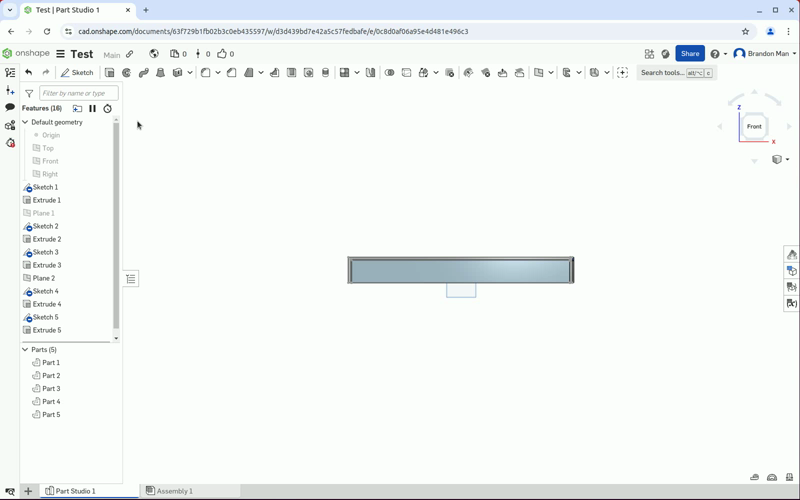
key(shift+7)
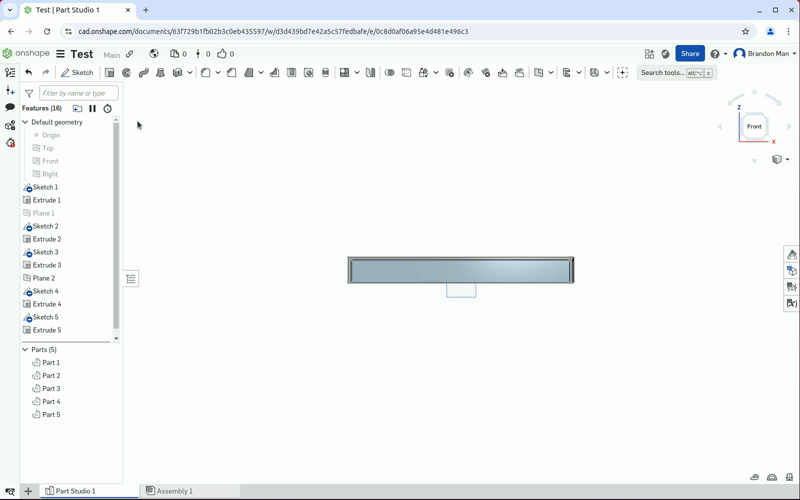
key(left, 2)
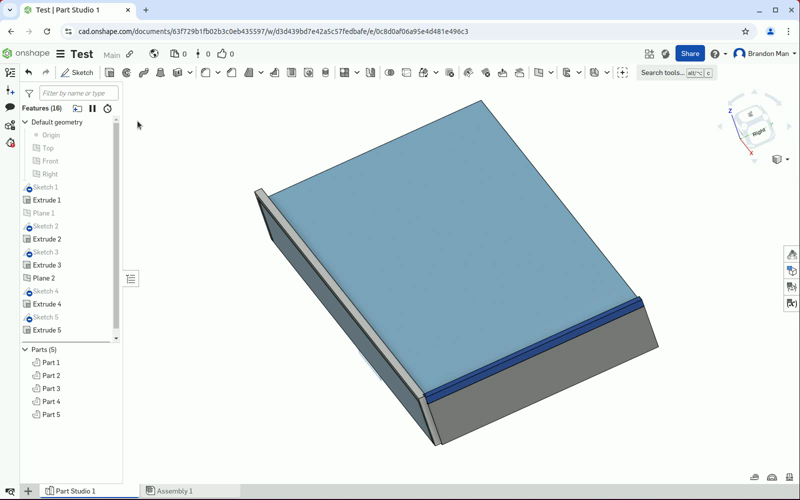
key(down, 2)
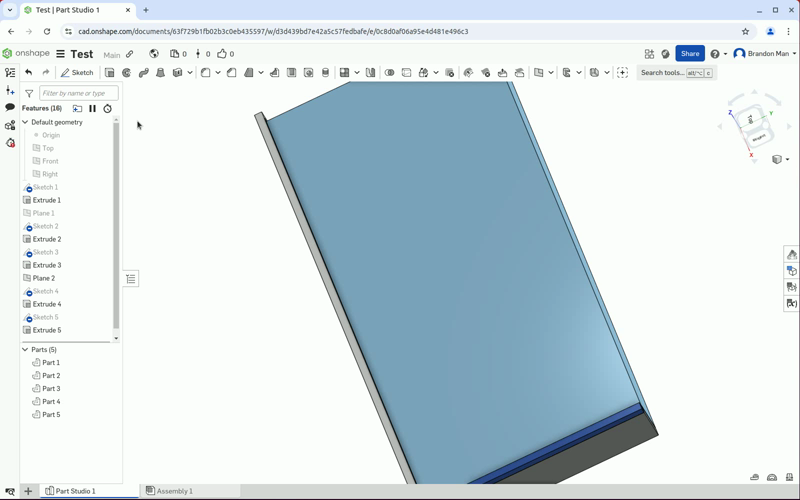
key(up, 2)
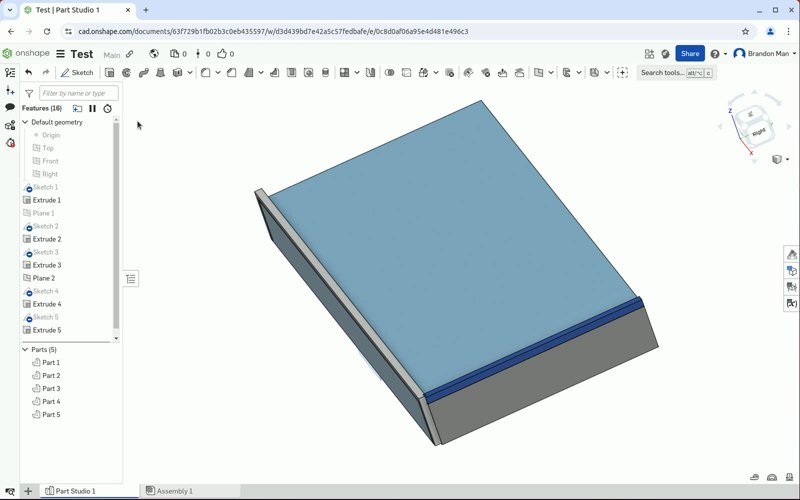
key(right, 2)
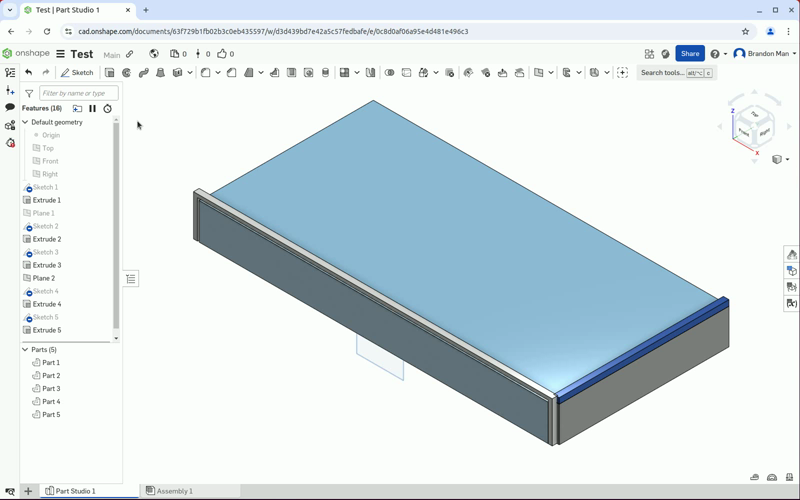
mouse_move(69, 189)
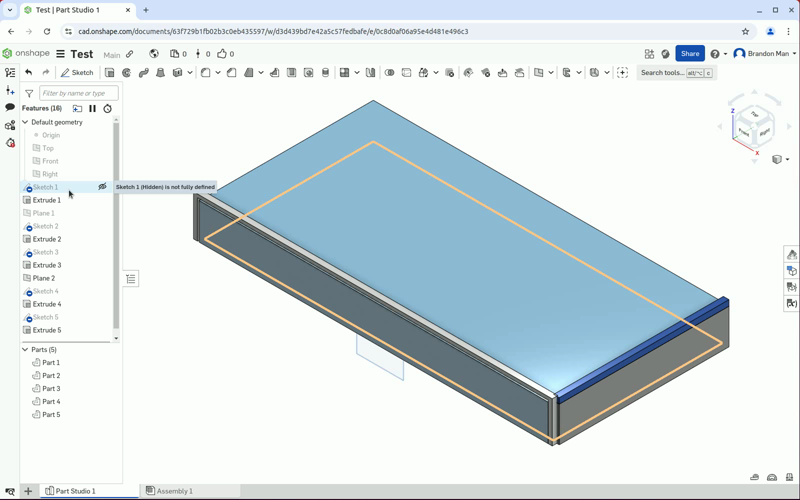
click(69, 189)